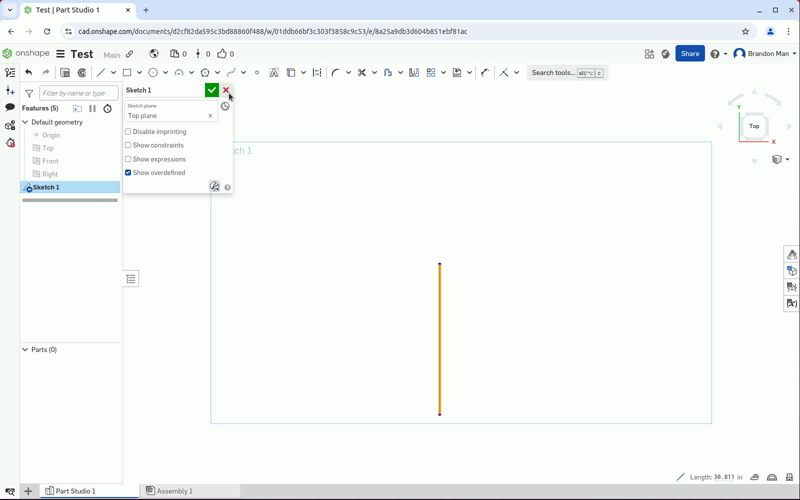
key(shift+h)
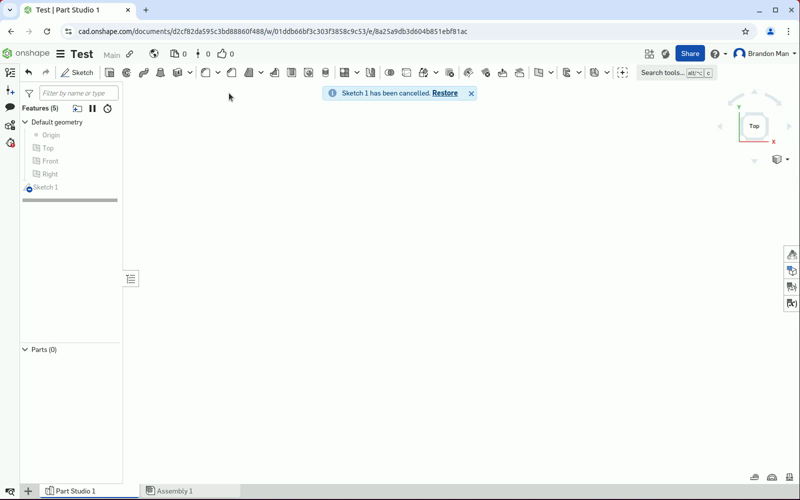
mouse_move(73, 352)
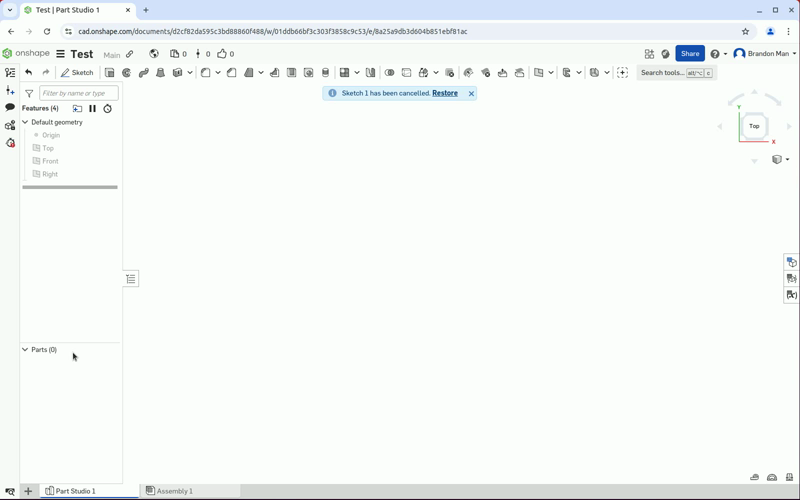
key(y)
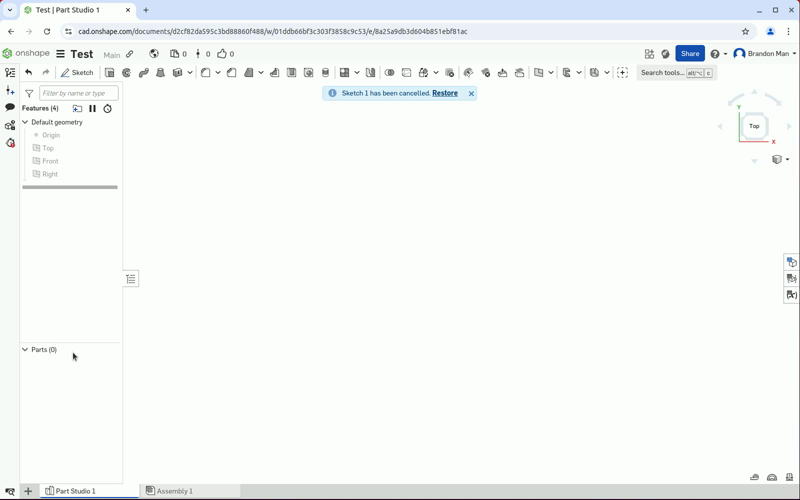
key(shift+p)
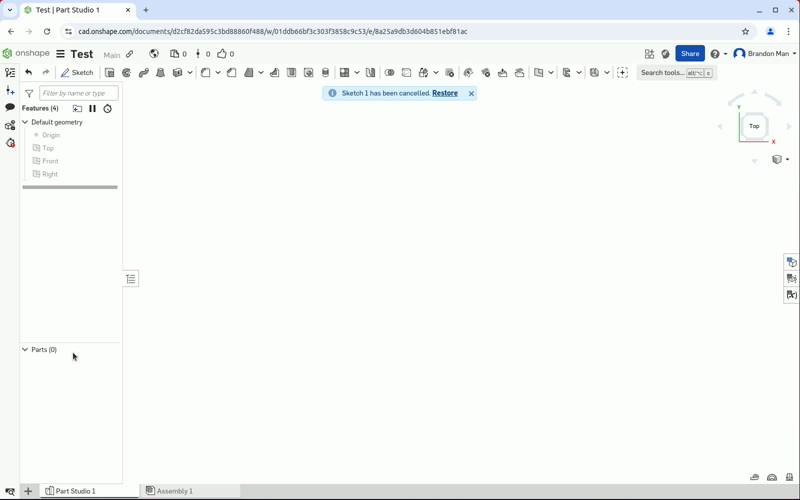
key(space)
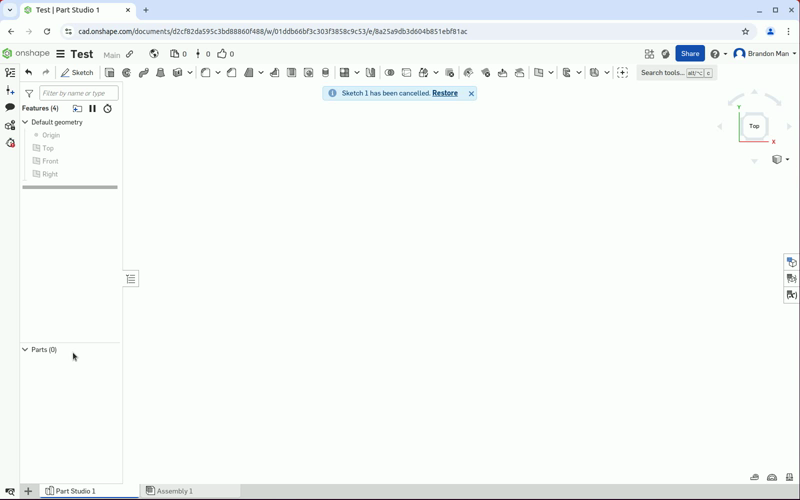
key_down(shift)
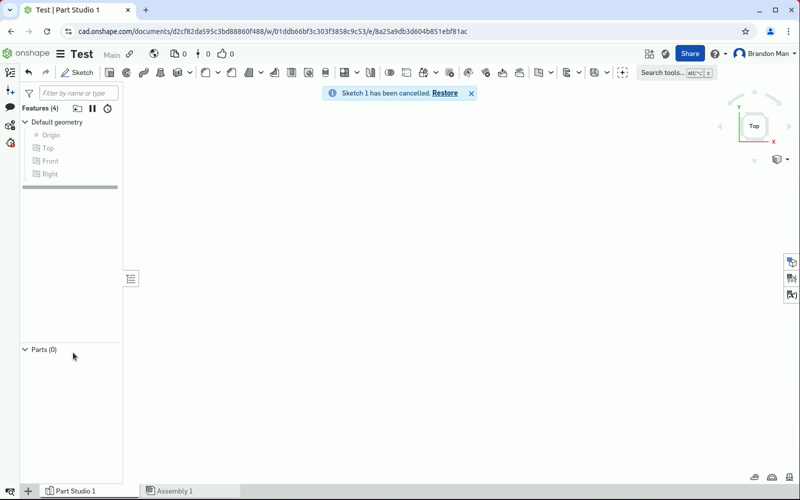
key(up)
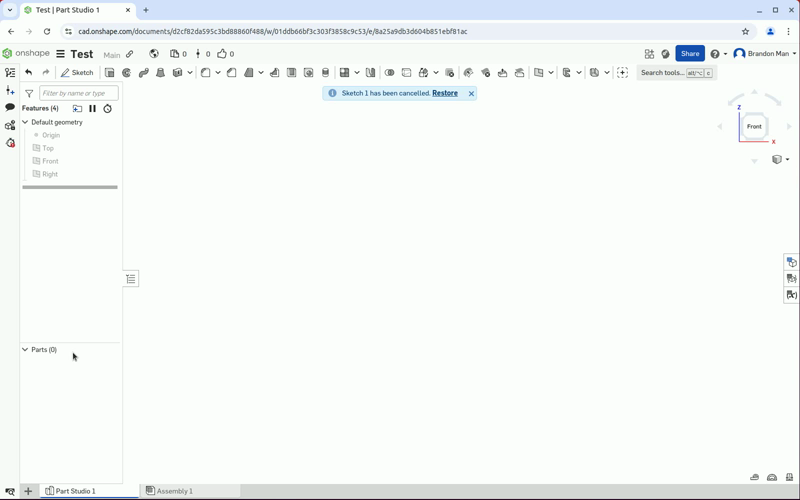
key_up(shift)
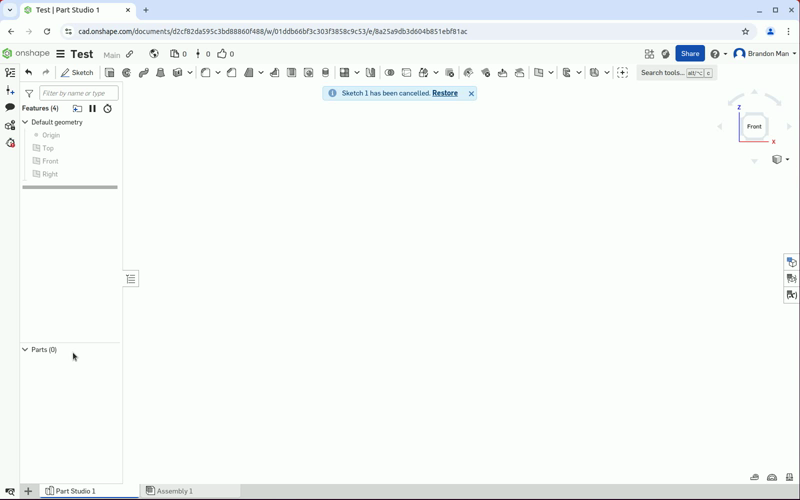
mouse_move(73, 352)
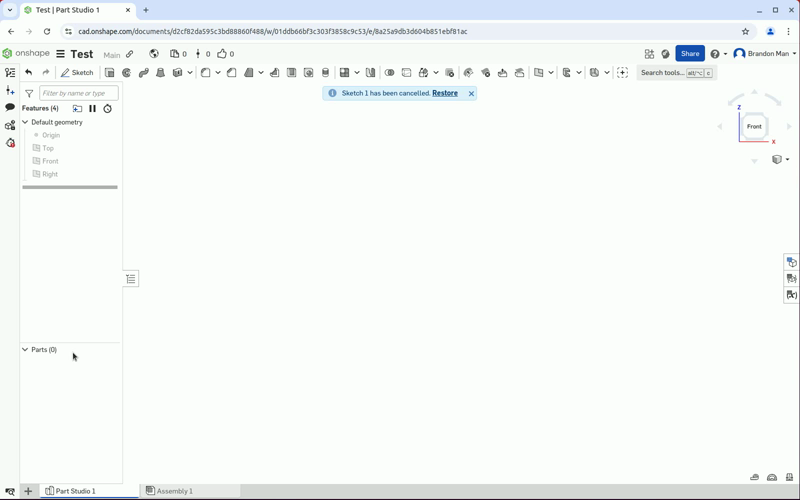
key(shift+y)
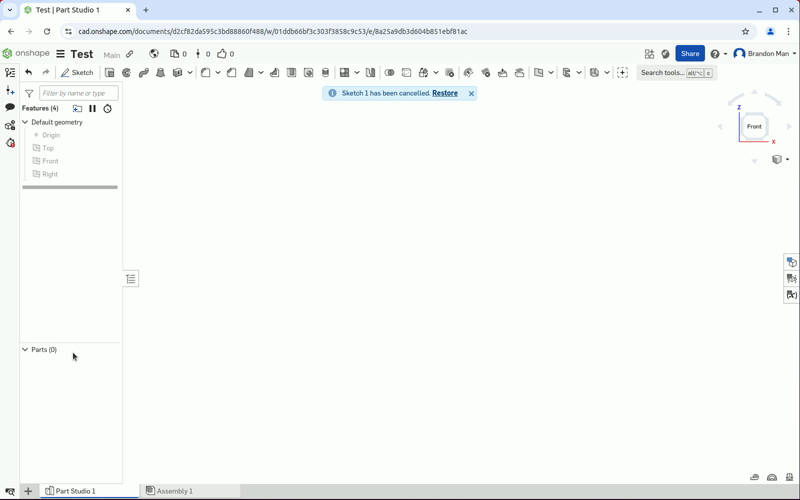
key(shift+s)
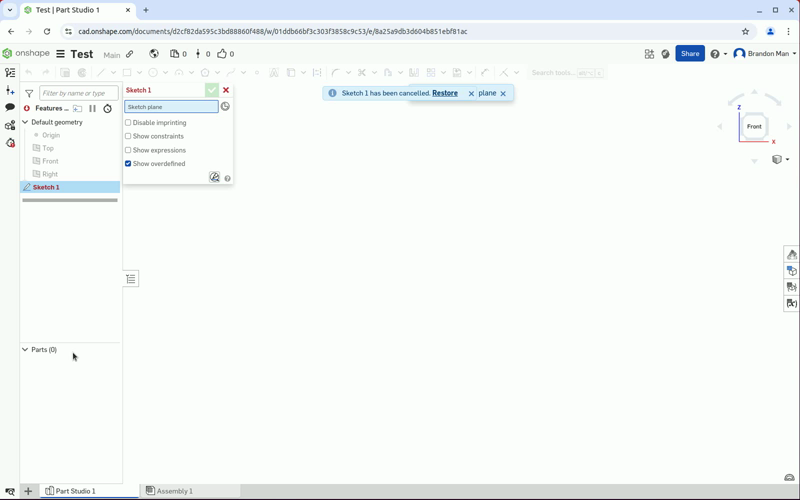
mouse_move(73, 163)
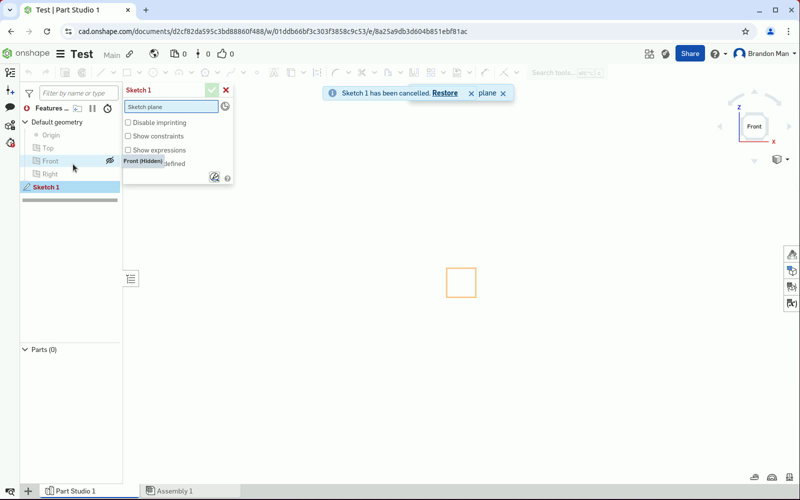
click(73, 163)
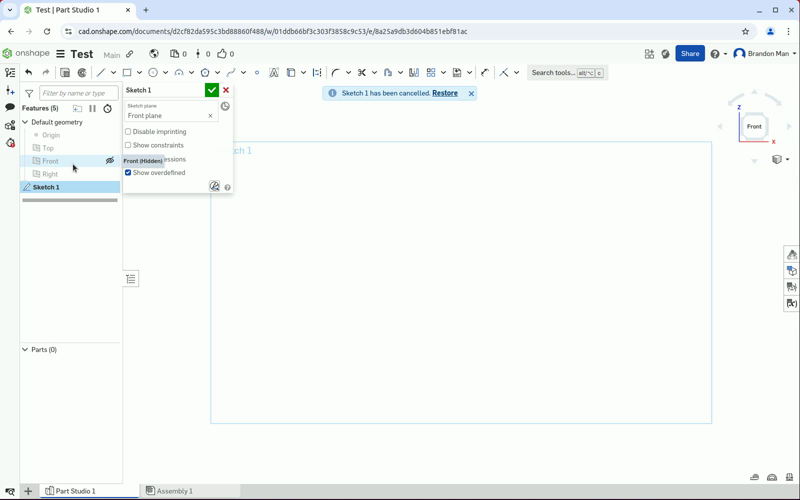
mouse_move(73, 352)
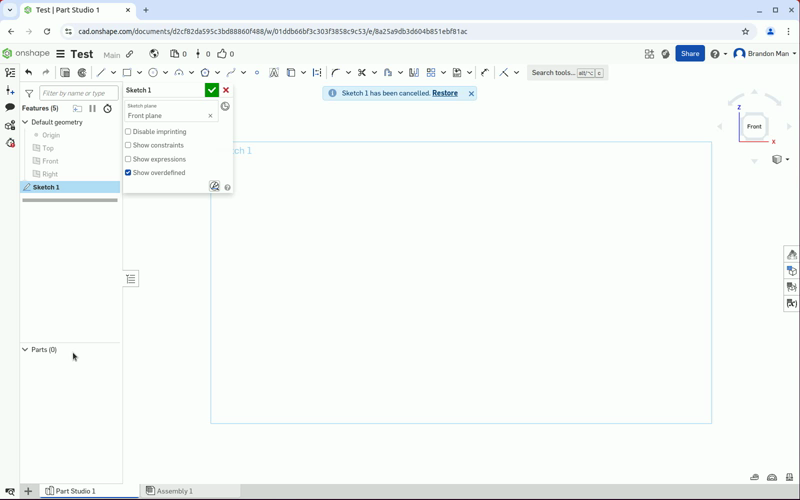
key(y)
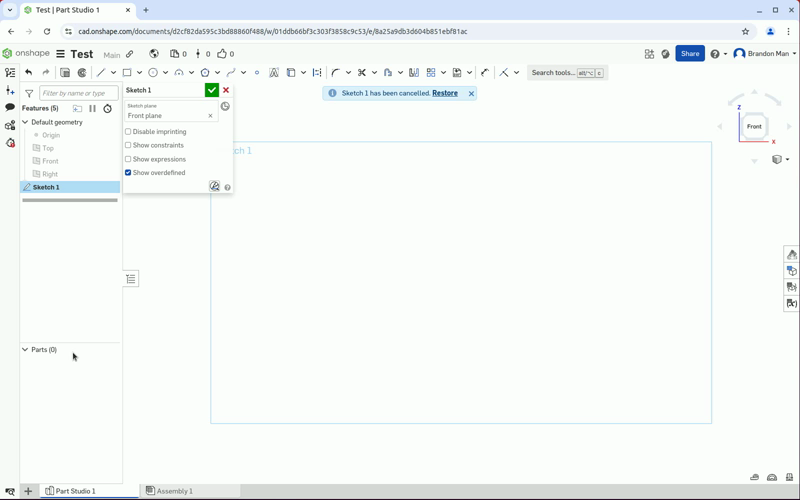
key(l)
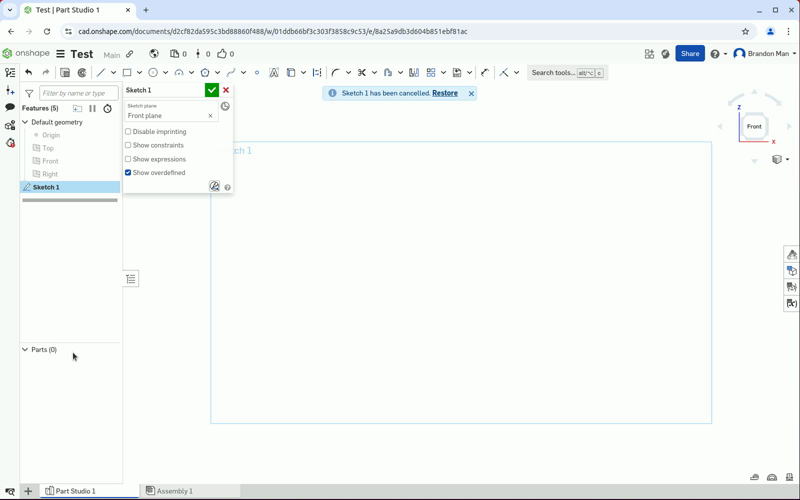
key_down(shift)
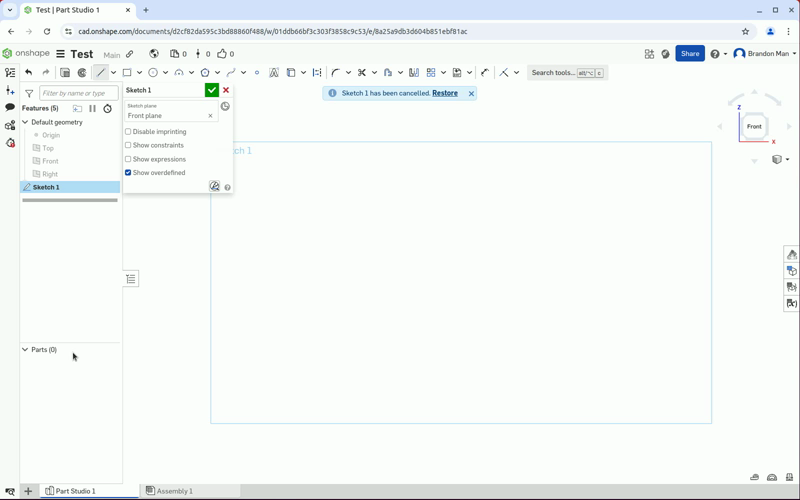
mouse_move(348, 384)
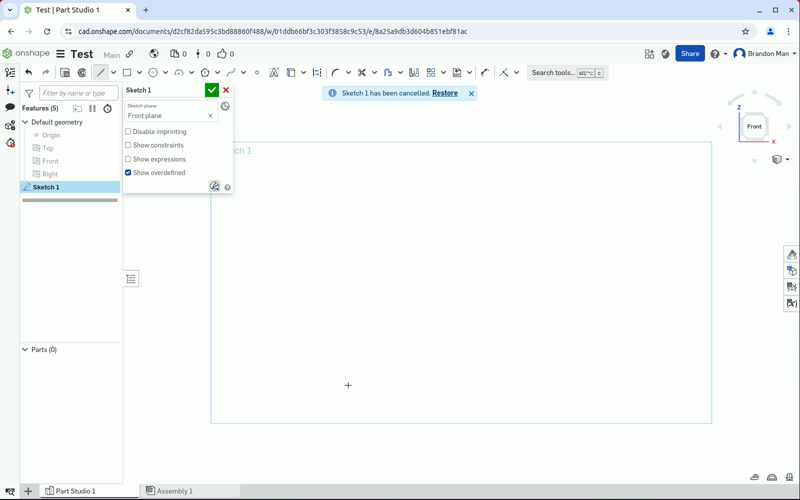
click(348, 384)
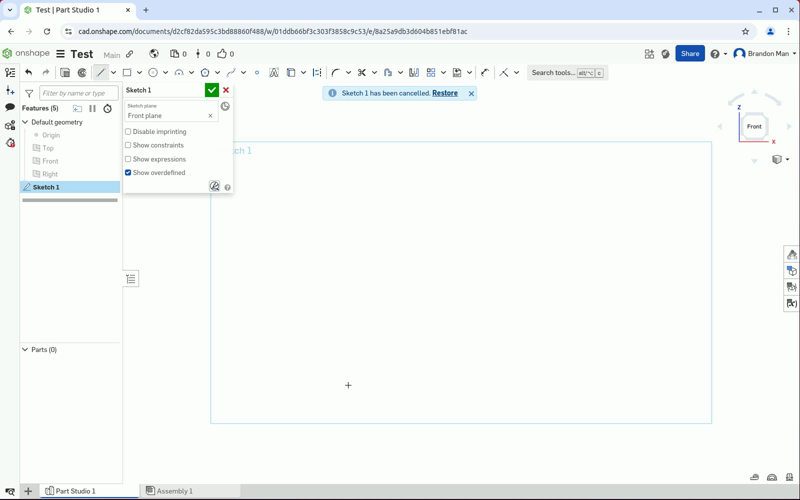
key_up(shift)
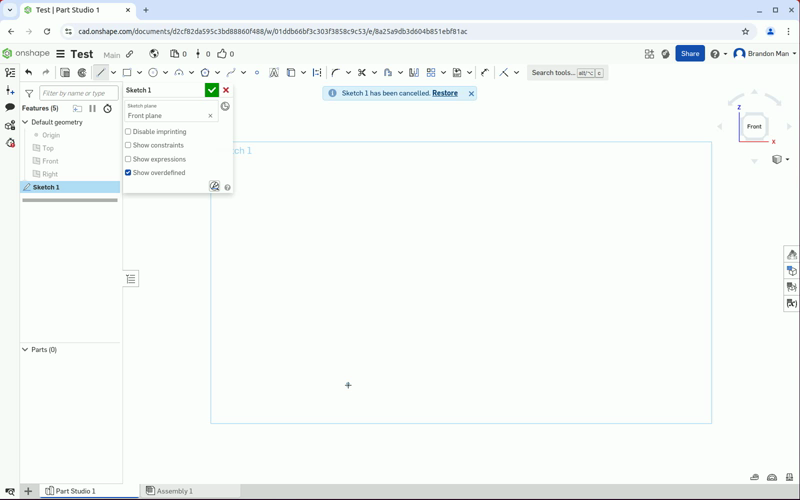
key_down(shift)
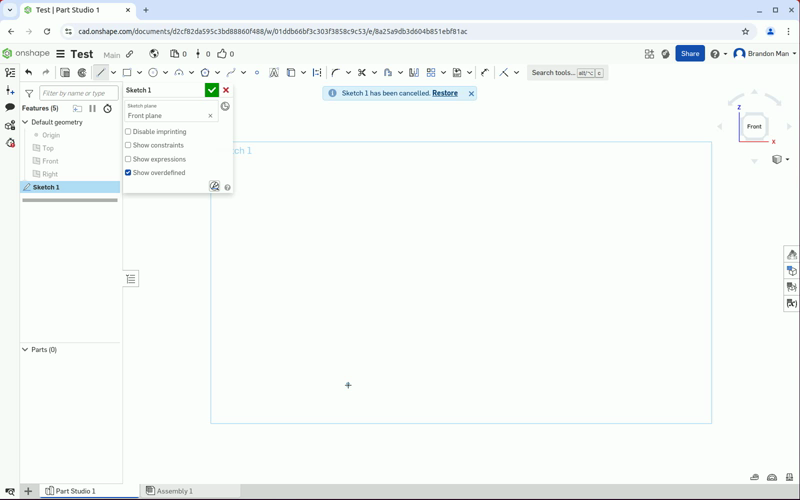
mouse_move(378, 384)
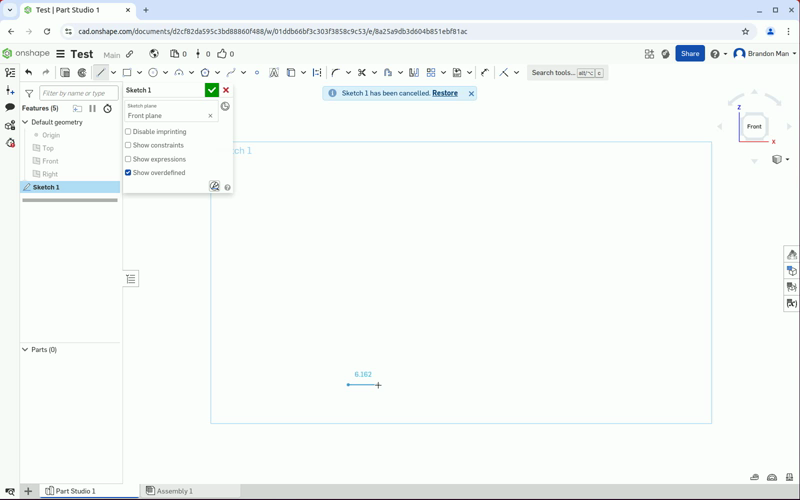
mouse_move(357, 384)
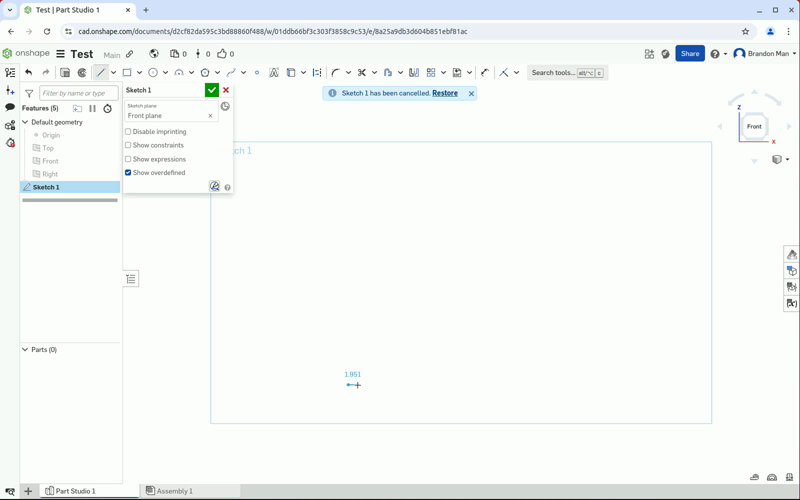
click(357, 384)
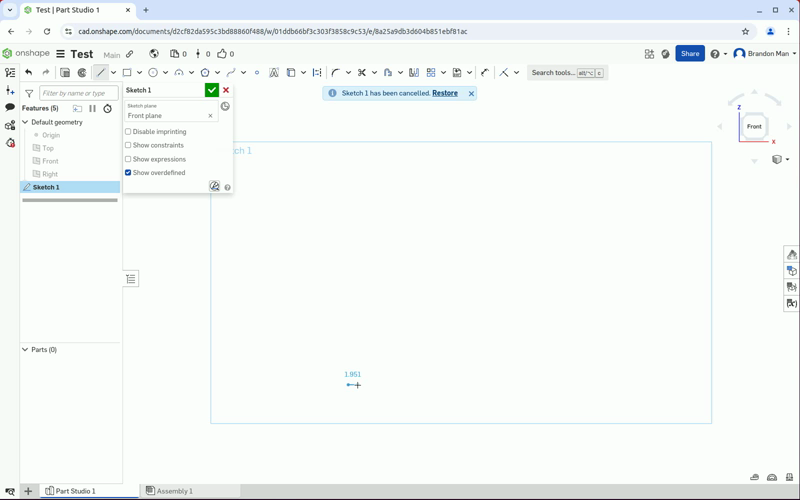
key_up(shift)
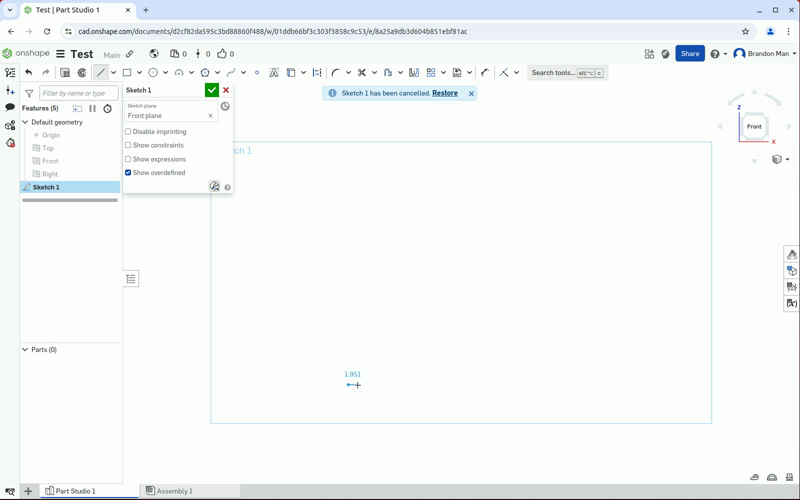
key_down(shift)
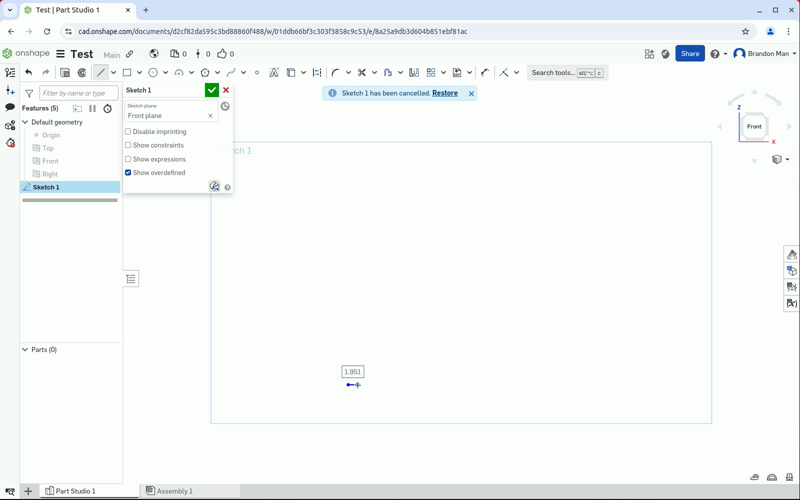
mouse_move(357, 283)
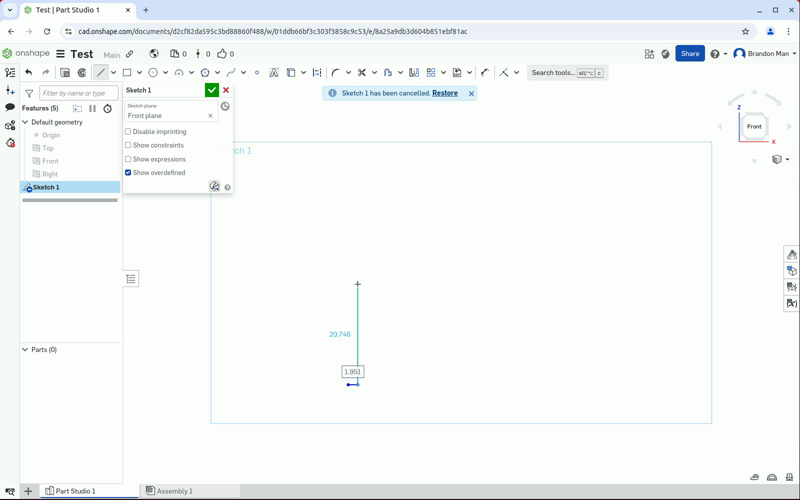
click(357, 283)
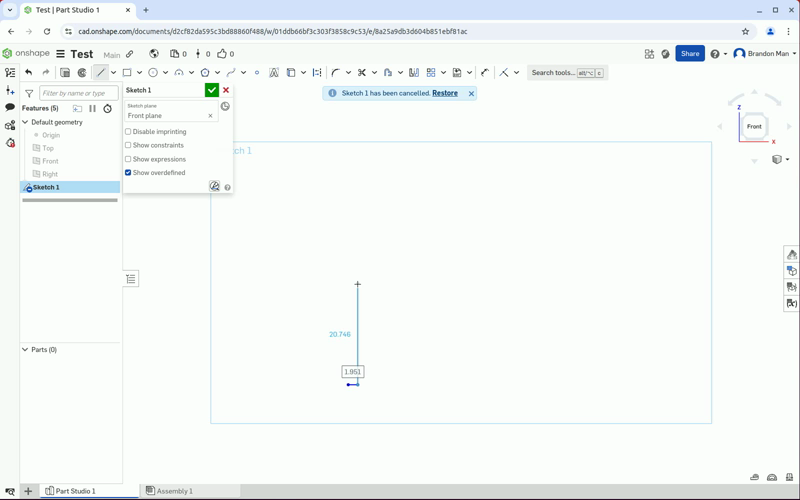
key_up(shift)
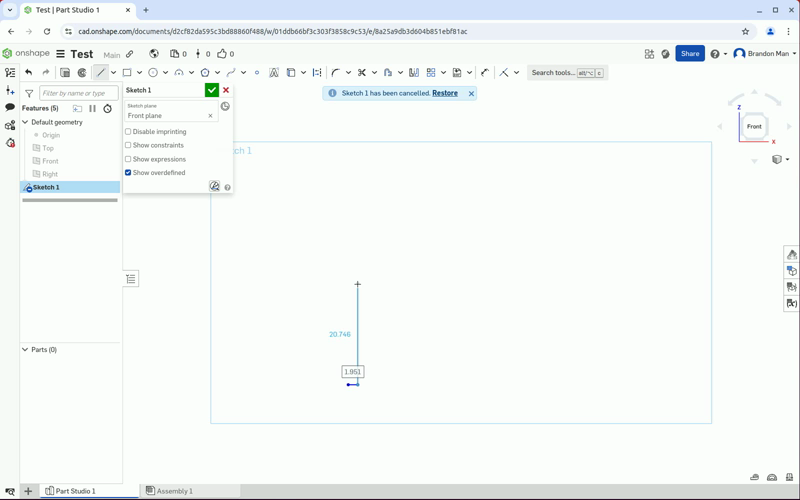
key(esc)
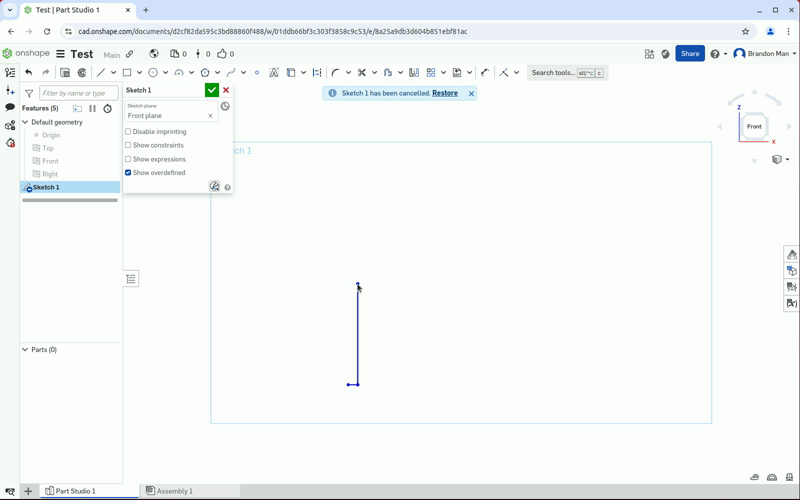
key(a)
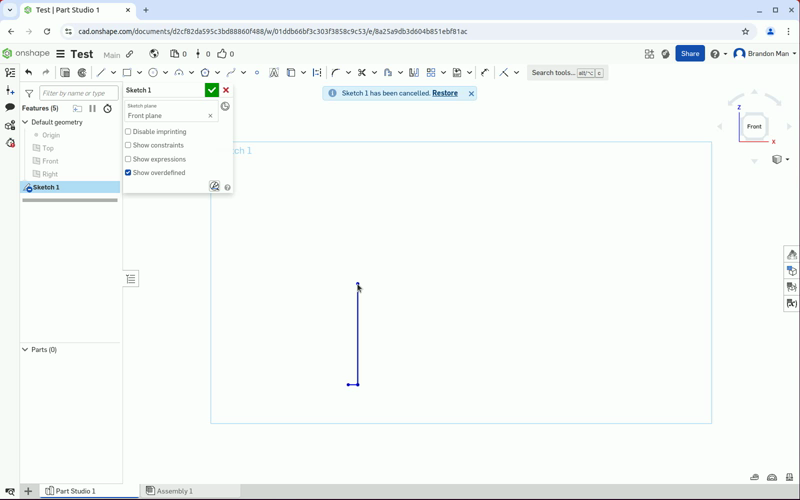
mouse_move(357, 283)
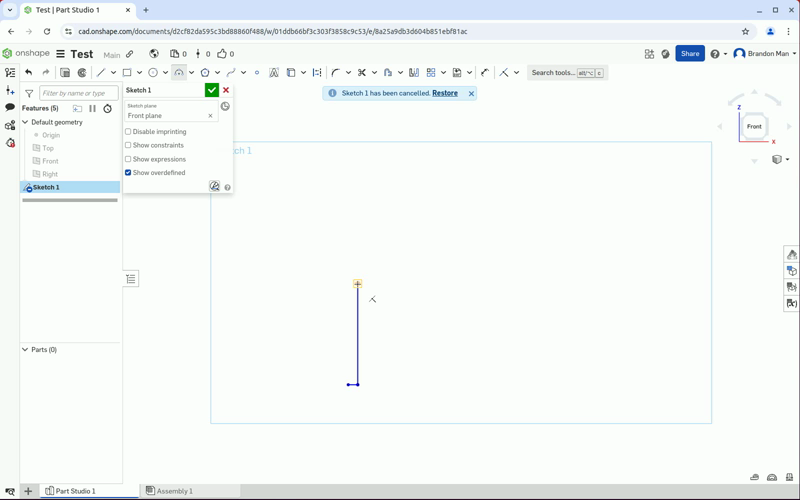
click(357, 283)
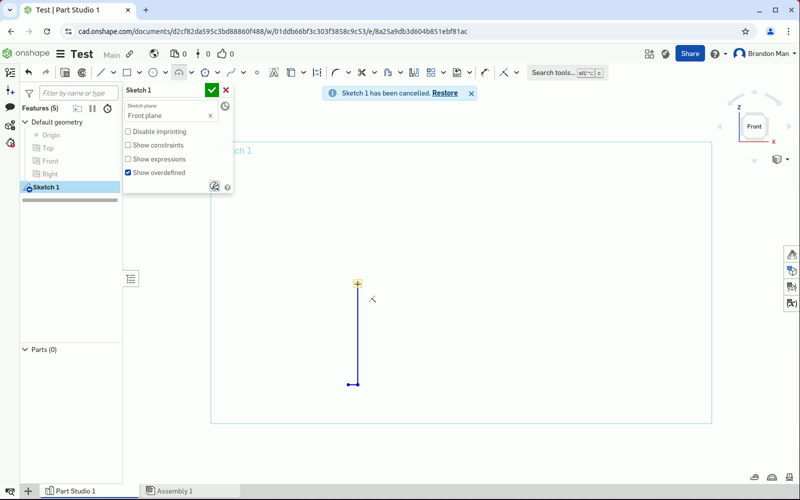
key_down(shift)
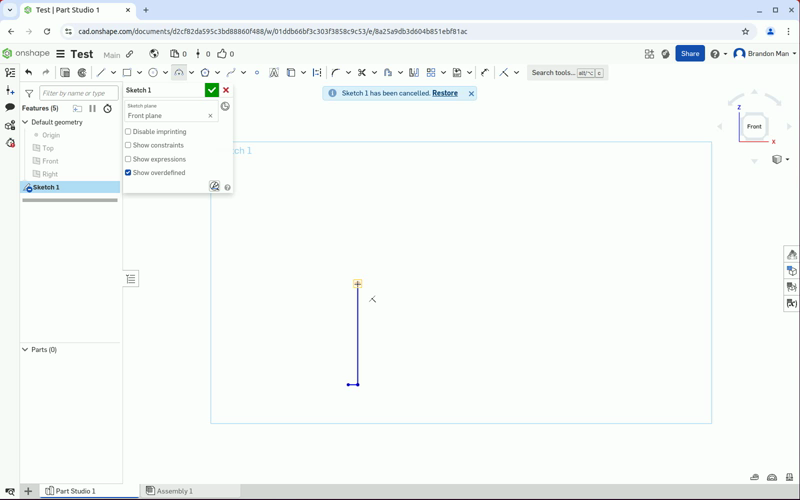
mouse_move(562, 283)
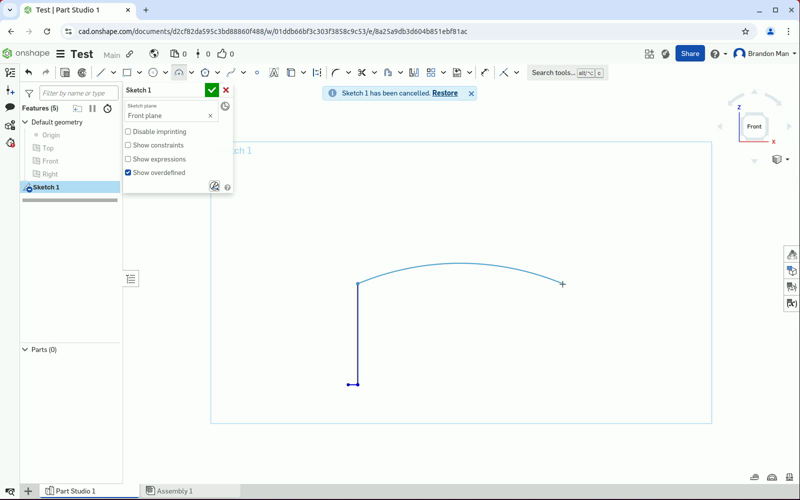
click(562, 283)
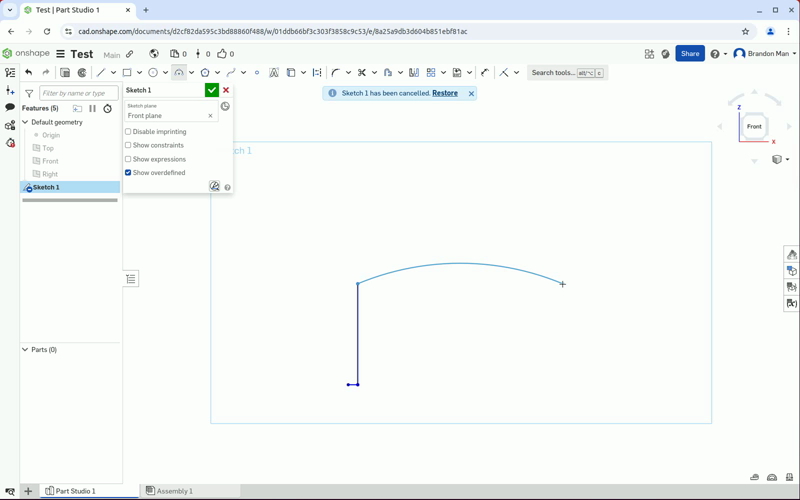
mouse_move(460, 181)
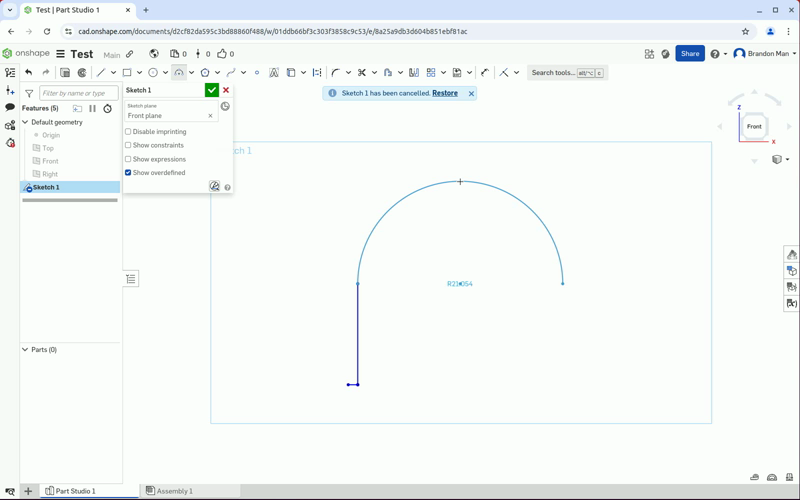
click(460, 181)
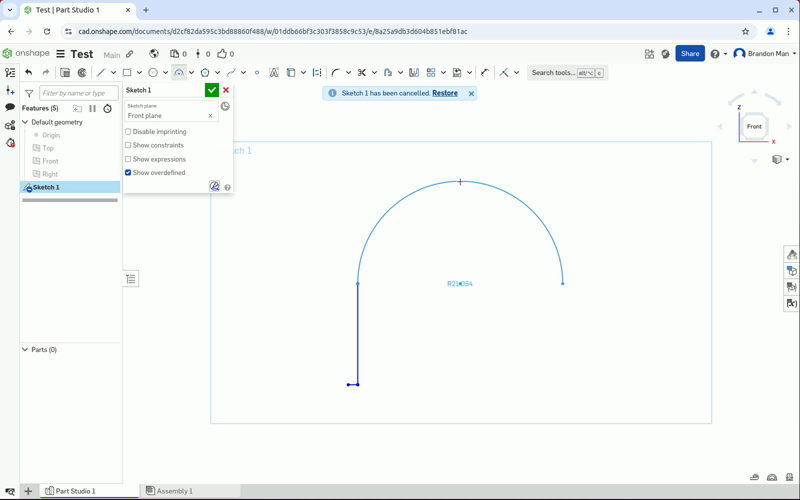
key_up(shift)
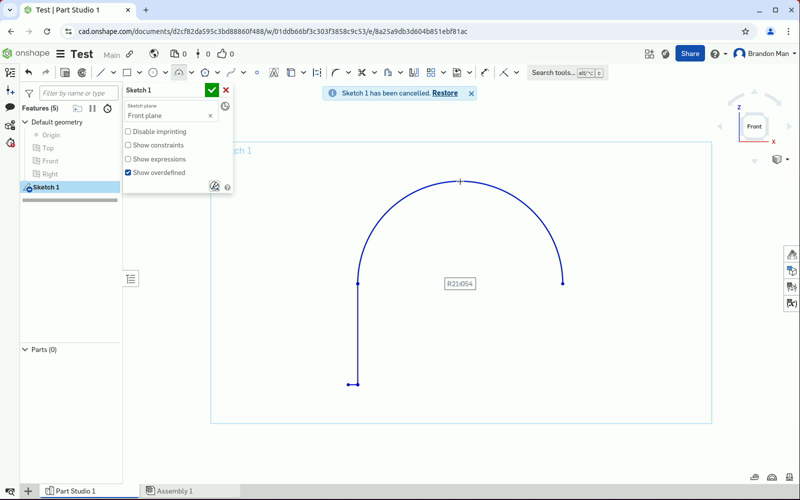
key(esc)
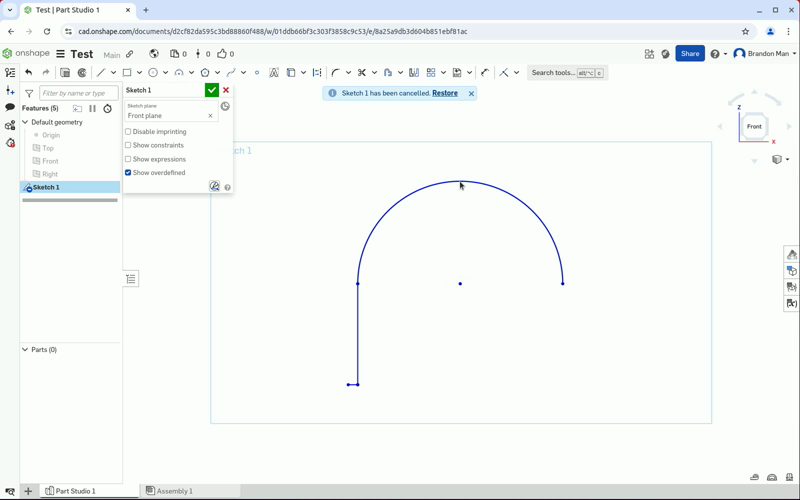
key(l)
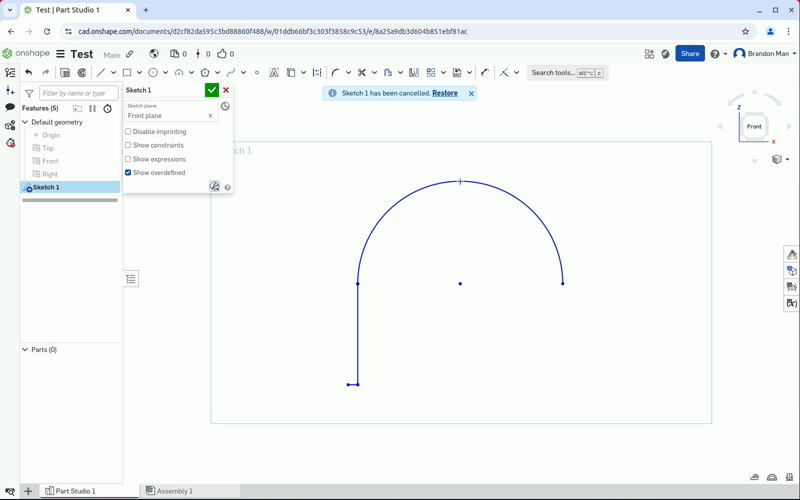
mouse_move(562, 283)
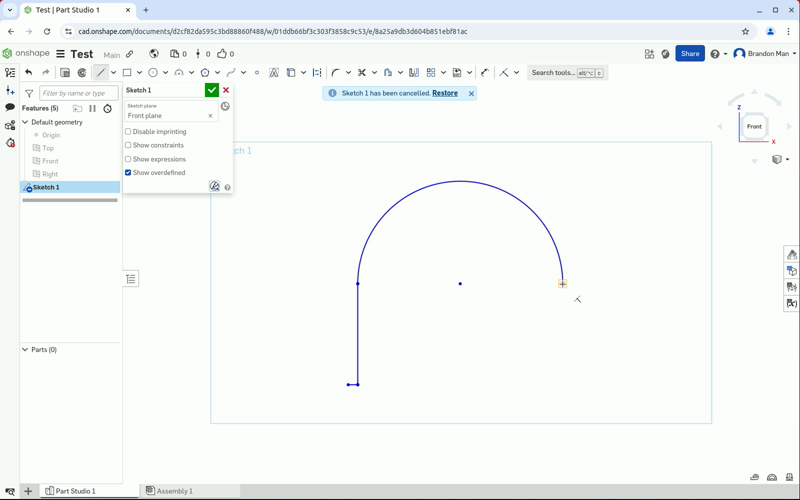
click(562, 283)
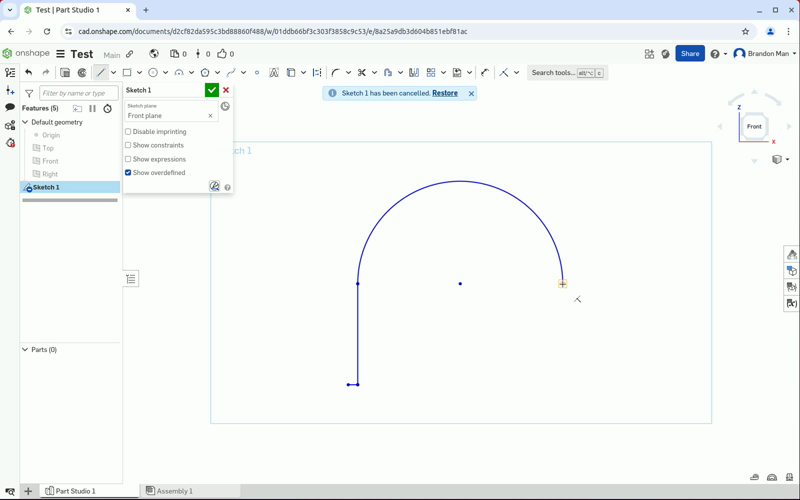
key_down(shift)
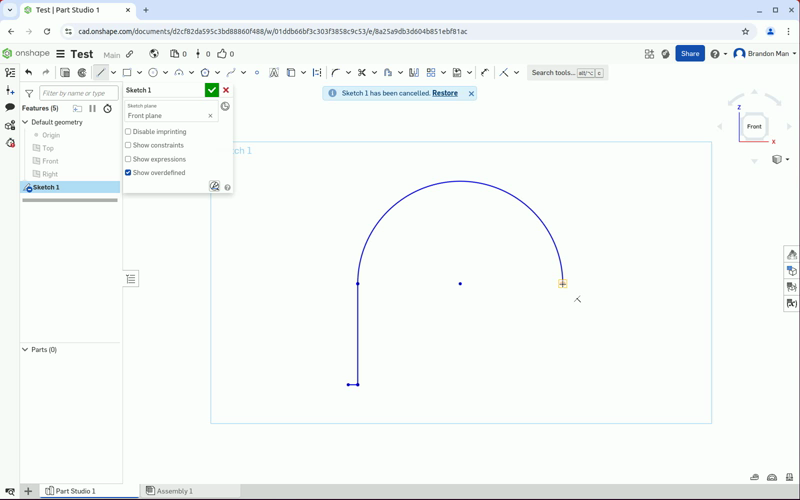
mouse_move(589, 283)
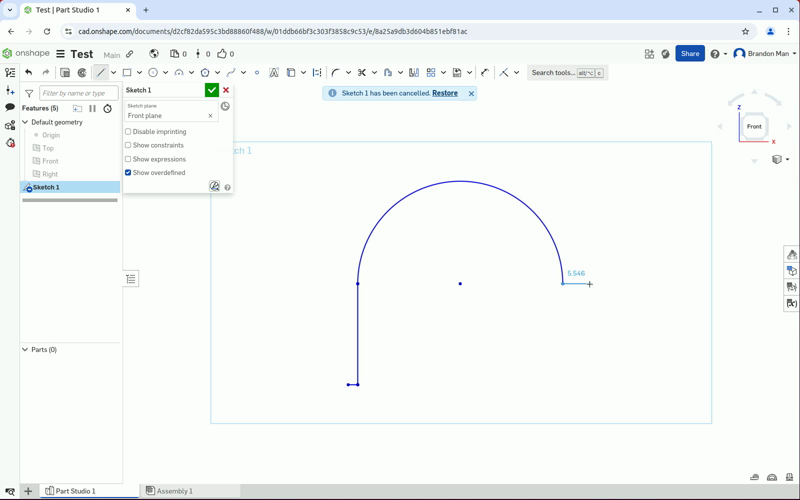
mouse_move(572, 283)
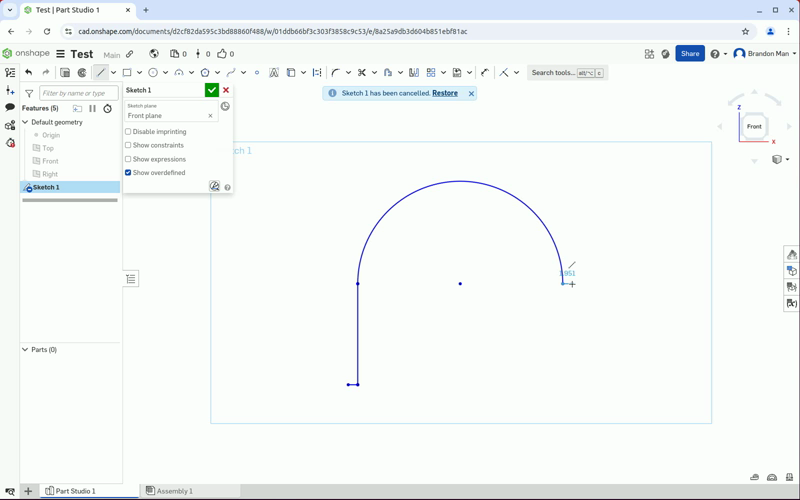
click(572, 283)
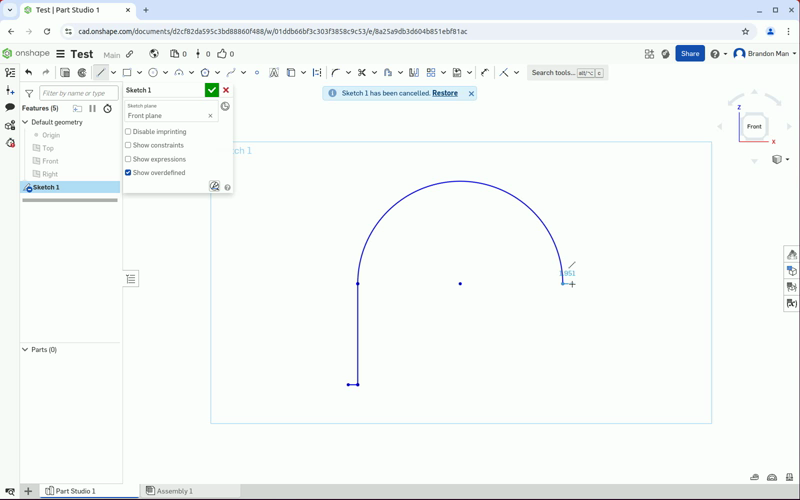
key_up(shift)
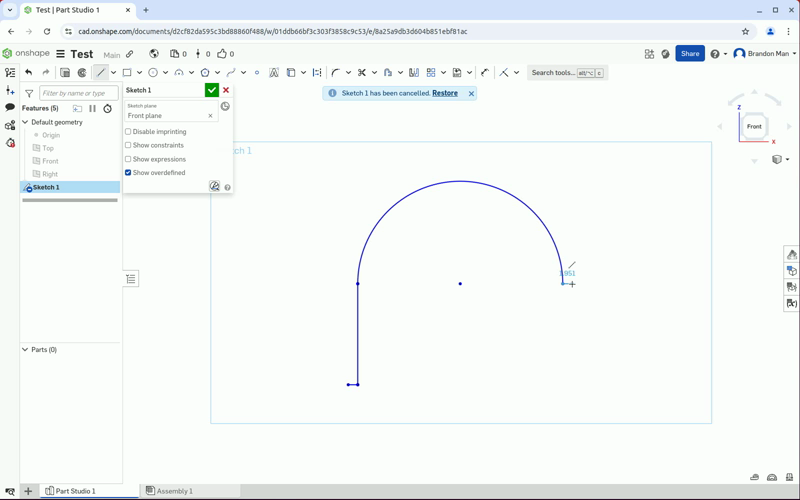
key(esc)
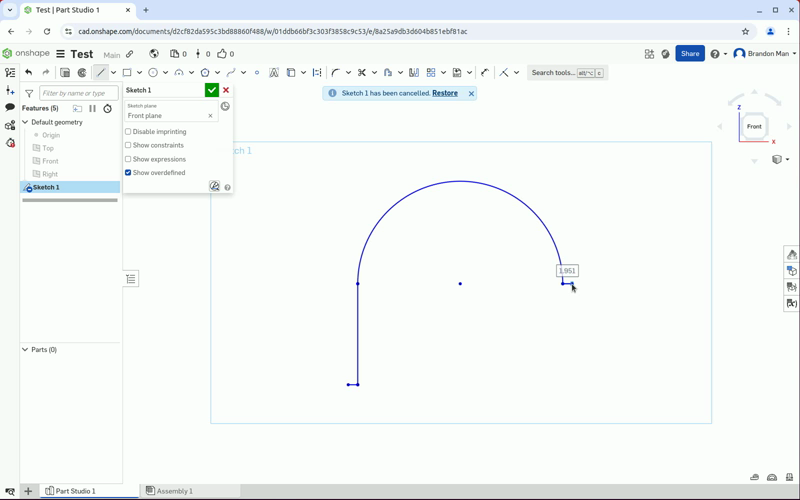
key(a)
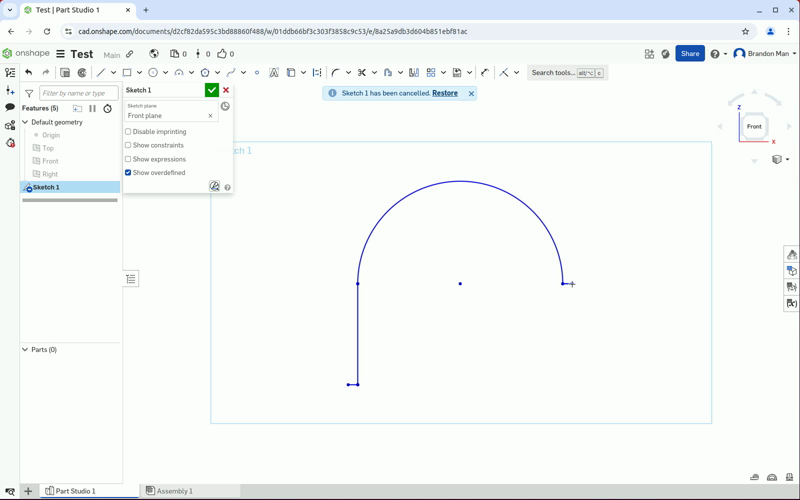
mouse_move(572, 283)
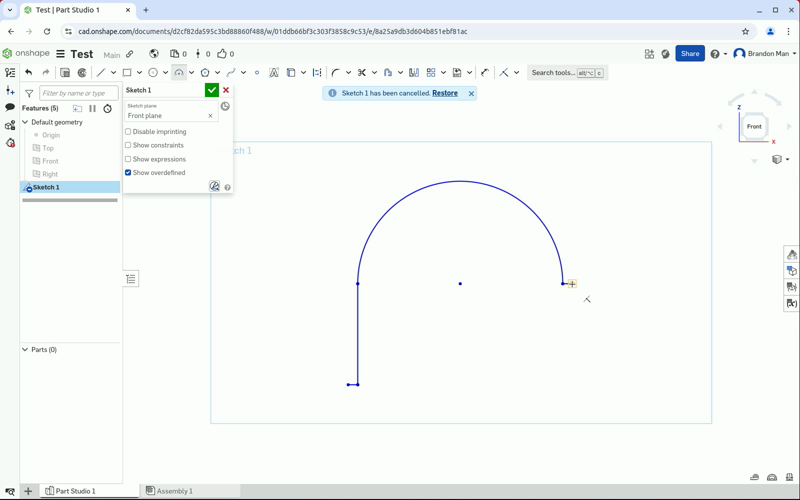
click(572, 283)
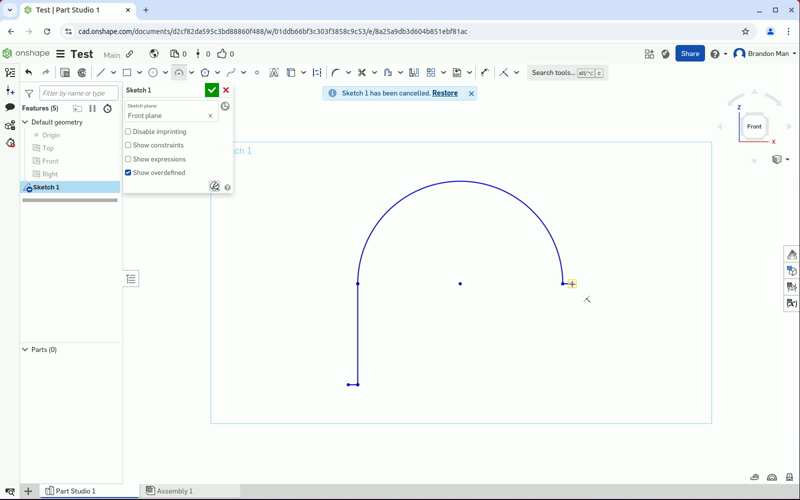
key_down(shift)
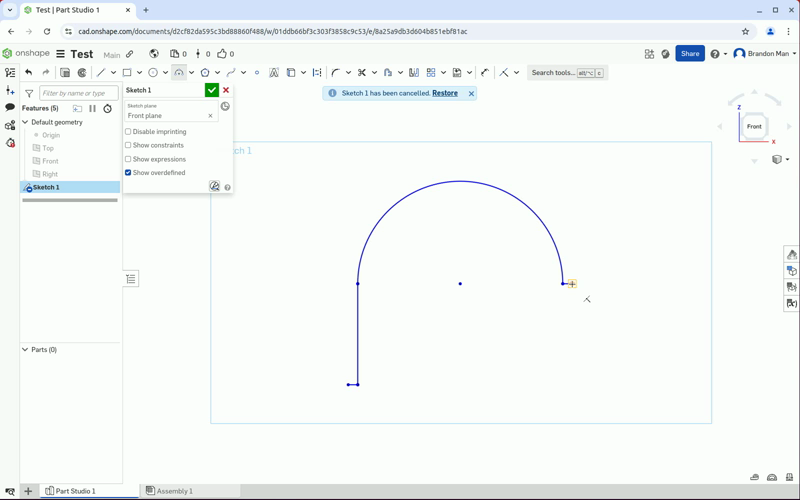
mouse_move(348, 283)
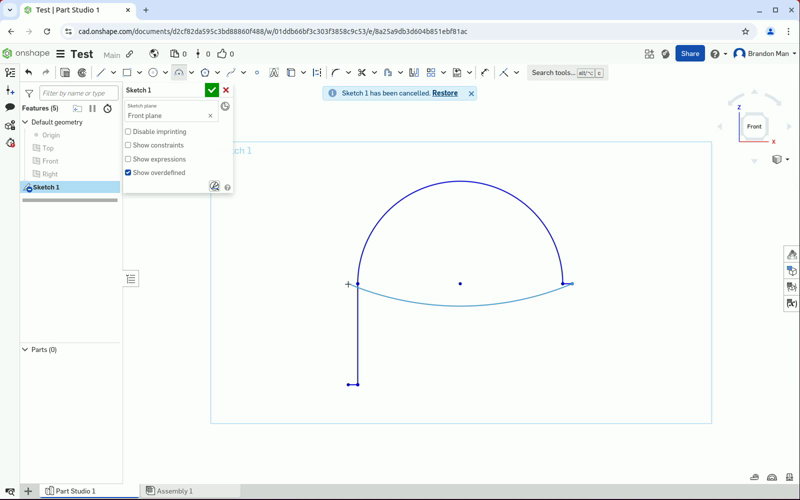
click(348, 283)
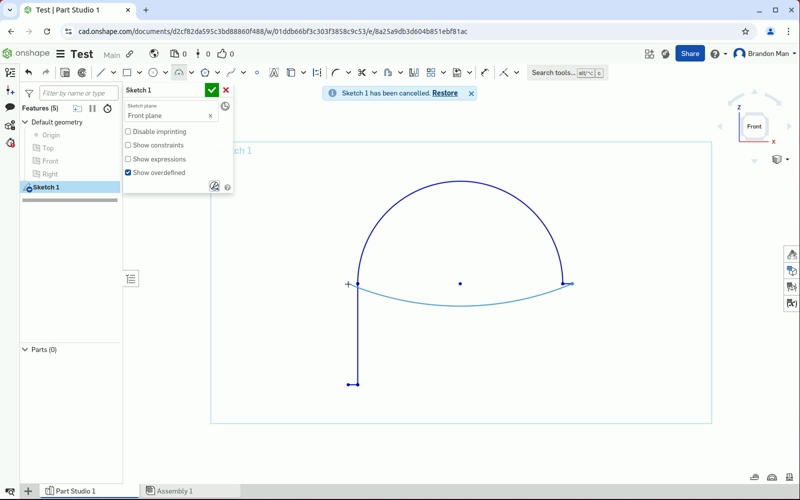
mouse_move(460, 171)
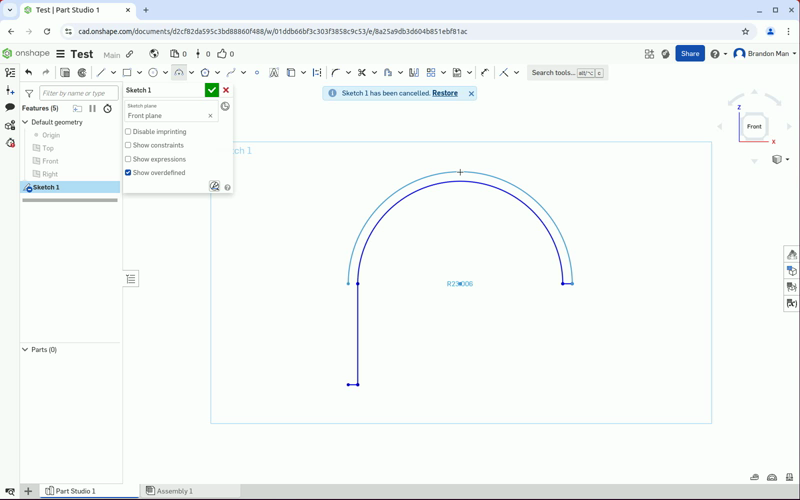
click(460, 171)
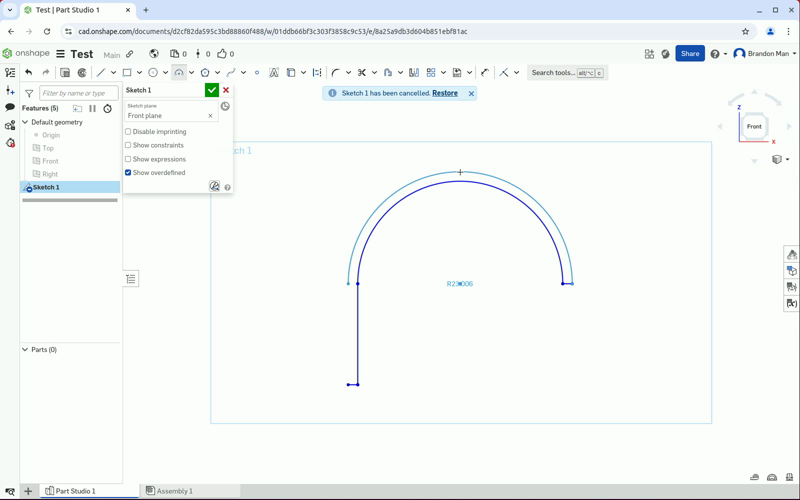
key_up(shift)
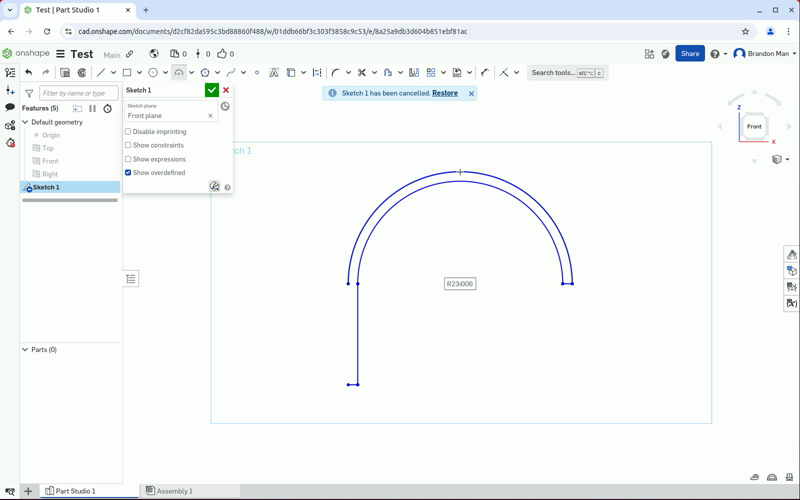
key(esc)
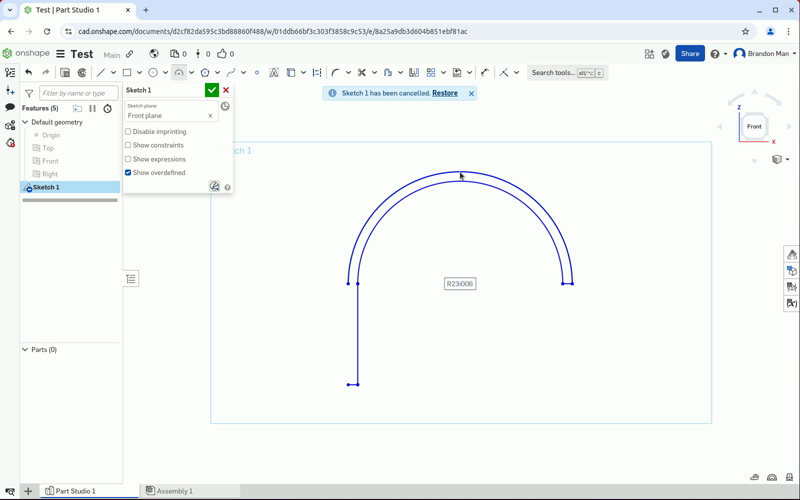
key(l)
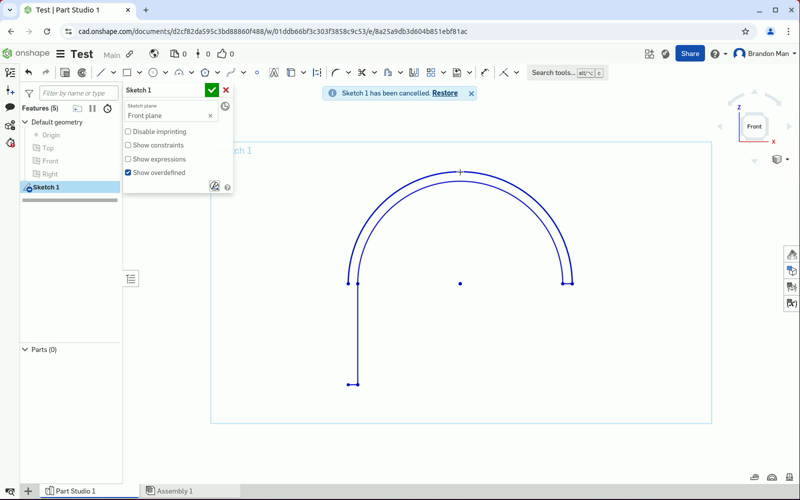
mouse_move(348, 283)
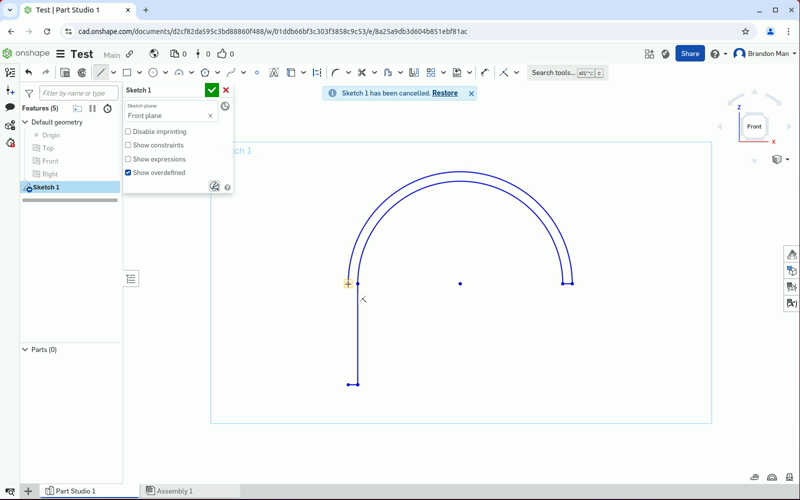
click(348, 283)
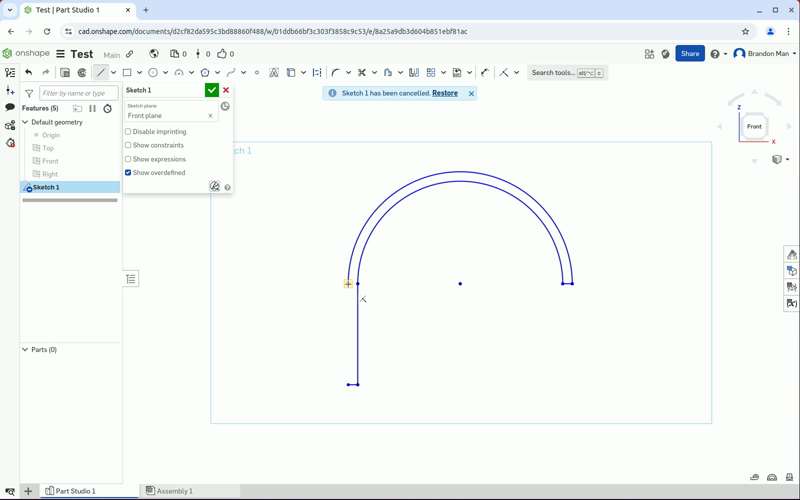
key_down(shift)
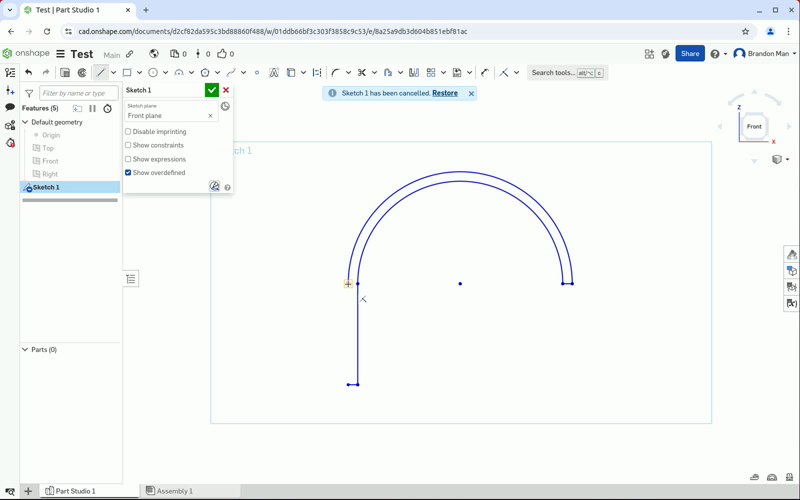
mouse_move(348, 384)
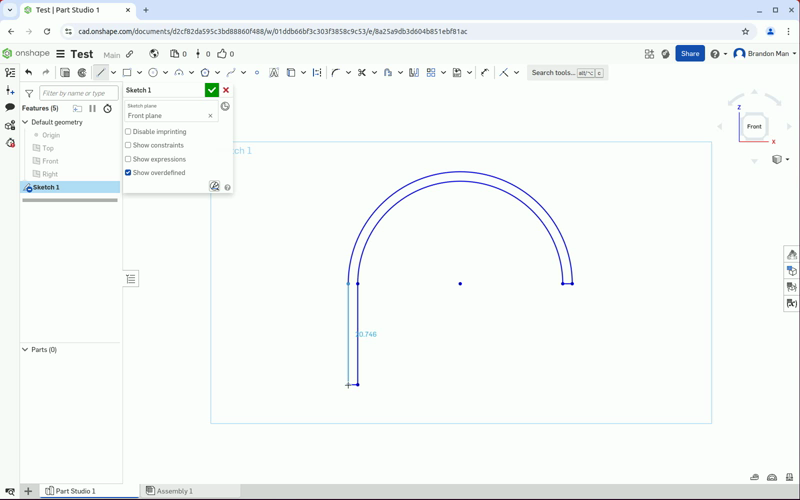
key_up(shift)
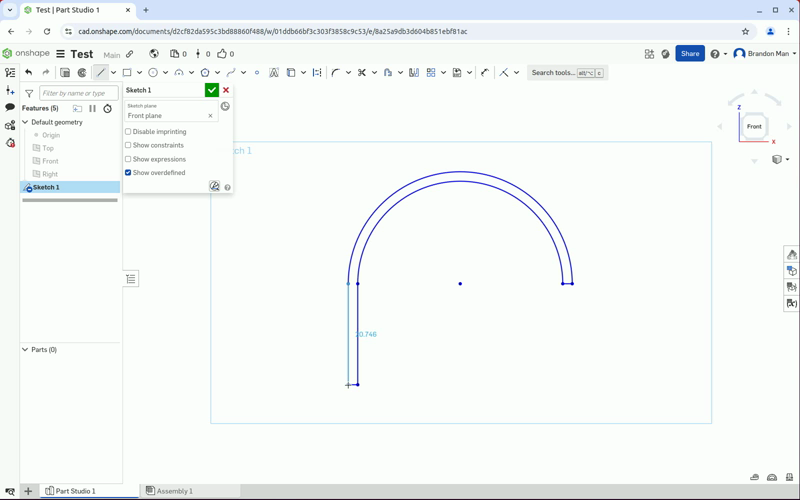
click(348, 384)
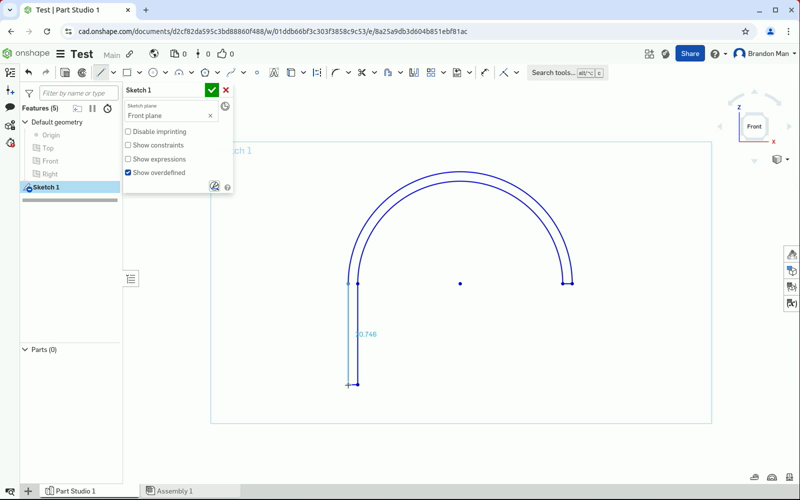
key(esc)
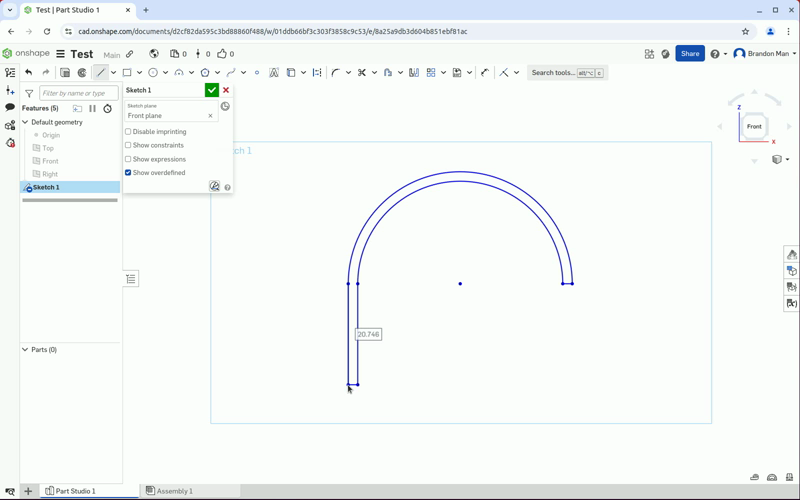
mouse_move(514, 191)
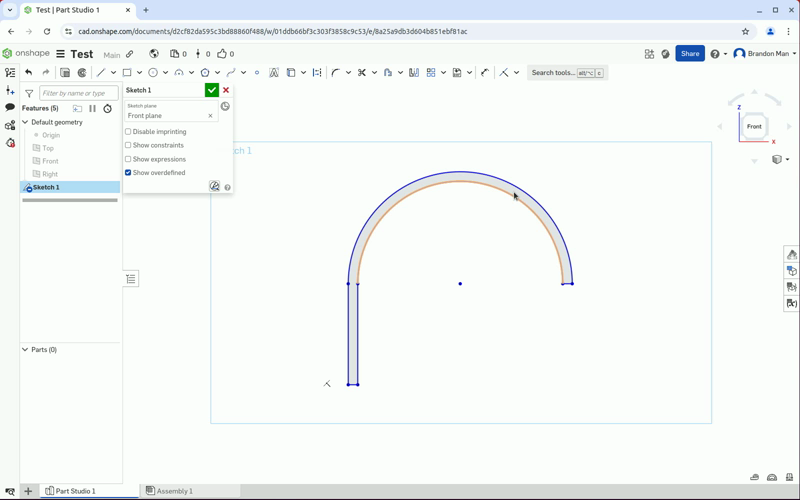
click(514, 191)
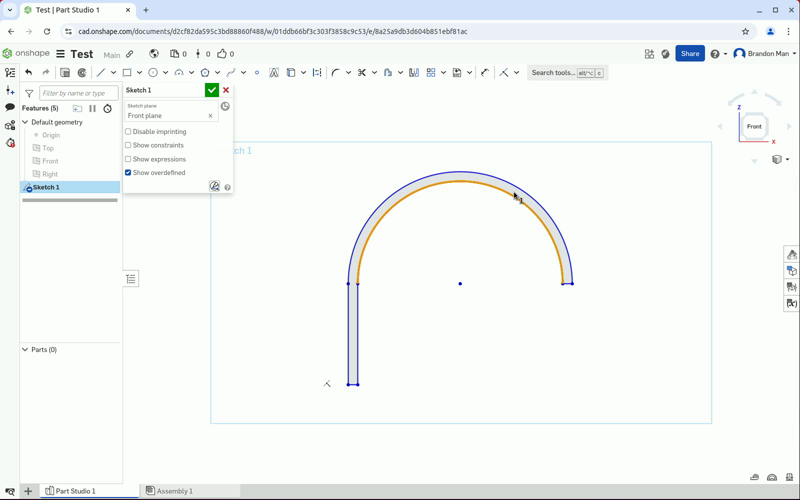
mouse_move(73, 352)
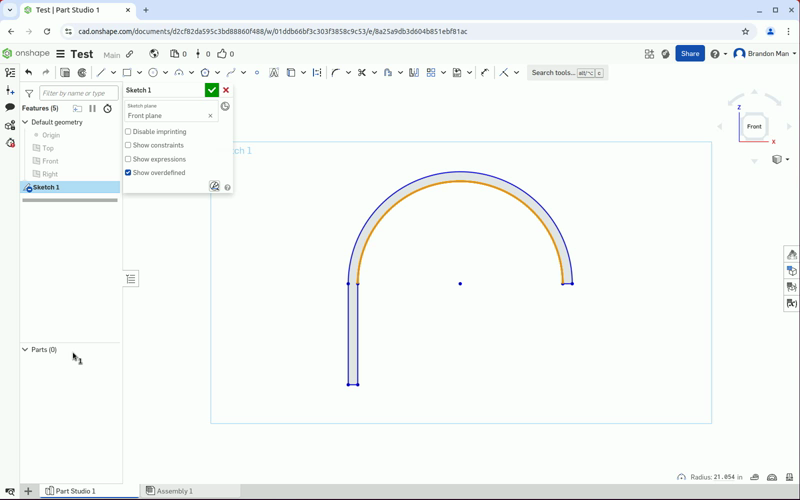
key(shift+y)
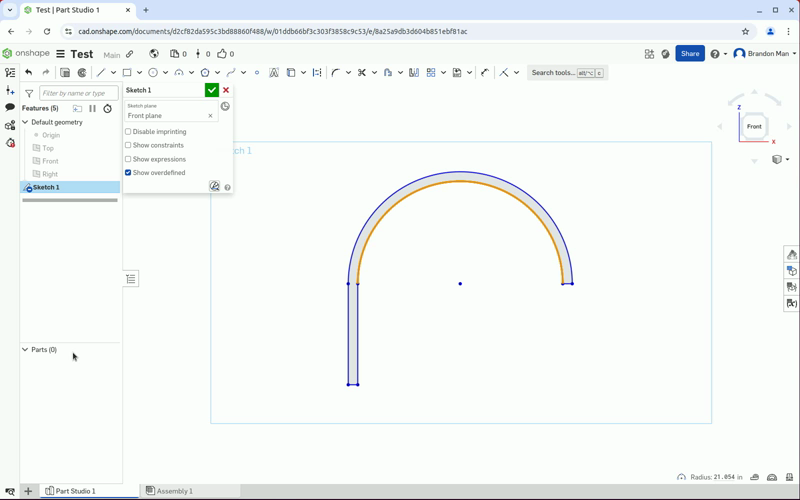
key(shift+e)
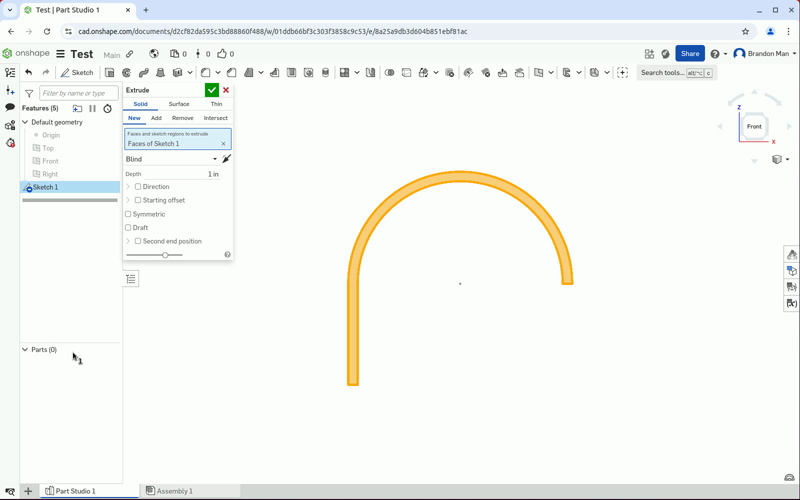
mouse_move(143, 106)
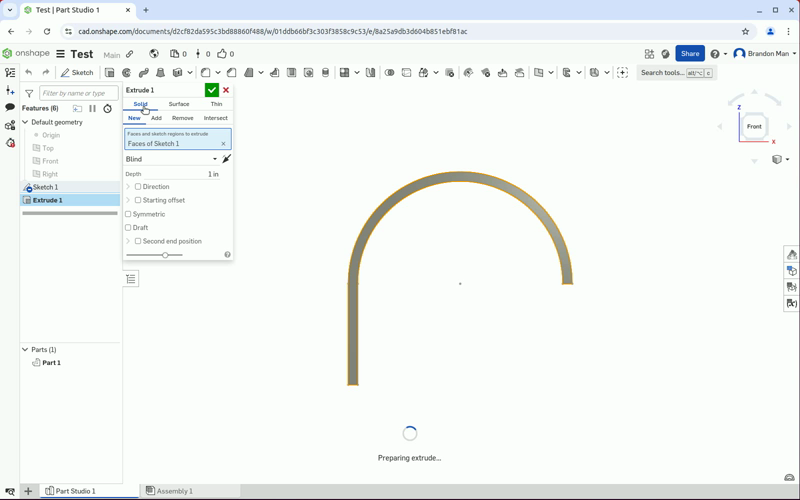
click(143, 106)
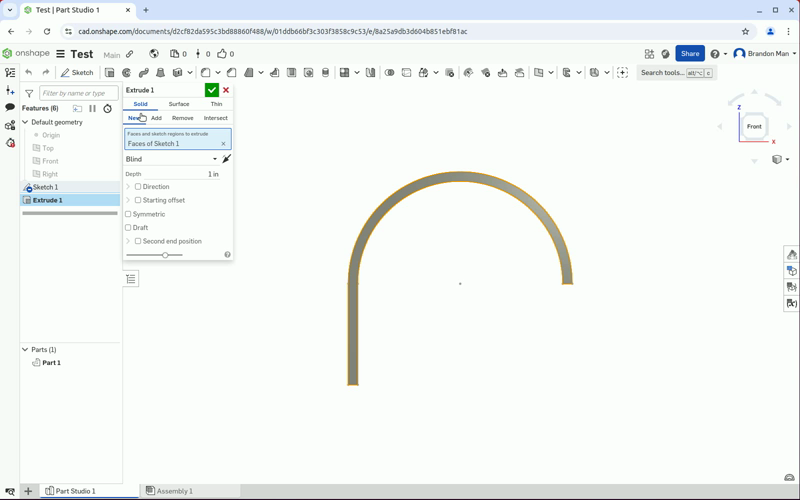
mouse_move(137, 120)
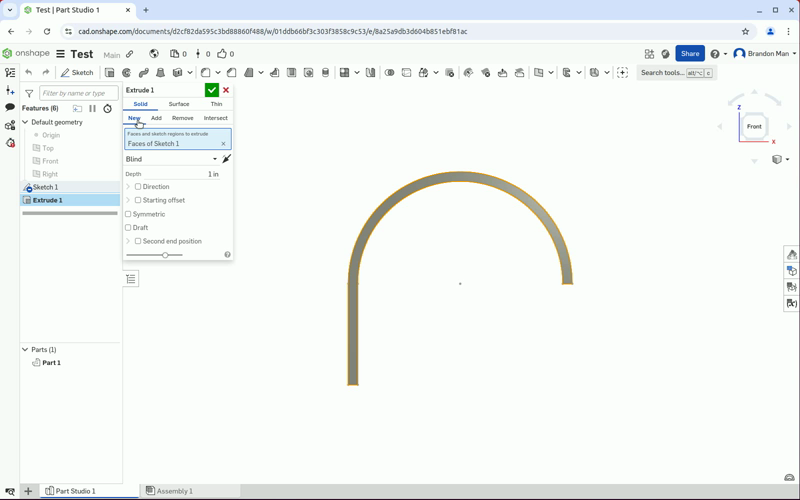
click(137, 120)
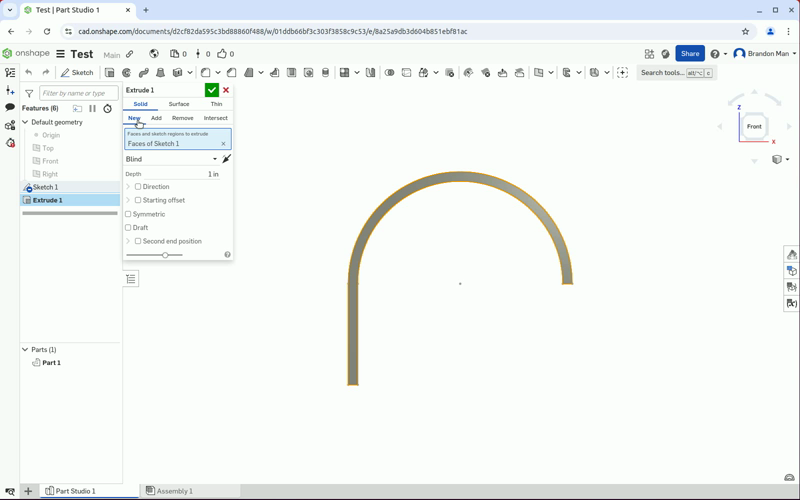
key(tab, 4)
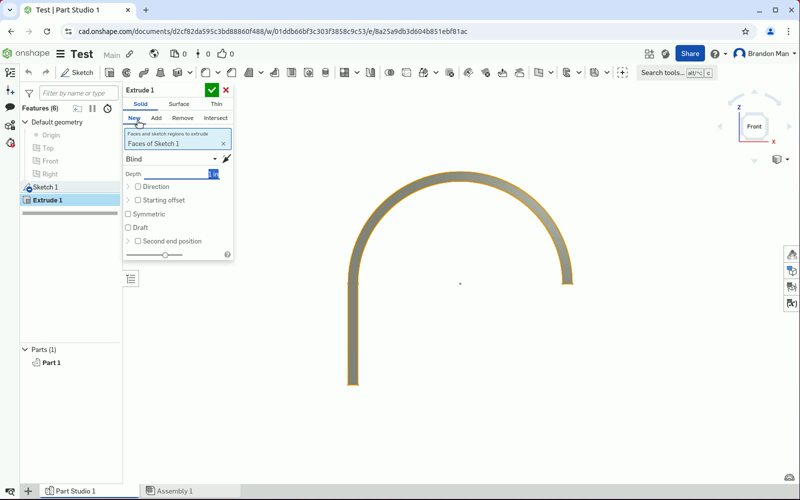
text(41.884)
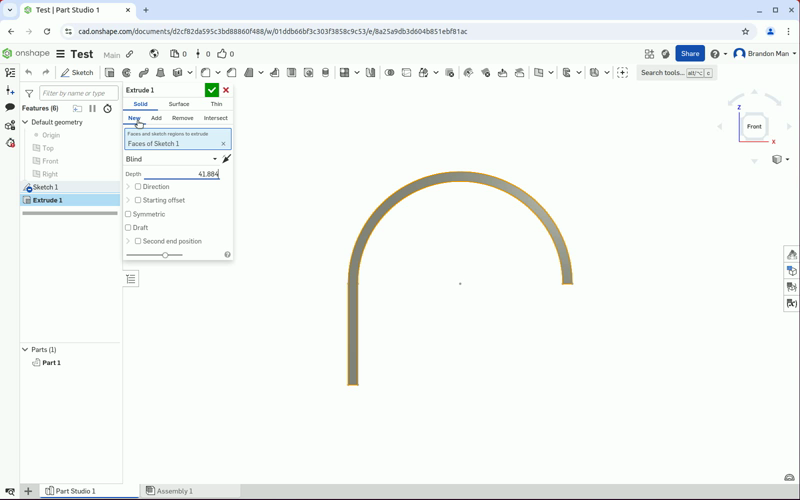
key(tab, 3)
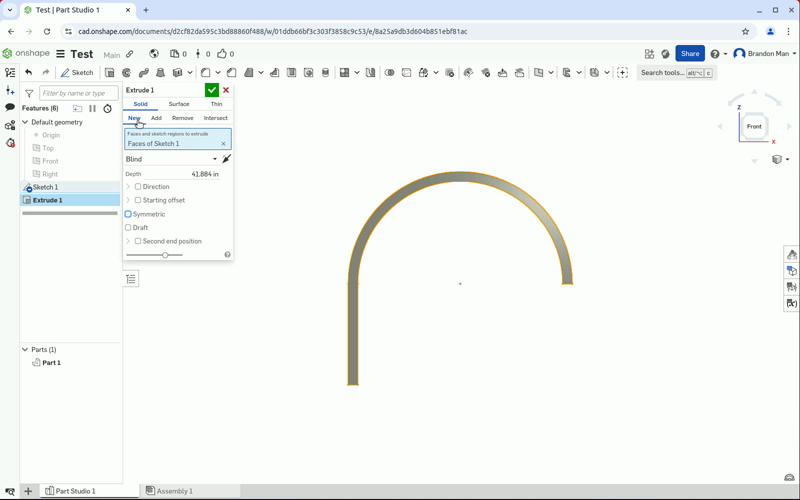
key(space)
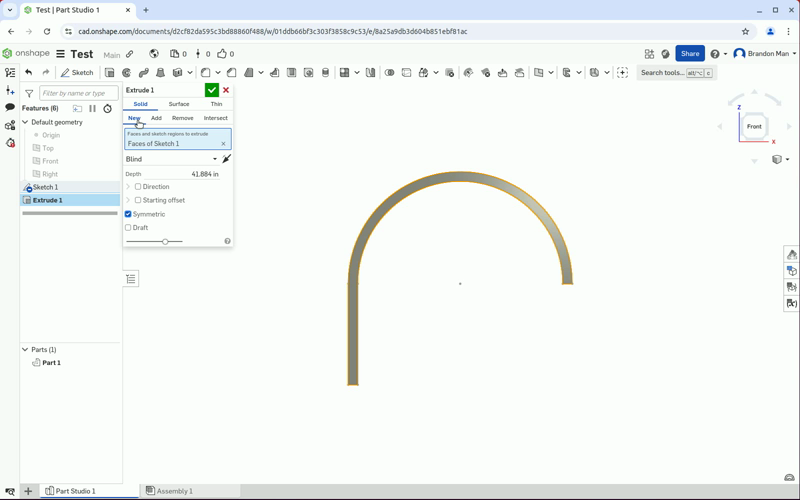
key(enter)
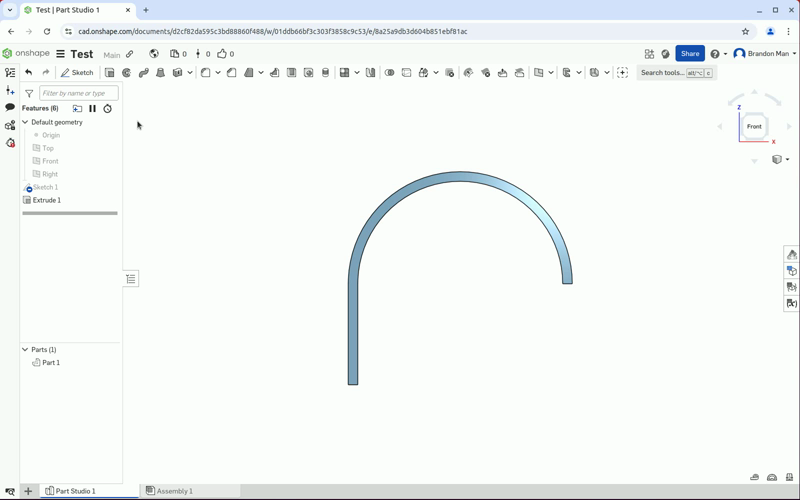
key(shift+h)
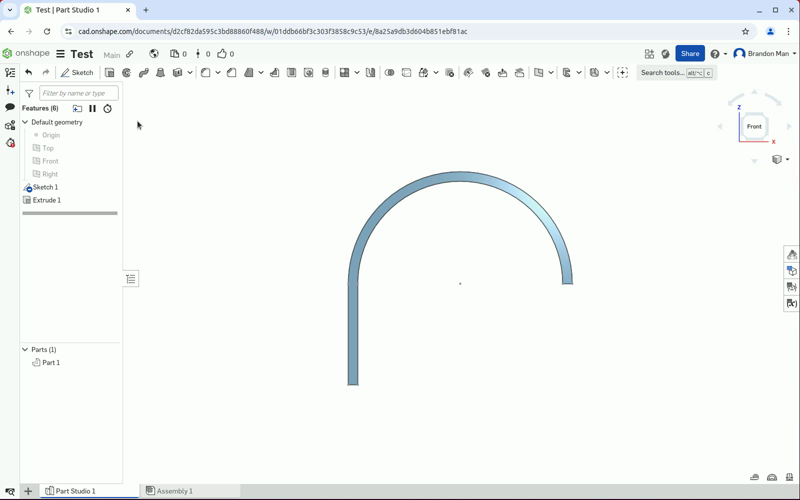
key(shift+h)
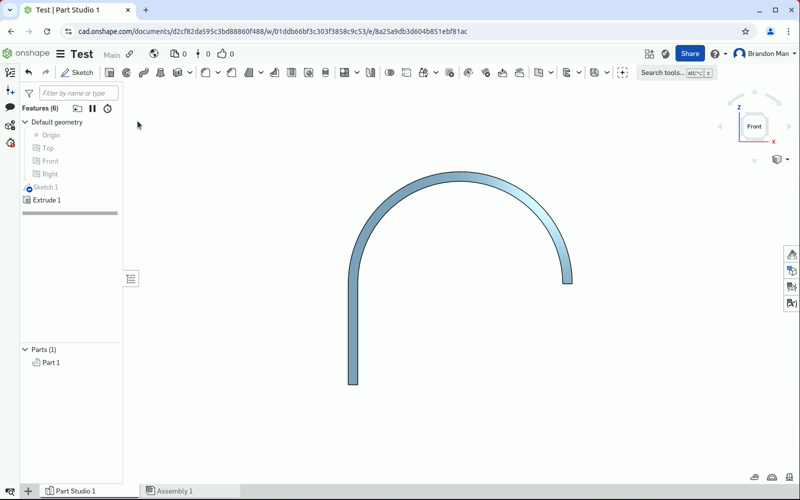
mouse_move(73, 189)
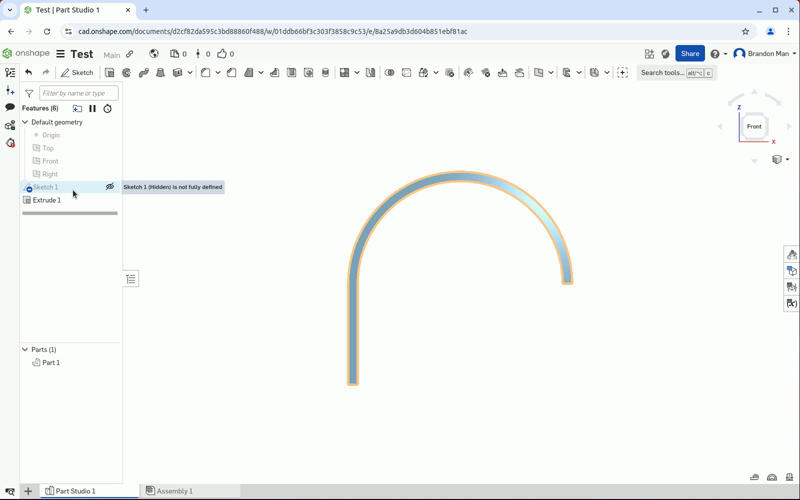
click(73, 189)
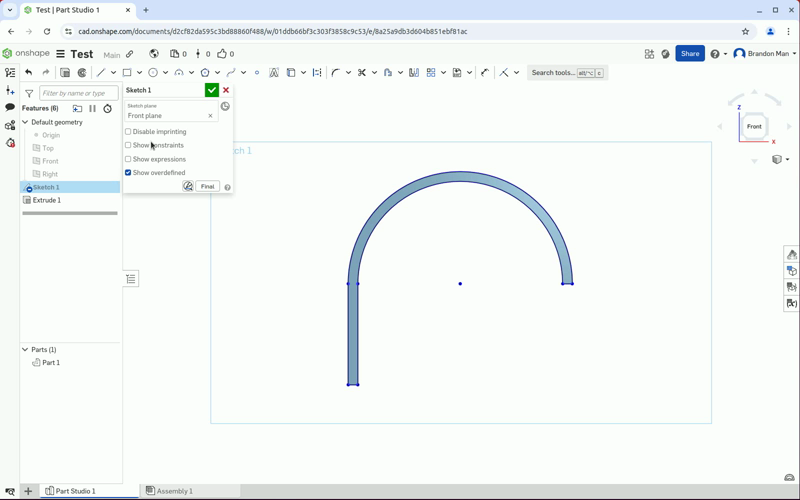
mouse_move(229, 92)
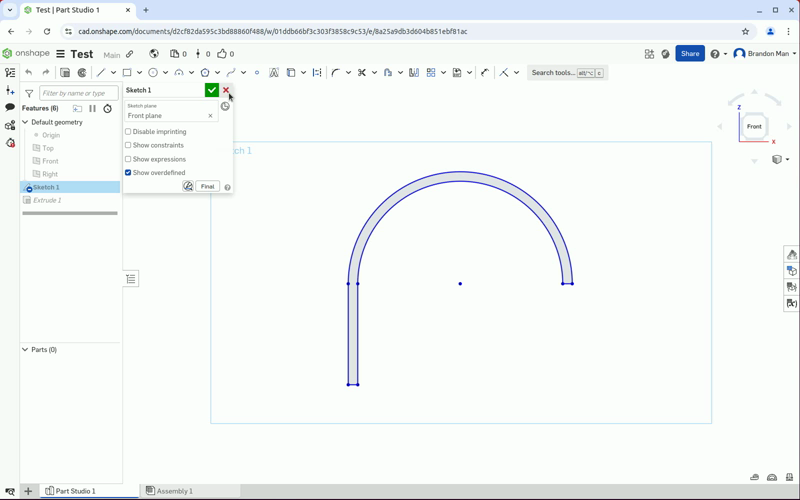
click(229, 92)
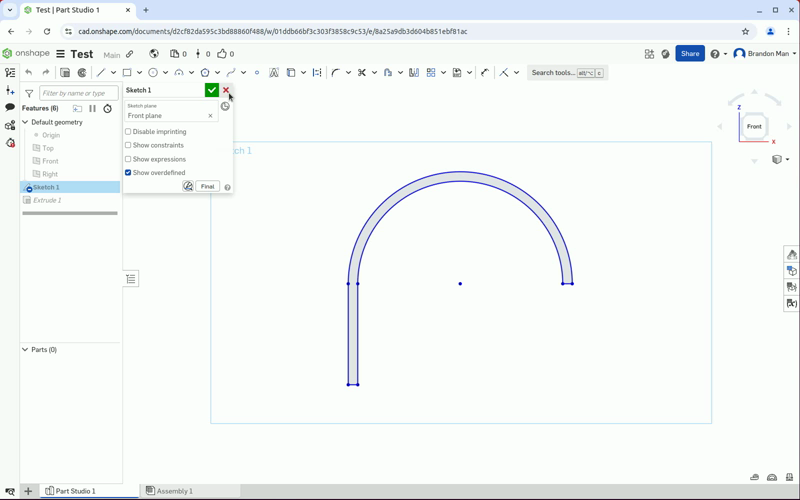
key(shift+s)
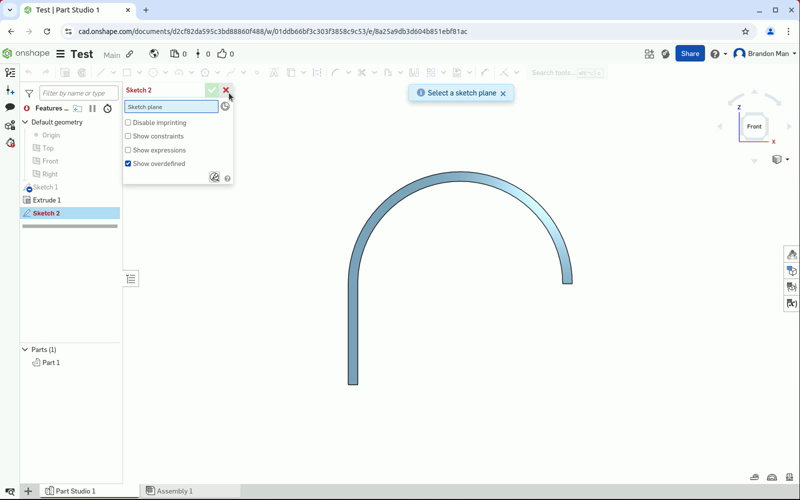
mouse_move(73, 163)
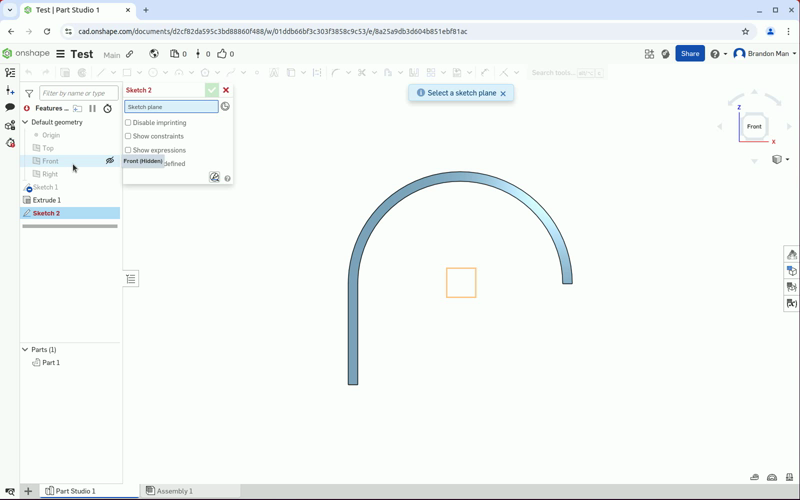
click(73, 163)
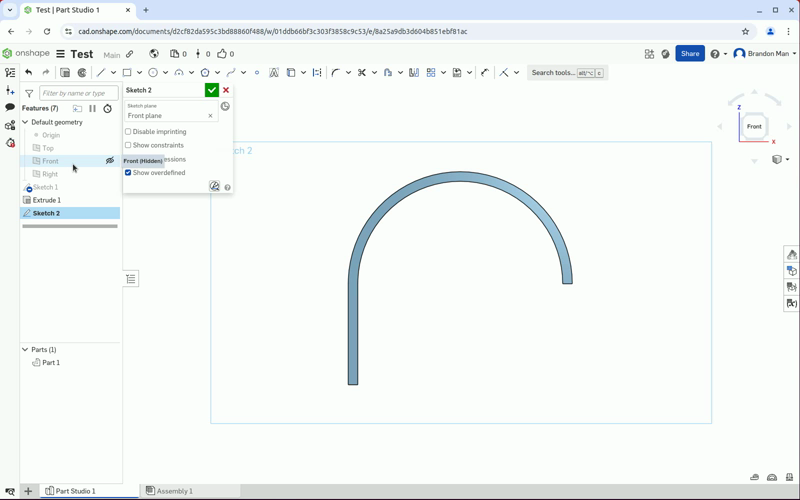
mouse_move(73, 352)
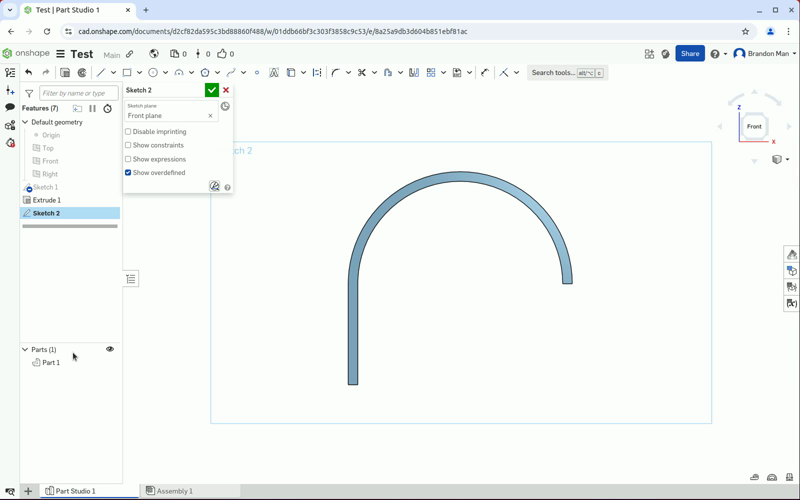
key(y)
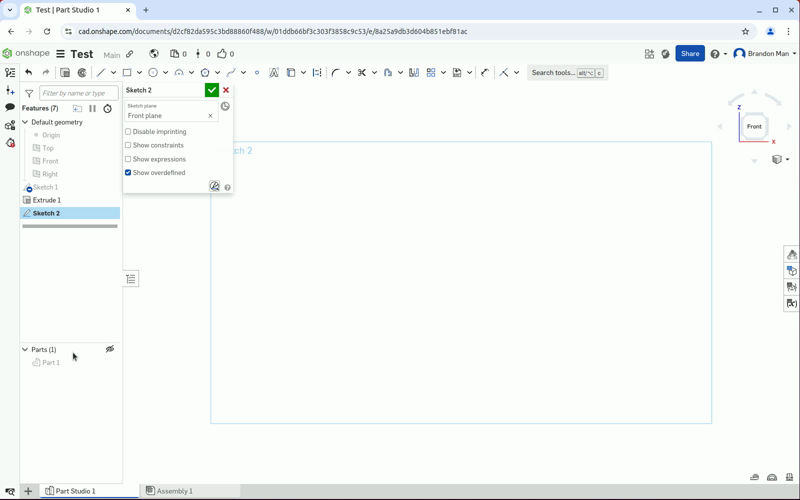
key(l)
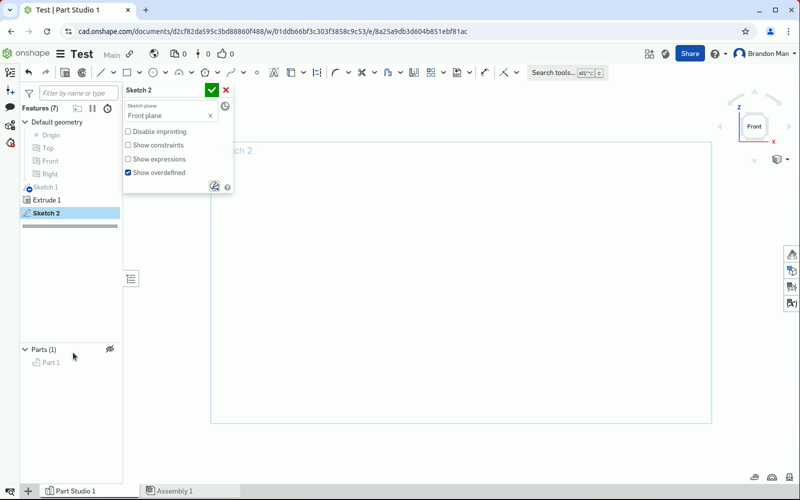
key_down(shift)
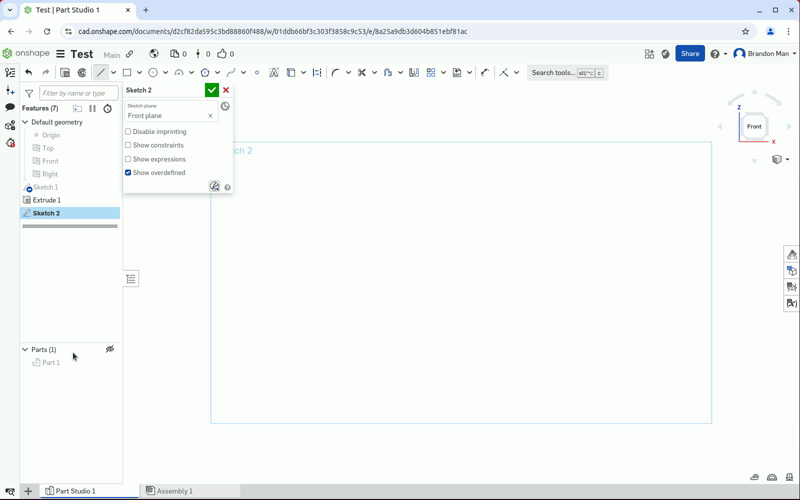
mouse_move(562, 384)
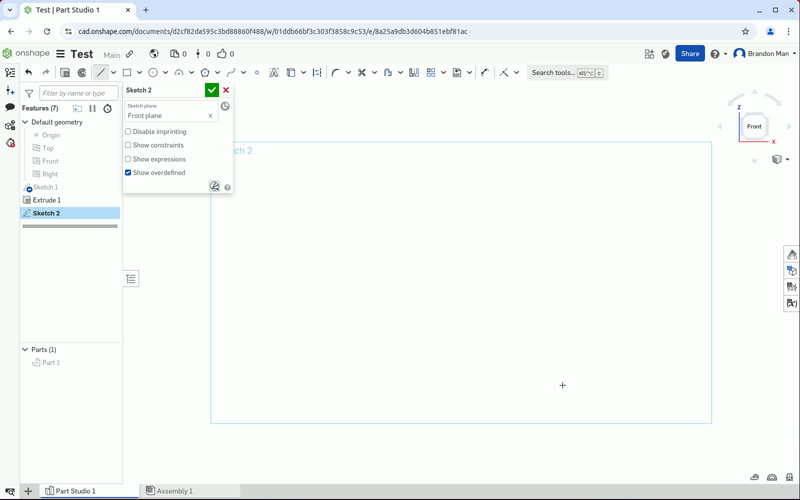
click(562, 384)
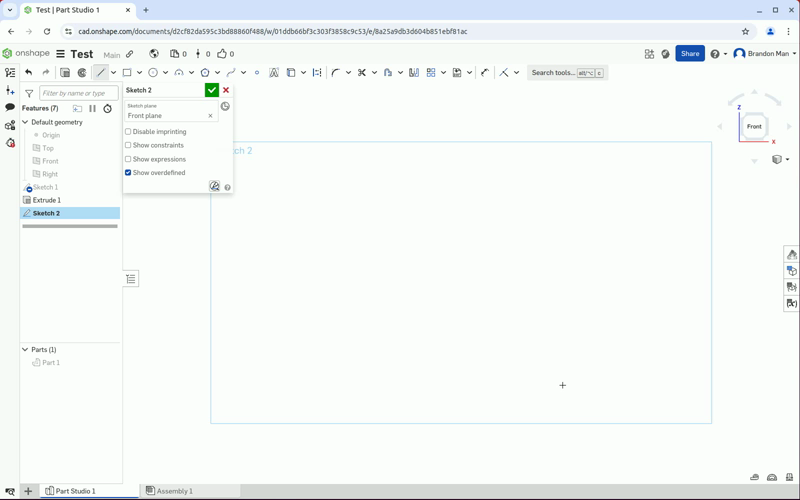
key_up(shift)
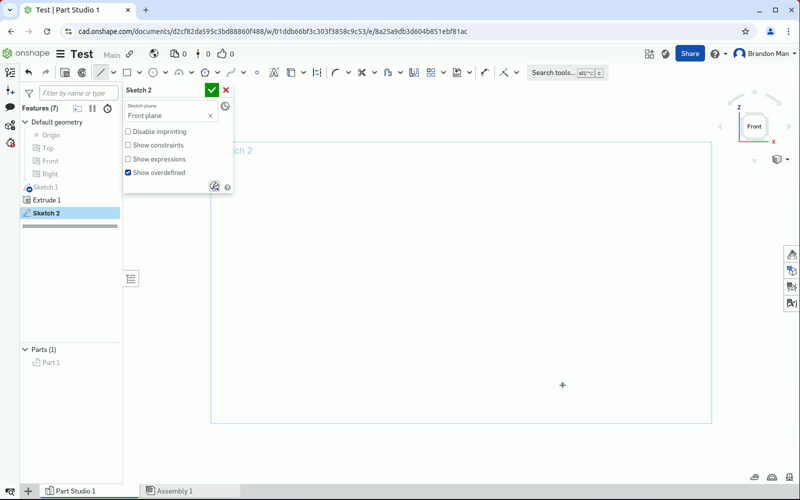
key_down(shift)
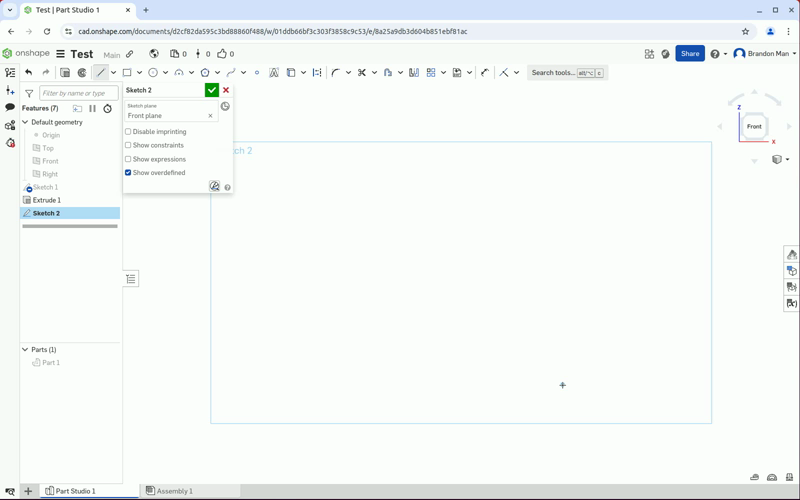
mouse_move(589, 384)
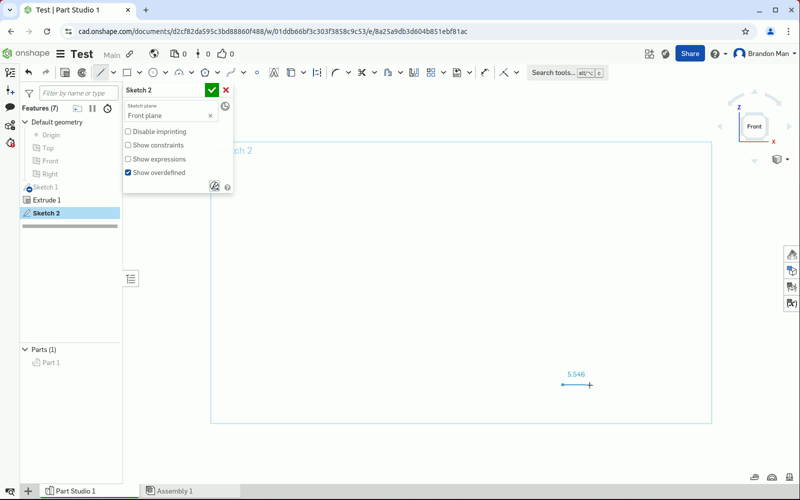
mouse_move(573, 384)
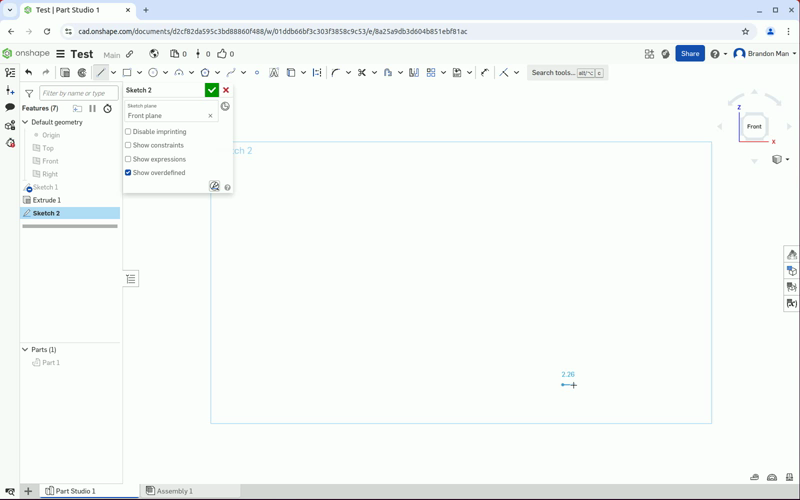
click(573, 384)
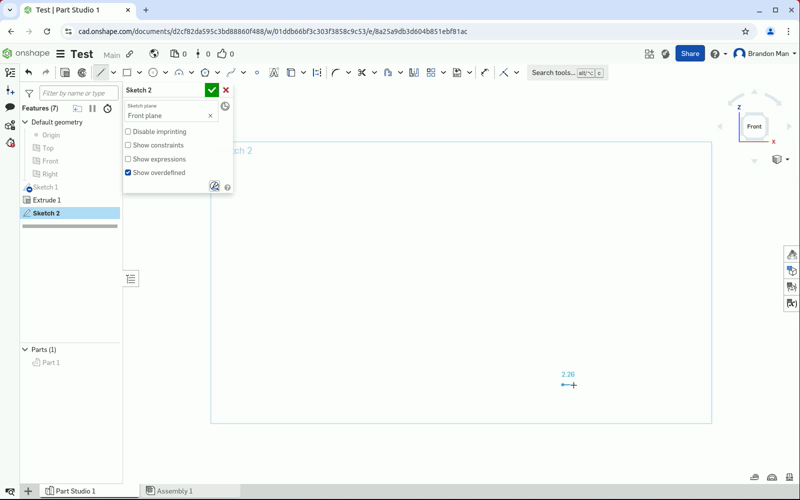
key_up(shift)
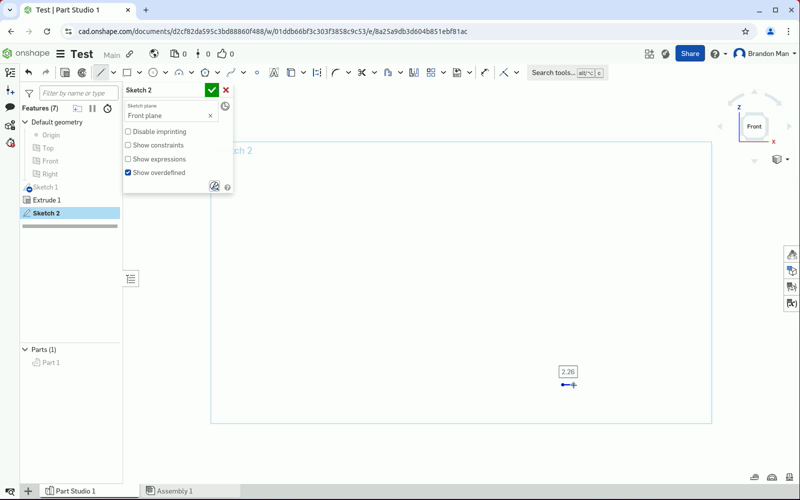
key_down(shift)
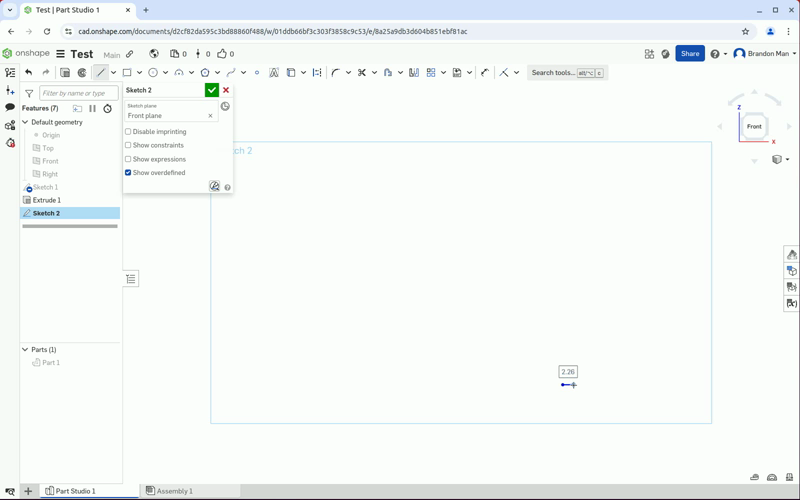
mouse_move(573, 282)
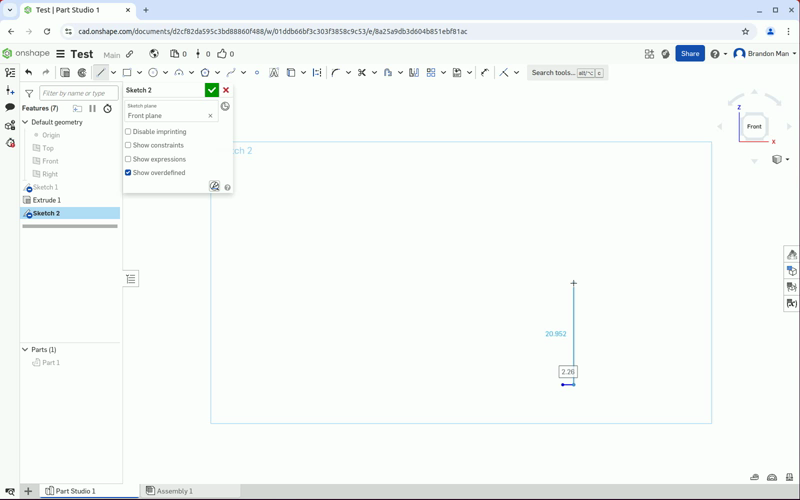
click(573, 282)
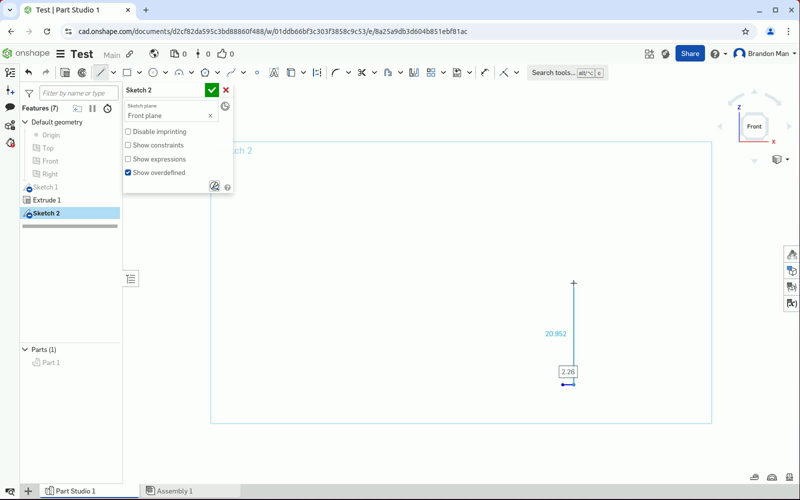
key_up(shift)
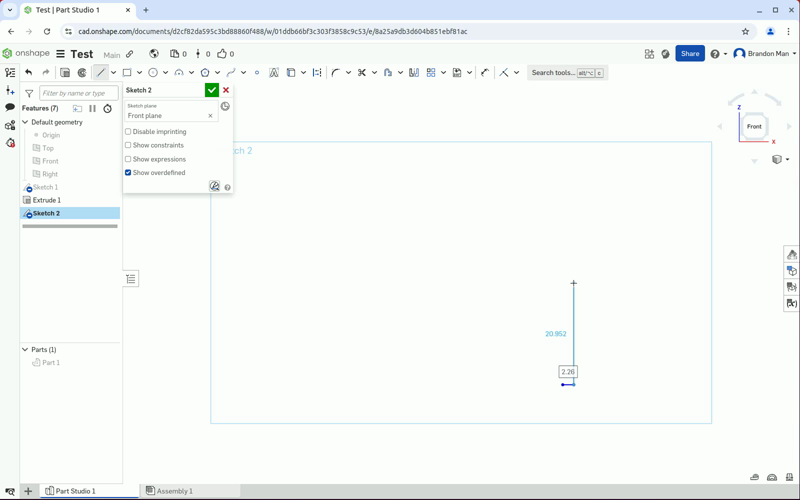
key_down(shift)
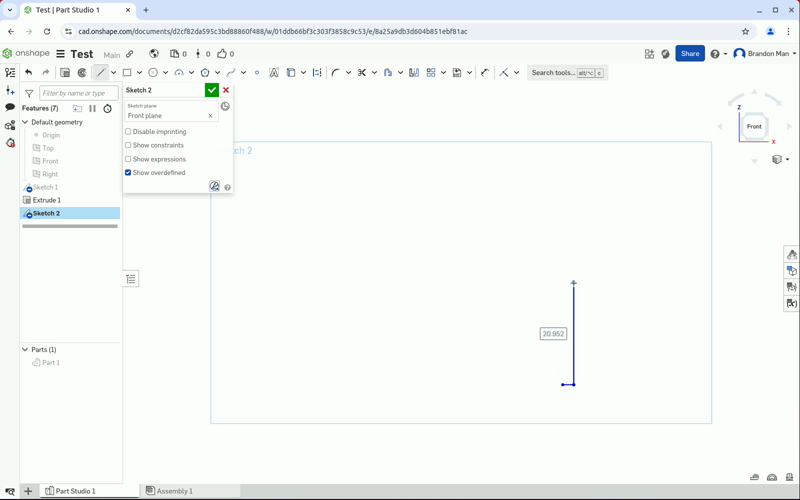
mouse_move(589, 282)
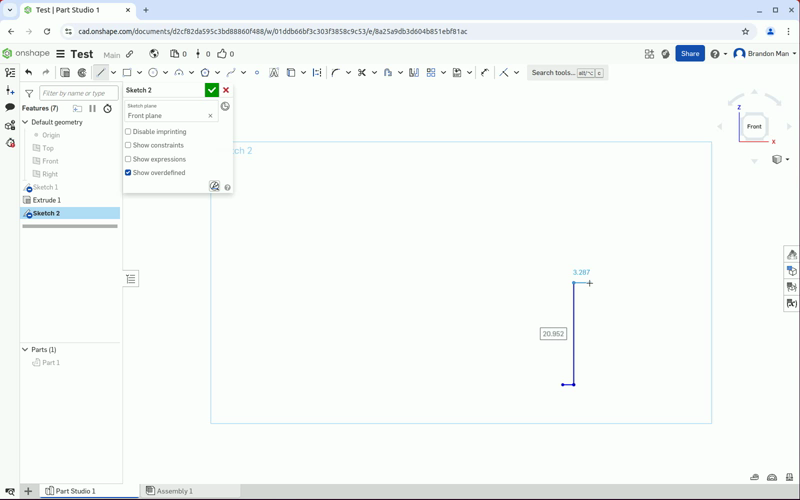
mouse_move(562, 282)
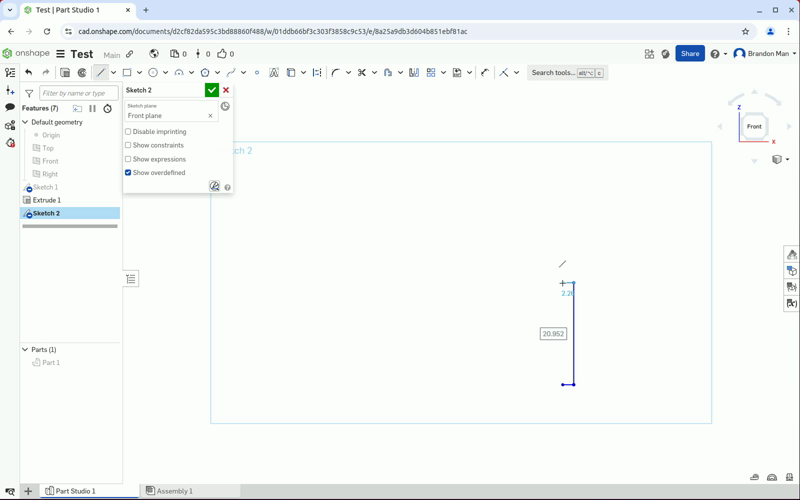
click(562, 282)
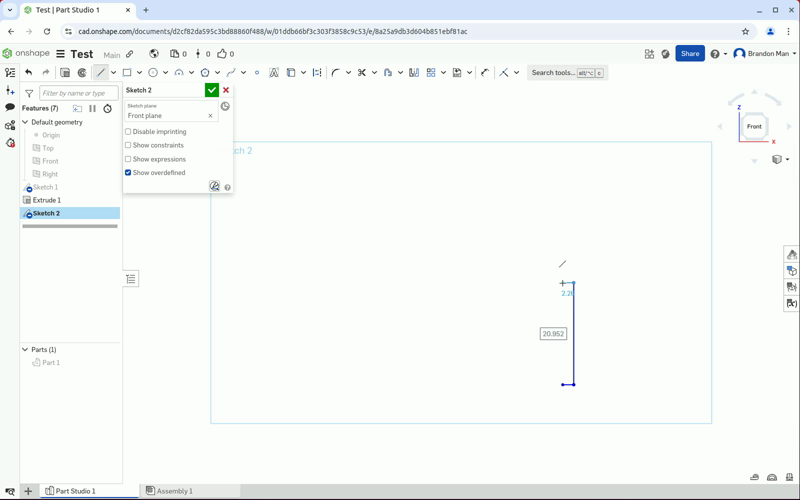
key_up(shift)
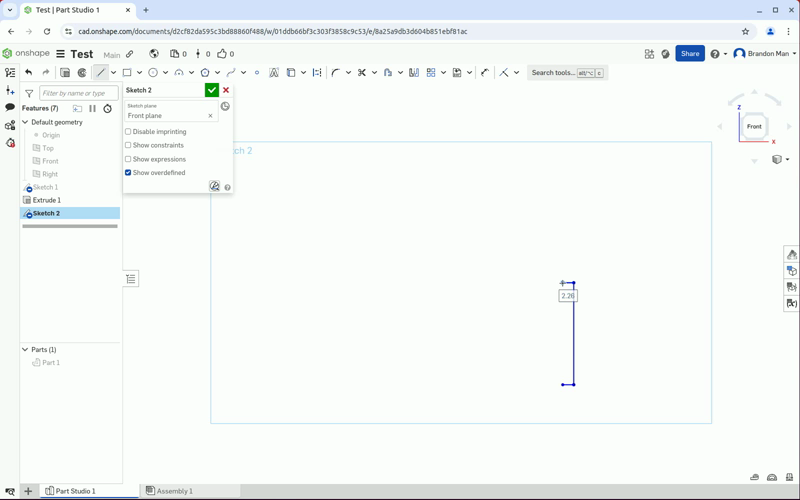
key_down(shift)
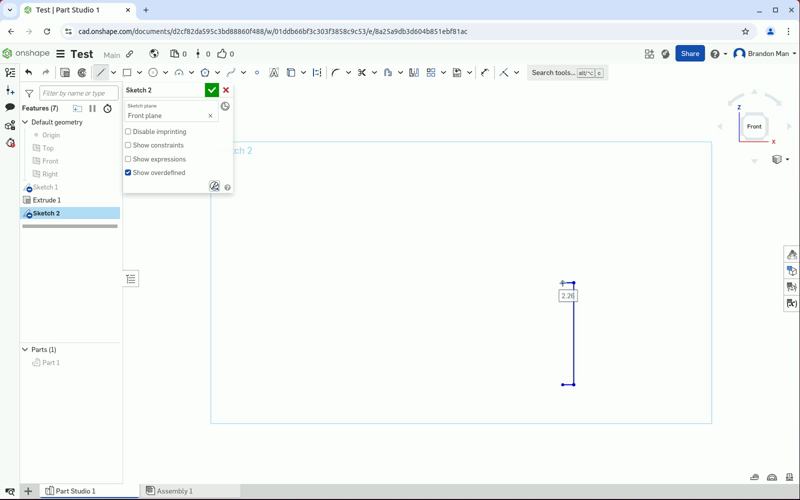
mouse_move(562, 384)
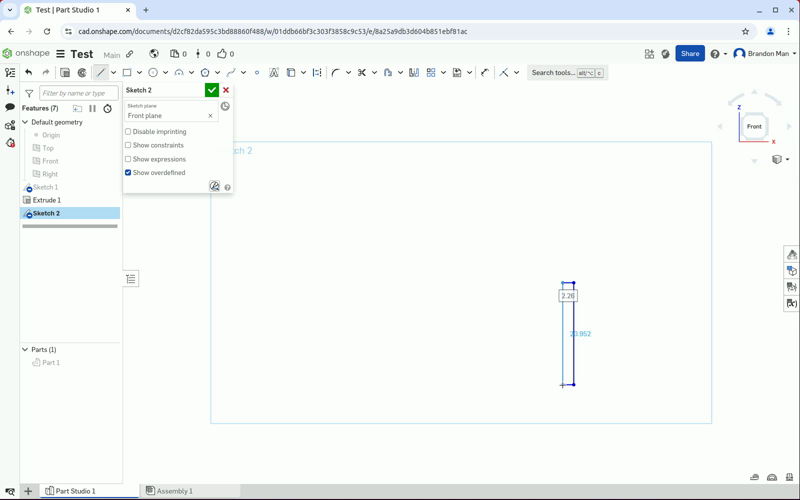
key_up(shift)
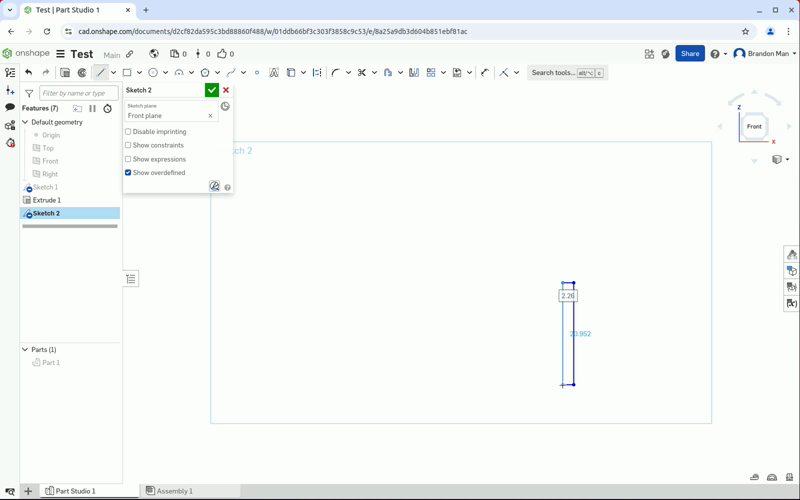
click(562, 384)
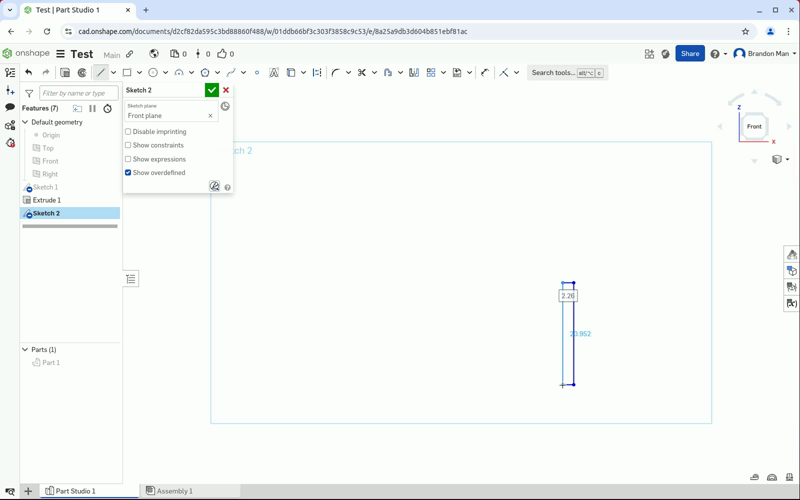
key(esc)
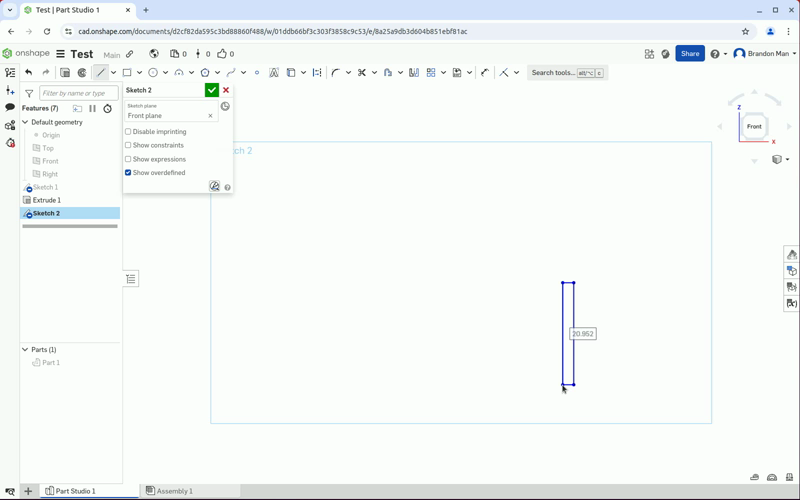
mouse_move(569, 334)
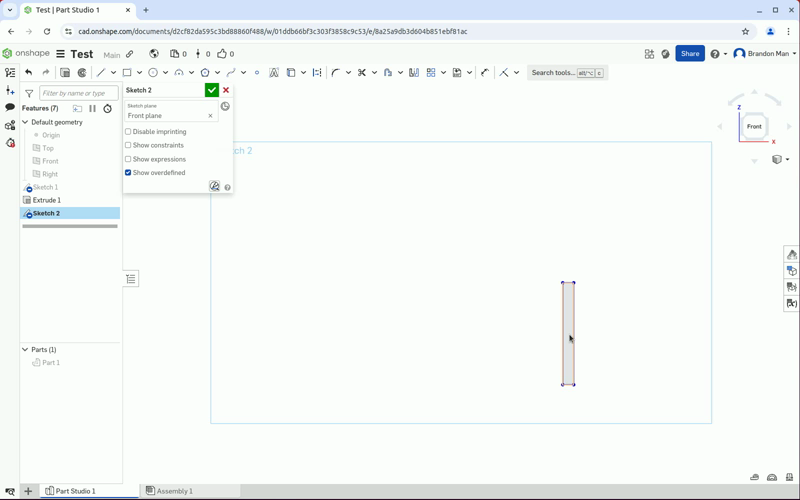
scroll(6)
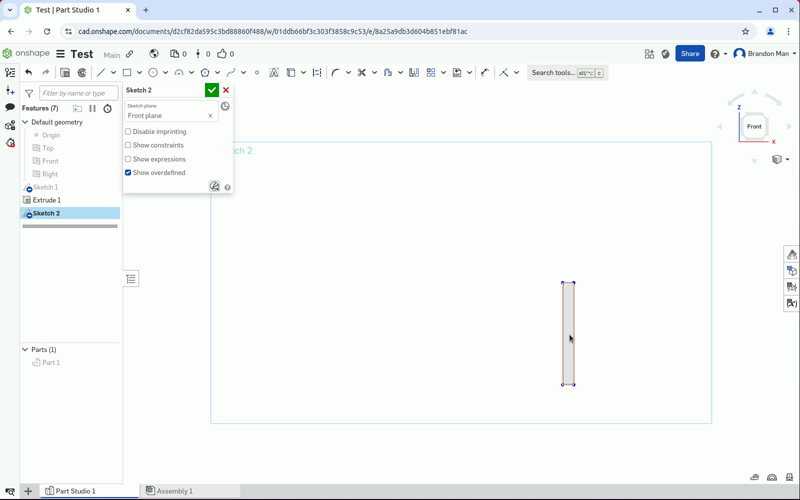
scroll(6)
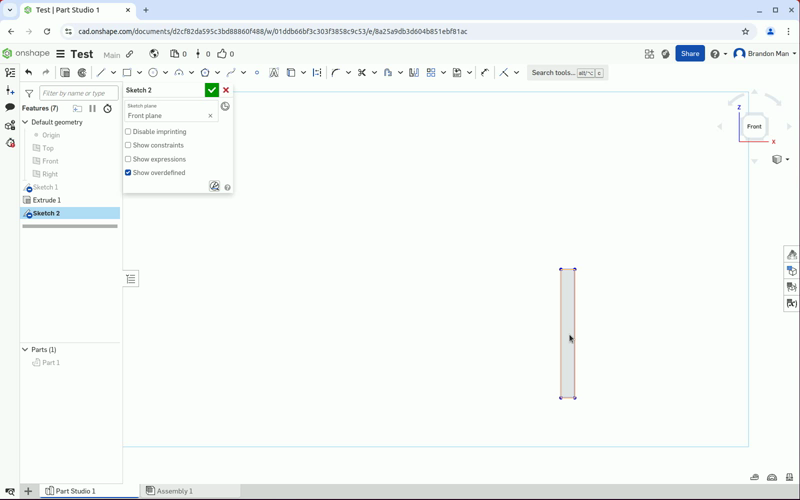
scroll(6)
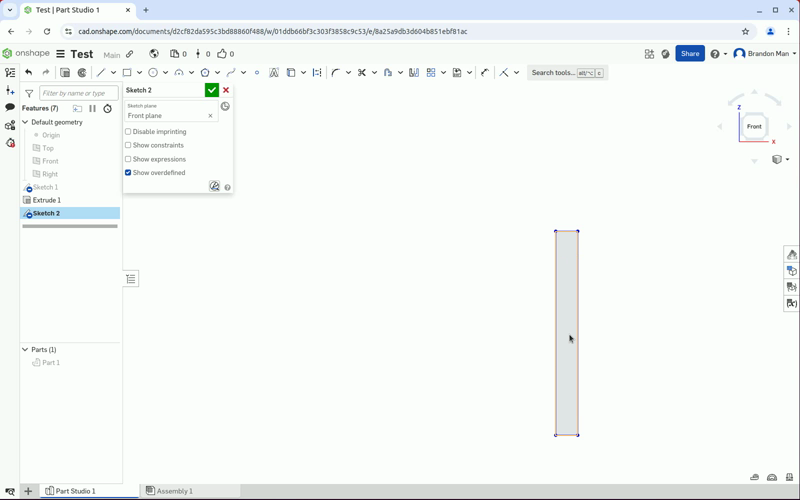
scroll(6)
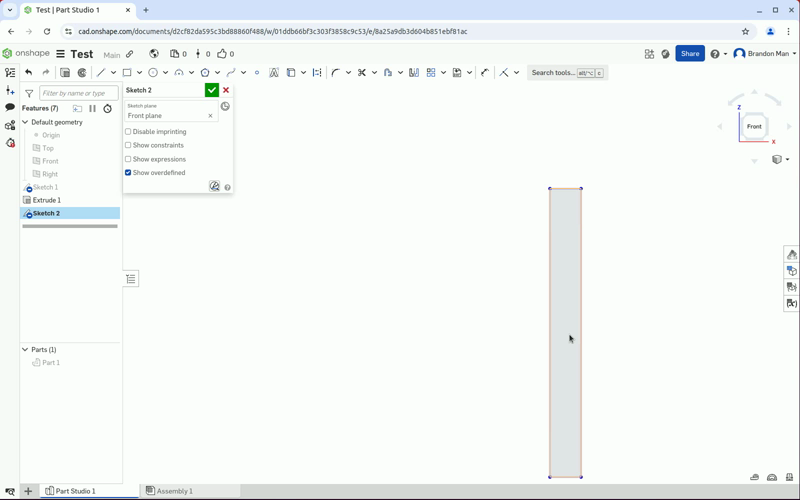
scroll(6)
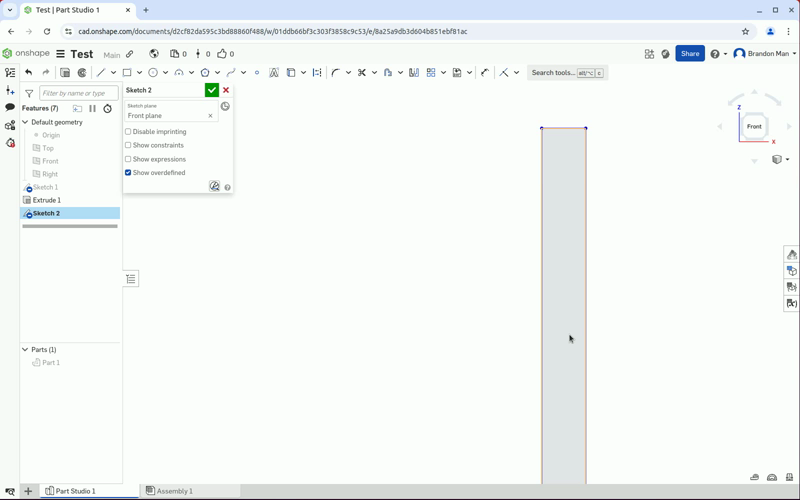
scroll(6)
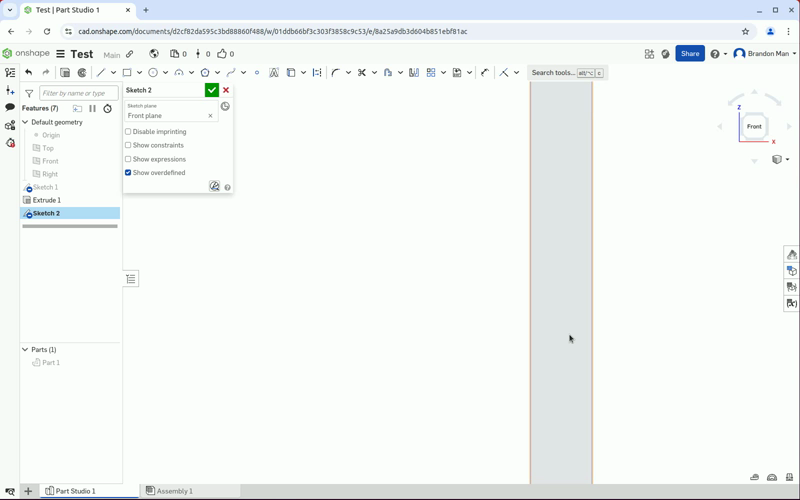
scroll(6)
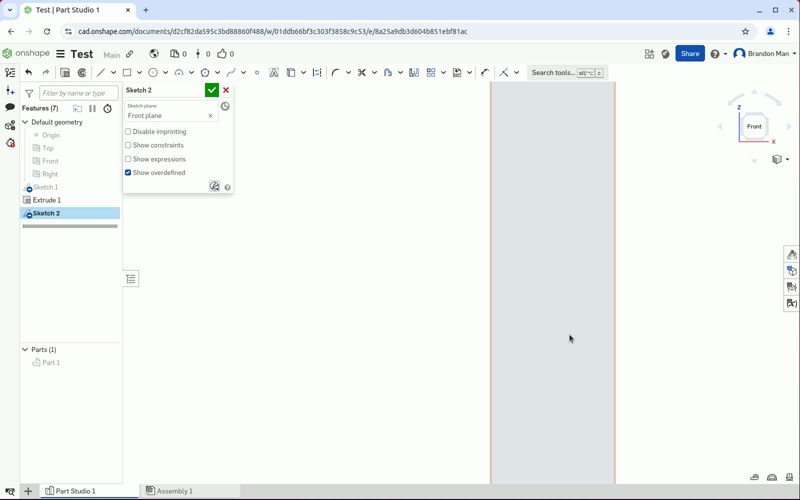
click(569, 334)
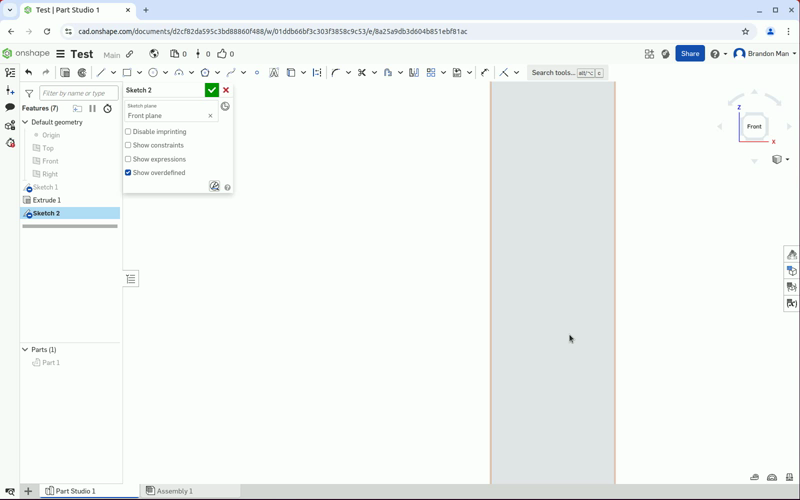
scroll(-6)
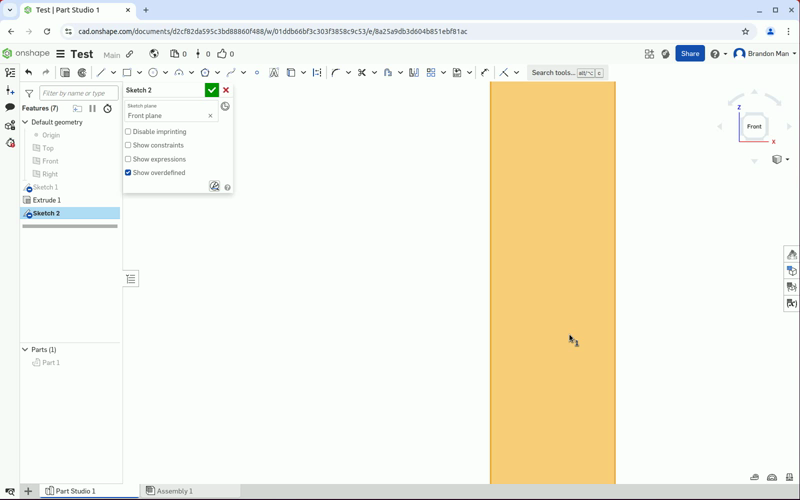
scroll(-6)
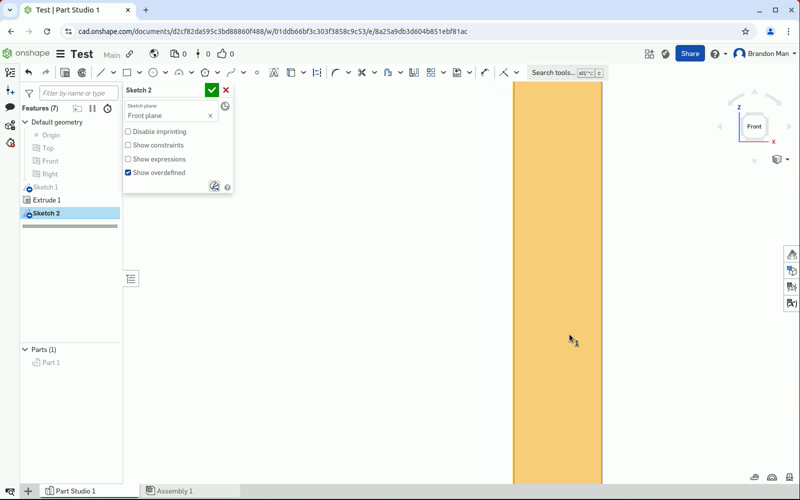
scroll(-6)
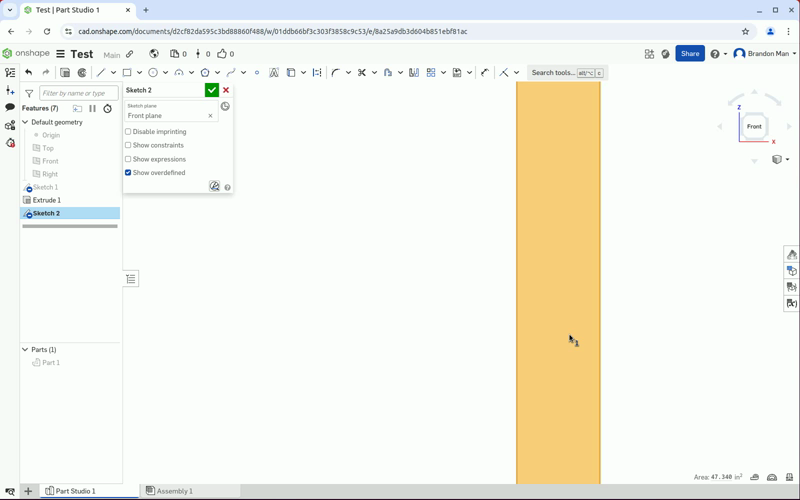
scroll(-6)
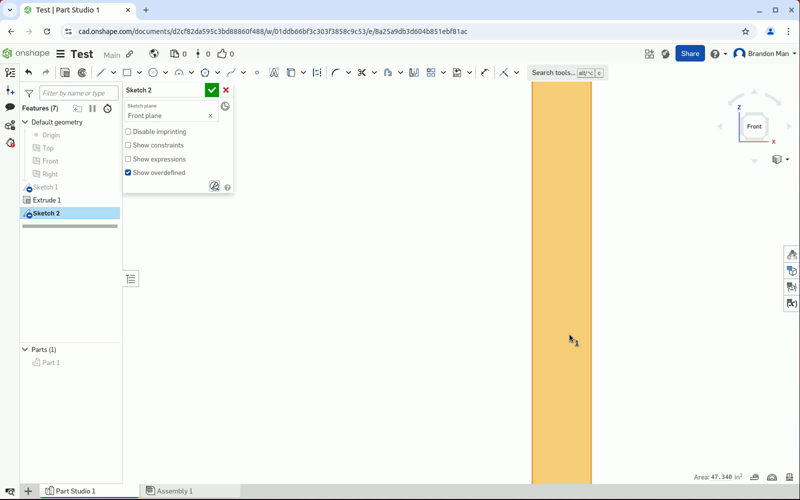
scroll(-6)
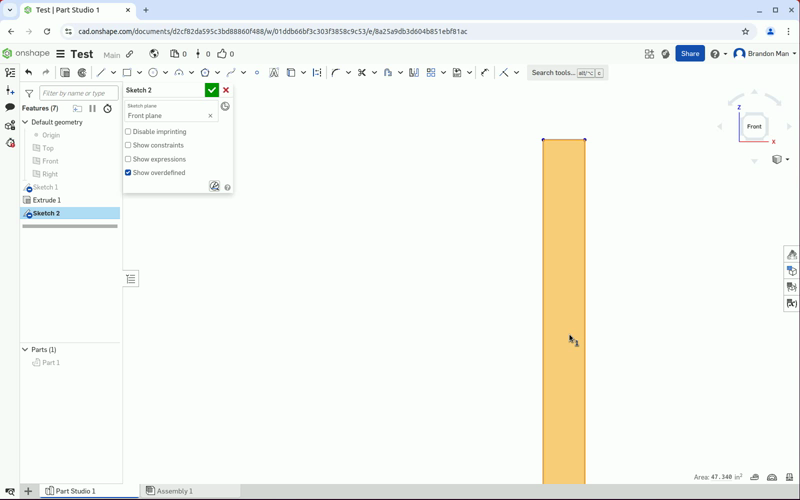
scroll(-6)
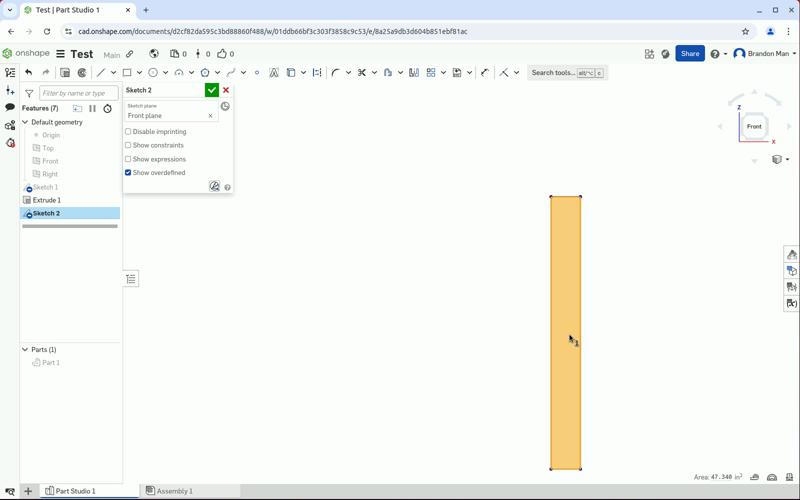
scroll(-6)
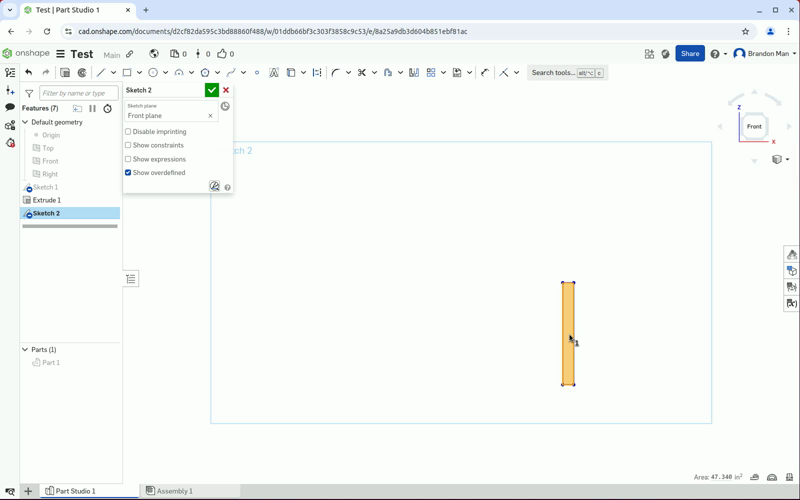
mouse_move(73, 352)
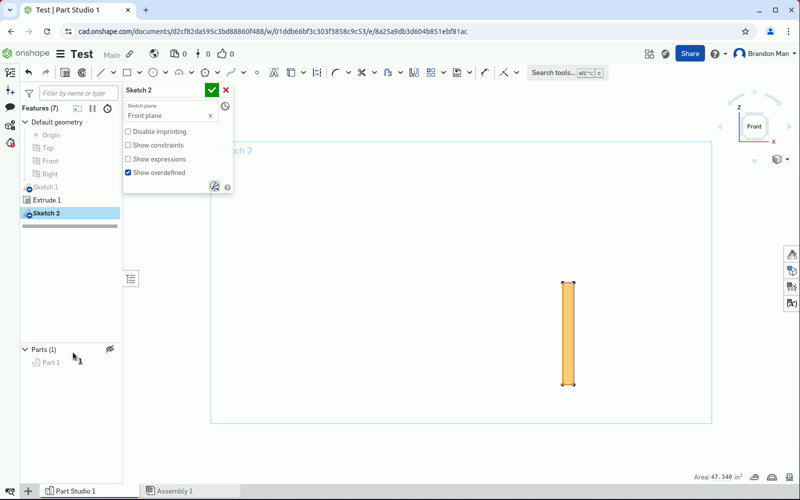
key(shift+y)
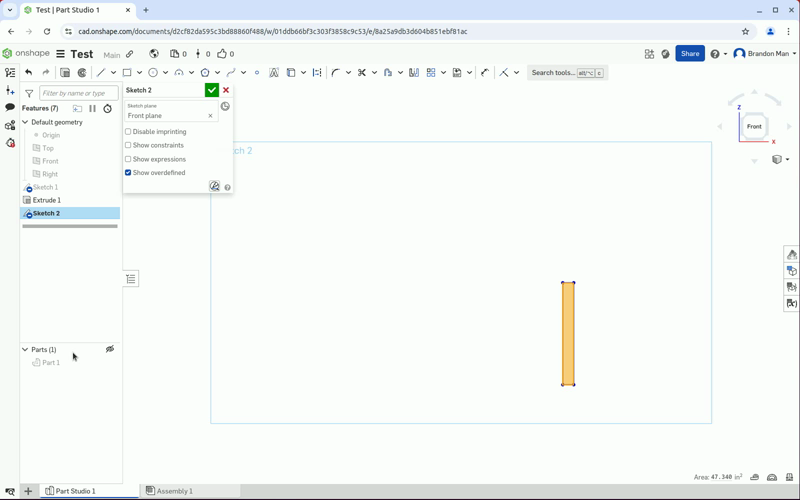
key(shift+e)
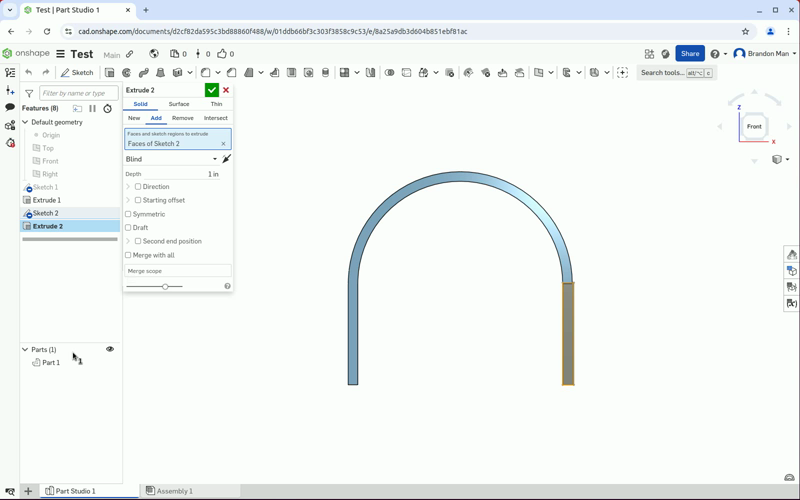
mouse_move(143, 106)
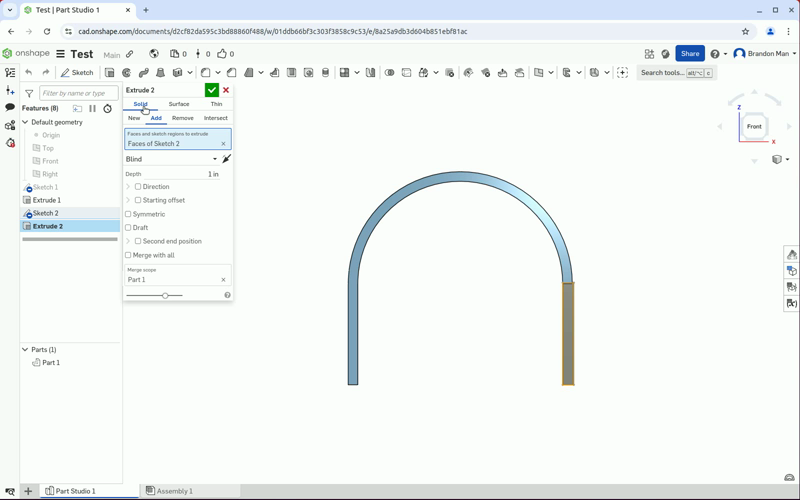
click(143, 106)
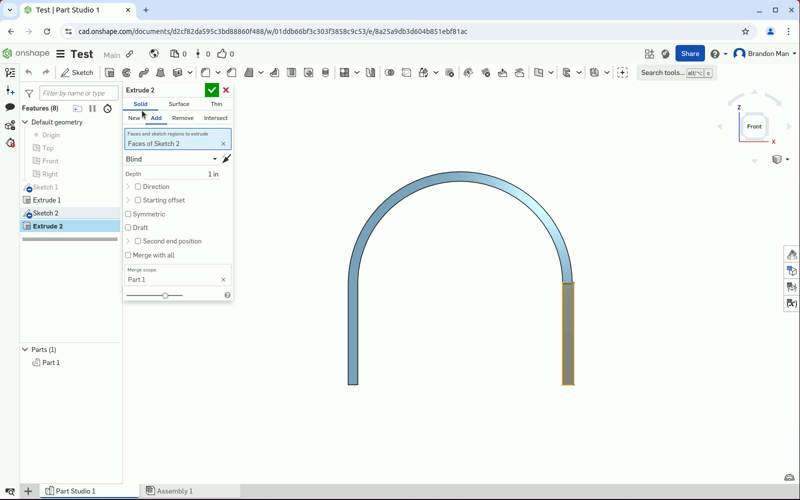
mouse_move(137, 120)
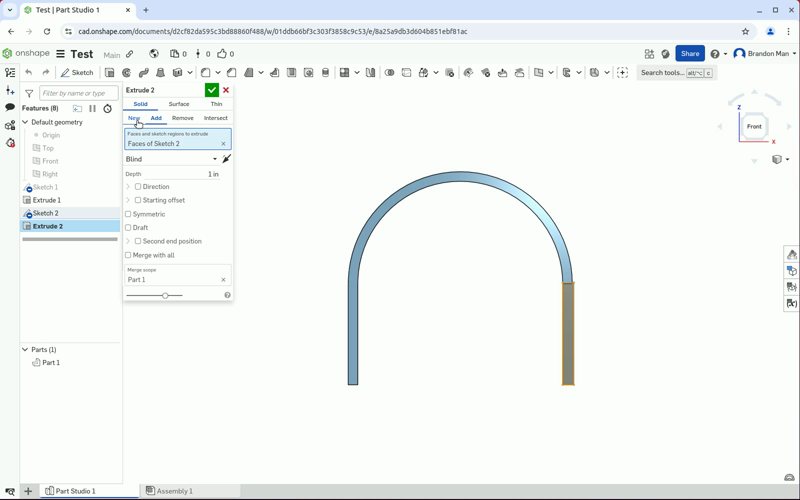
click(137, 120)
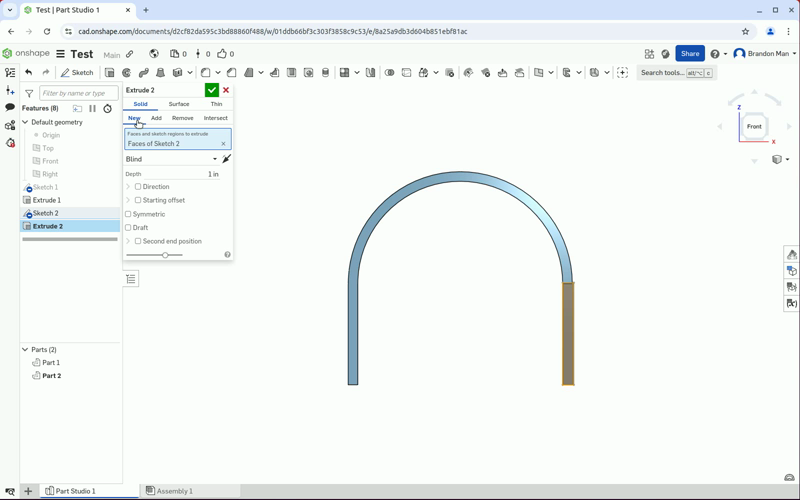
key(tab, 4)
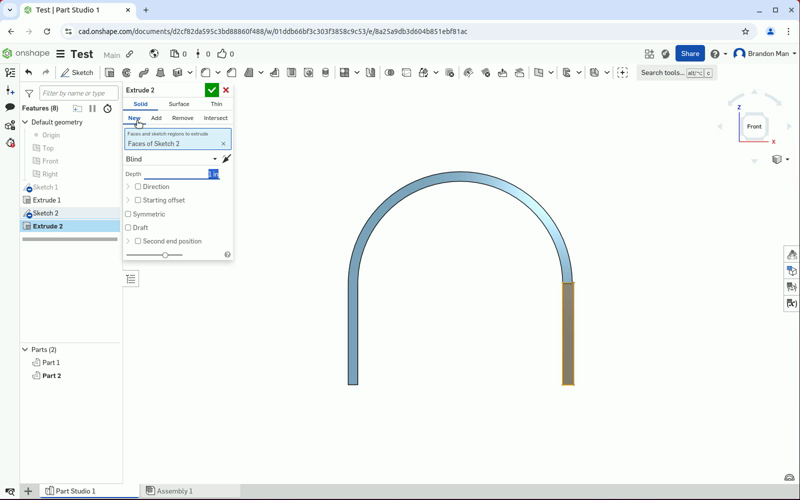
text(41.884)
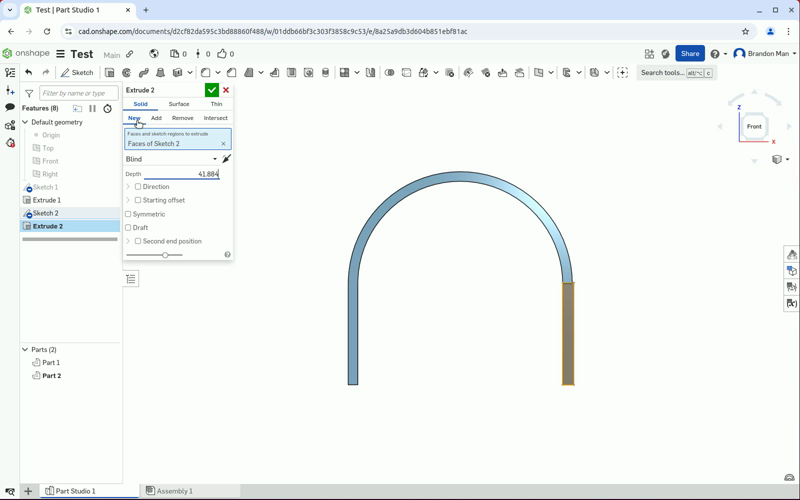
key(tab, 3)
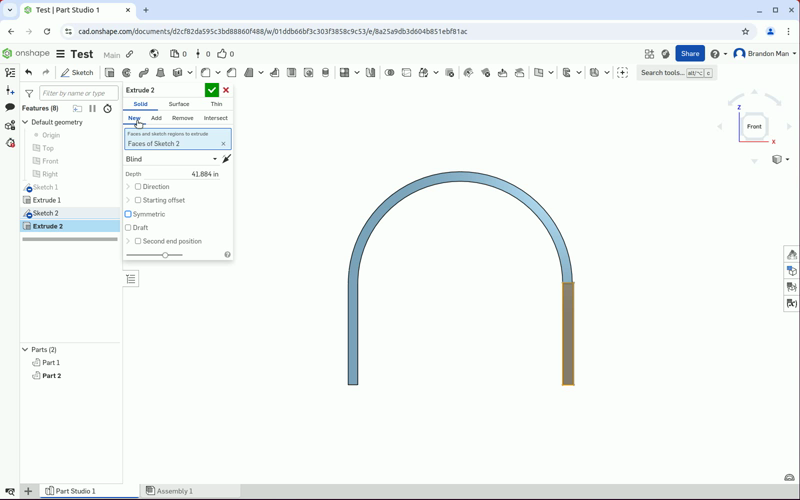
key(space)
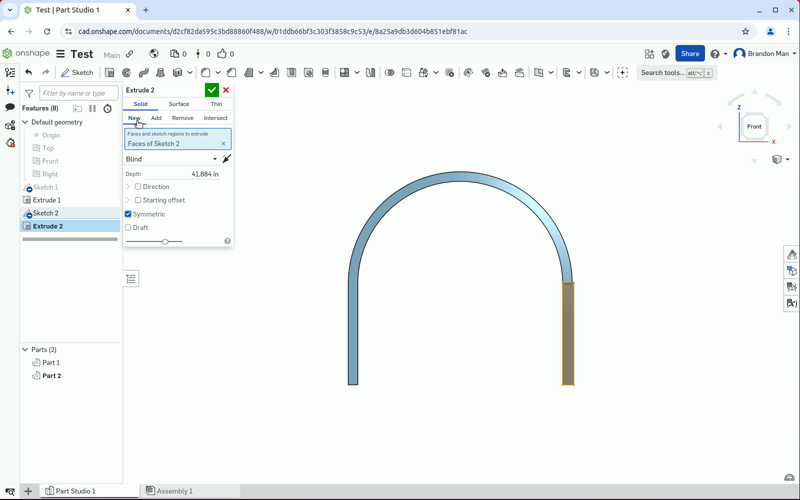
key(enter)
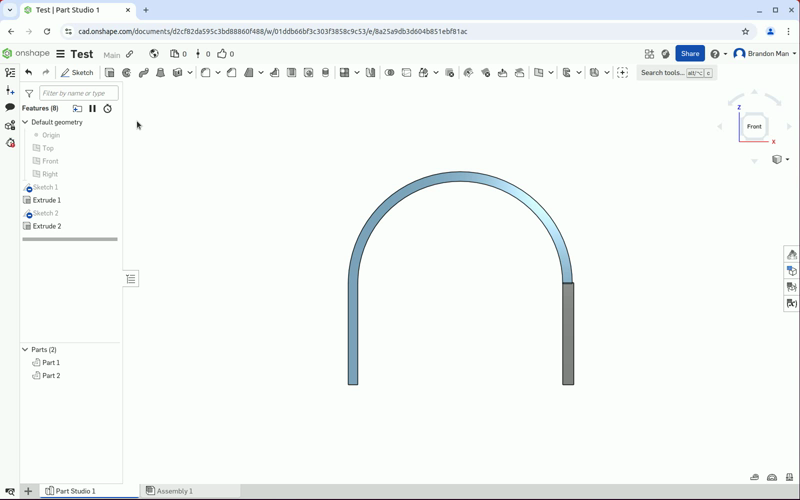
key(shift+h)
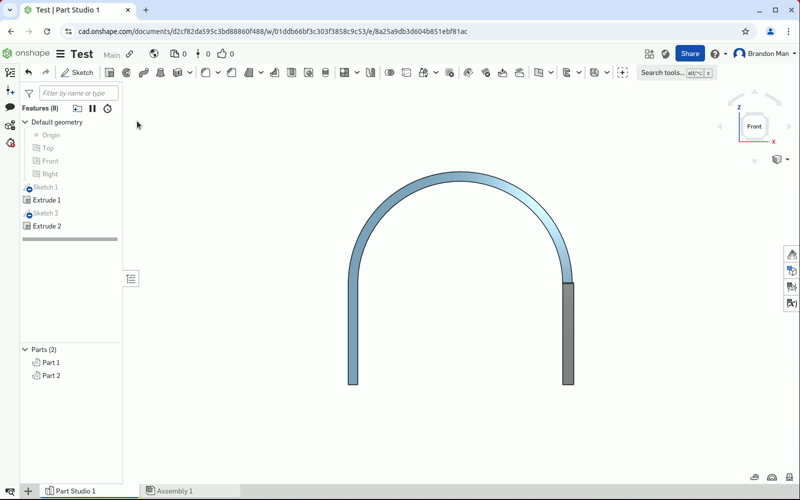
key(shift+h)
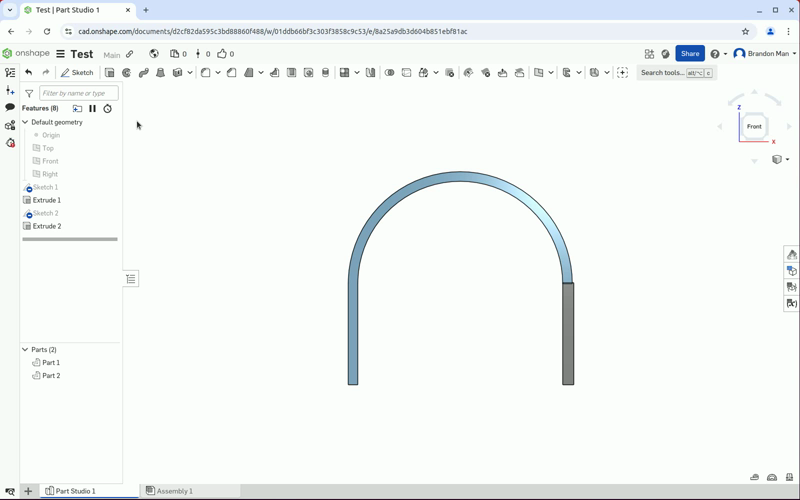
mouse_move(73, 189)
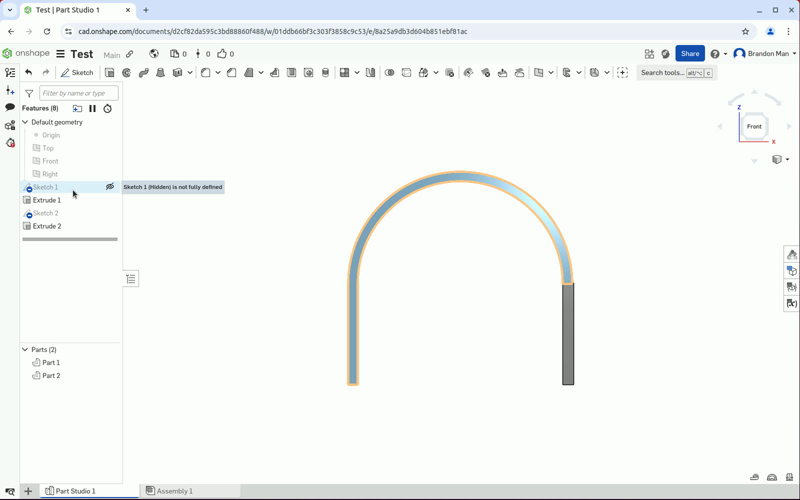
click(73, 189)
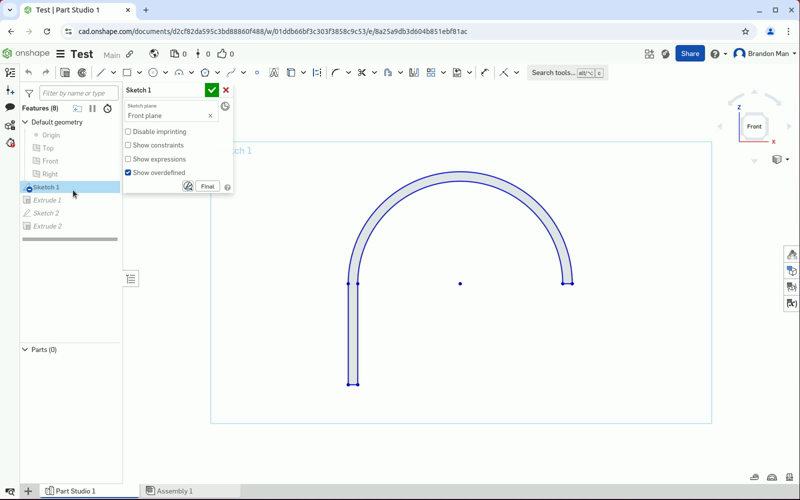
mouse_move(229, 92)
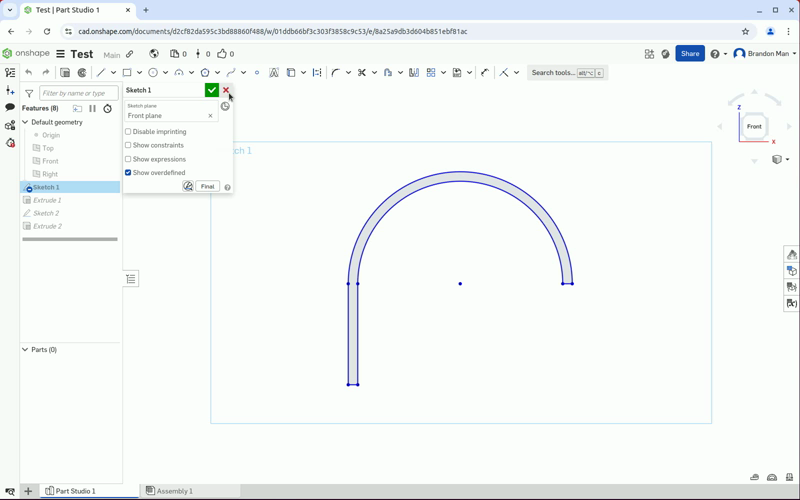
click(229, 92)
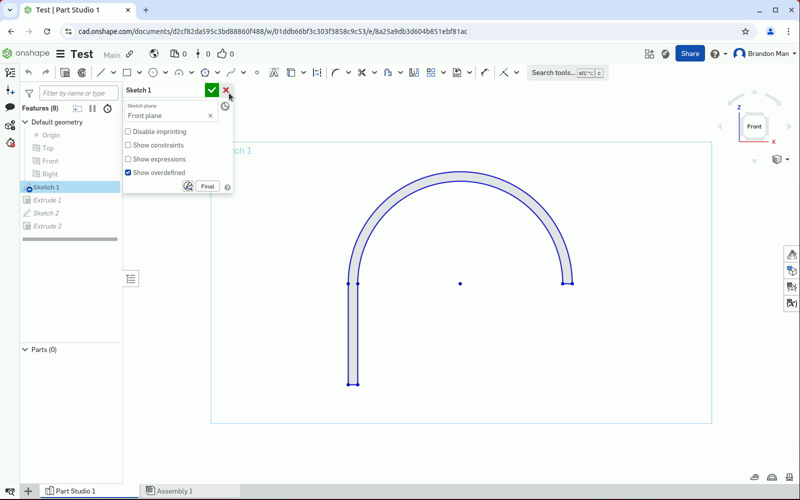
key(shift+s)
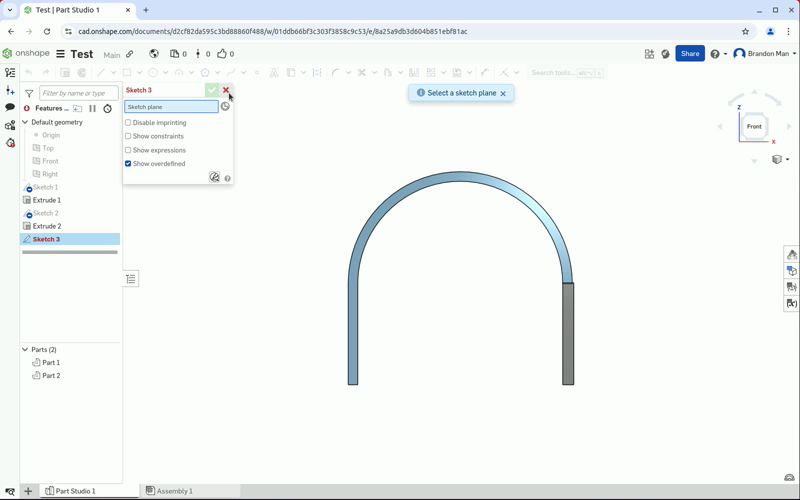
mouse_move(73, 163)
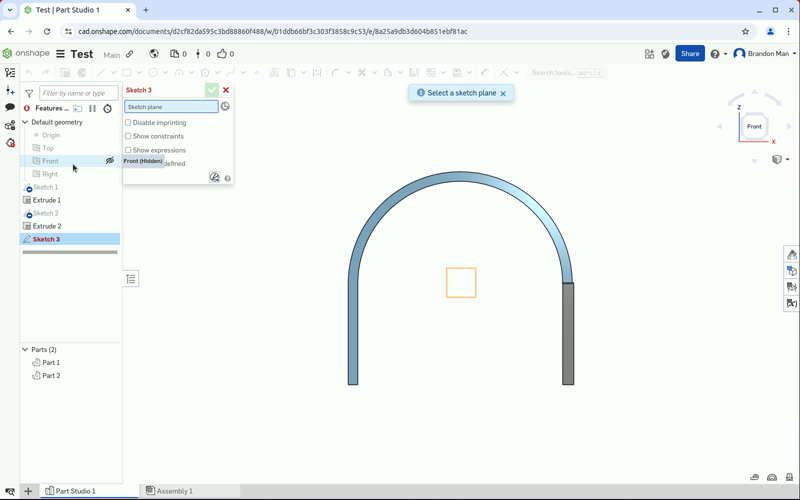
click(73, 163)
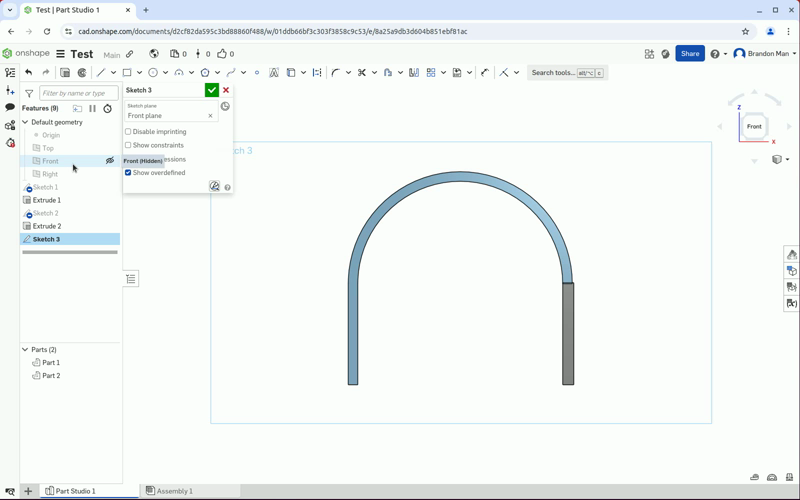
mouse_move(73, 352)
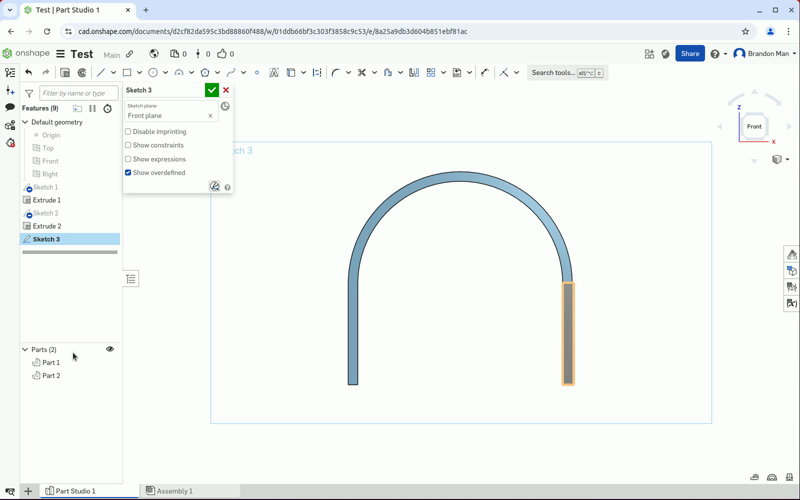
key(y)
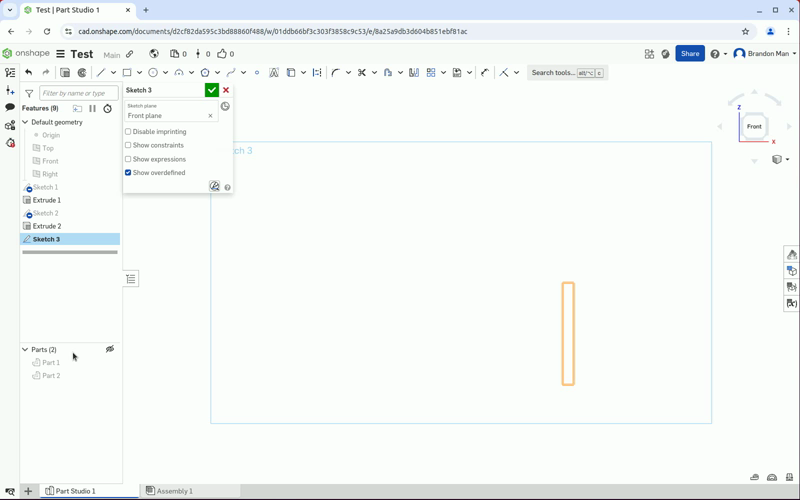
key(l)
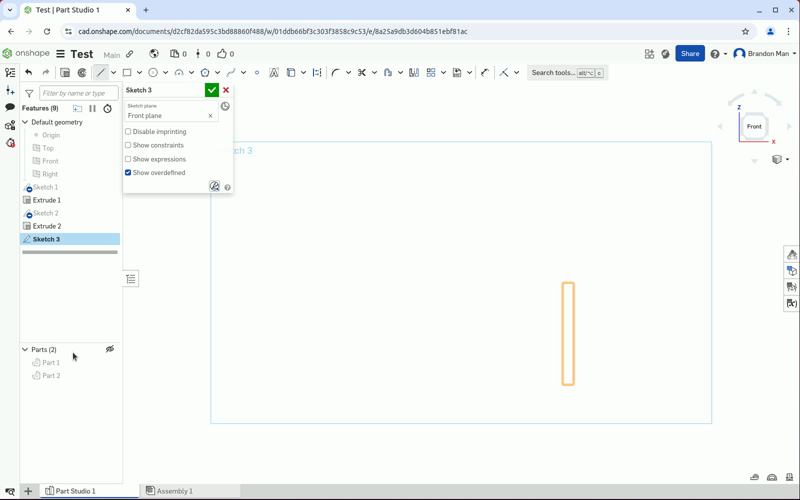
key_down(shift)
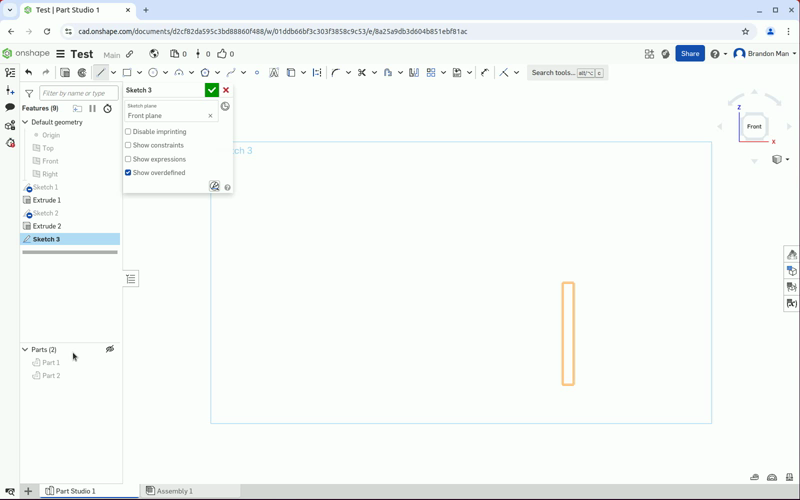
mouse_move(358, 384)
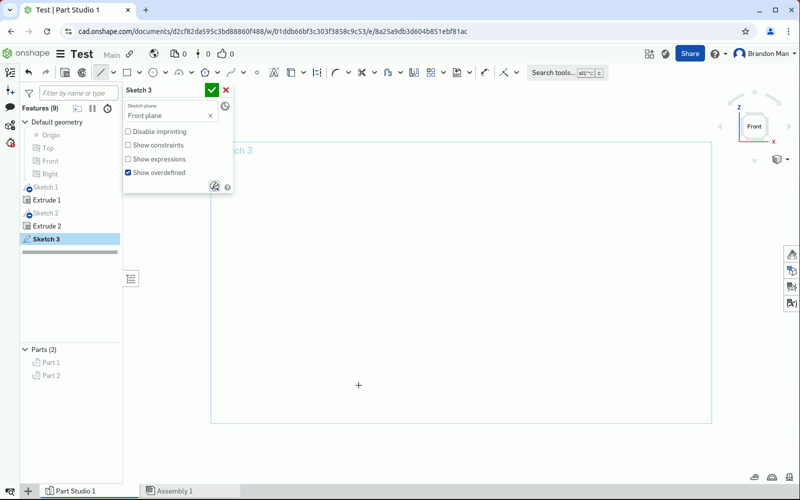
click(358, 384)
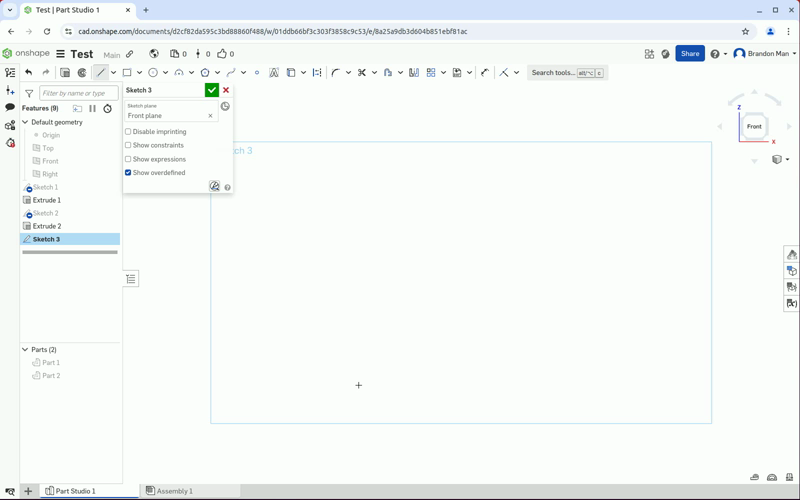
key_up(shift)
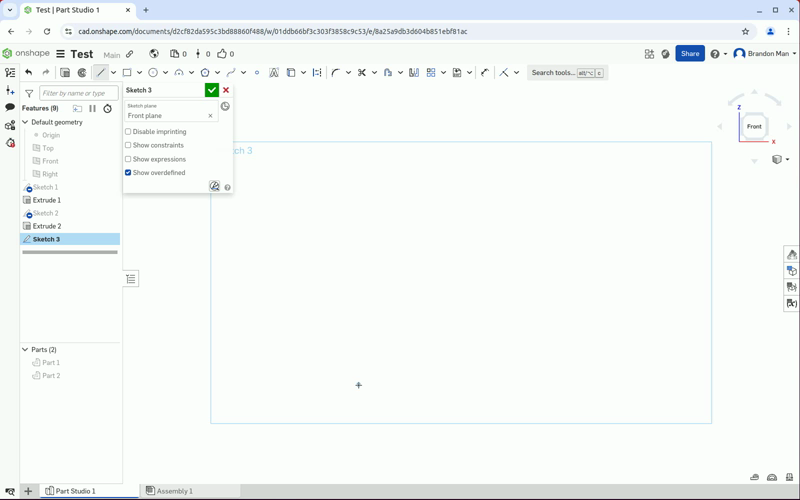
key_down(shift)
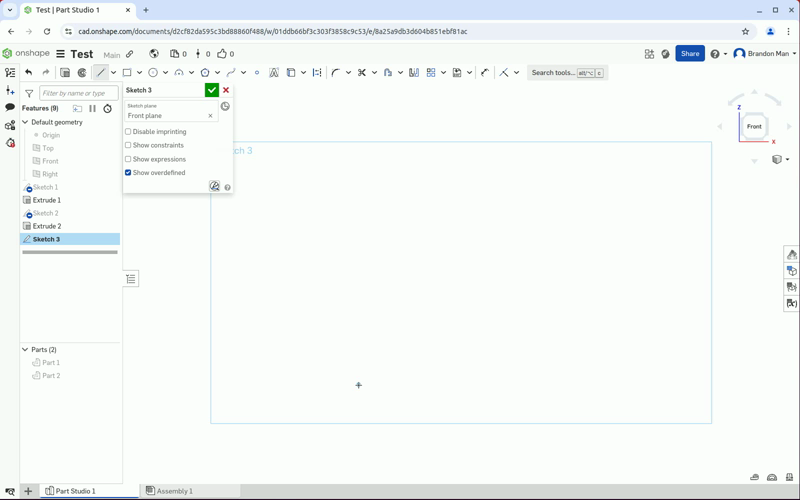
mouse_move(562, 384)
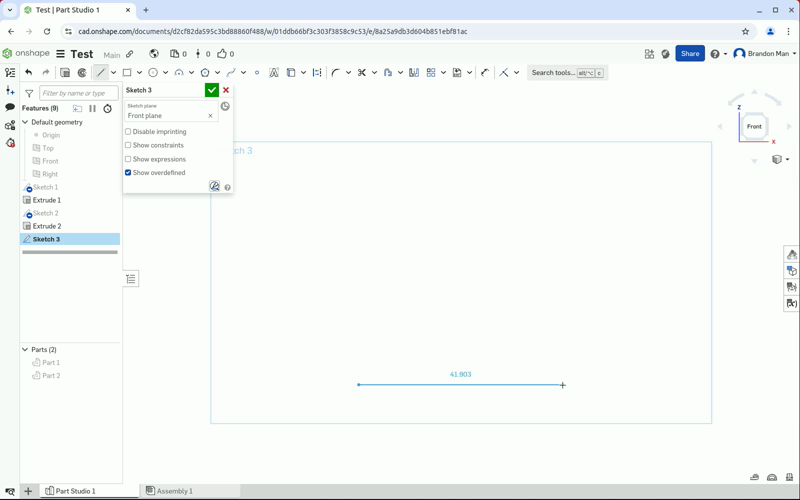
click(562, 384)
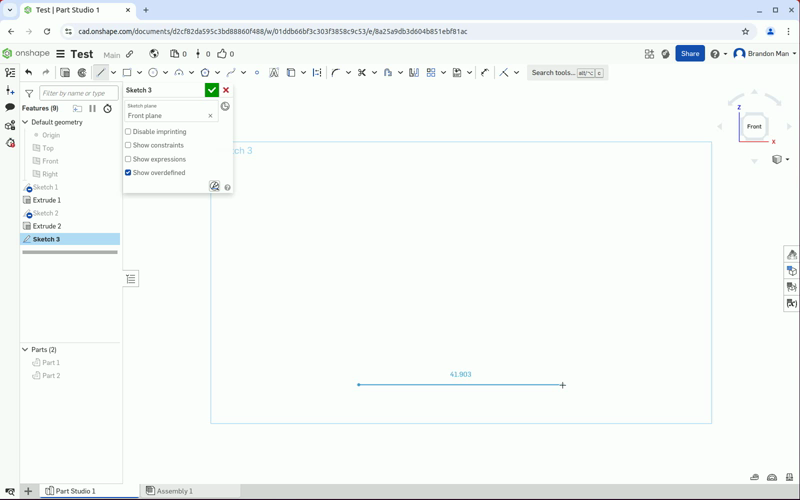
key_up(shift)
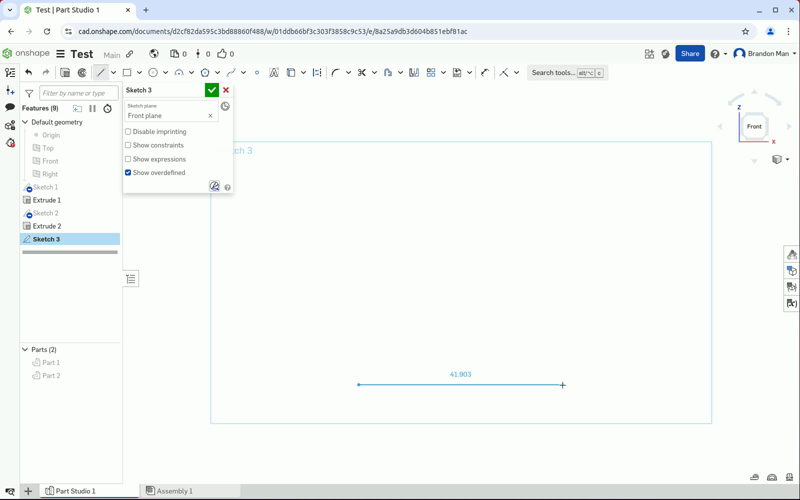
key_down(shift)
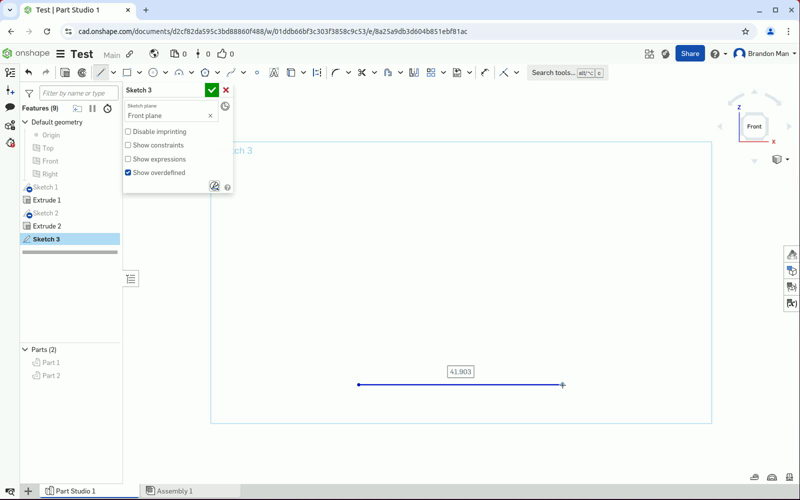
mouse_move(562, 281)
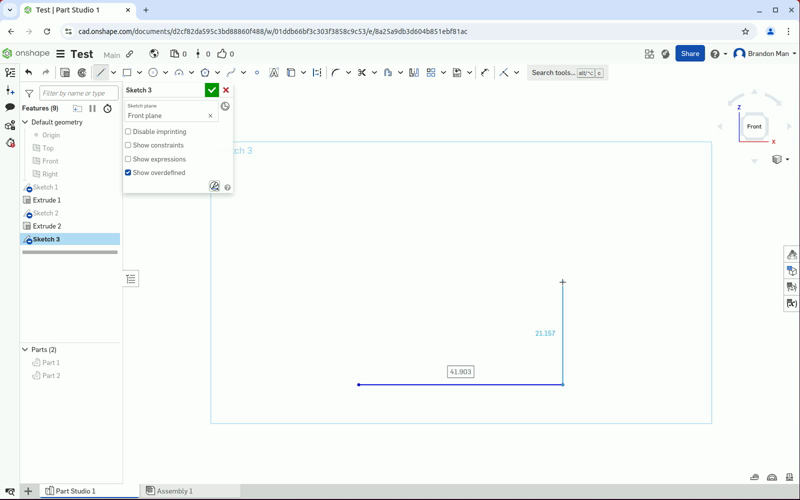
click(562, 281)
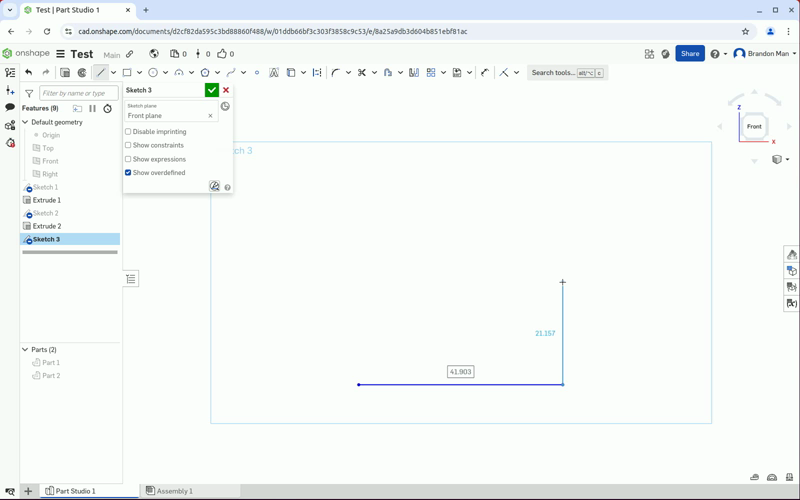
key_up(shift)
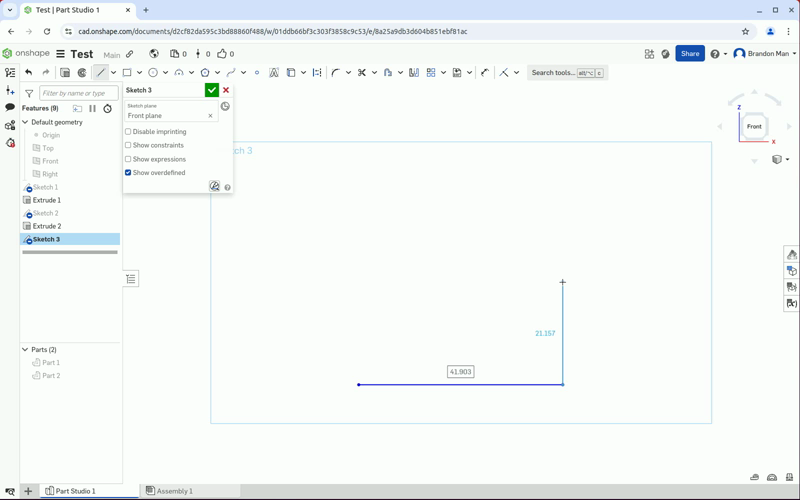
key(esc)
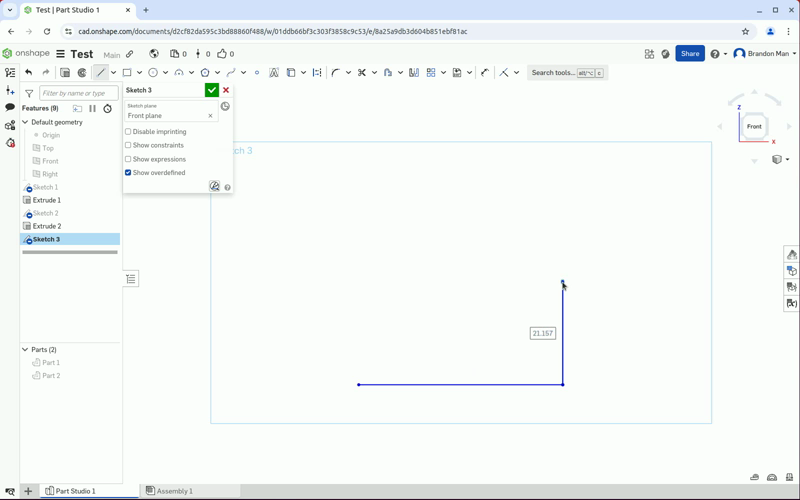
key(a)
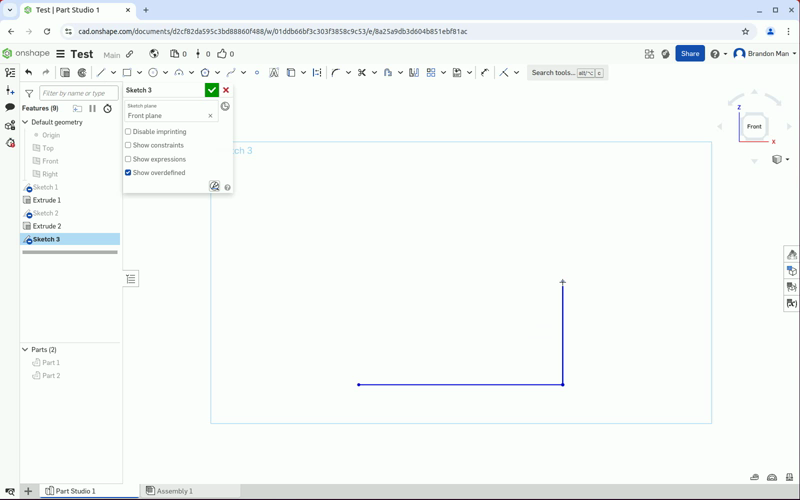
mouse_move(562, 281)
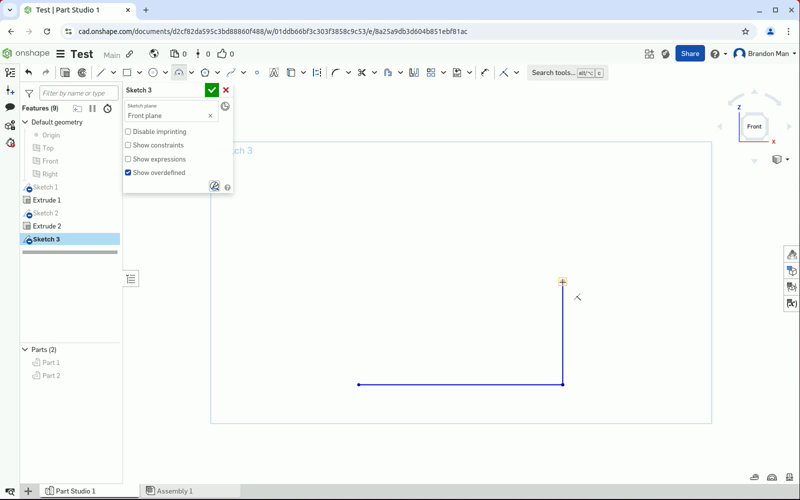
click(562, 281)
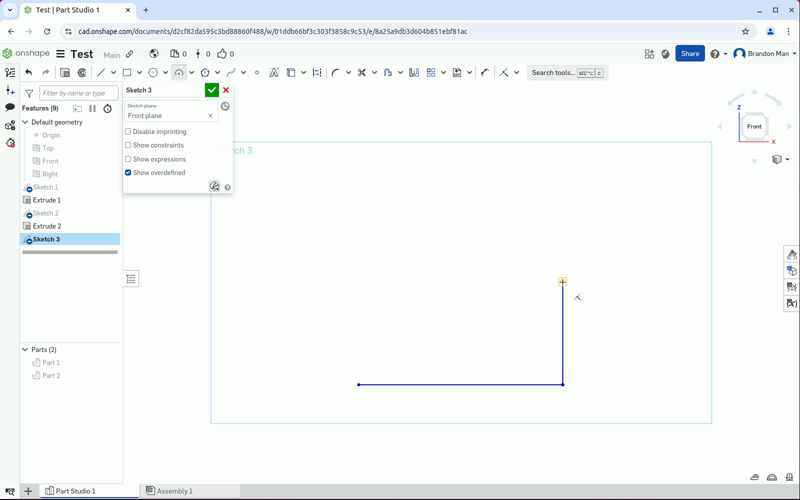
key_down(shift)
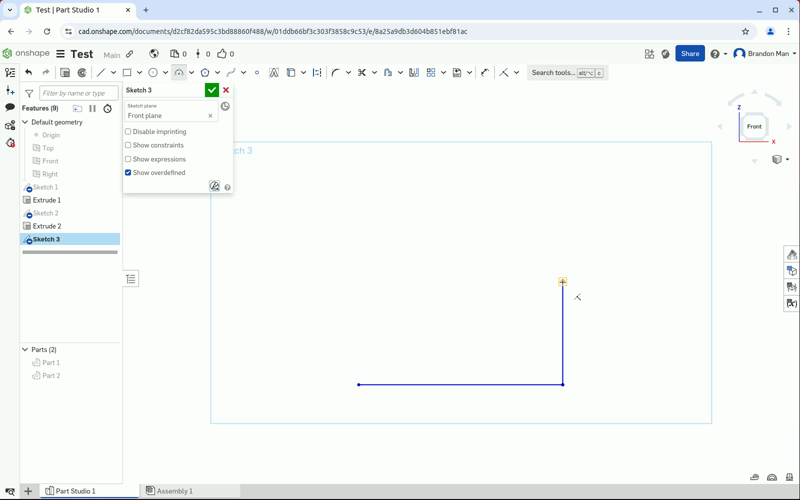
mouse_move(358, 281)
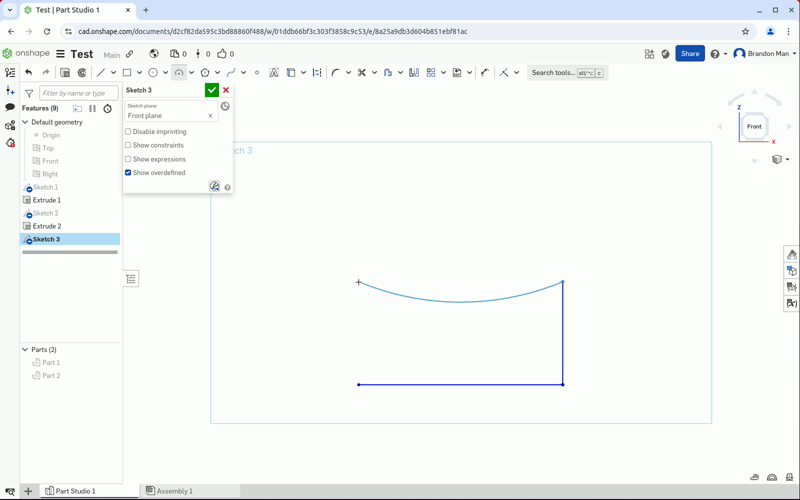
click(358, 281)
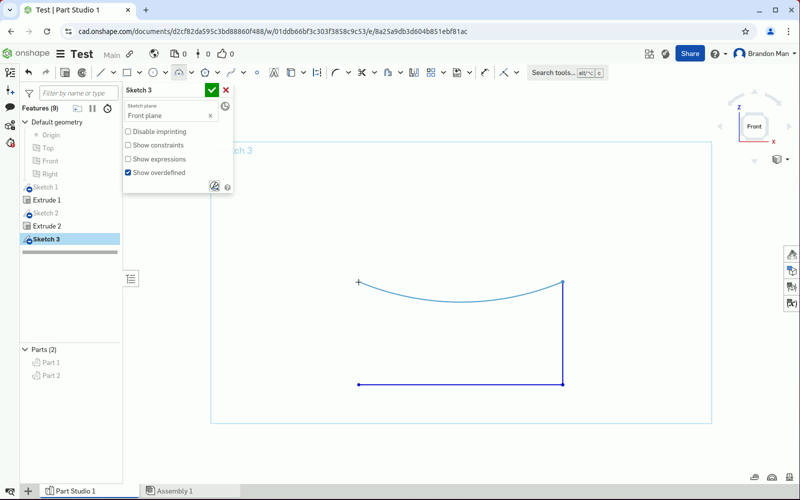
mouse_move(460, 179)
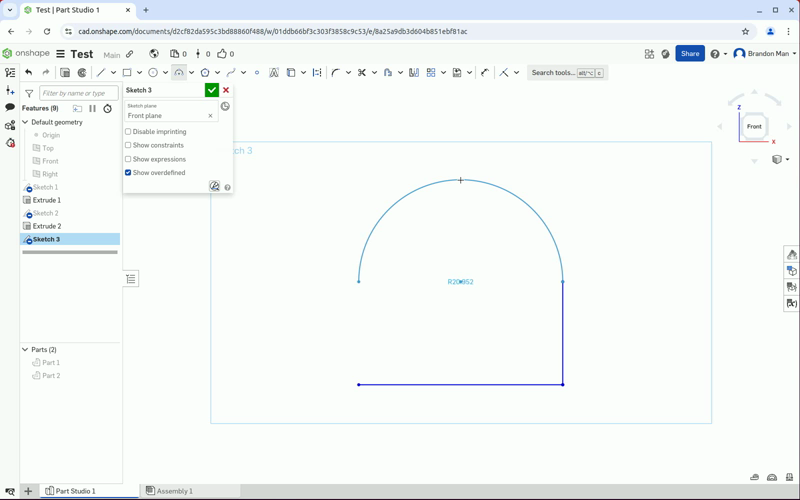
click(460, 179)
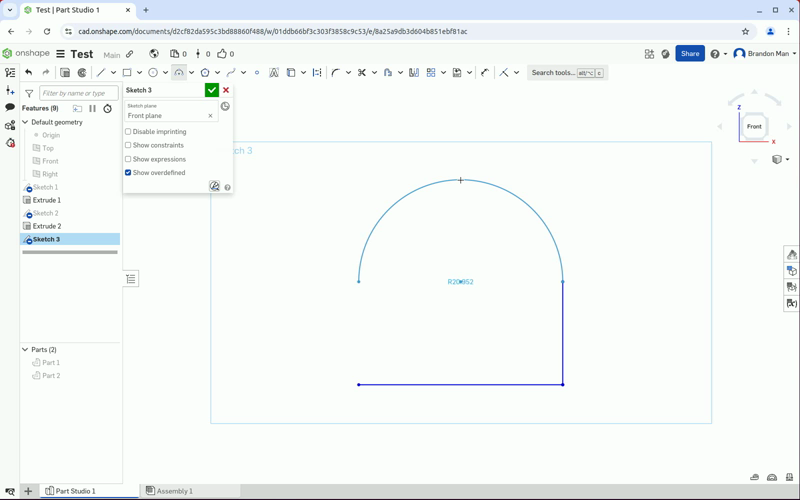
key_up(shift)
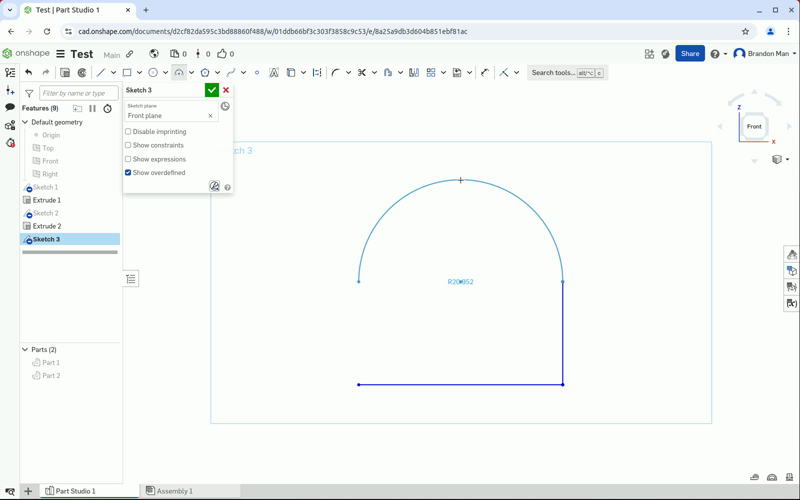
key(esc)
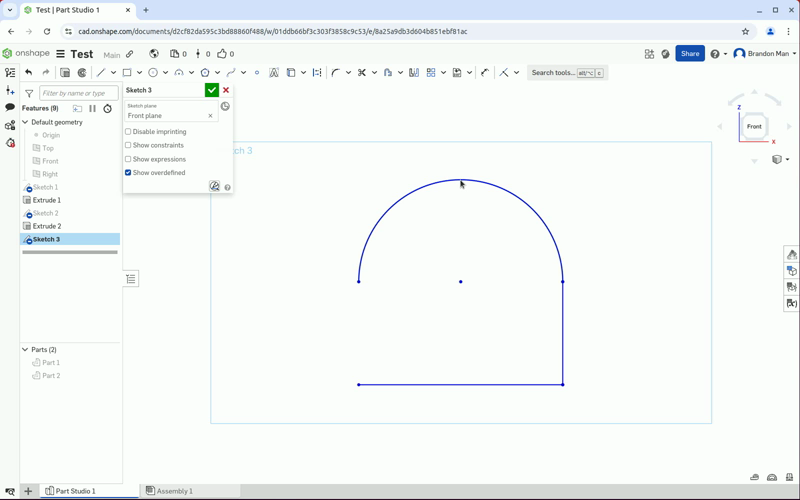
key(l)
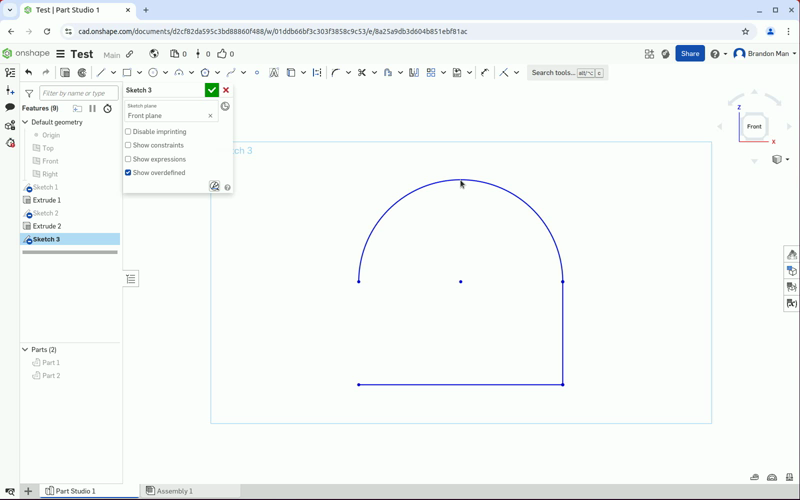
mouse_move(358, 281)
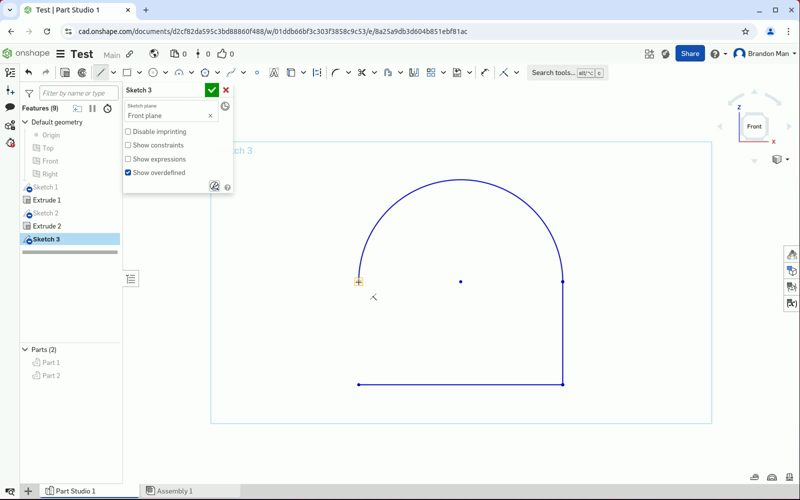
click(358, 281)
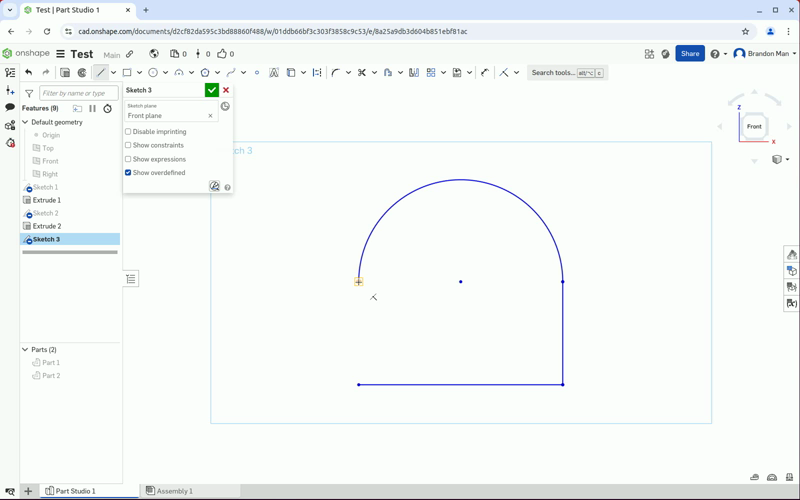
key_down(shift)
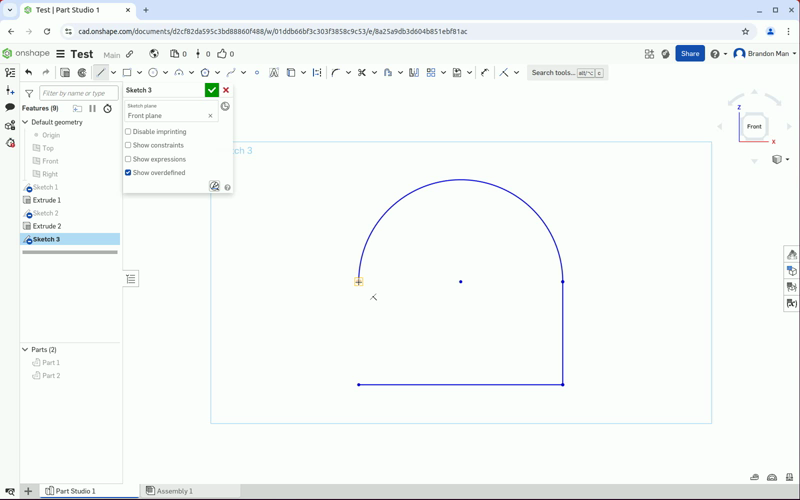
mouse_move(358, 384)
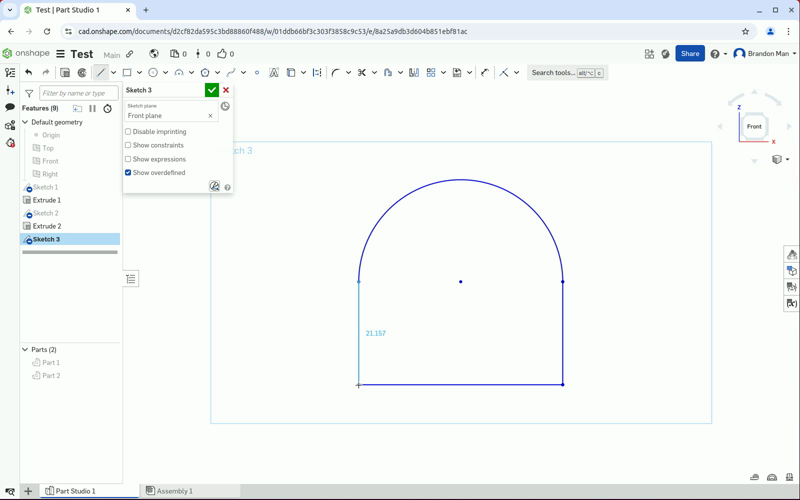
key_up(shift)
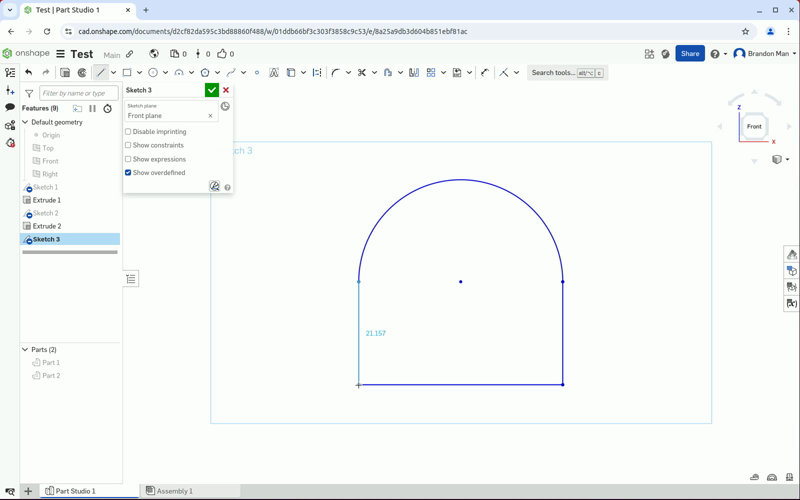
click(358, 384)
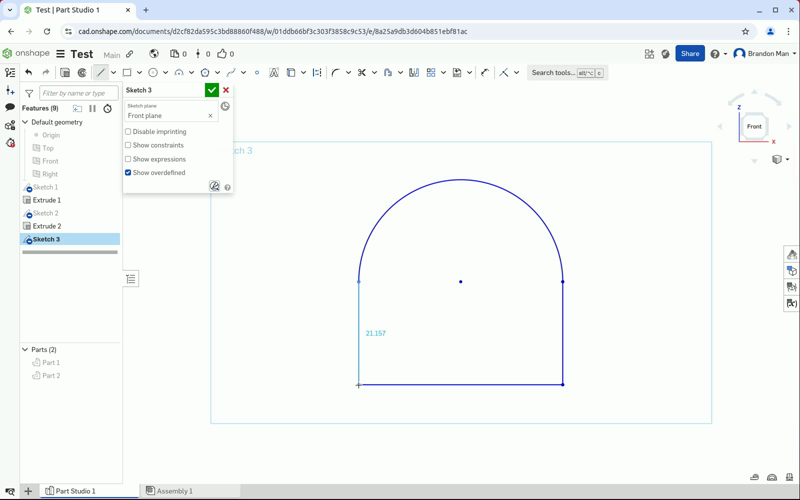
key(esc)
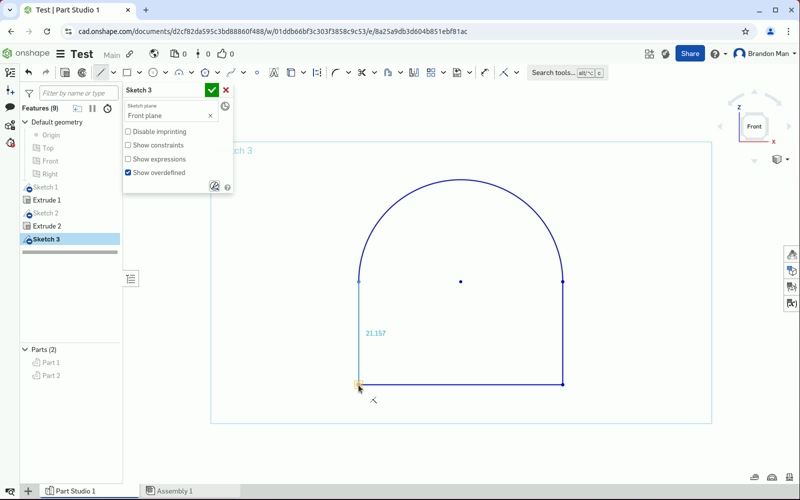
key(c)
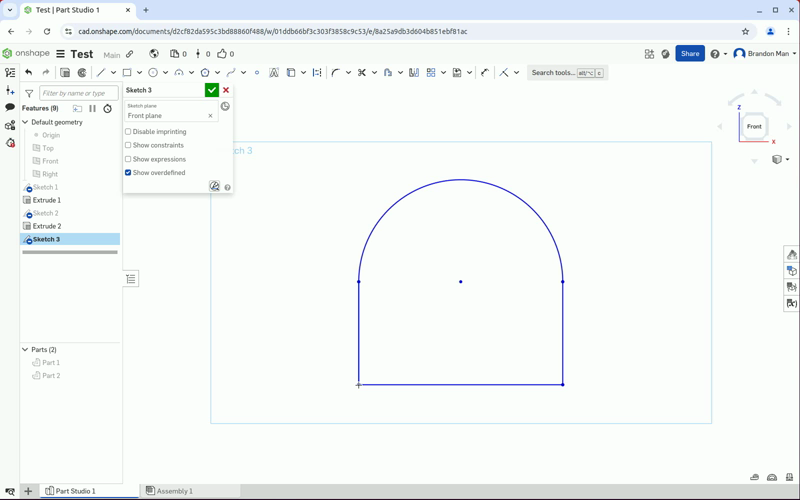
key_down(shift)
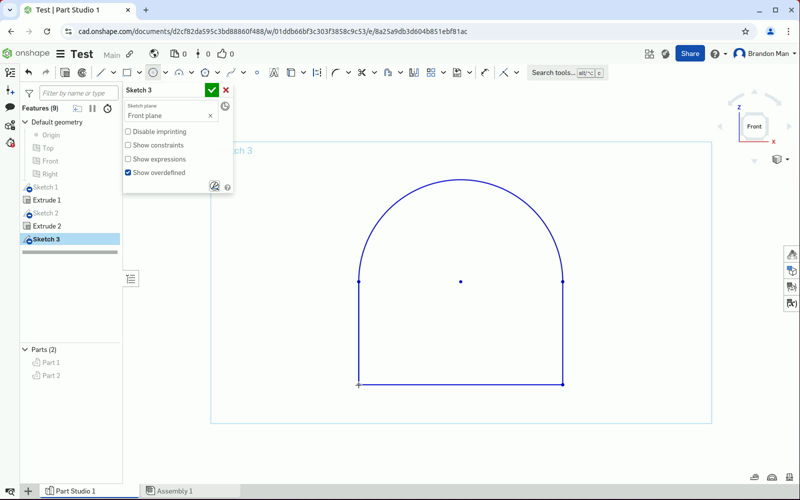
mouse_move(461, 281)
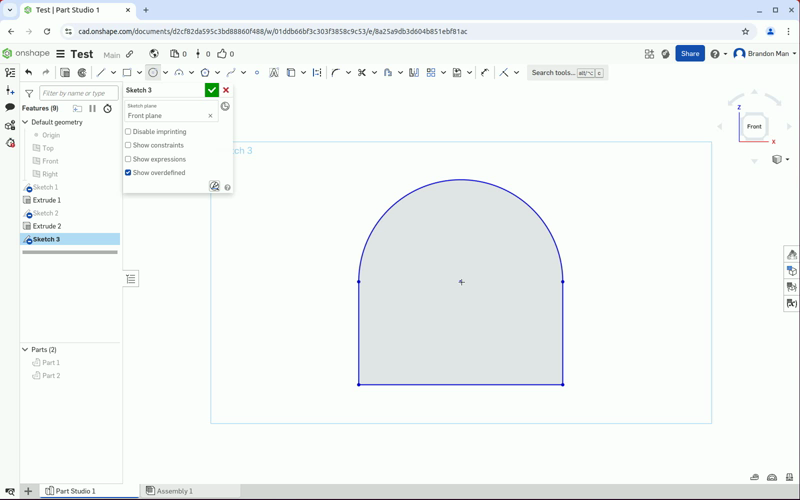
scroll(6)
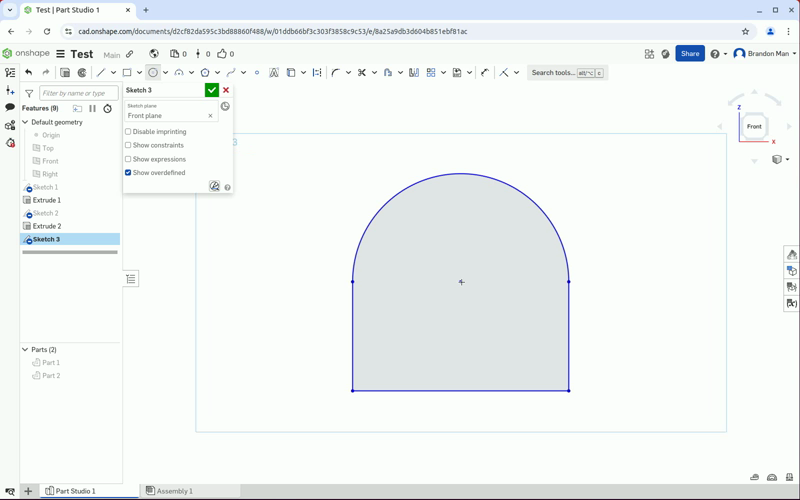
scroll(6)
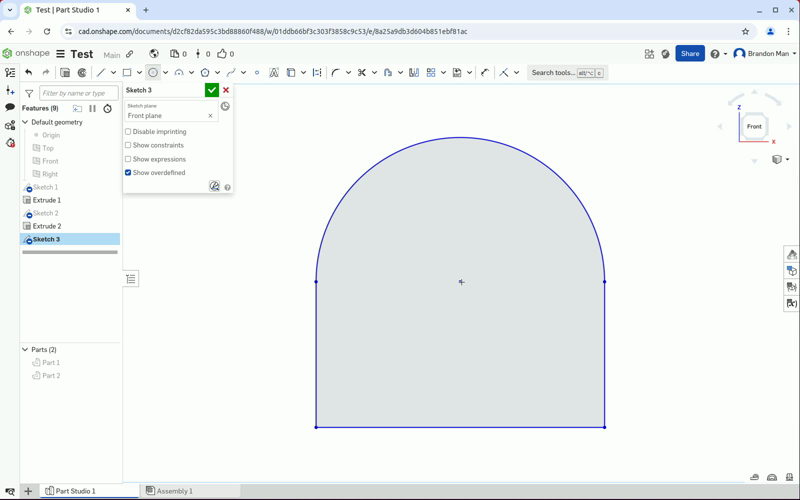
scroll(6)
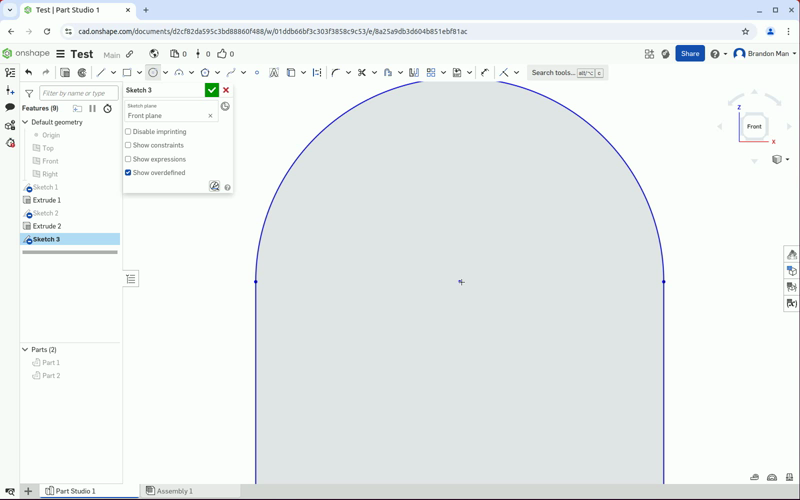
scroll(6)
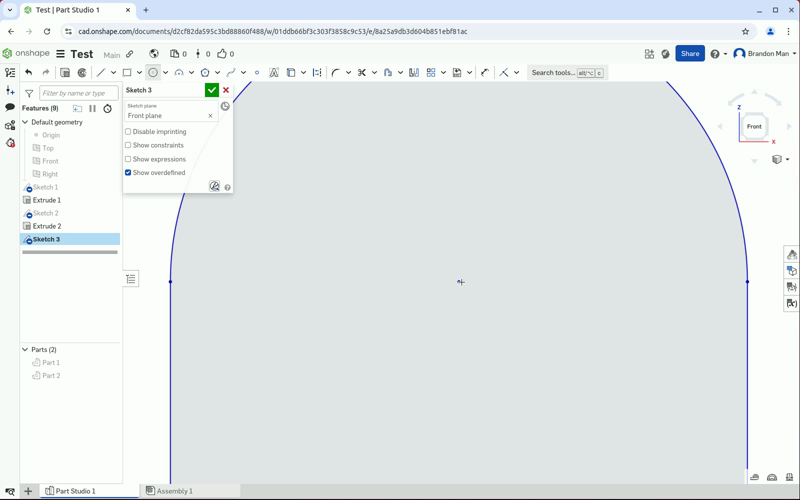
scroll(6)
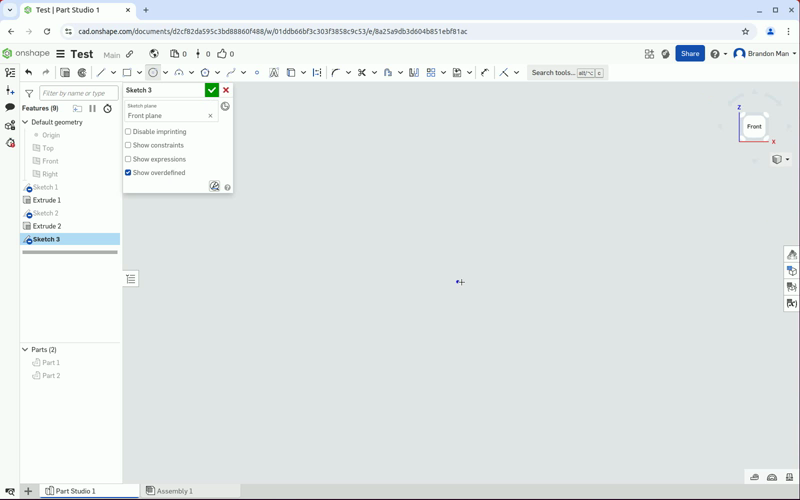
scroll(6)
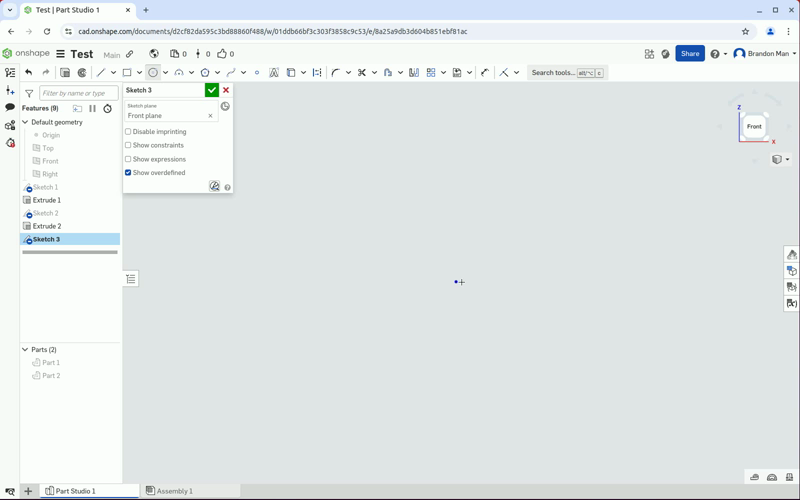
scroll(6)
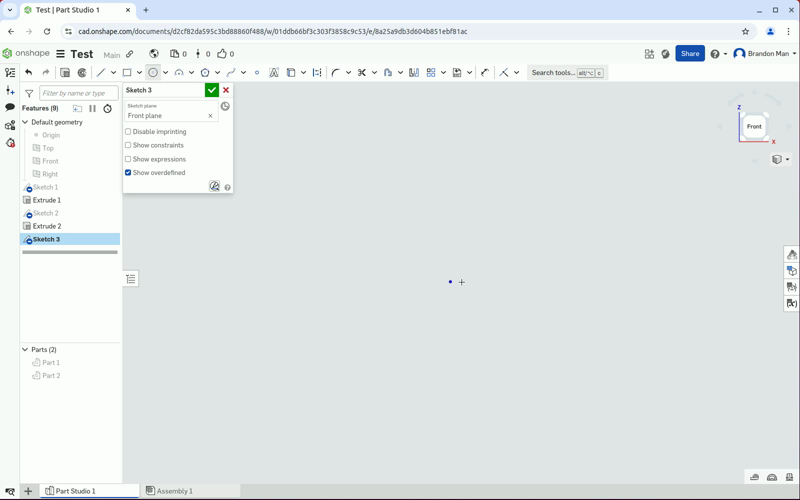
click(461, 281)
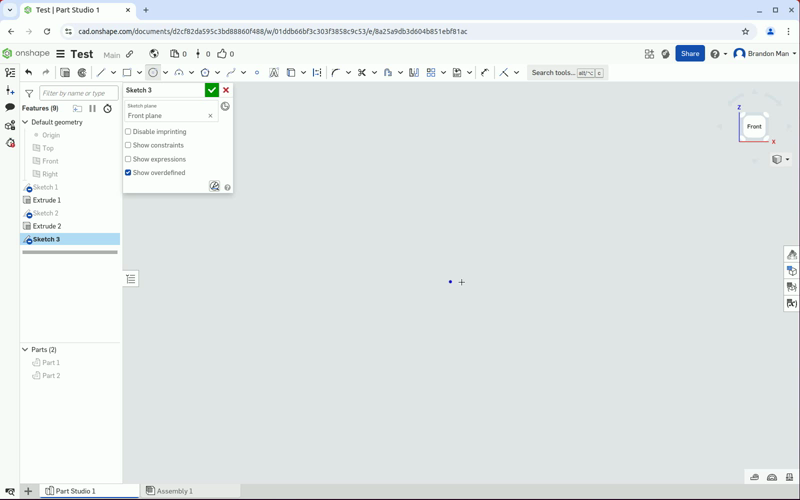
scroll(-6)
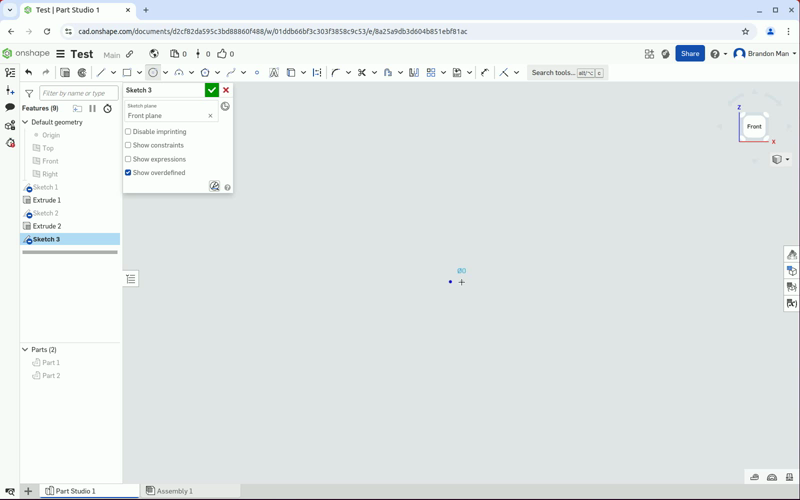
scroll(-6)
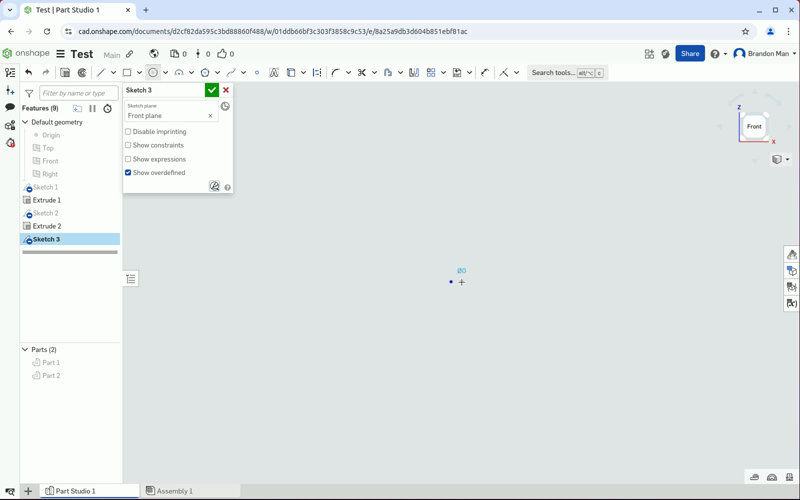
scroll(-6)
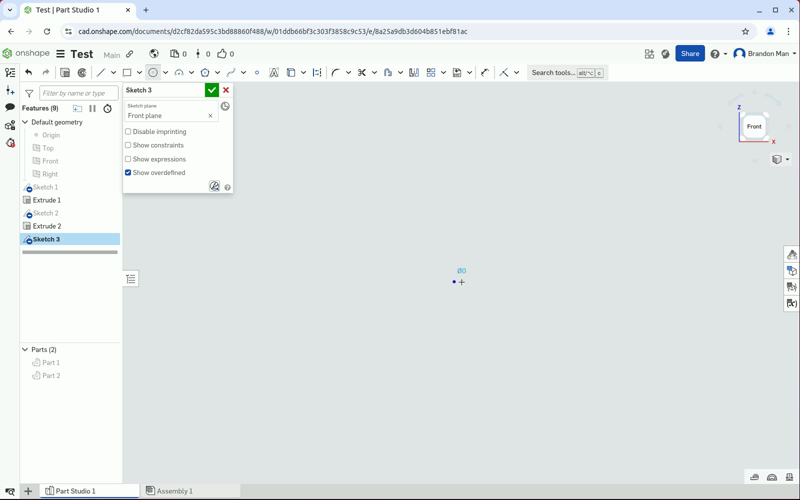
scroll(-6)
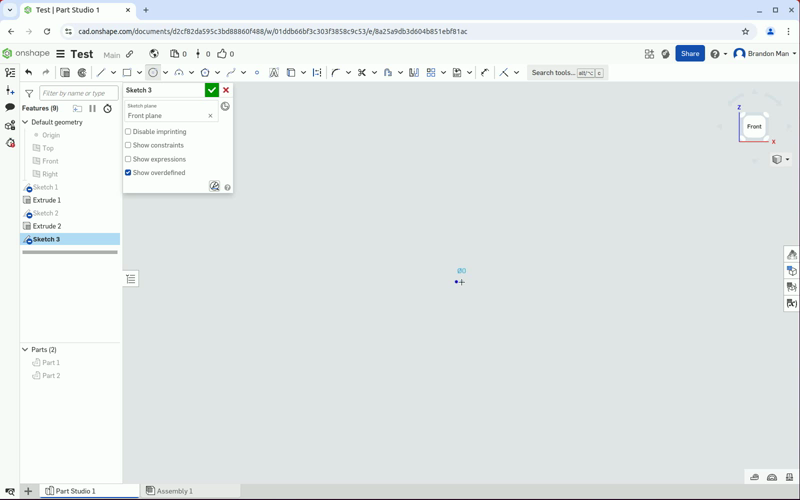
scroll(-6)
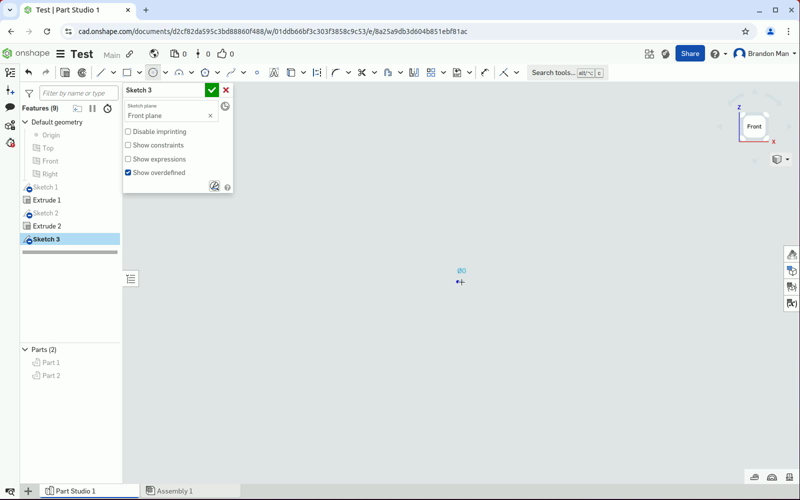
scroll(-6)
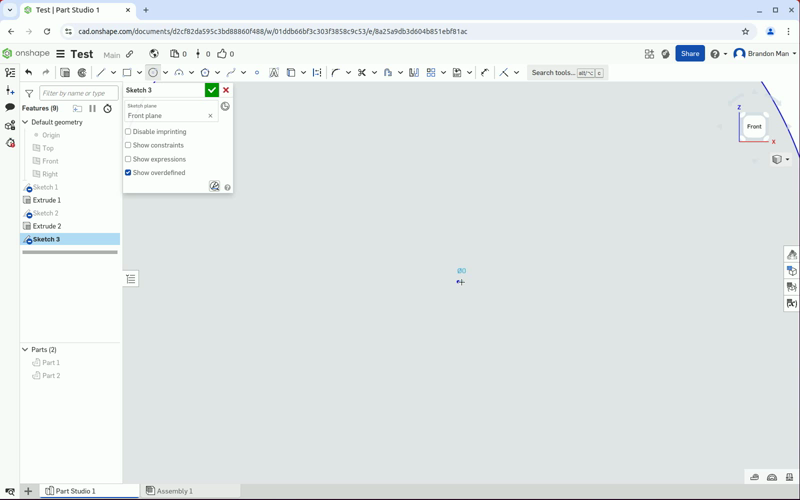
scroll(-6)
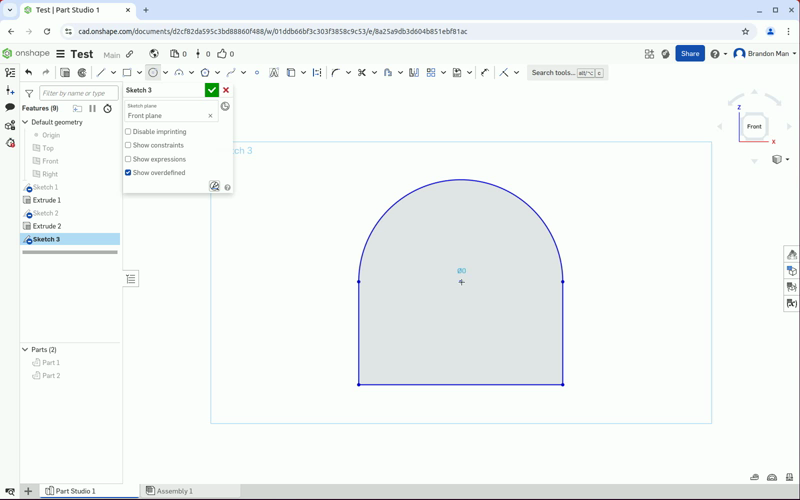
key_up(shift)
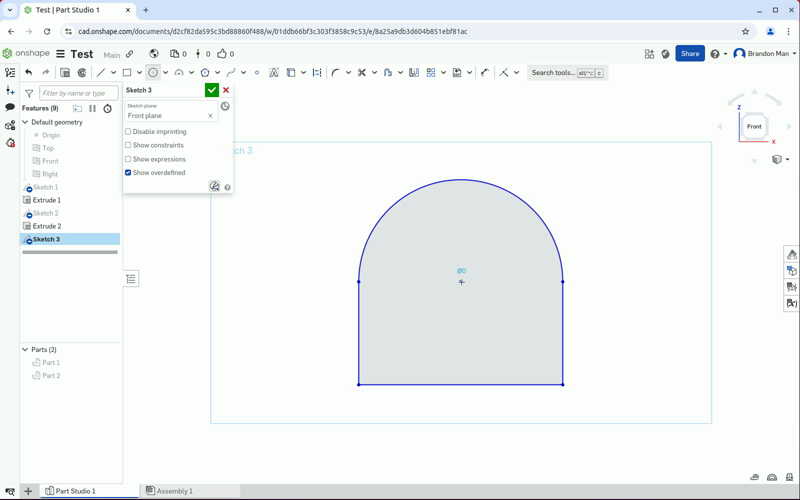
mouse_move(507, 281)
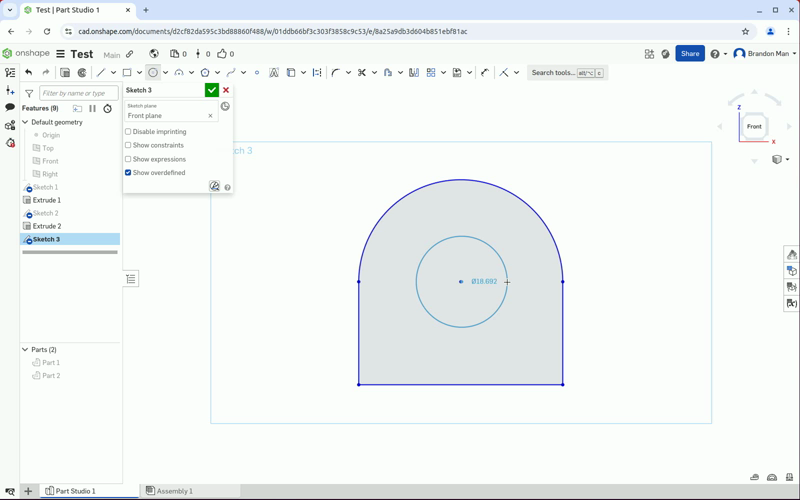
click(507, 281)
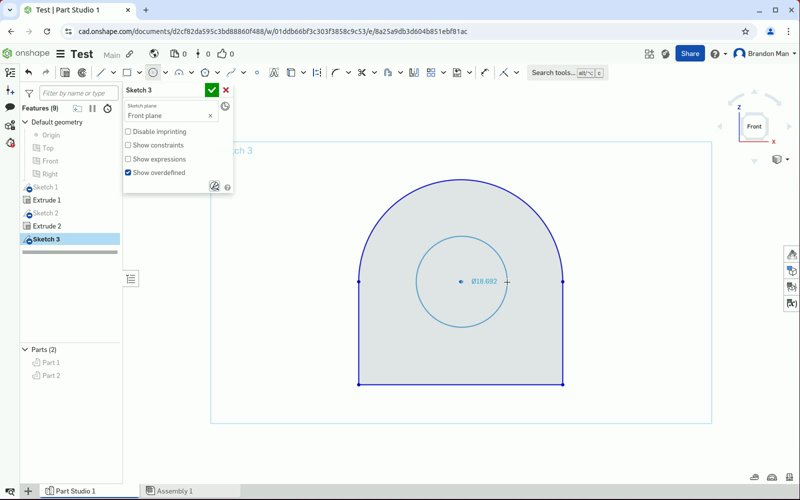
key(esc)
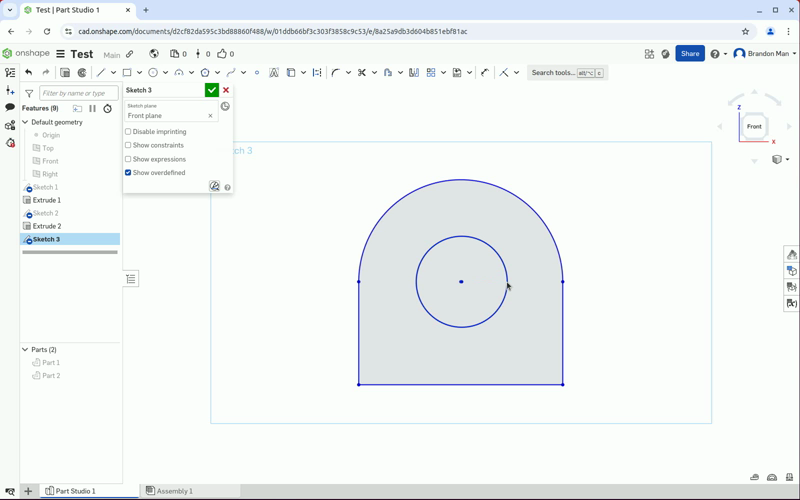
mouse_move(512, 233)
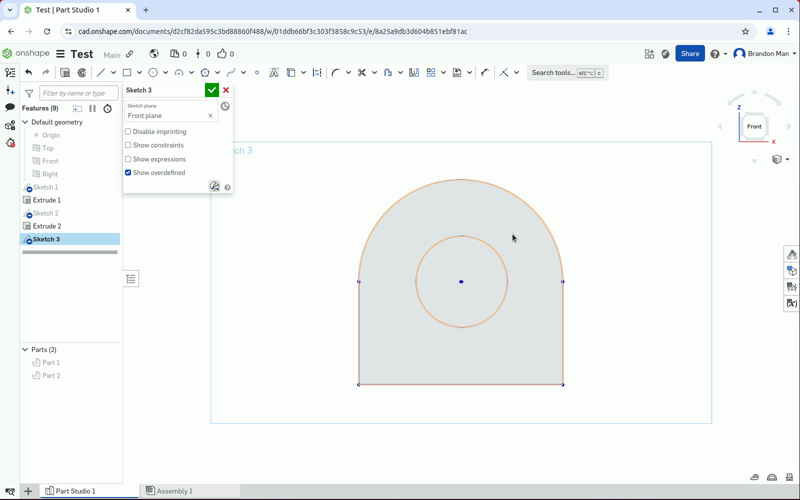
click(512, 233)
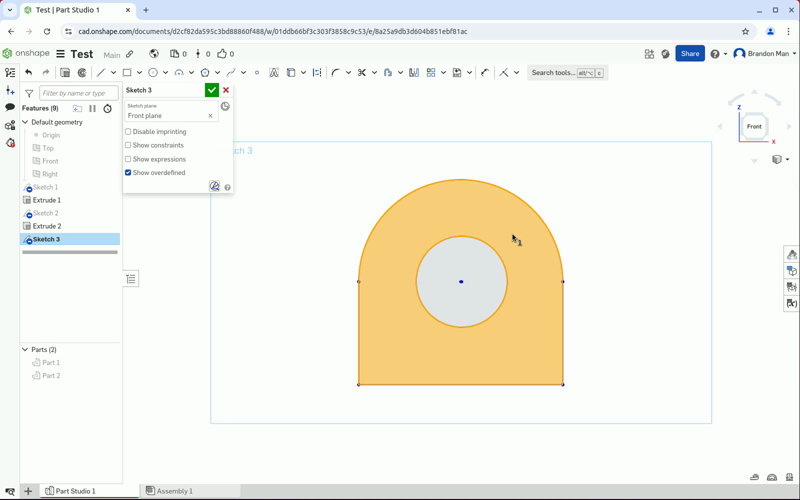
mouse_move(73, 352)
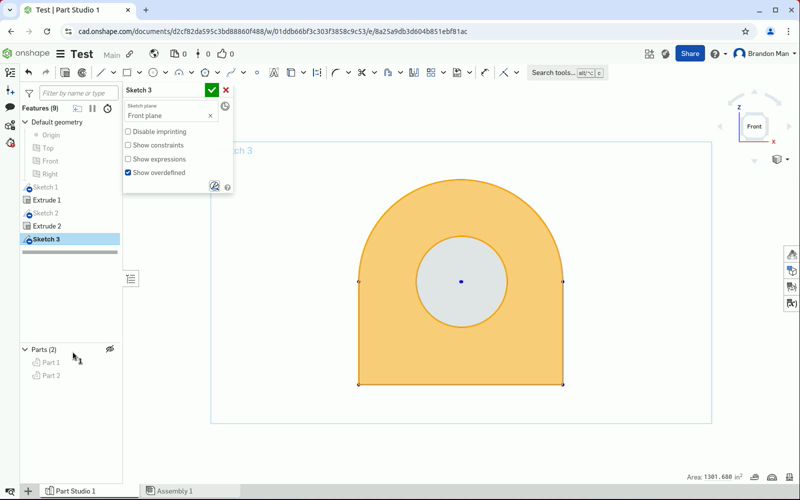
key(shift+y)
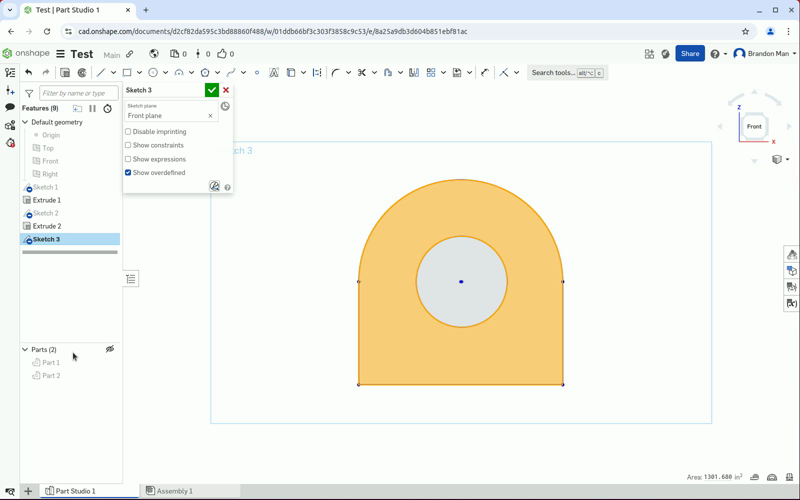
key(shift+e)
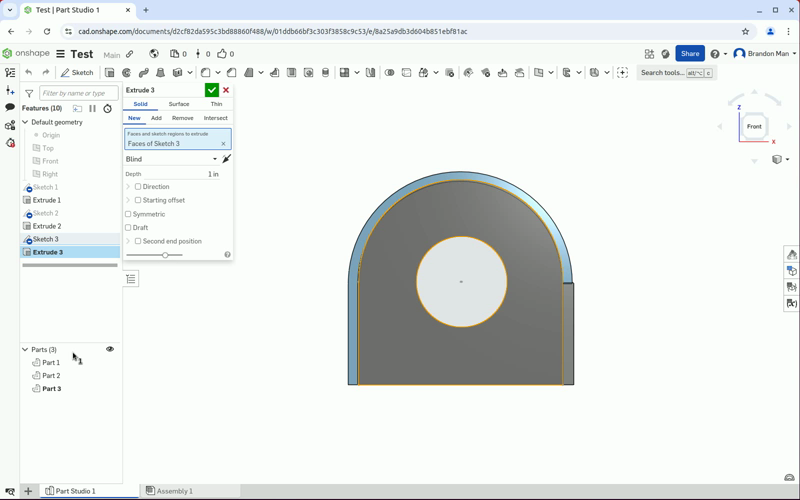
mouse_move(143, 106)
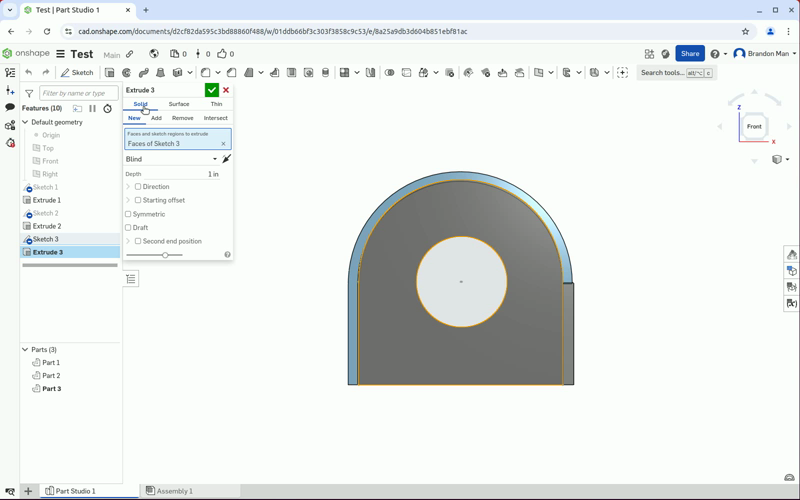
click(143, 106)
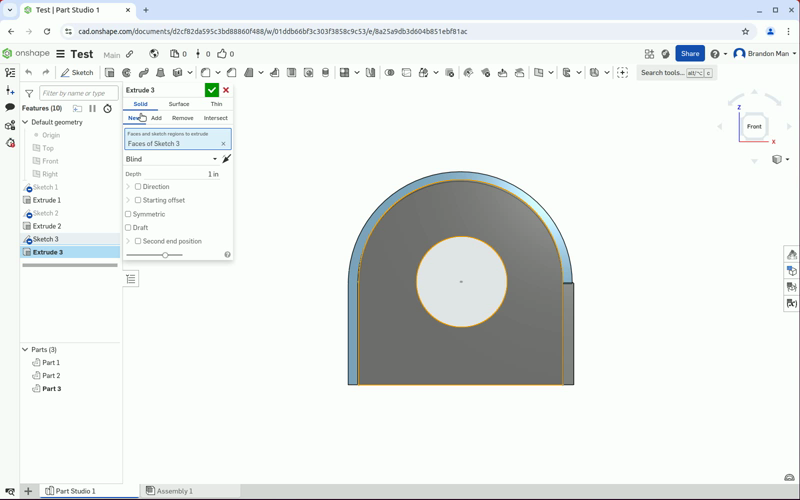
mouse_move(137, 120)
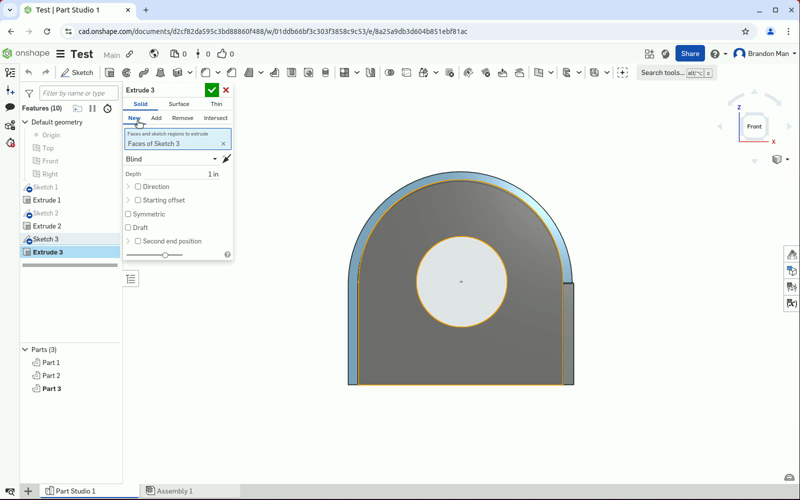
click(137, 120)
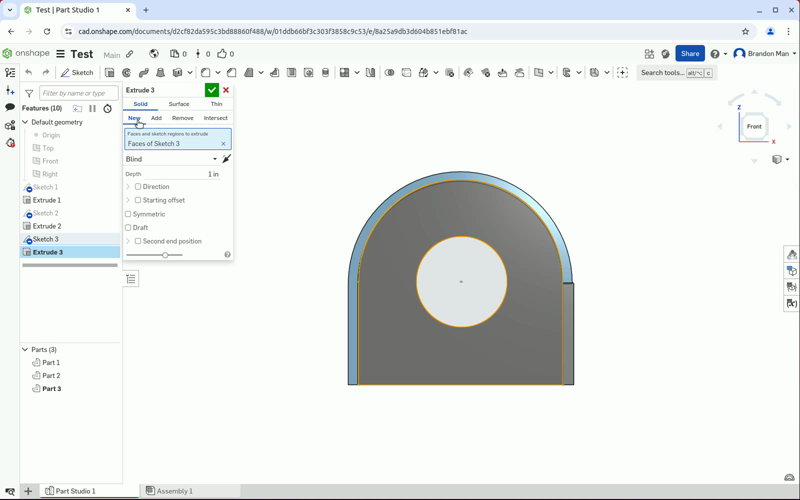
key(tab, 4)
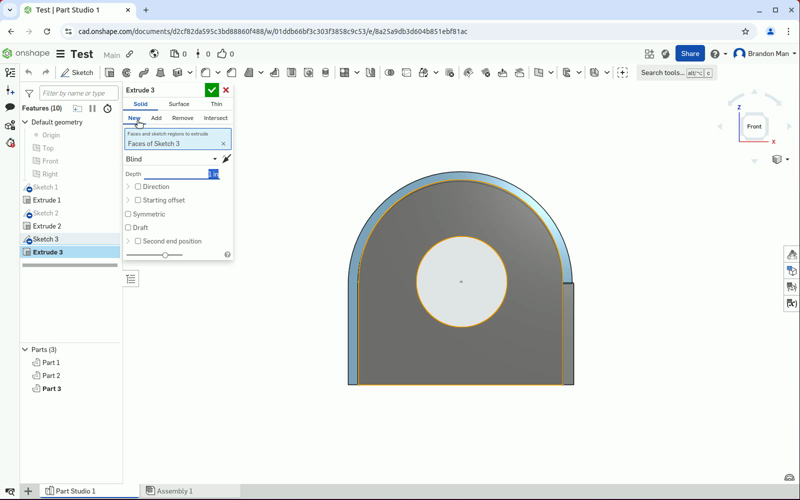
text(41.884)
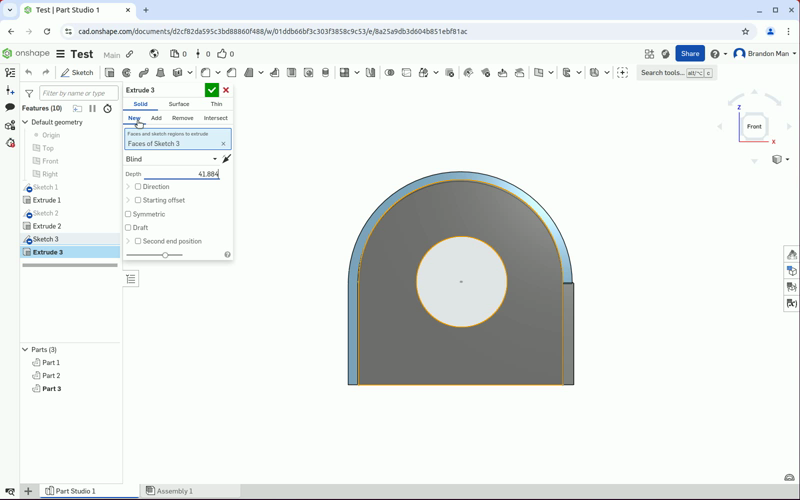
key(tab, 3)
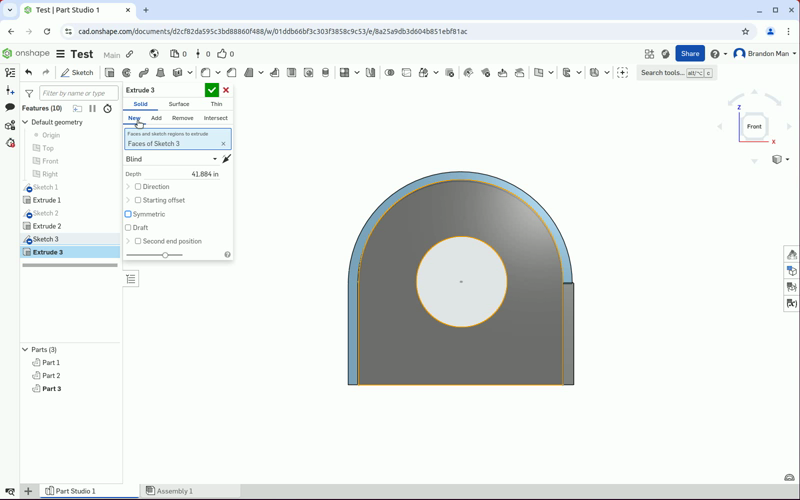
key(space)
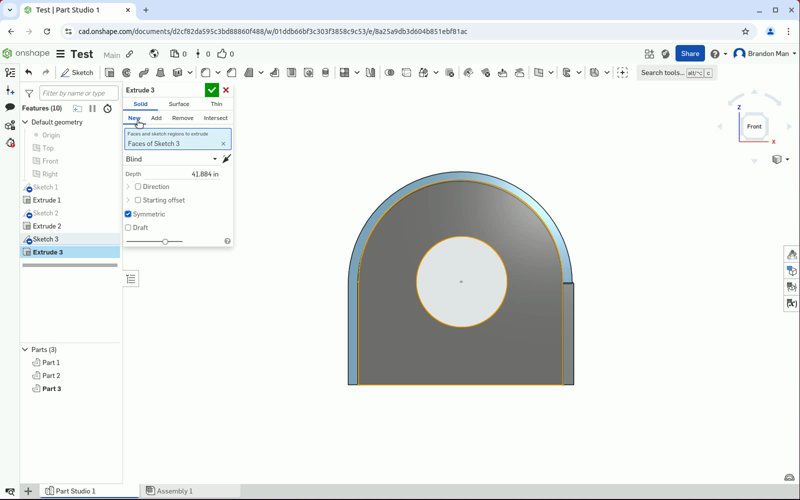
key(enter)
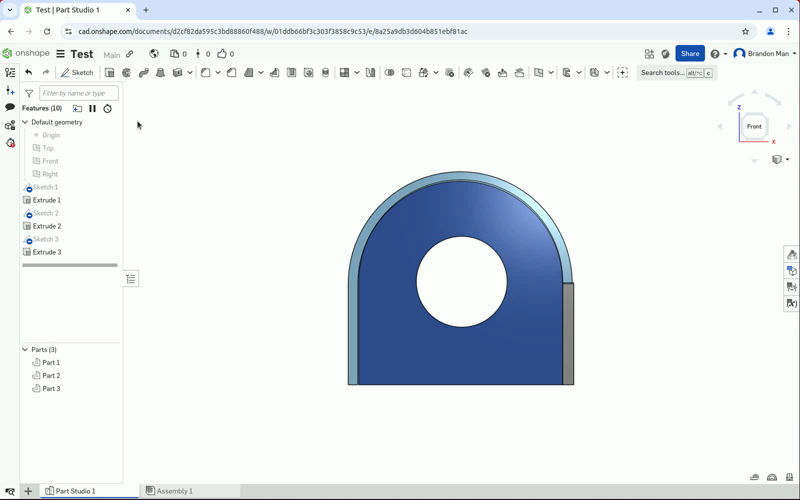
key(shift+h)
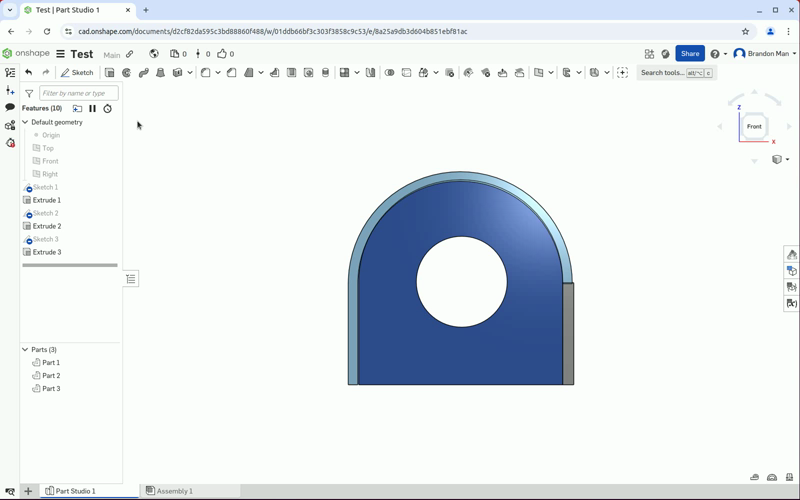
key(shift+h)
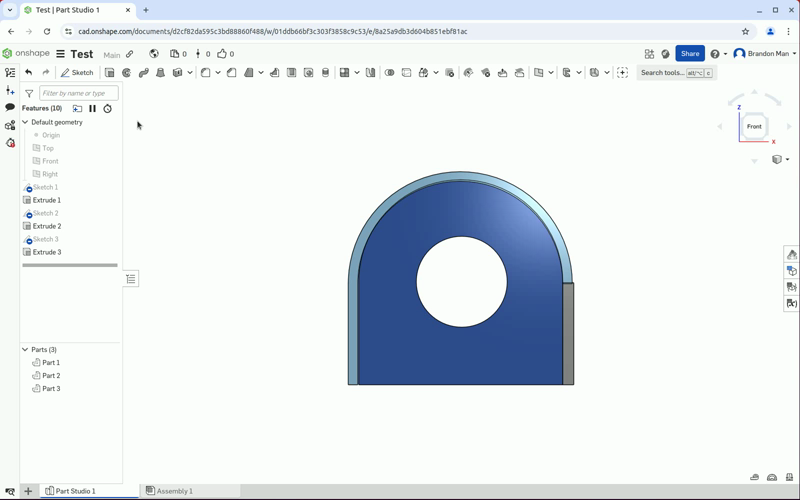
mouse_move(73, 189)
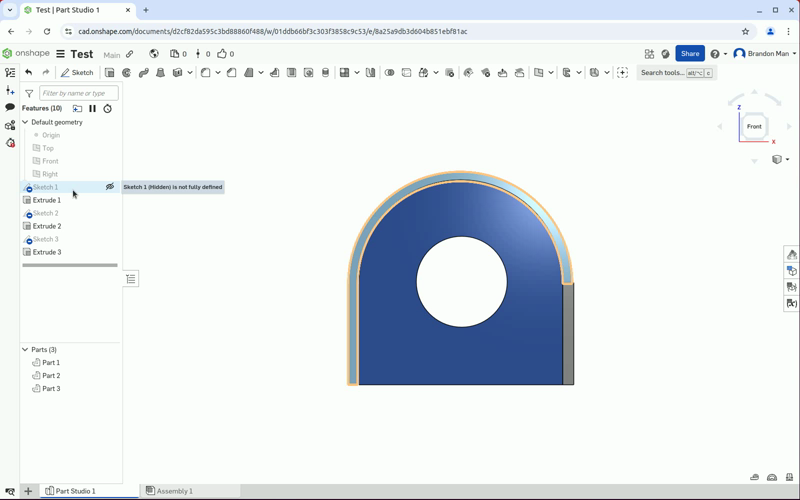
click(73, 189)
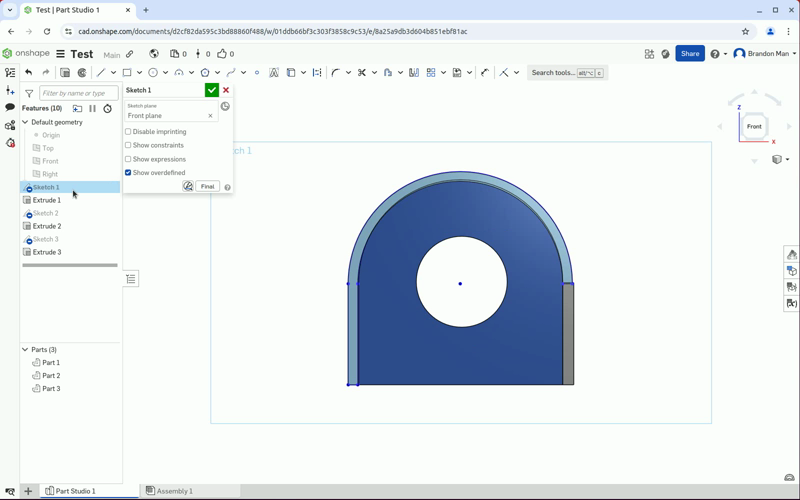
mouse_move(229, 92)
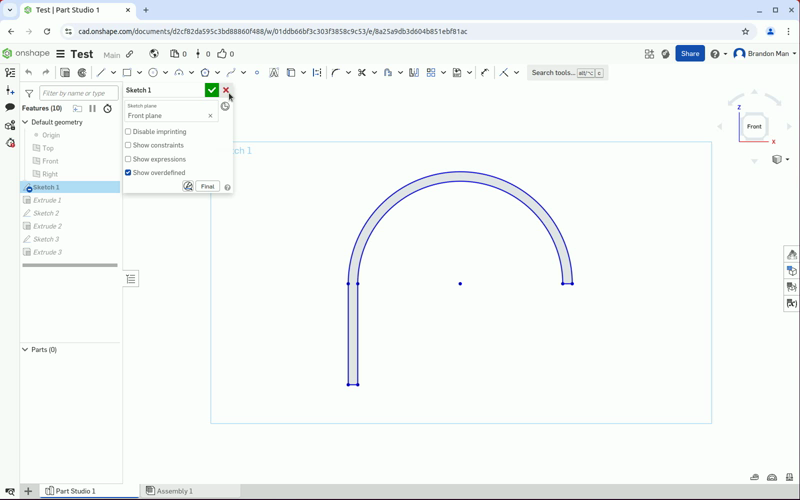
click(229, 92)
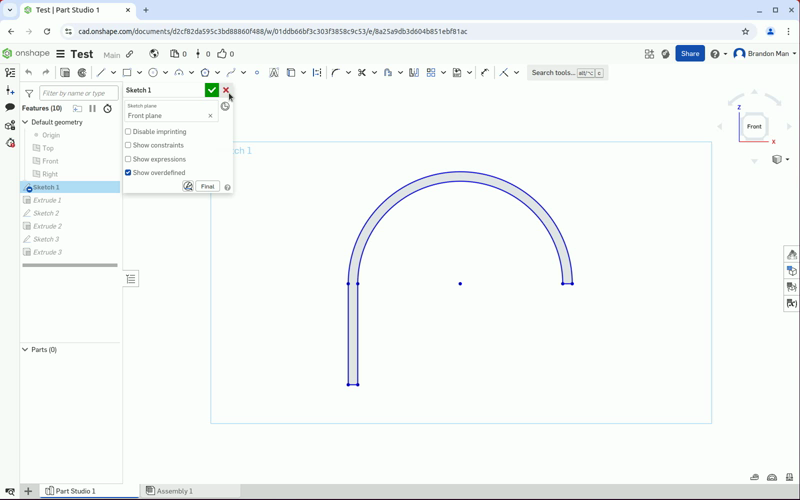
key(shift+s)
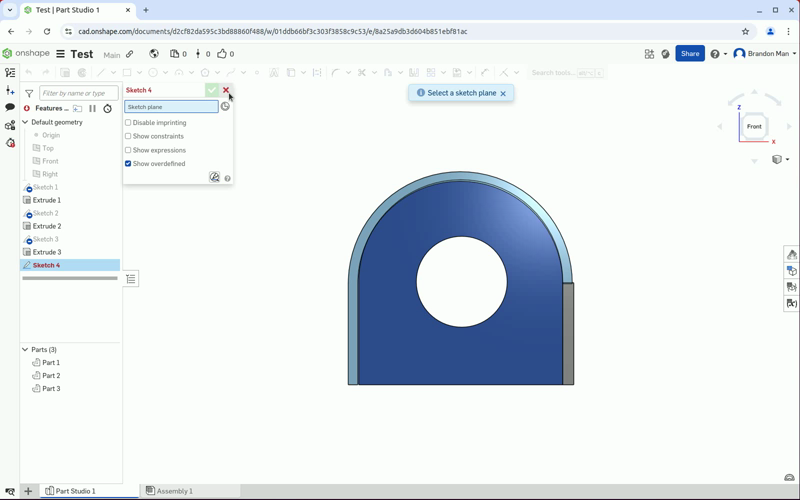
mouse_move(73, 163)
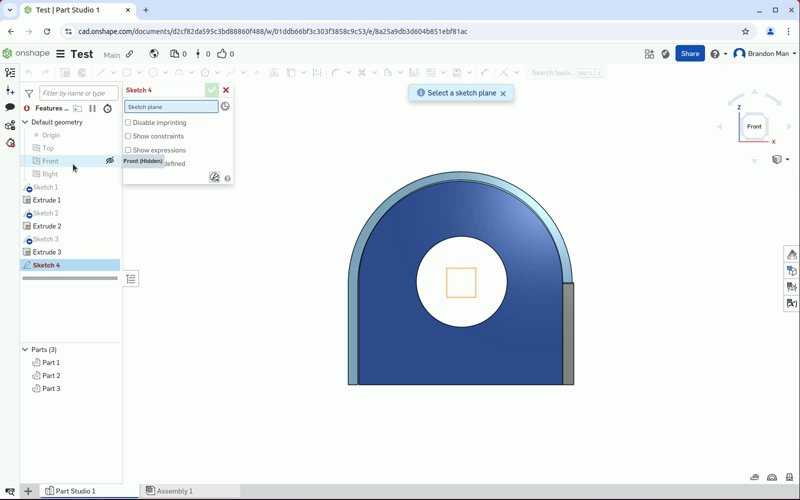
click(73, 163)
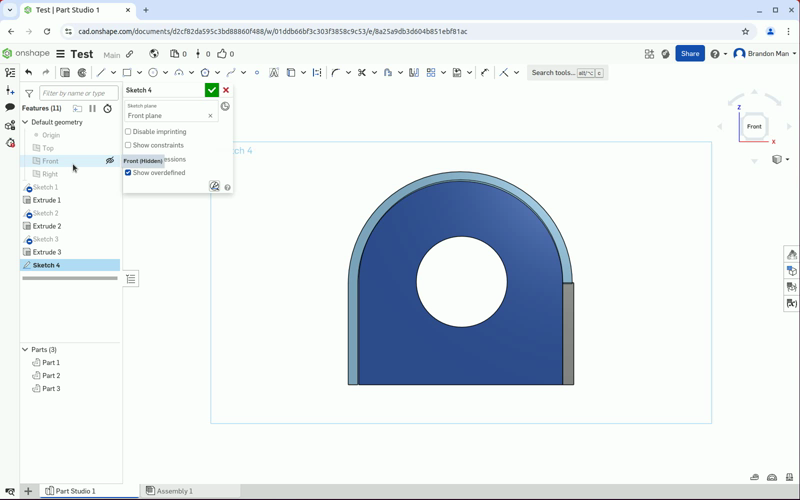
mouse_move(73, 352)
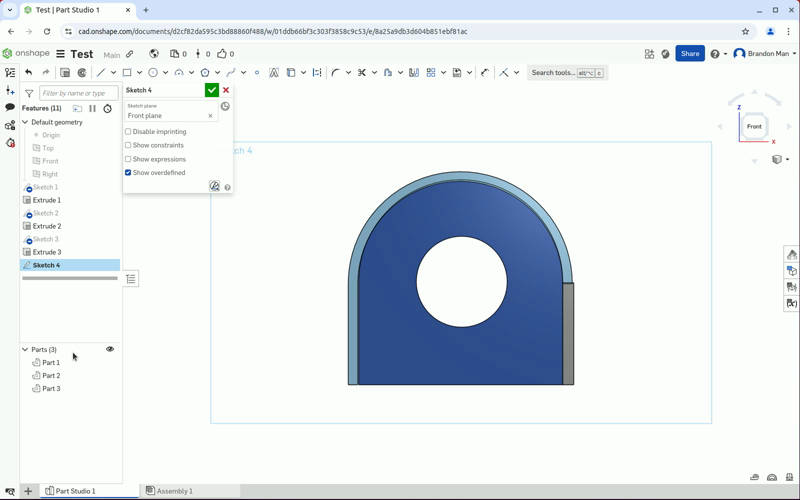
key(y)
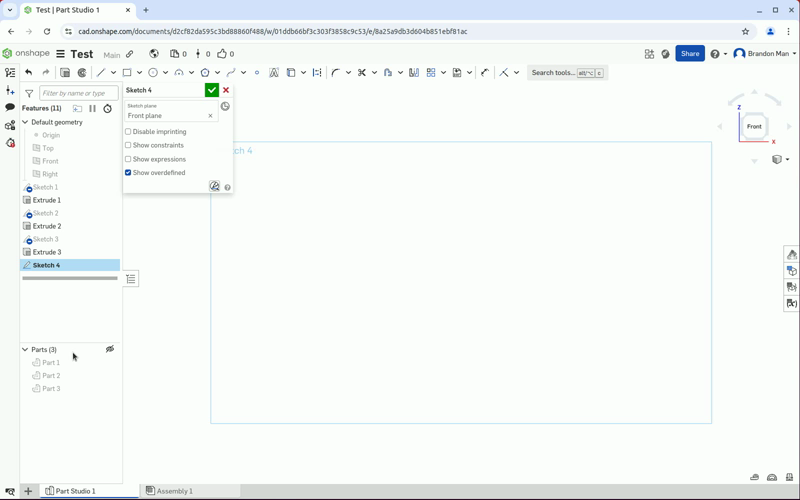
key(c)
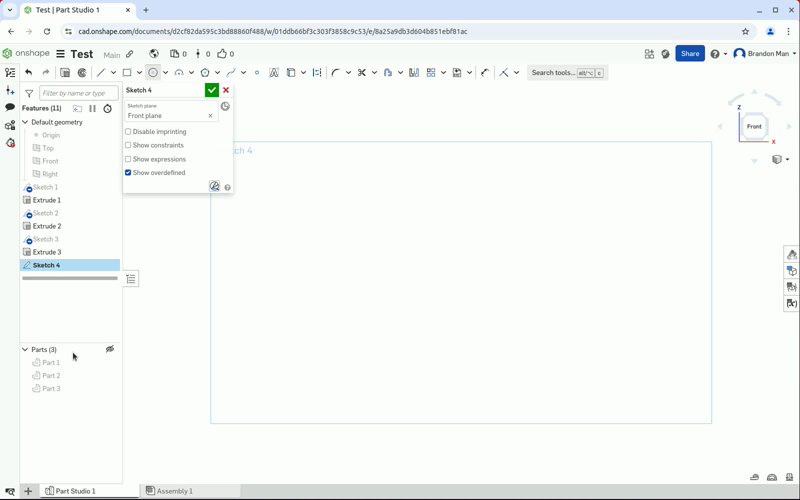
key_down(shift)
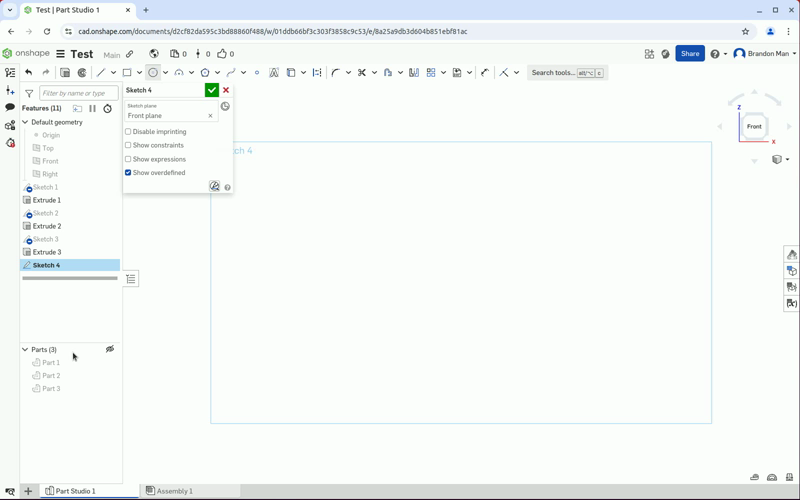
mouse_move(461, 282)
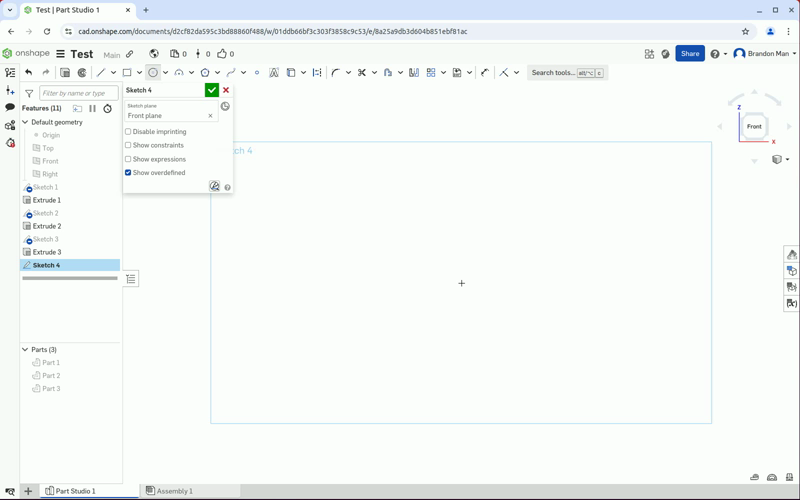
click(461, 282)
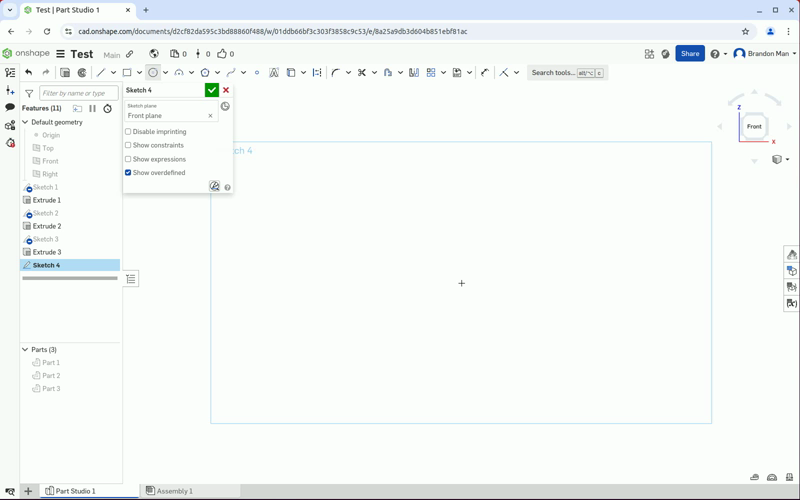
key_up(shift)
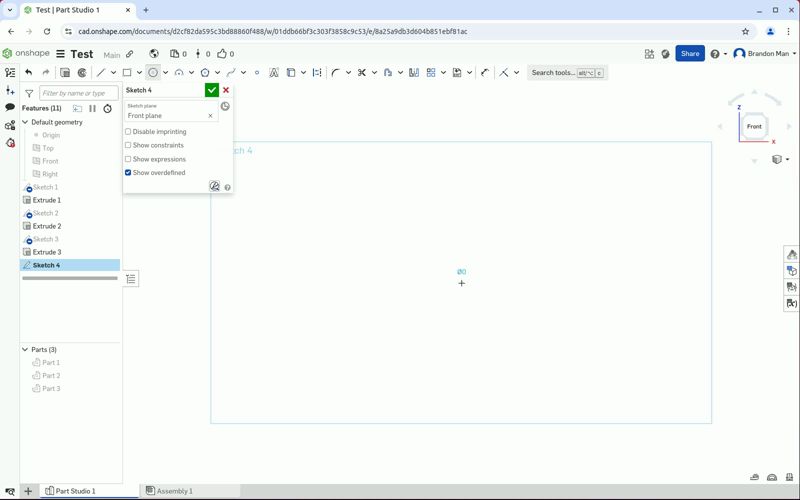
mouse_move(508, 282)
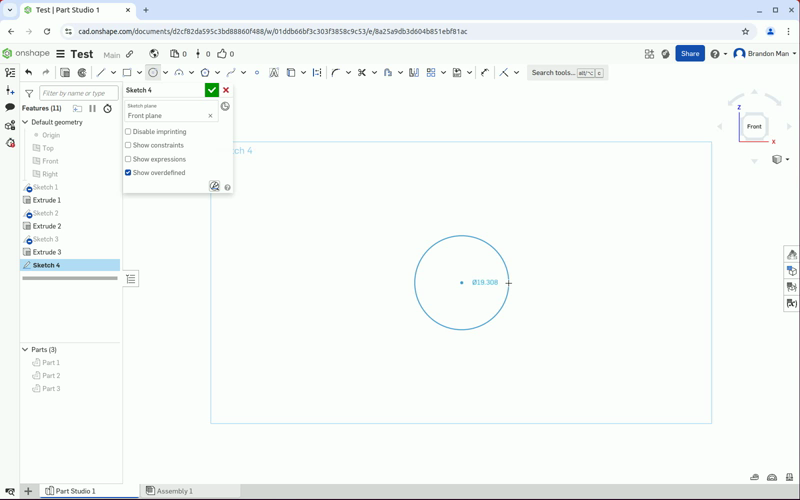
click(508, 282)
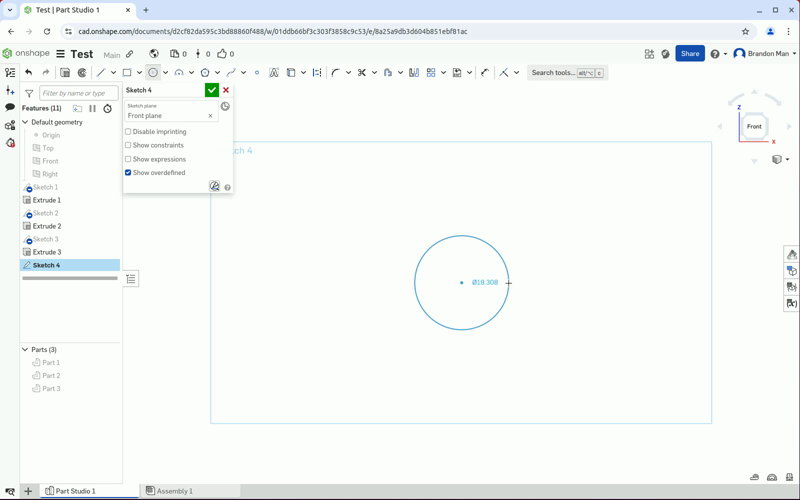
key(esc)
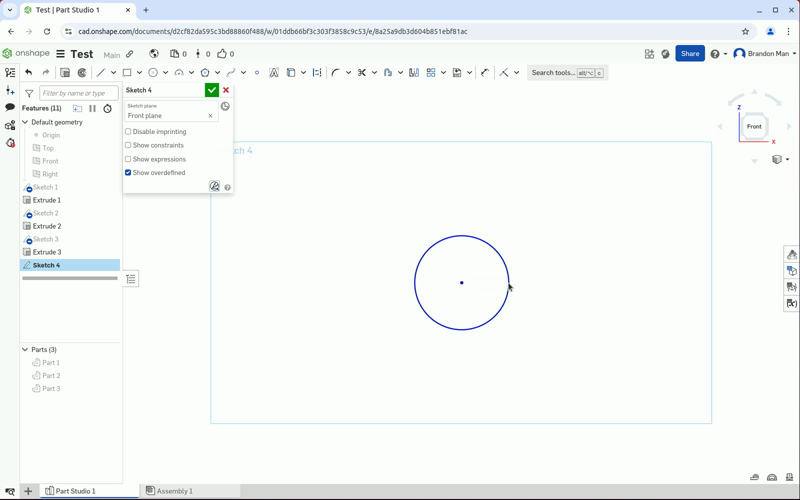
key(c)
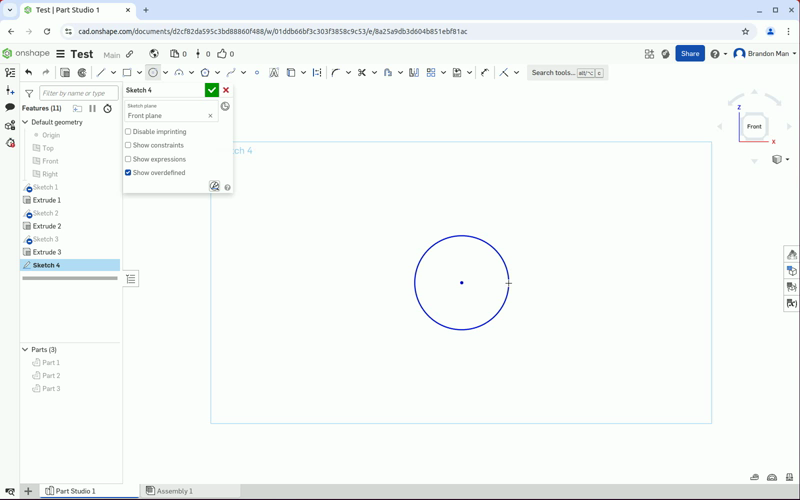
key_down(shift)
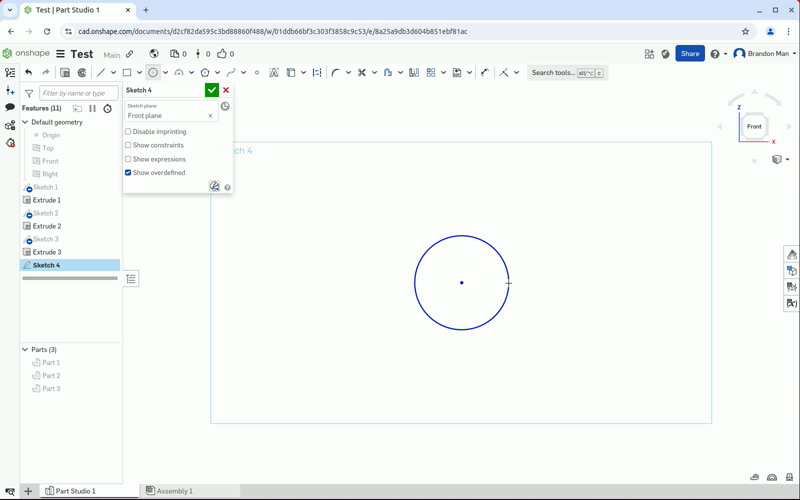
mouse_move(461, 282)
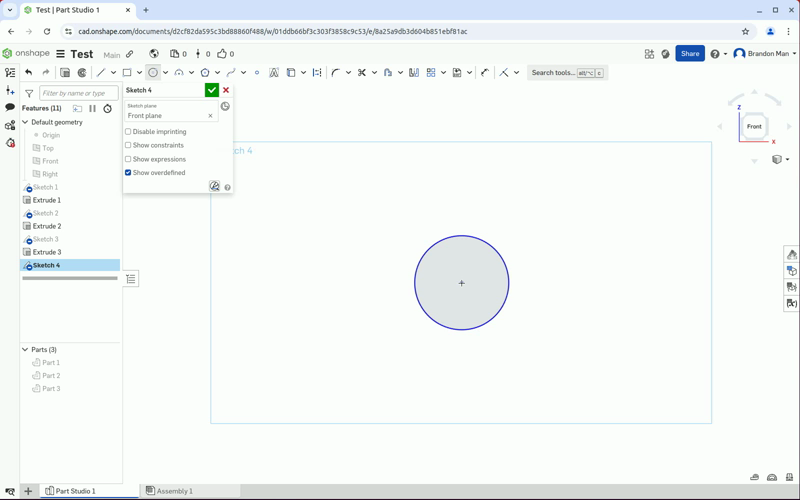
click(461, 282)
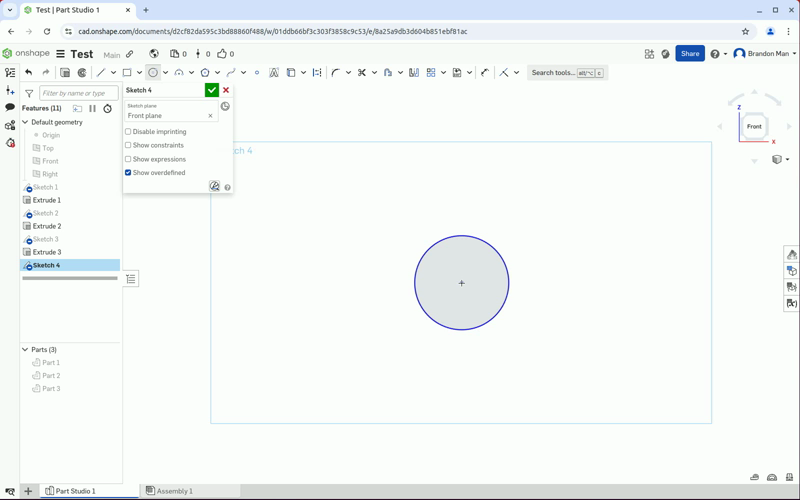
key_up(shift)
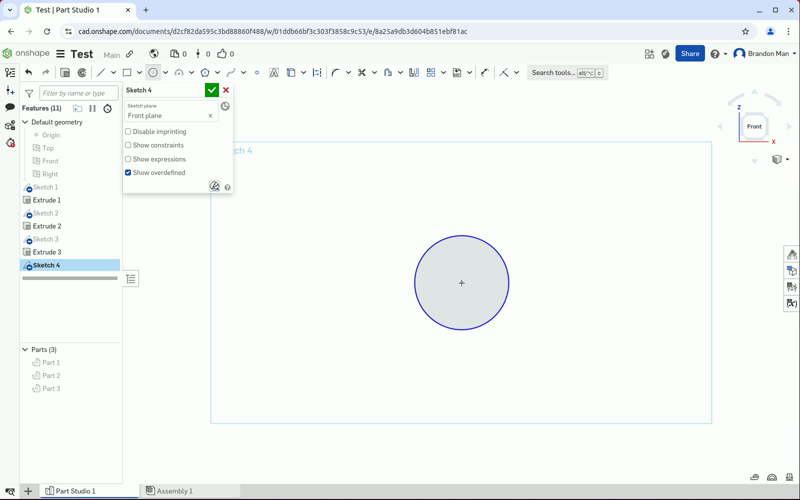
mouse_move(505, 282)
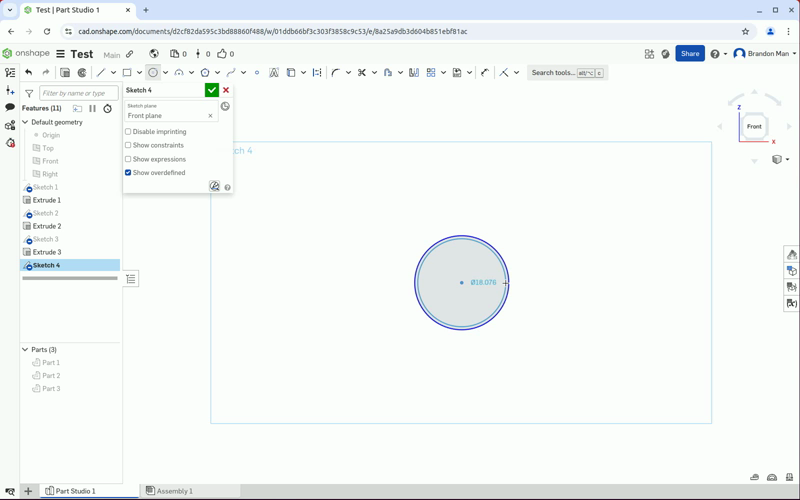
scroll(6)
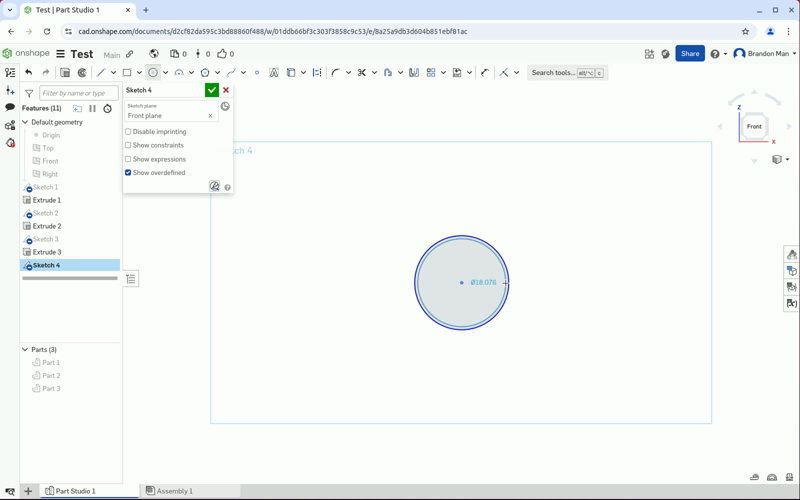
scroll(6)
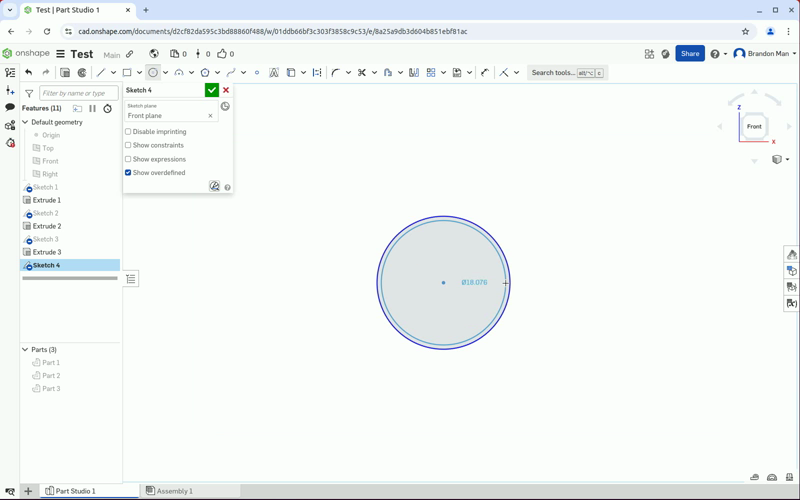
scroll(6)
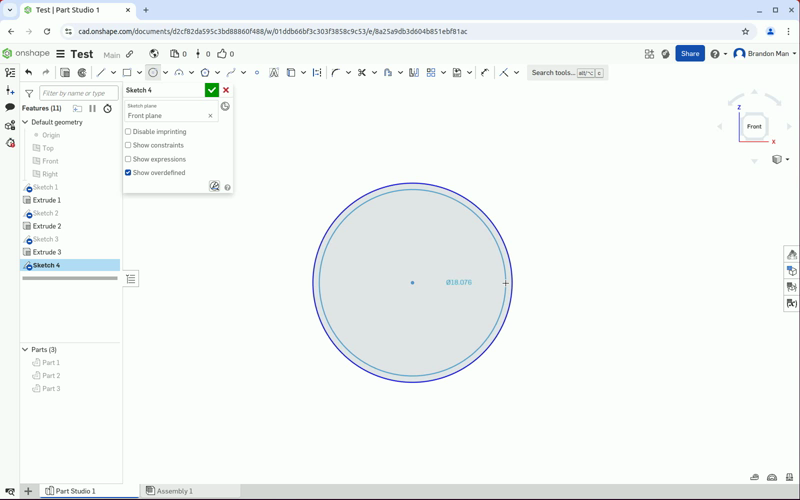
scroll(6)
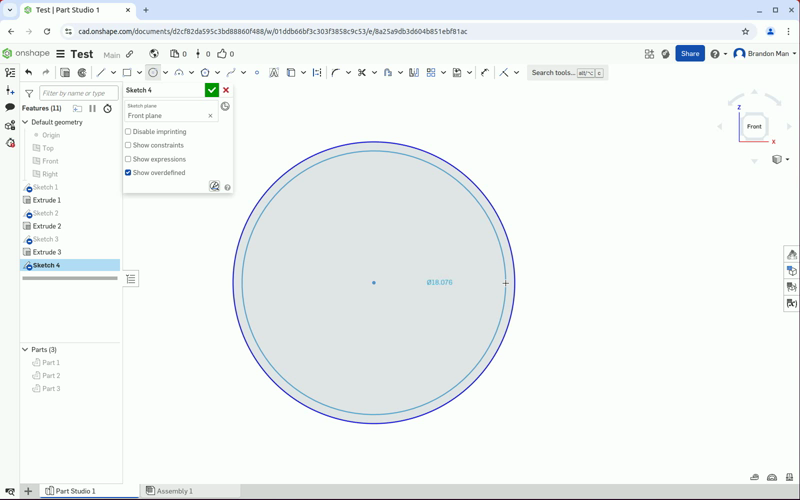
scroll(6)
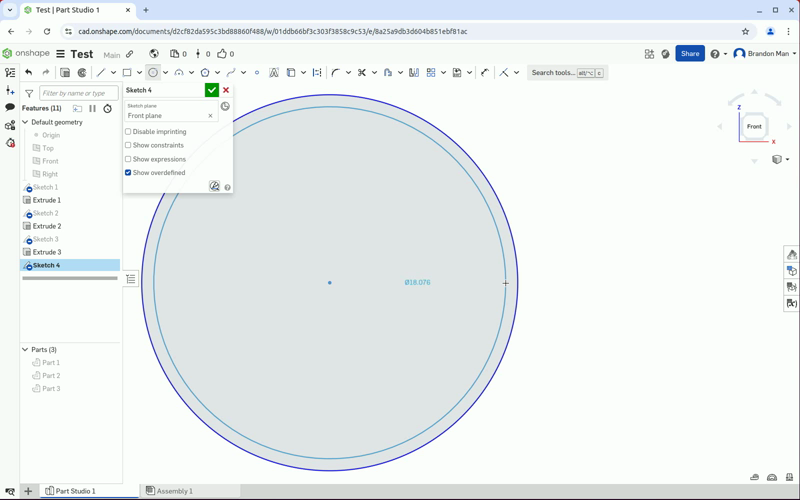
scroll(6)
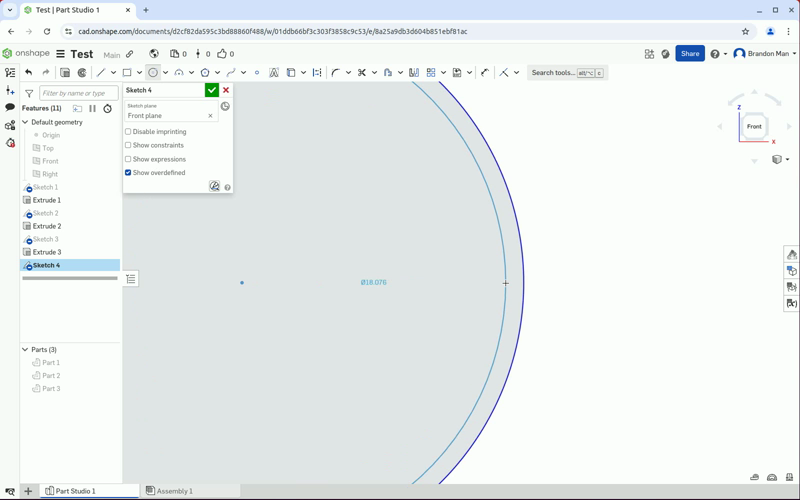
scroll(6)
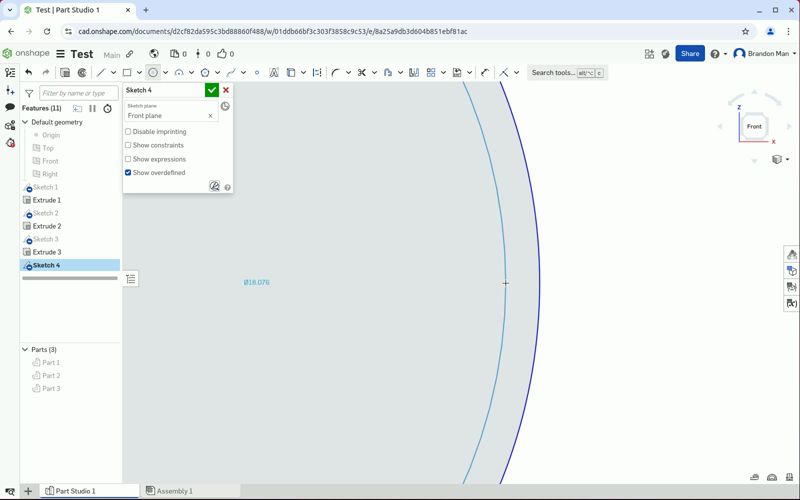
click(505, 282)
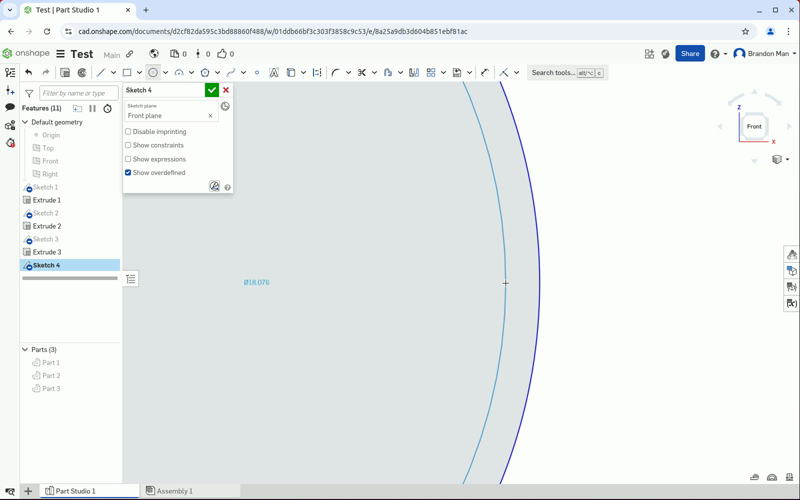
scroll(-6)
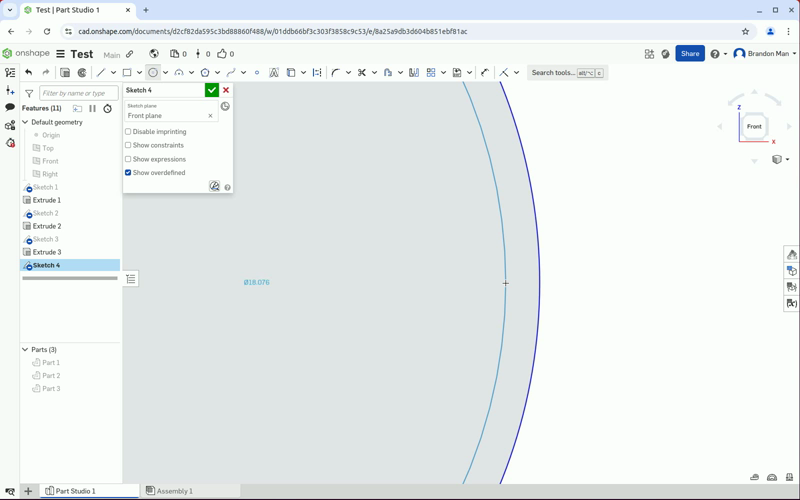
scroll(-6)
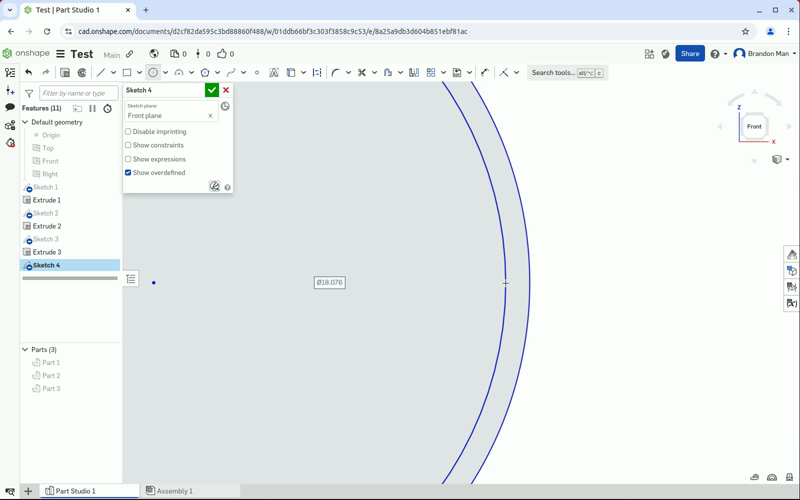
scroll(-6)
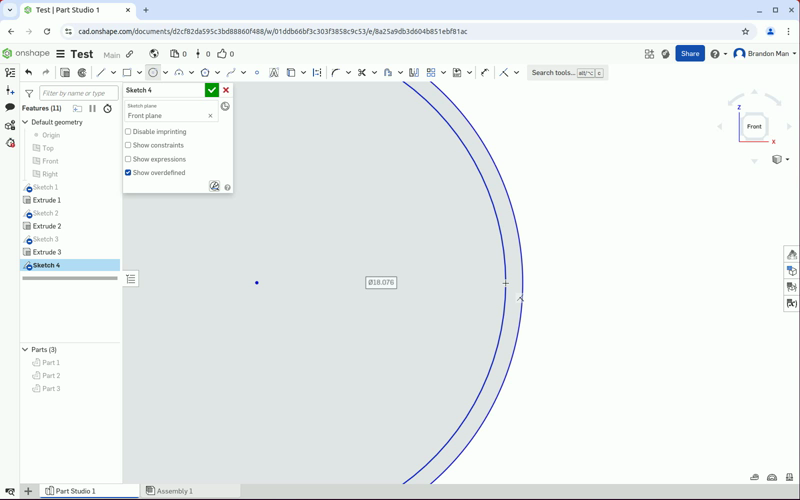
scroll(-6)
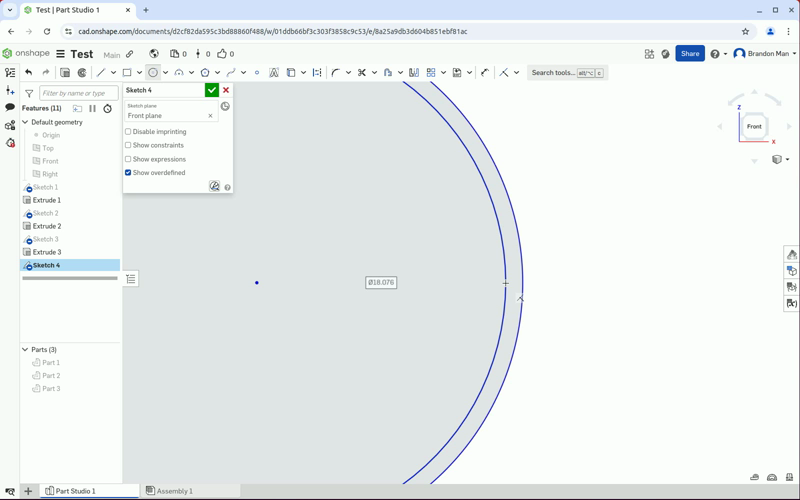
scroll(-6)
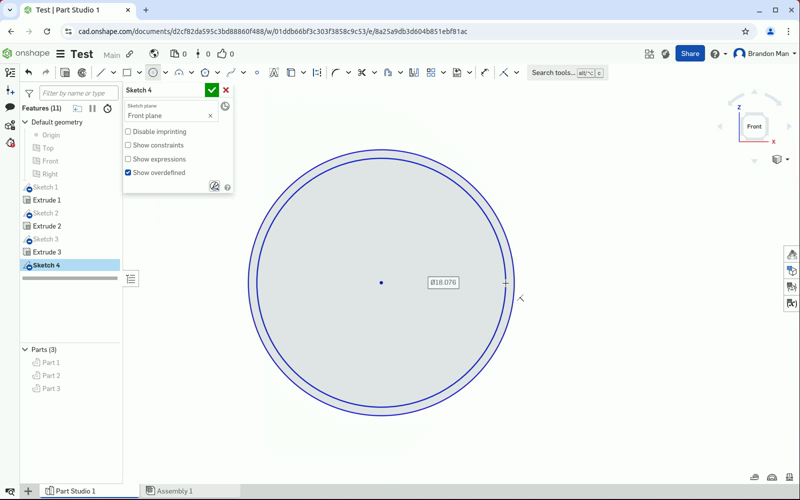
scroll(-6)
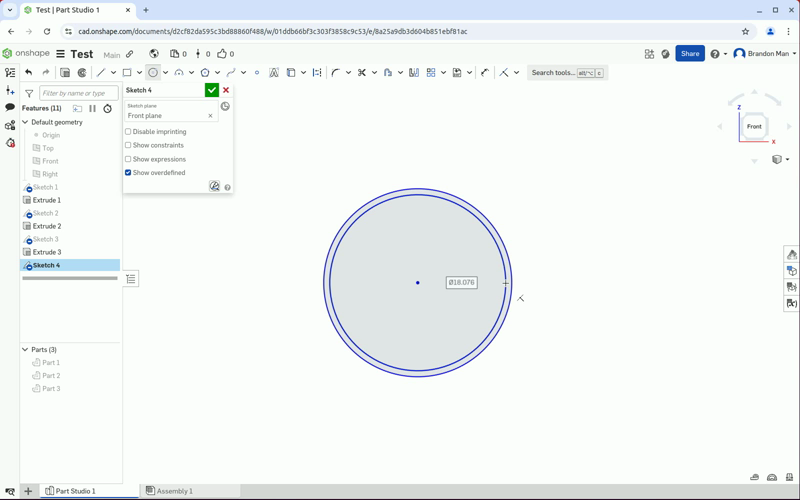
scroll(-6)
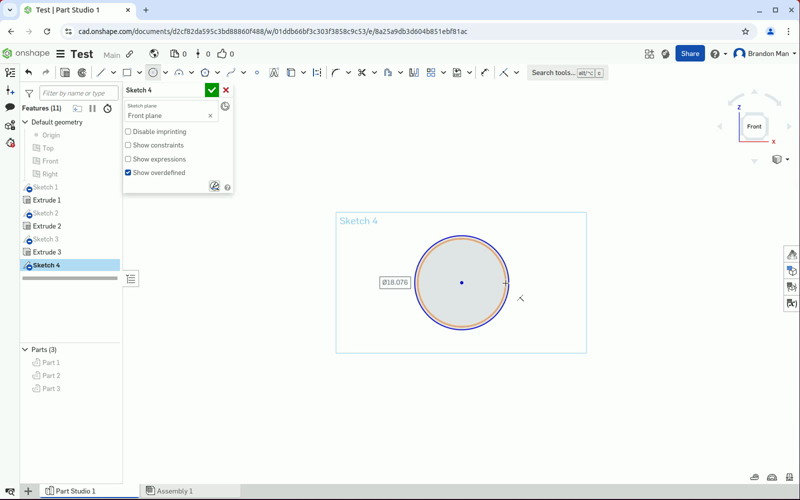
key(esc)
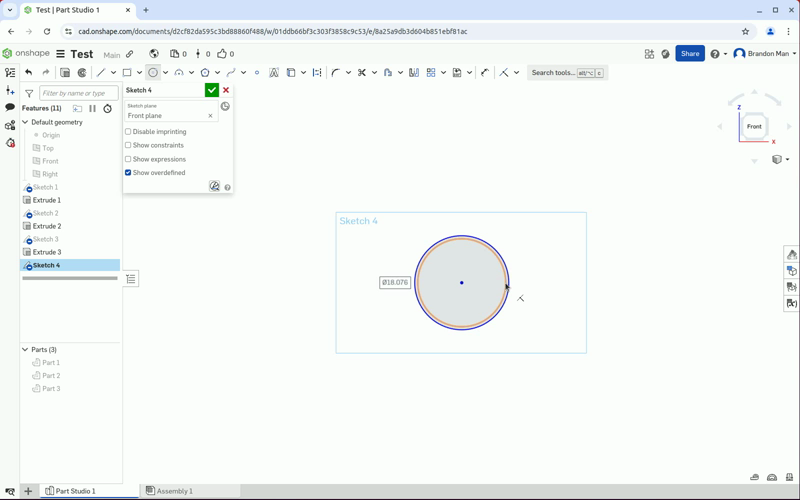
mouse_move(424, 309)
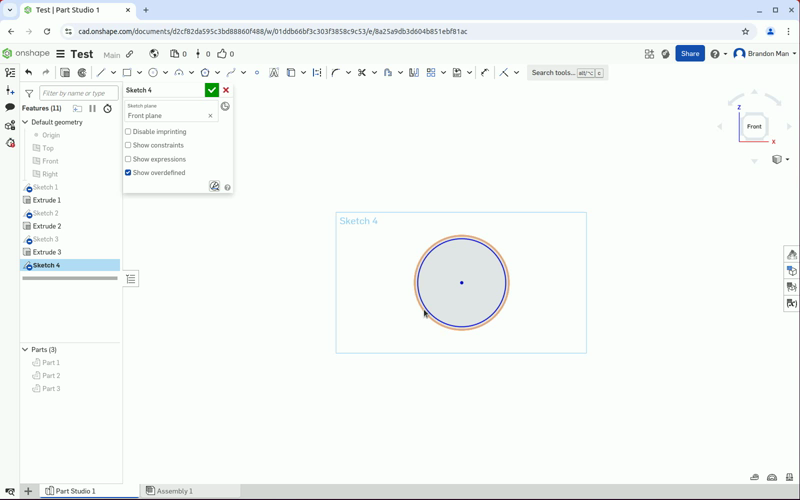
scroll(6)
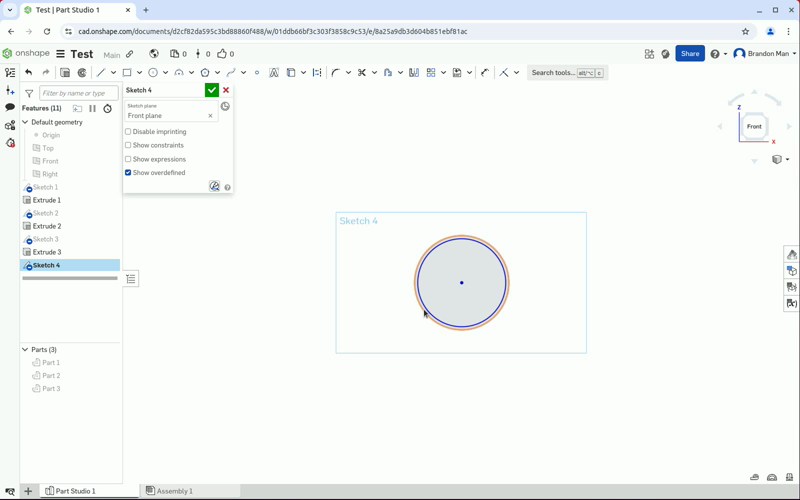
scroll(6)
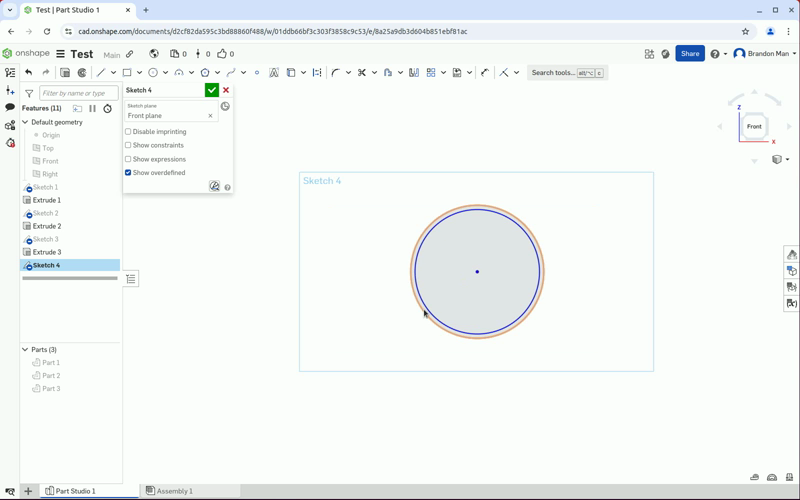
scroll(6)
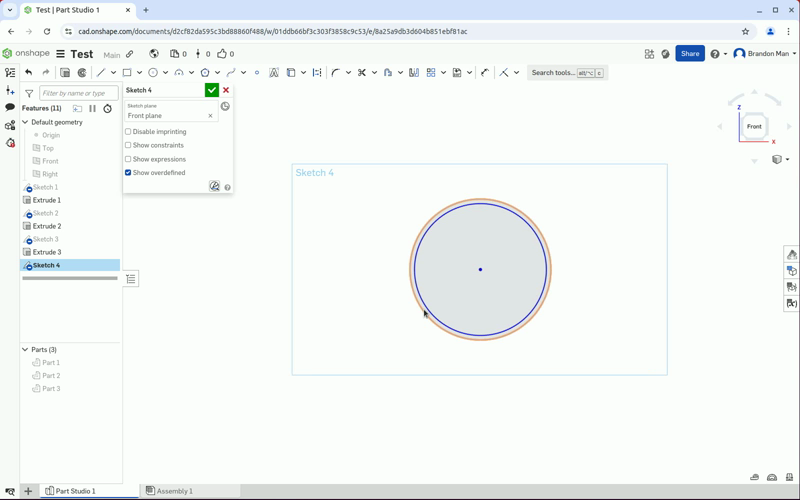
scroll(6)
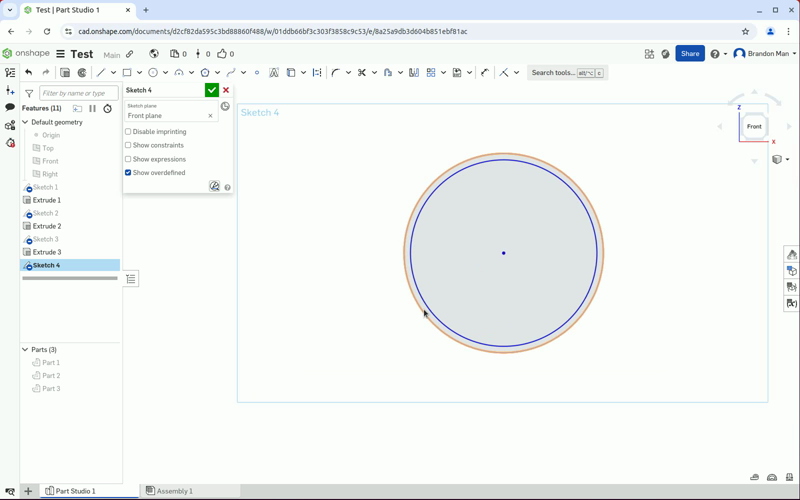
scroll(6)
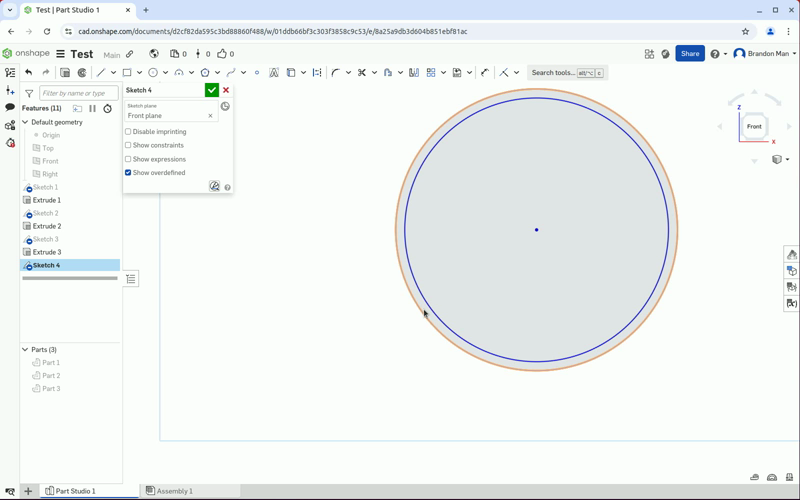
scroll(6)
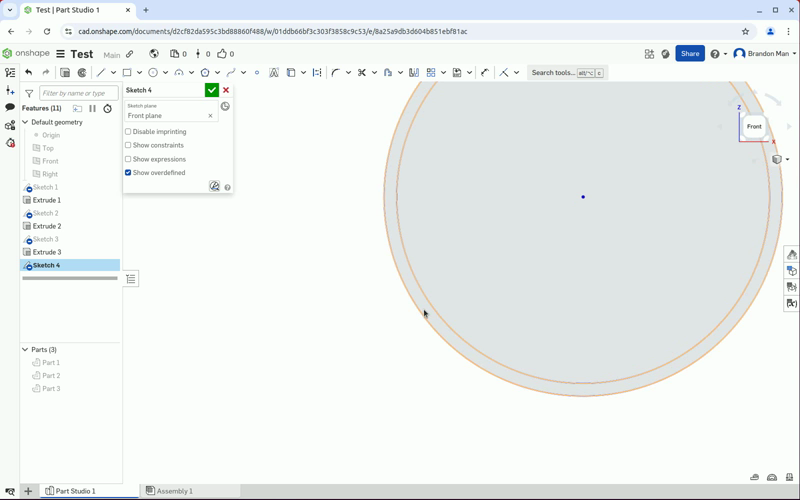
scroll(6)
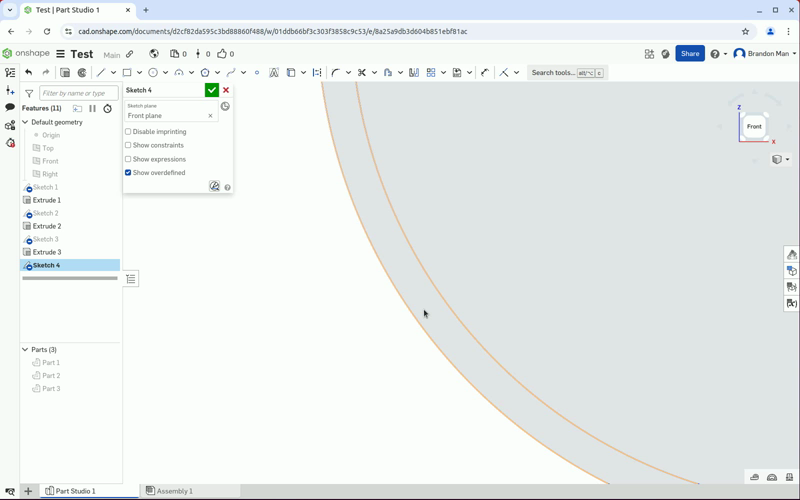
click(424, 309)
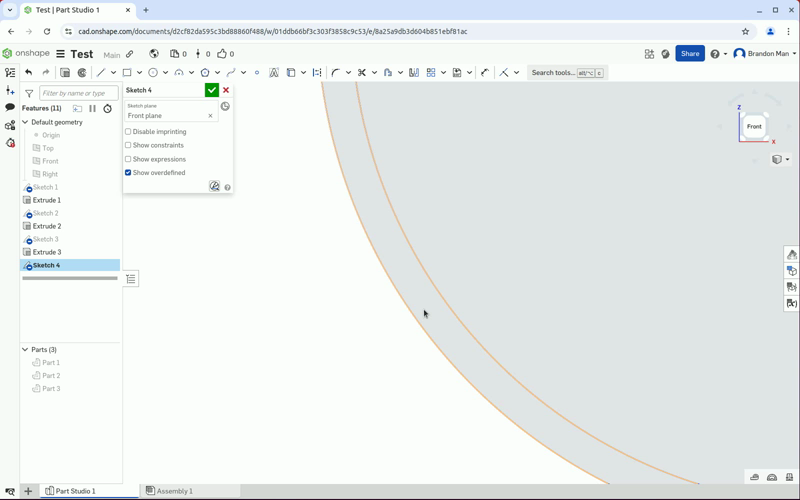
scroll(-6)
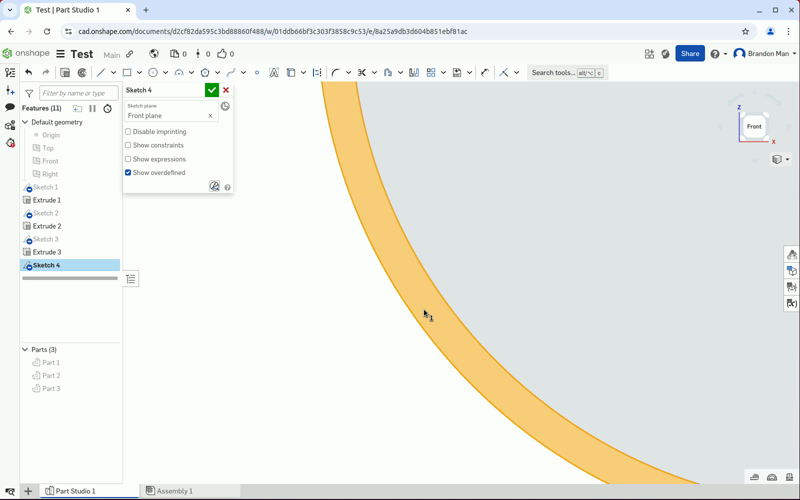
scroll(-6)
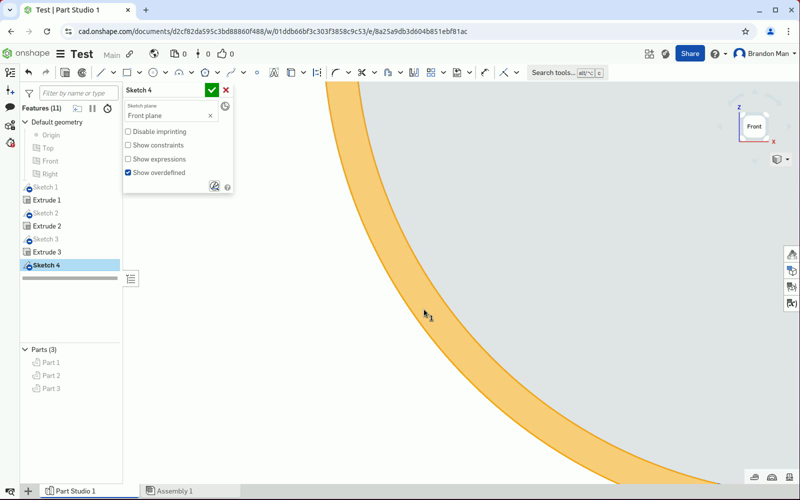
scroll(-6)
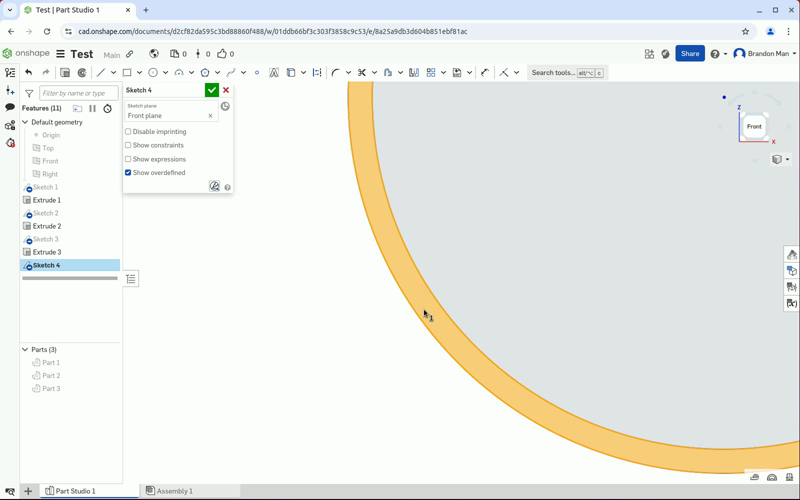
scroll(-6)
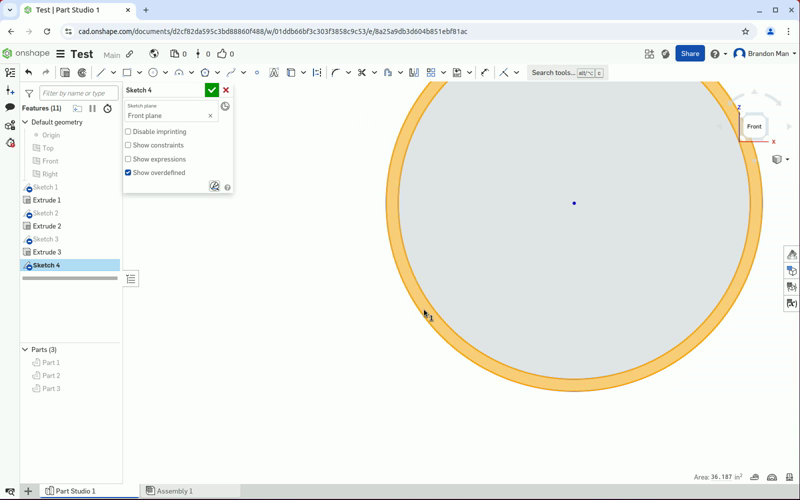
scroll(-6)
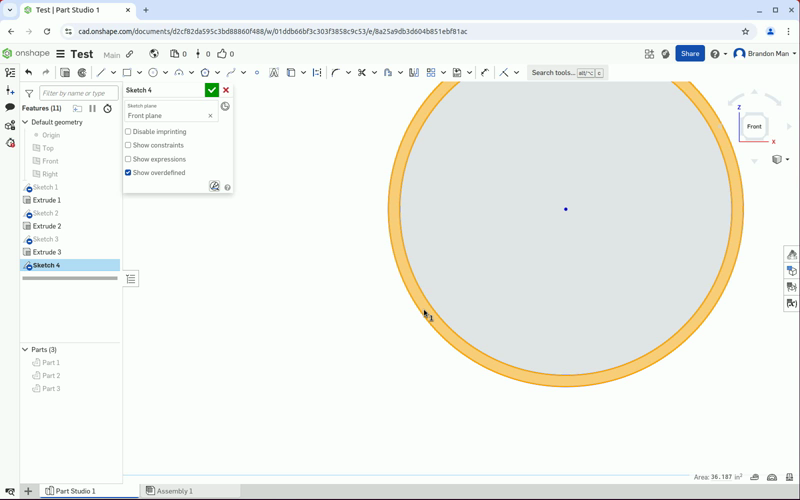
scroll(-6)
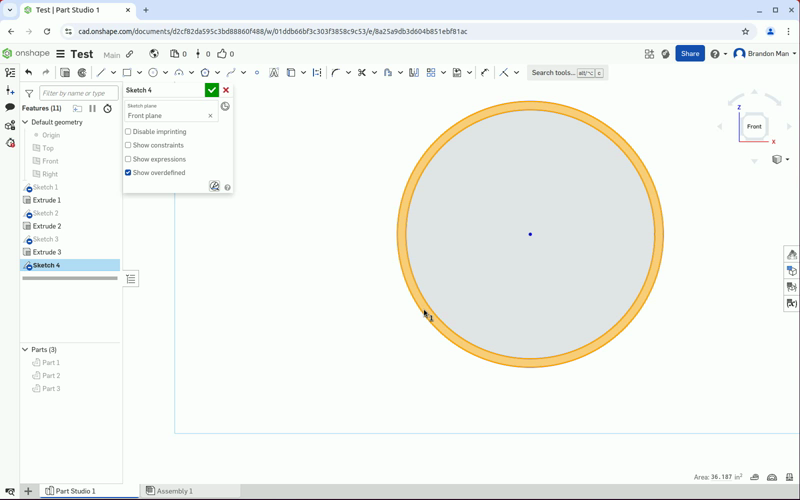
scroll(-6)
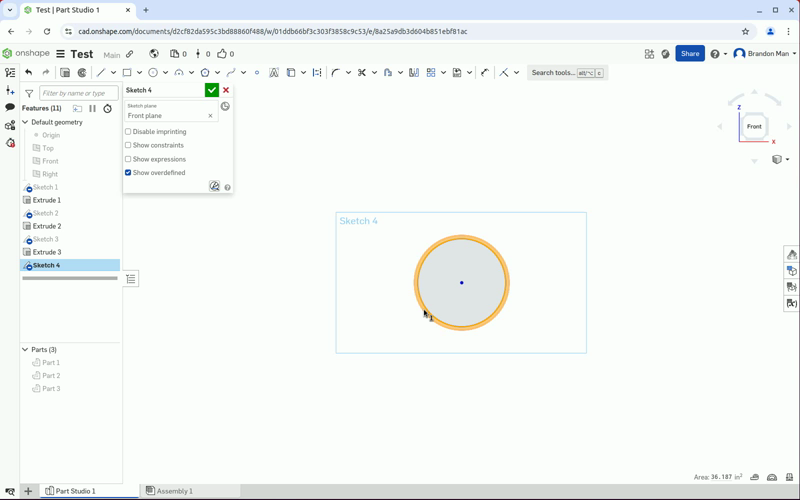
mouse_move(73, 352)
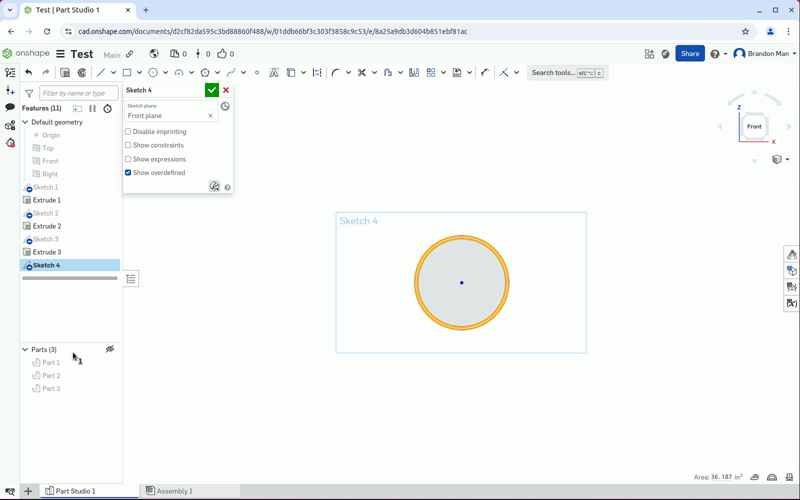
key(shift+y)
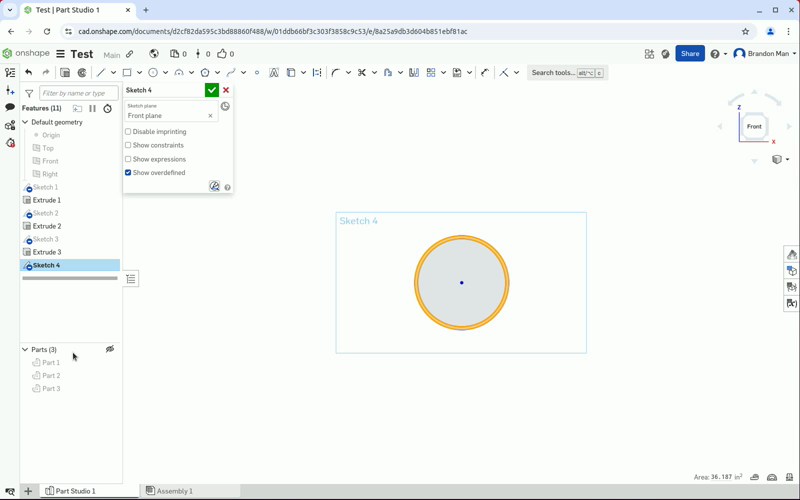
key(shift+e)
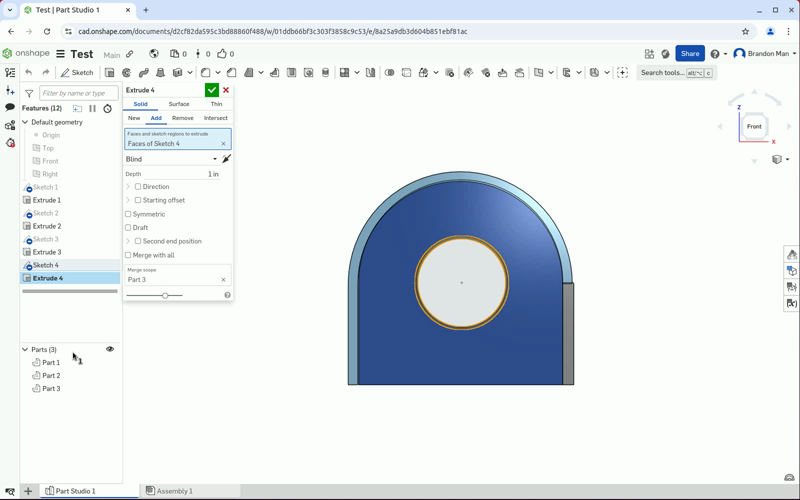
mouse_move(143, 106)
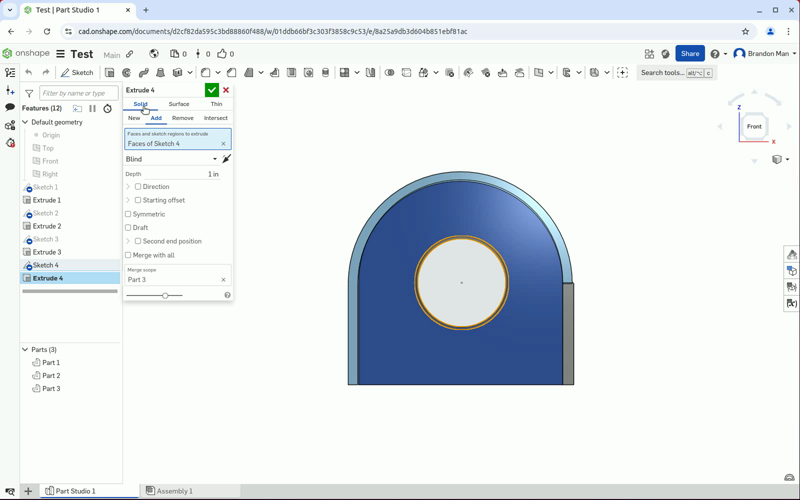
click(143, 106)
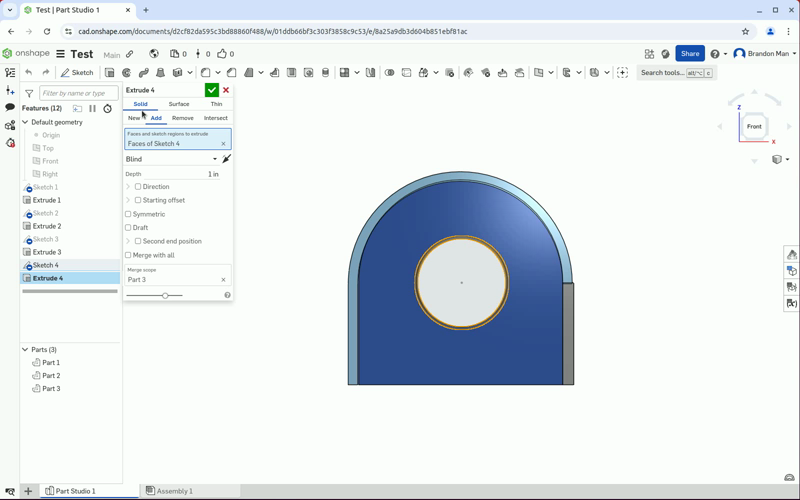
mouse_move(137, 120)
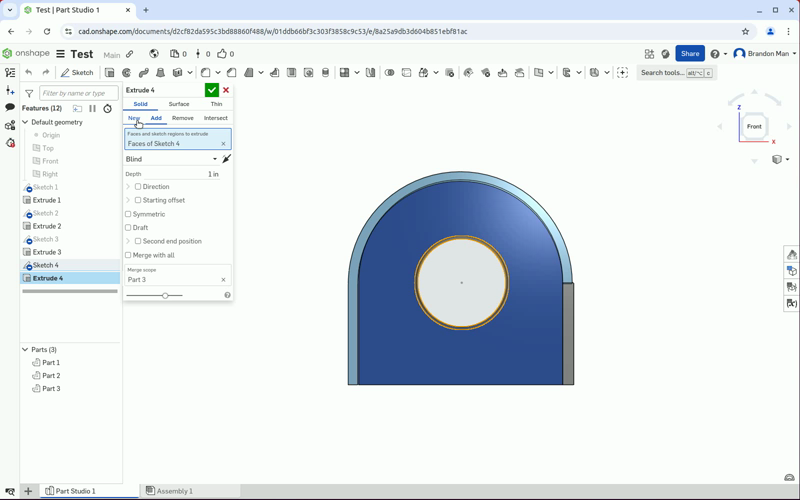
click(137, 120)
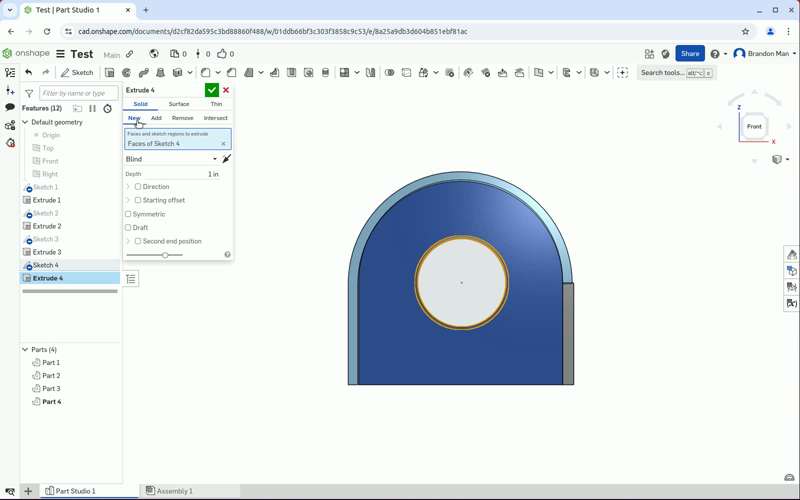
key(tab, 4)
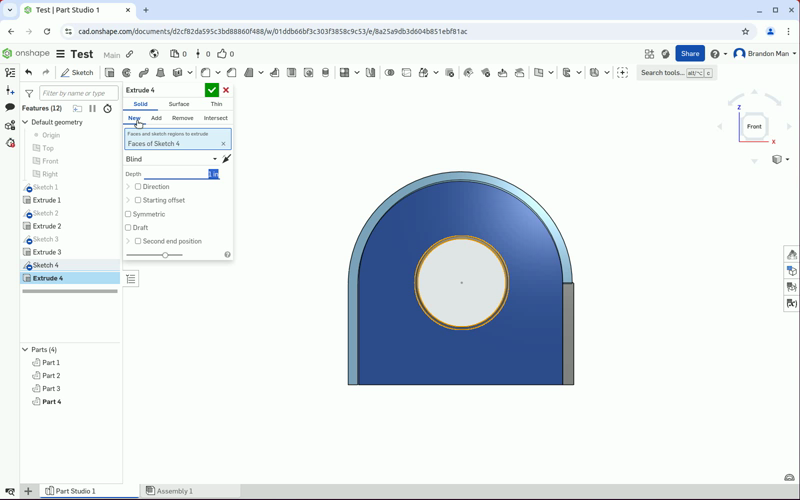
text(41.884)
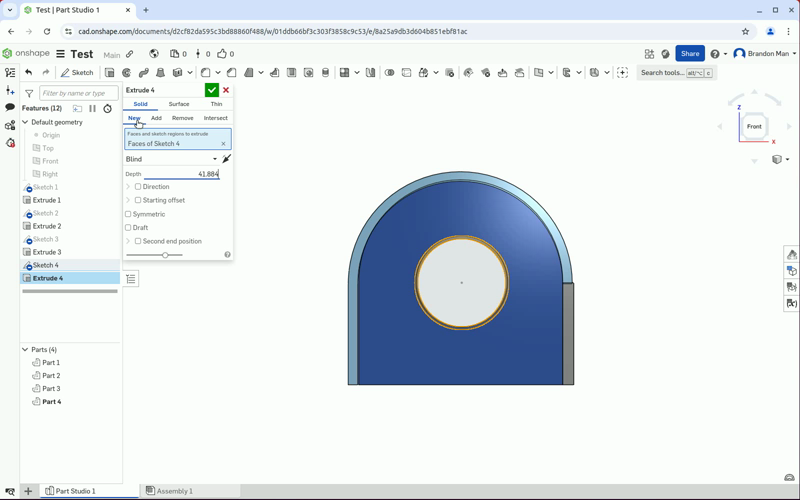
key(tab, 3)
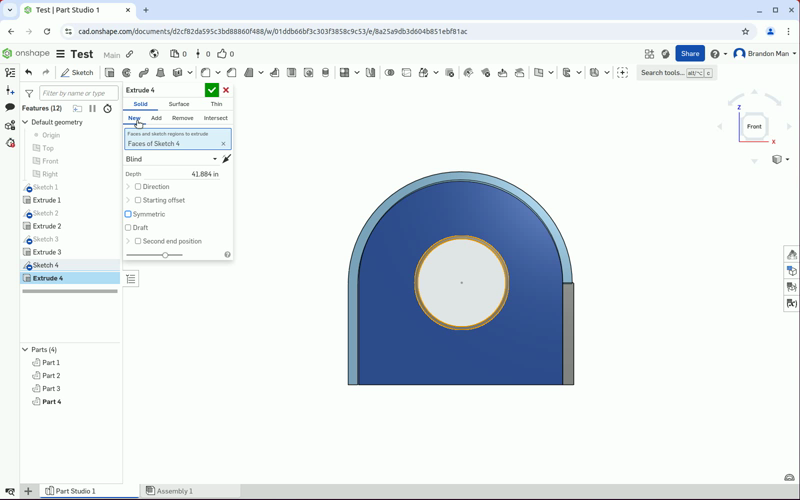
key(space)
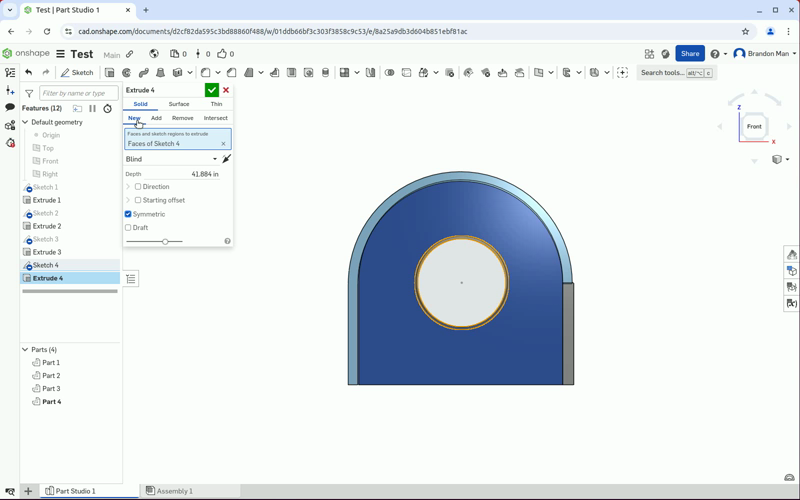
key(enter)
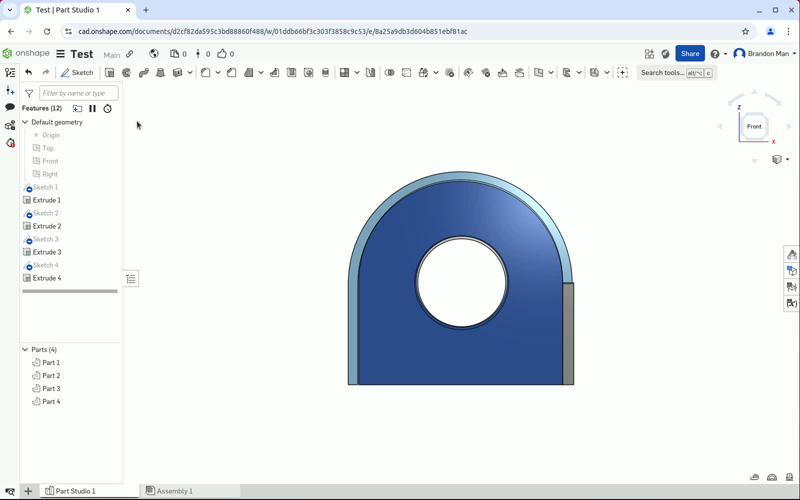
key(shift+h)
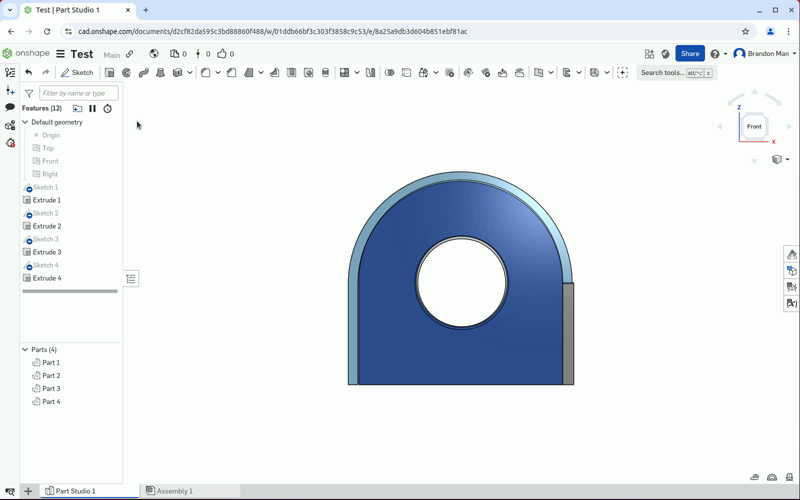
key(shift+h)
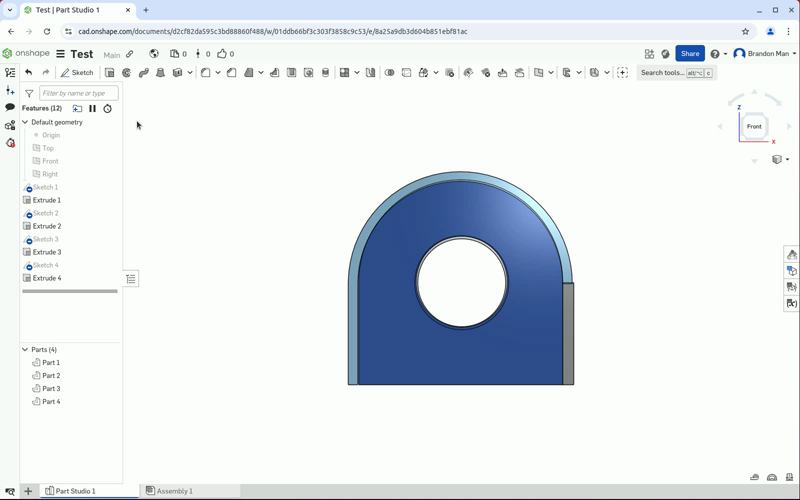
mouse_move(73, 189)
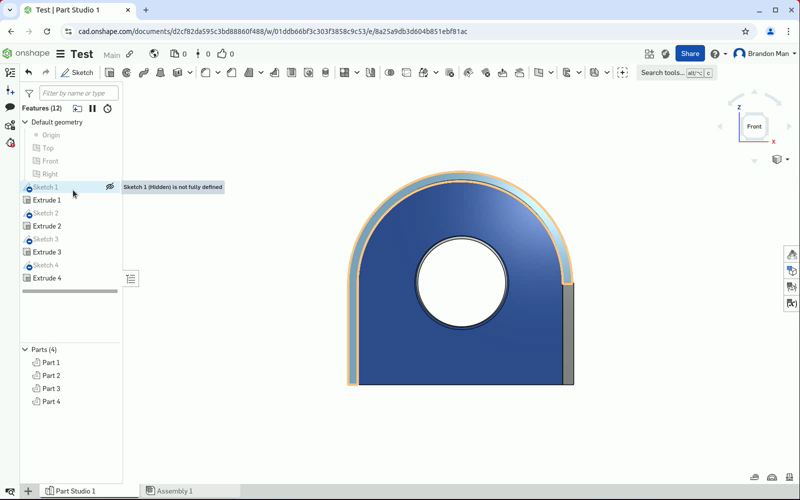
click(73, 189)
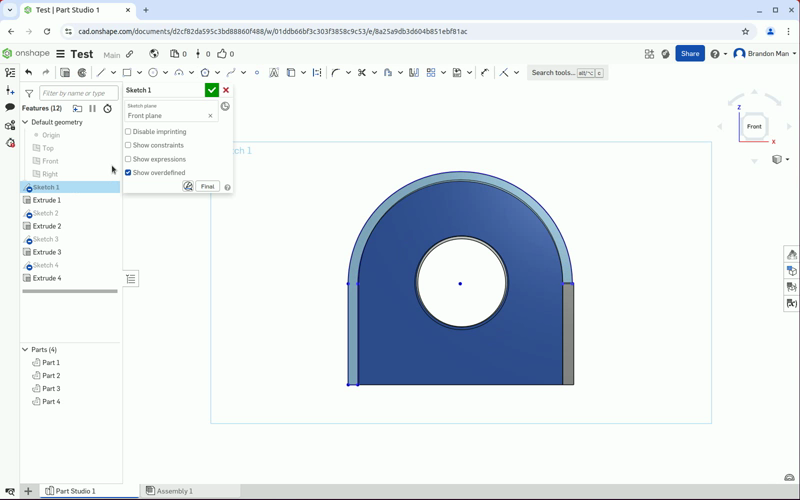
mouse_move(229, 92)
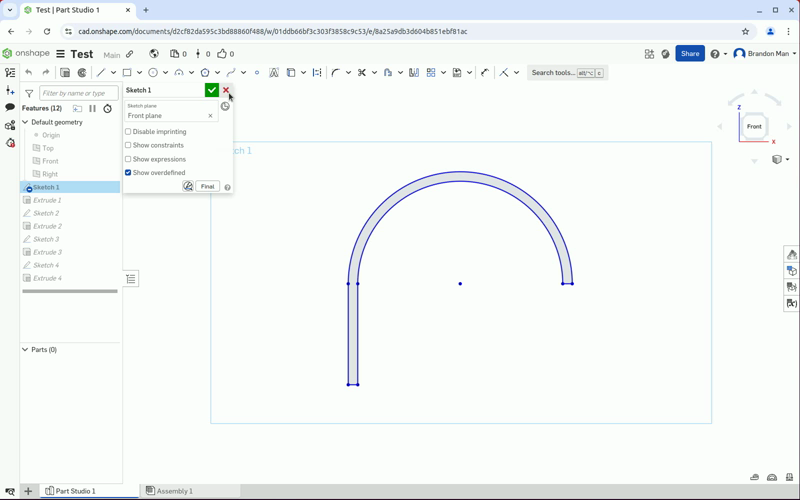
click(229, 92)
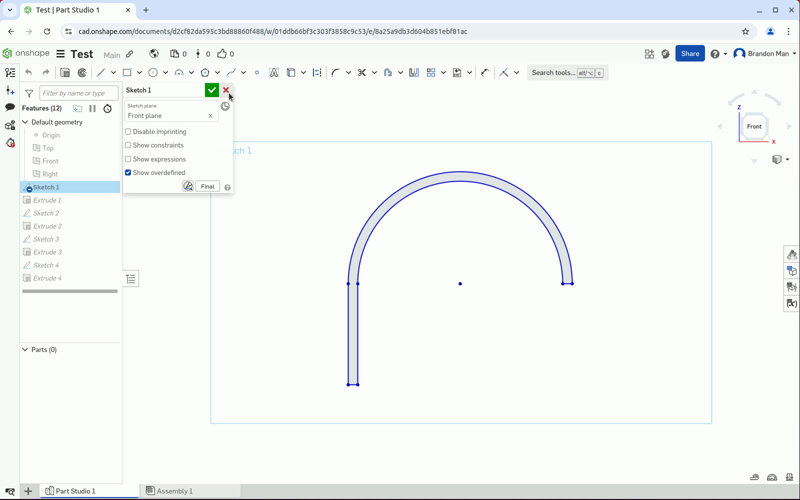
key(shift+s)
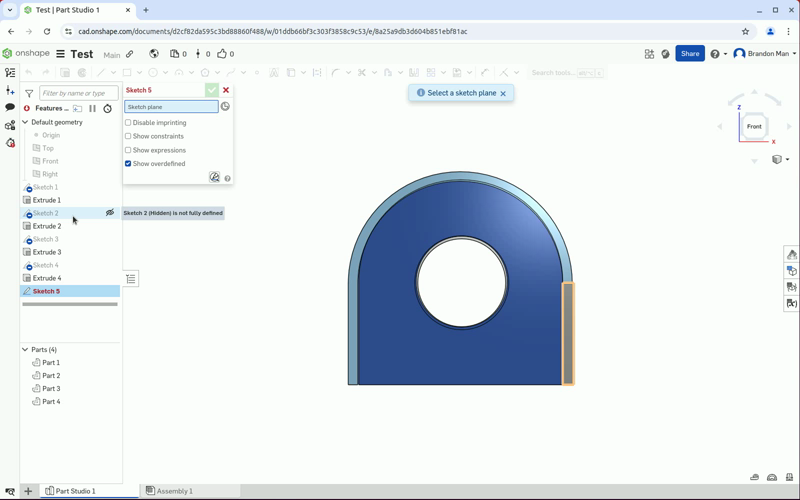
scroll(3)
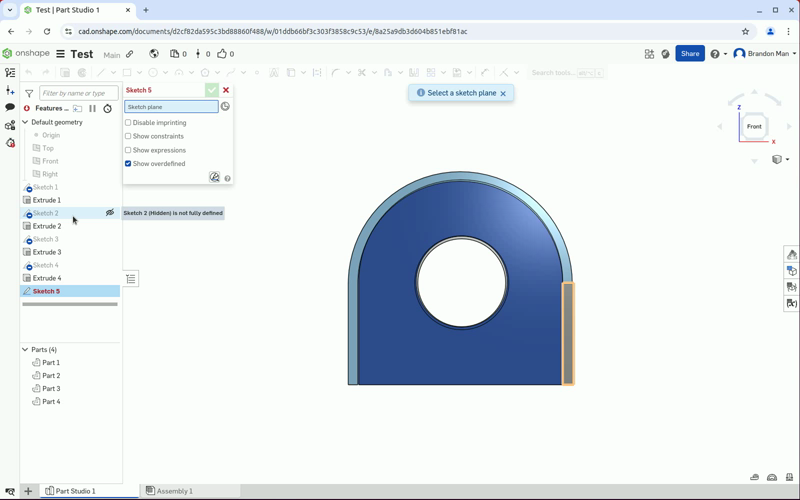
mouse_move(73, 163)
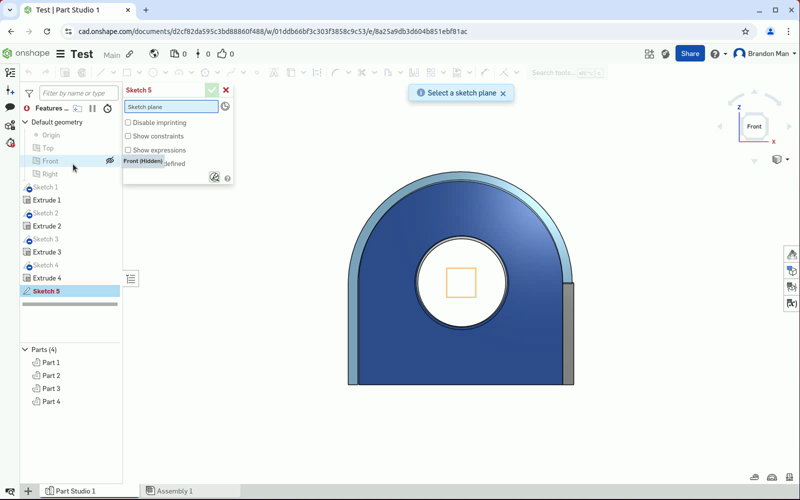
click(73, 163)
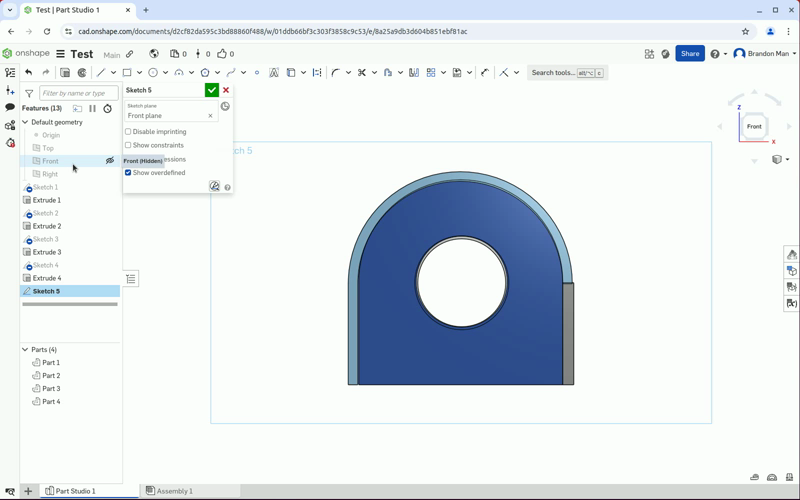
mouse_move(73, 352)
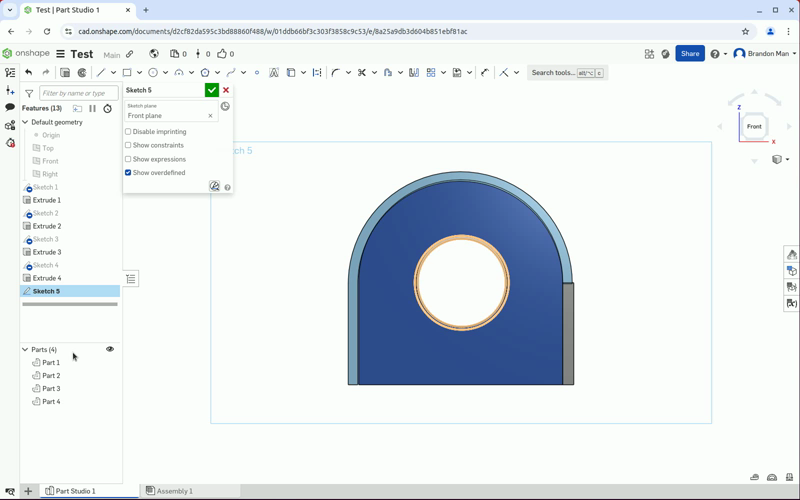
key(y)
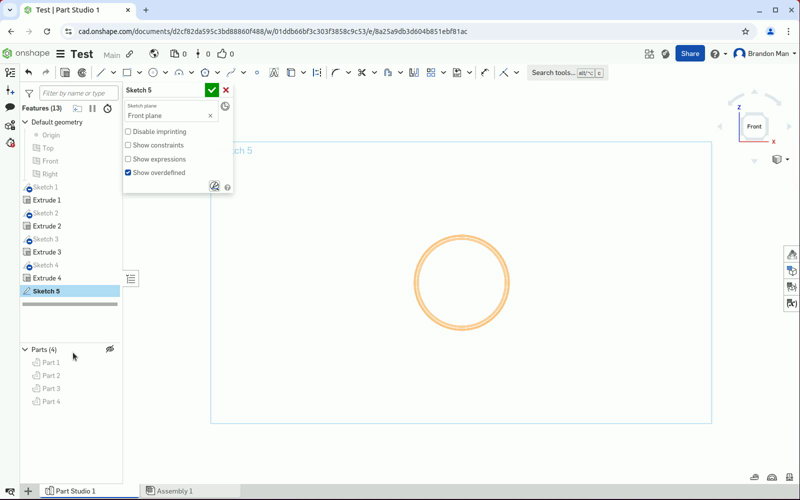
key(c)
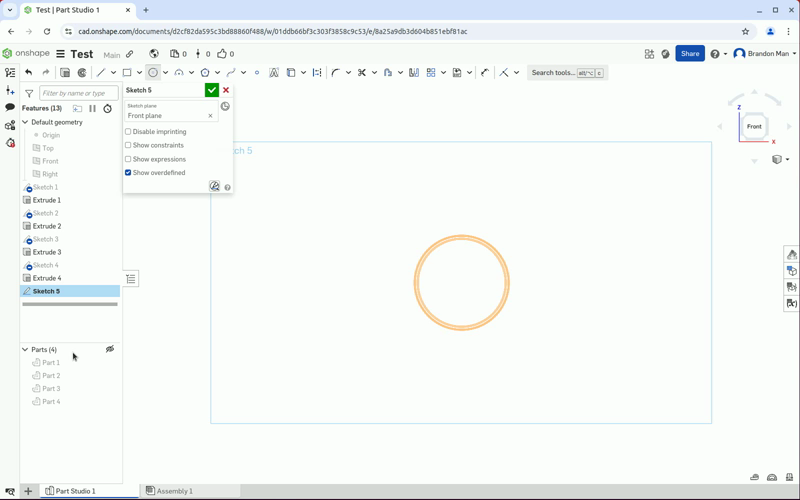
key_down(shift)
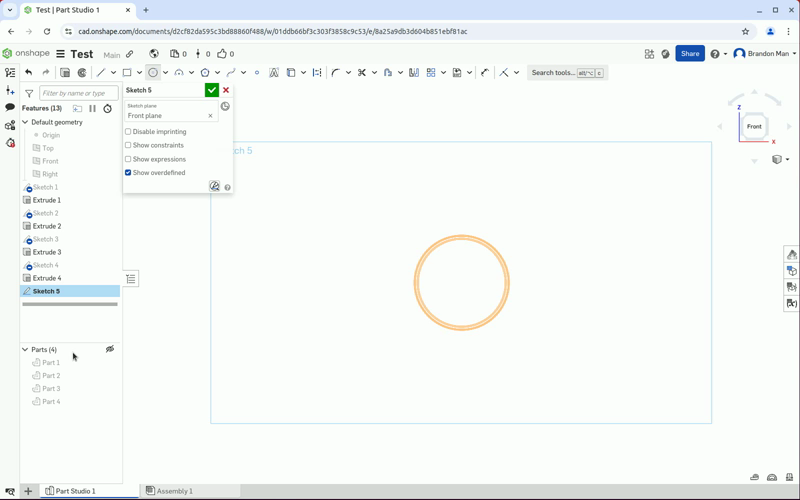
mouse_move(461, 282)
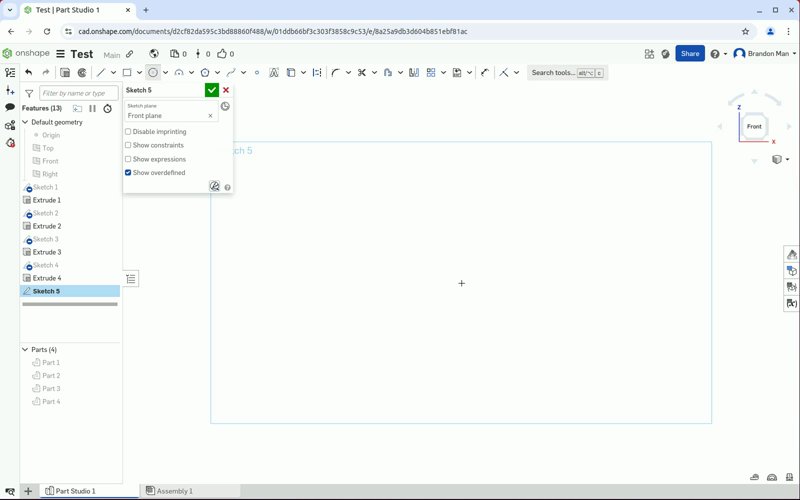
click(461, 282)
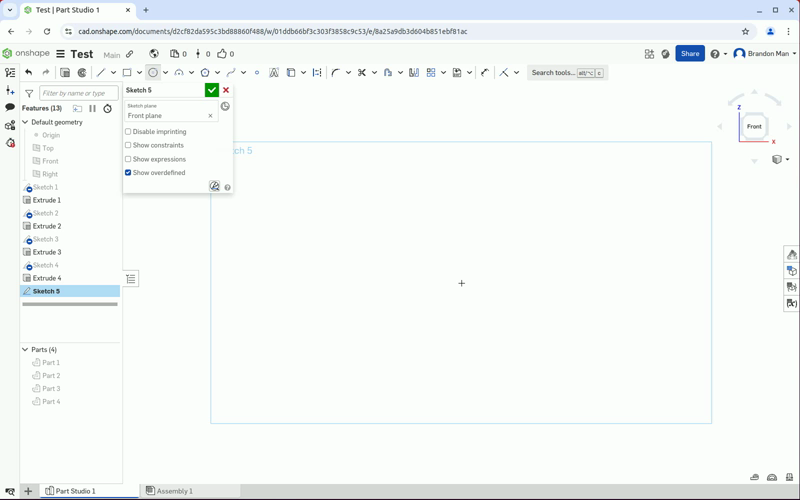
key_up(shift)
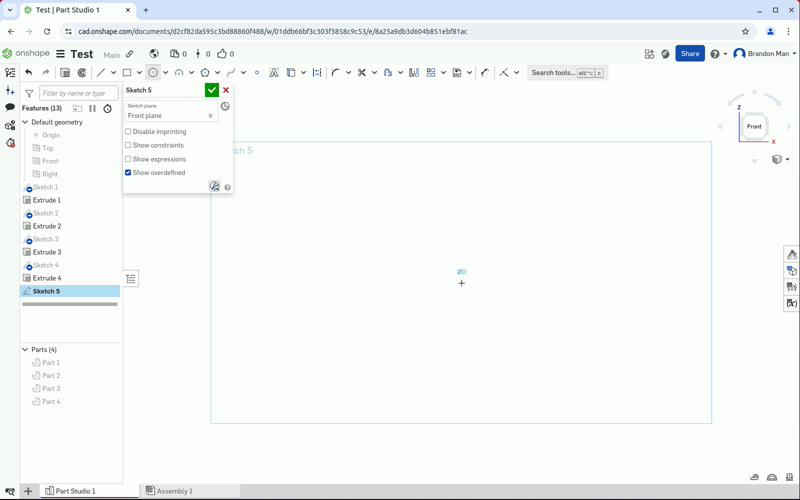
mouse_move(508, 282)
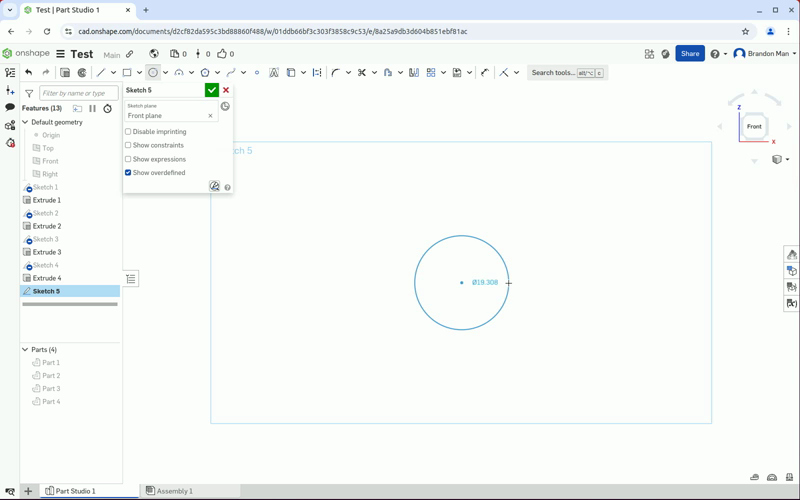
click(508, 282)
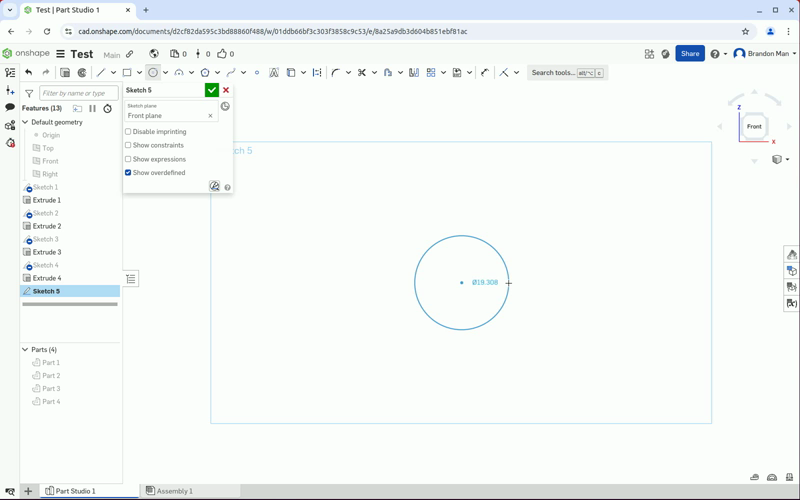
key(esc)
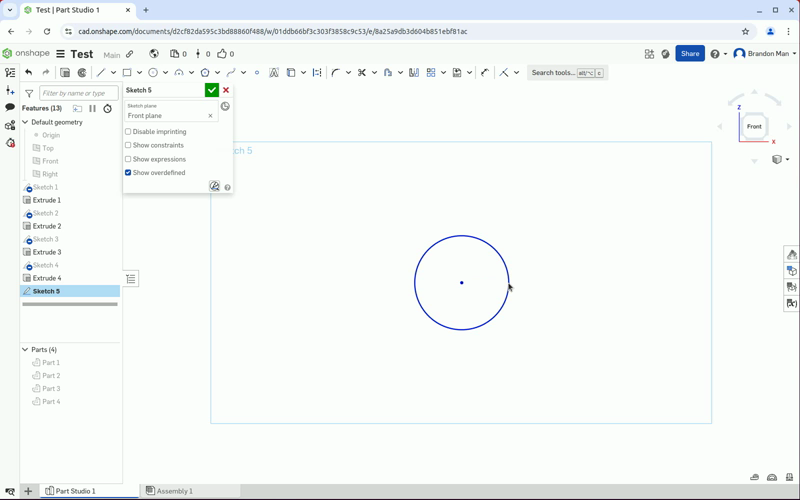
key(c)
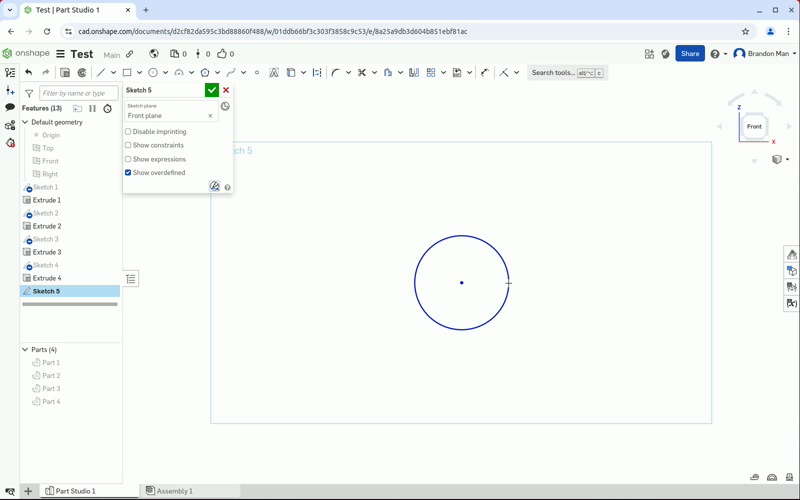
key_down(shift)
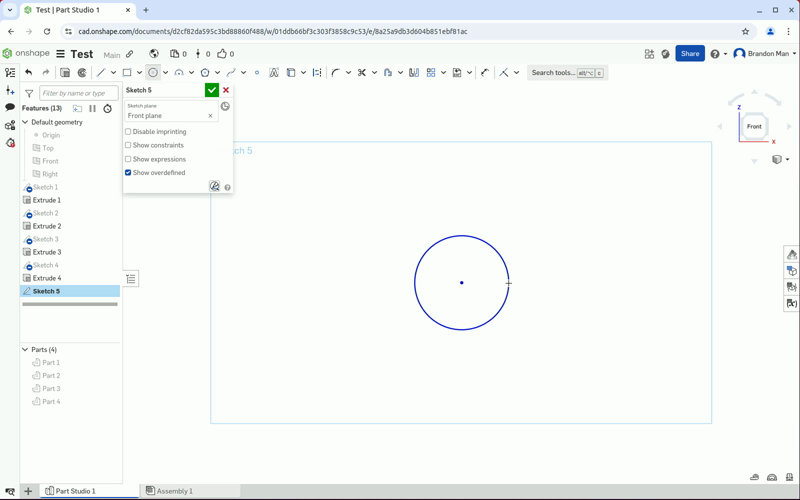
mouse_move(461, 282)
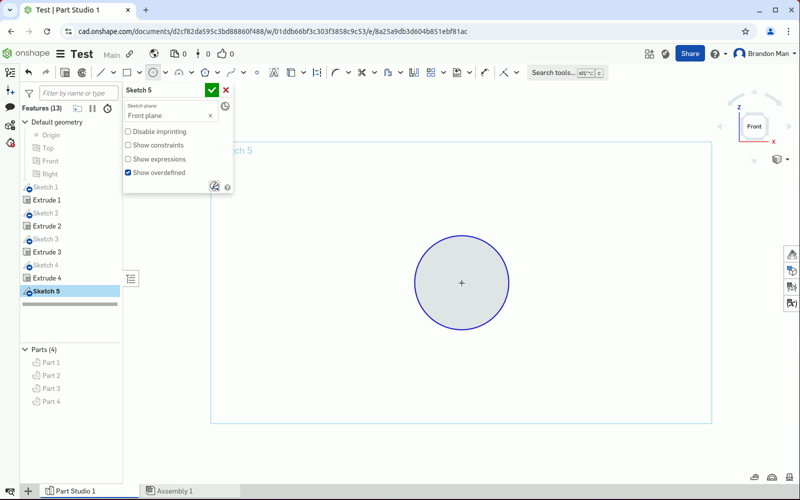
click(461, 282)
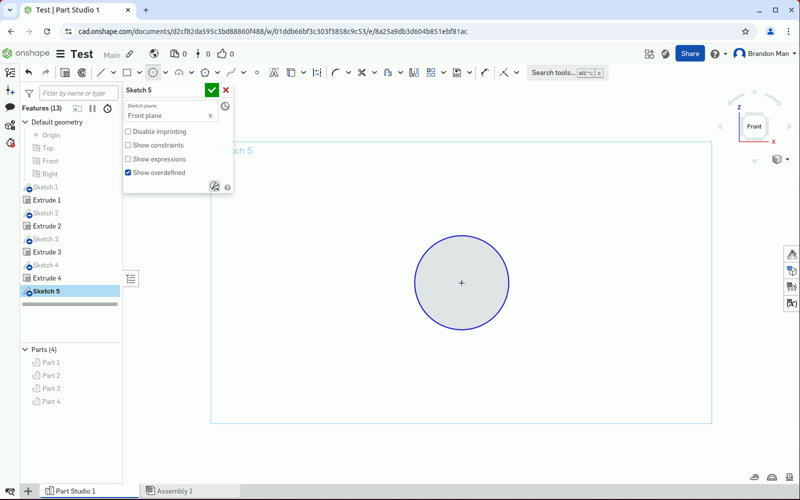
key_up(shift)
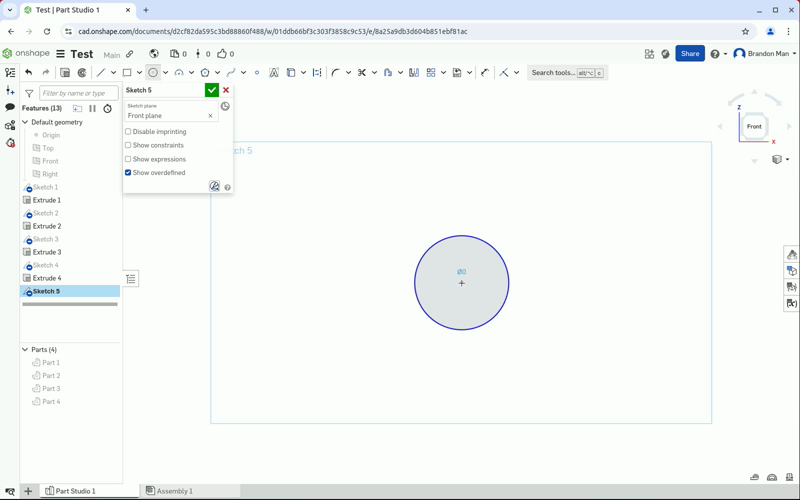
mouse_move(505, 282)
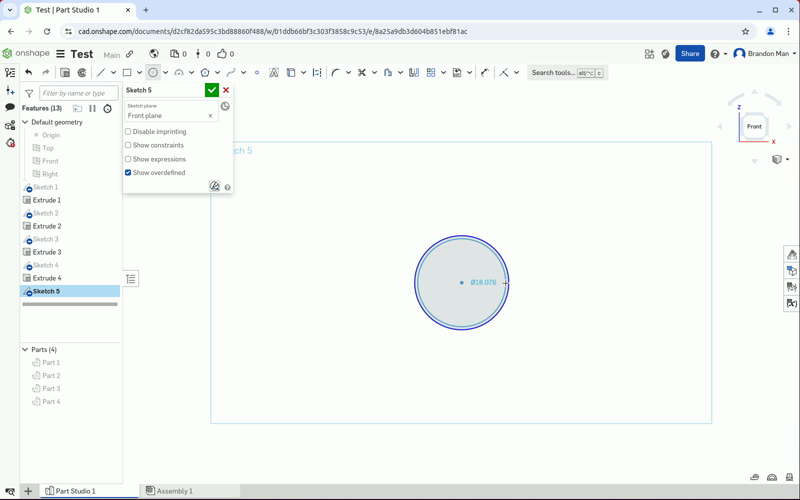
scroll(6)
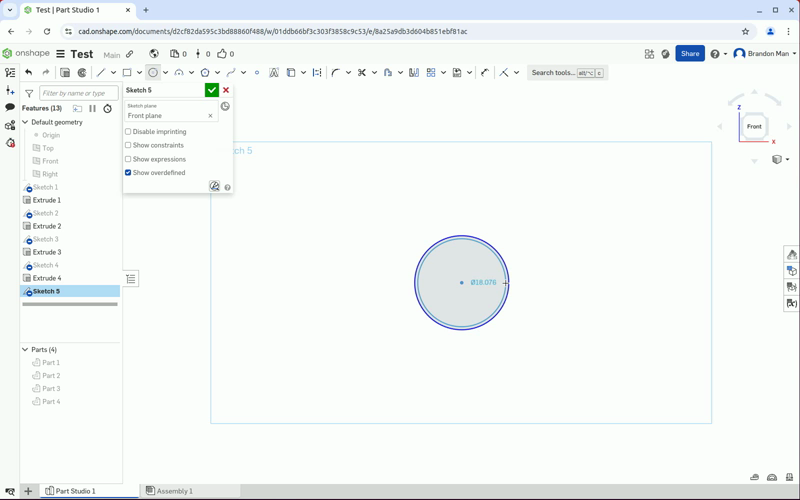
scroll(6)
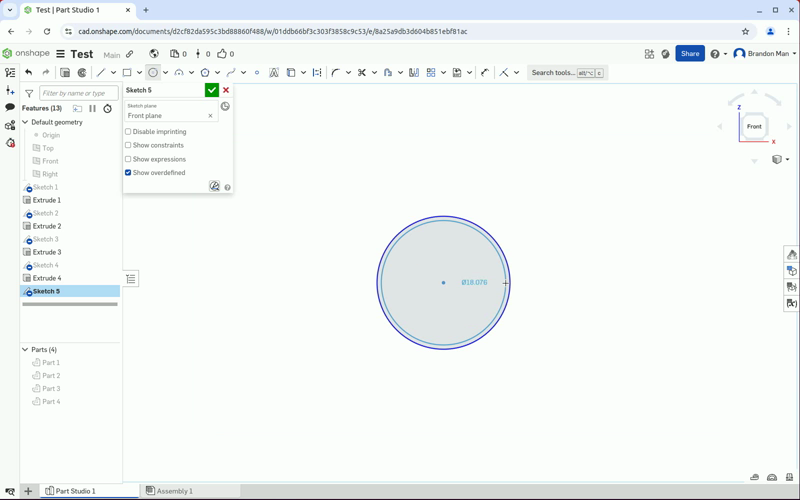
scroll(6)
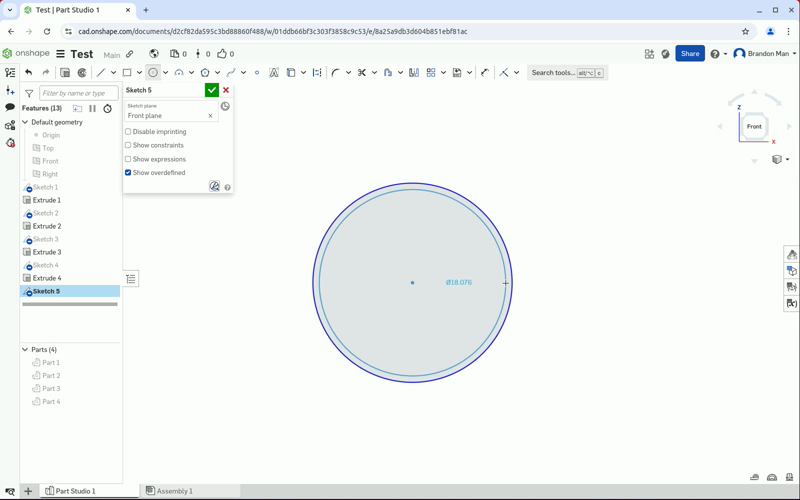
scroll(6)
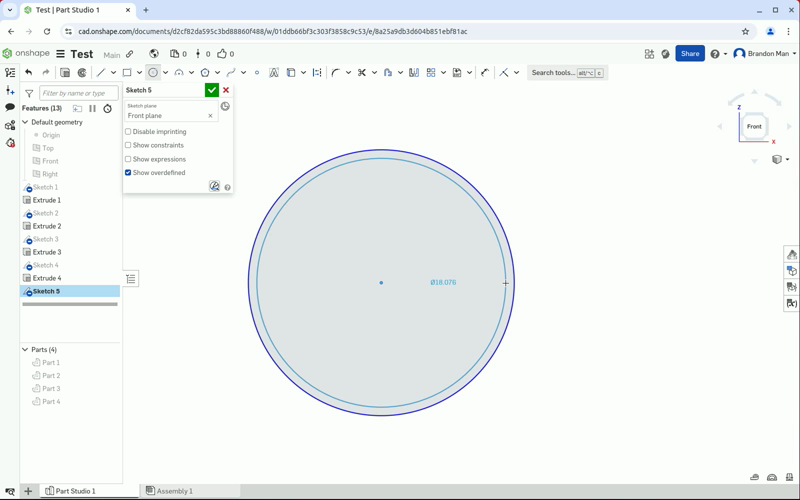
scroll(6)
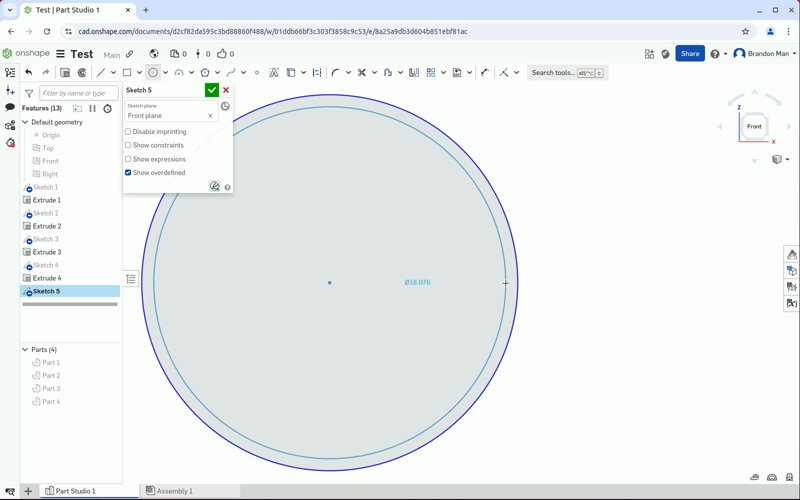
scroll(6)
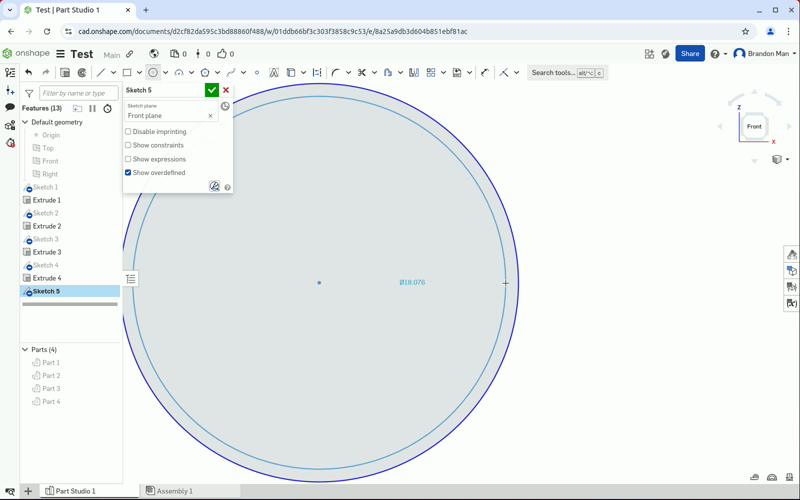
scroll(6)
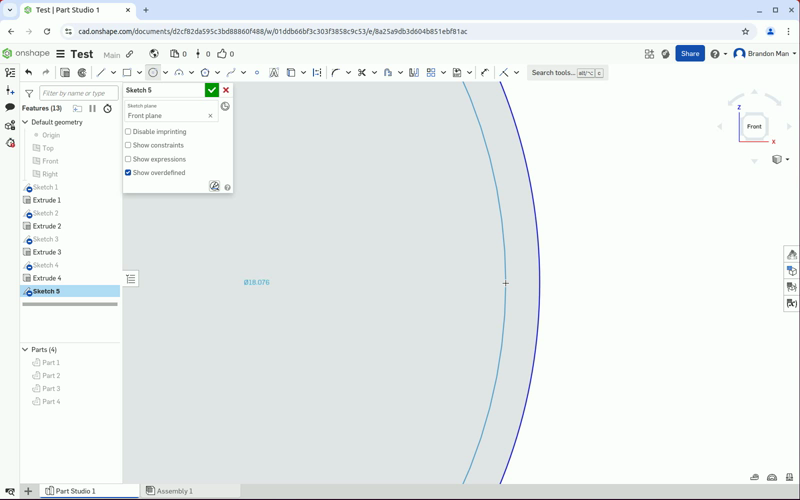
click(505, 282)
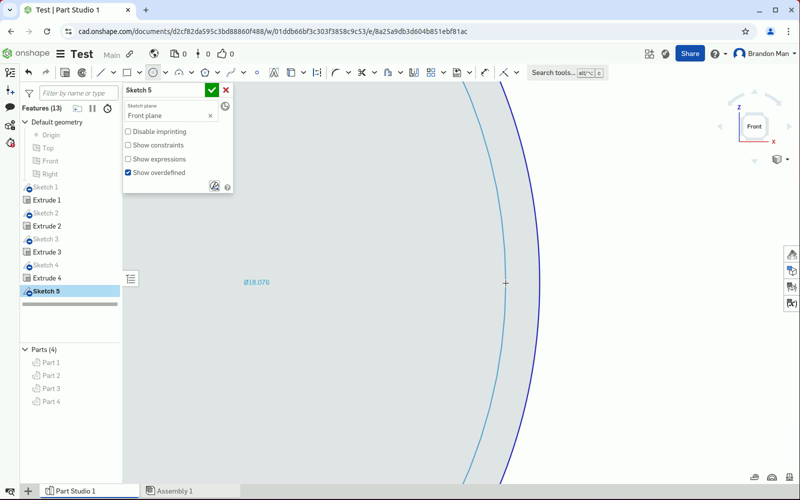
scroll(-6)
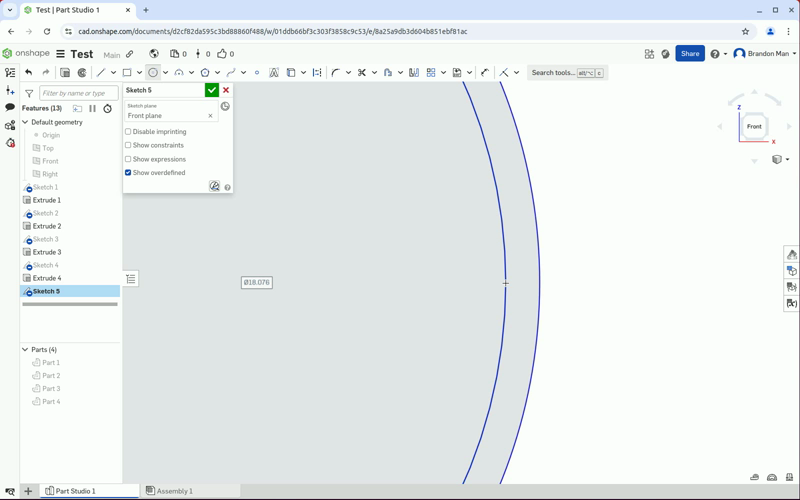
scroll(-6)
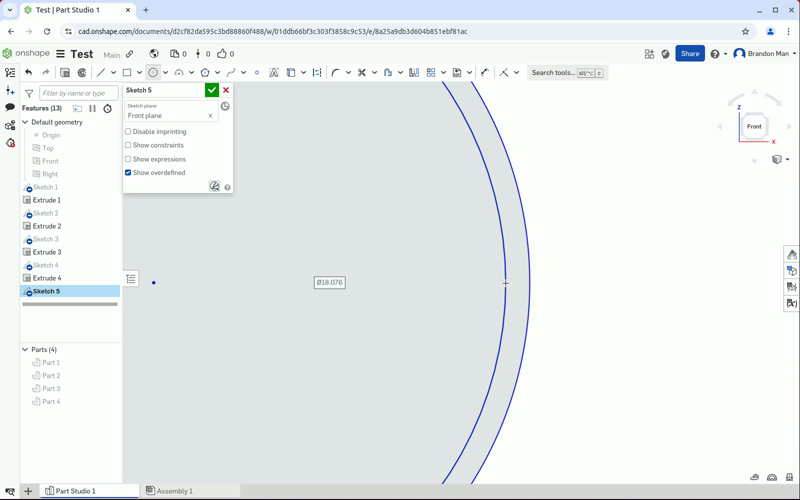
scroll(-6)
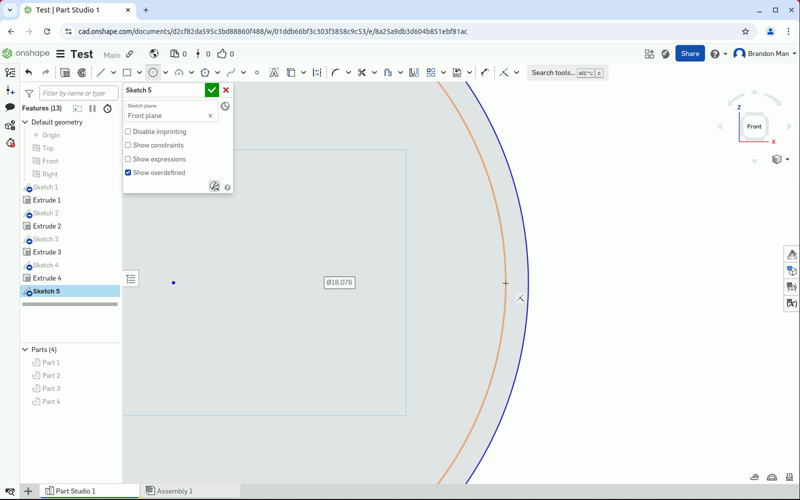
scroll(-6)
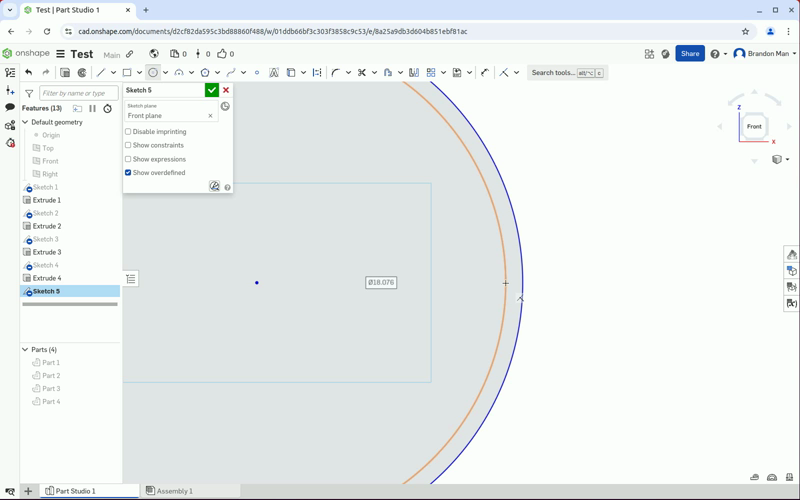
scroll(-6)
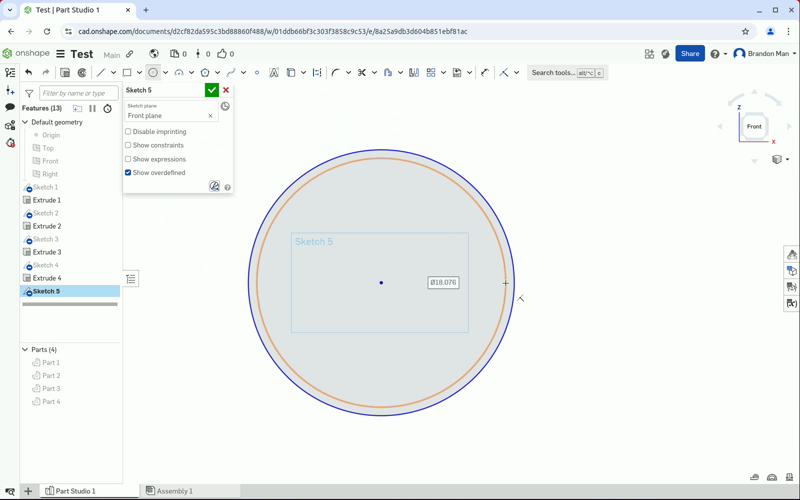
scroll(-6)
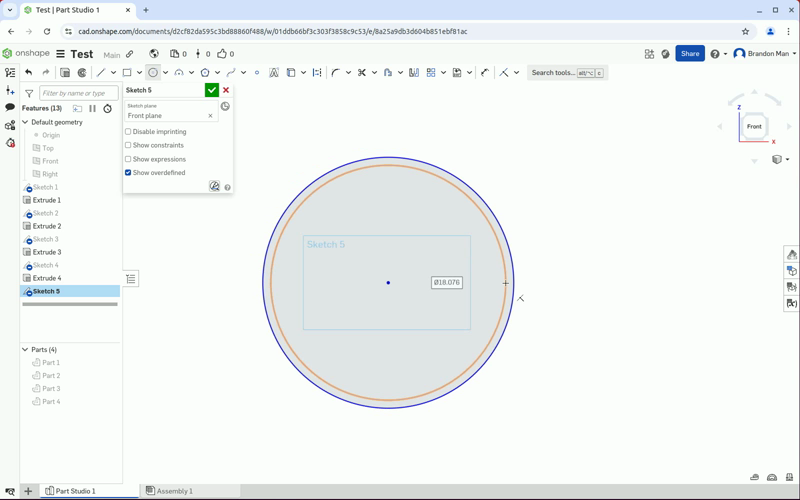
scroll(-6)
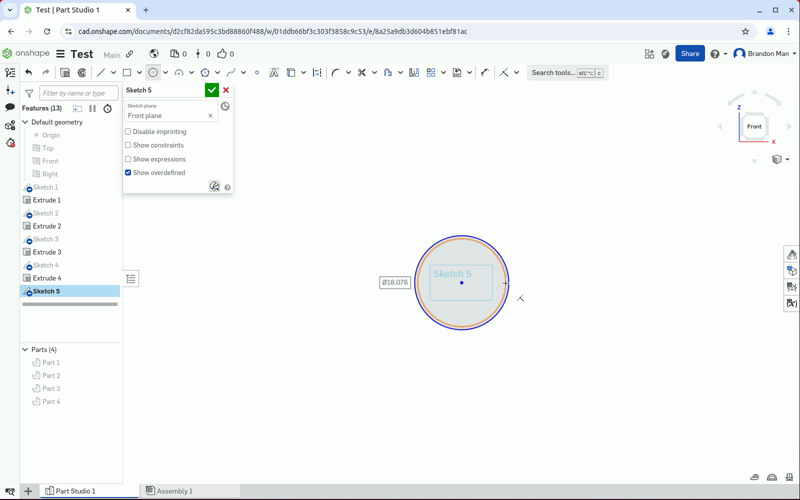
key(esc)
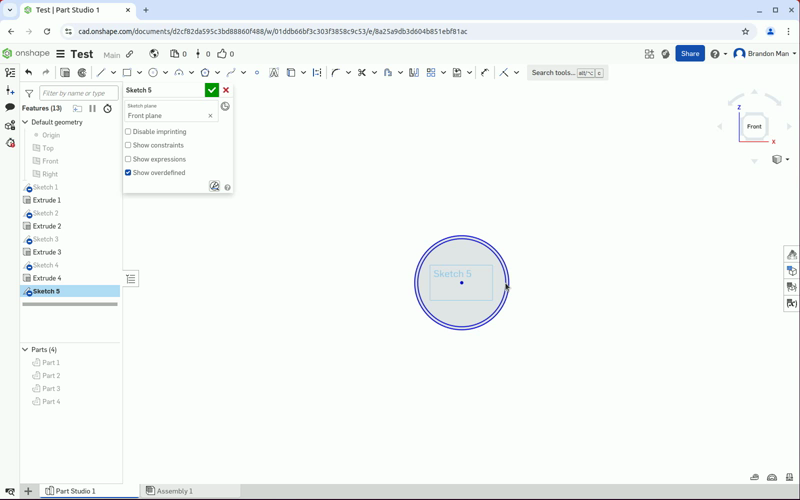
mouse_move(506, 291)
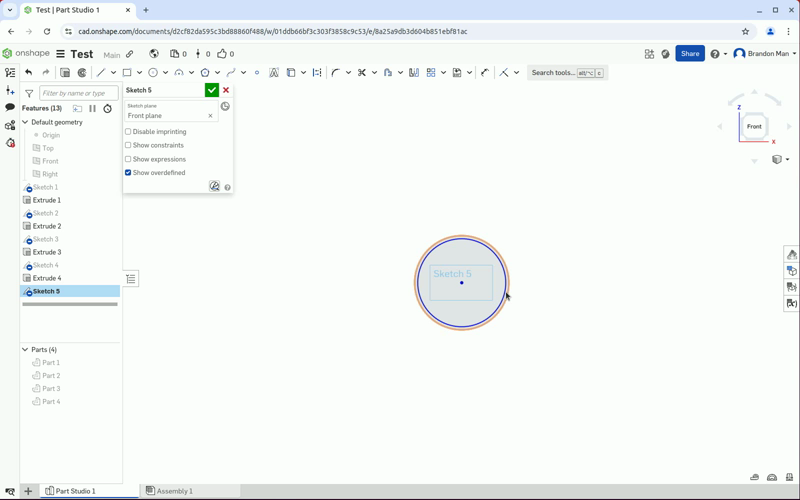
scroll(6)
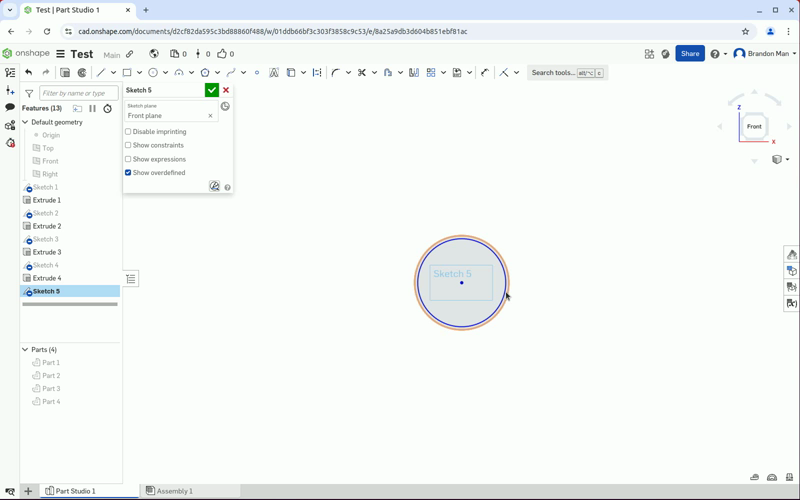
scroll(6)
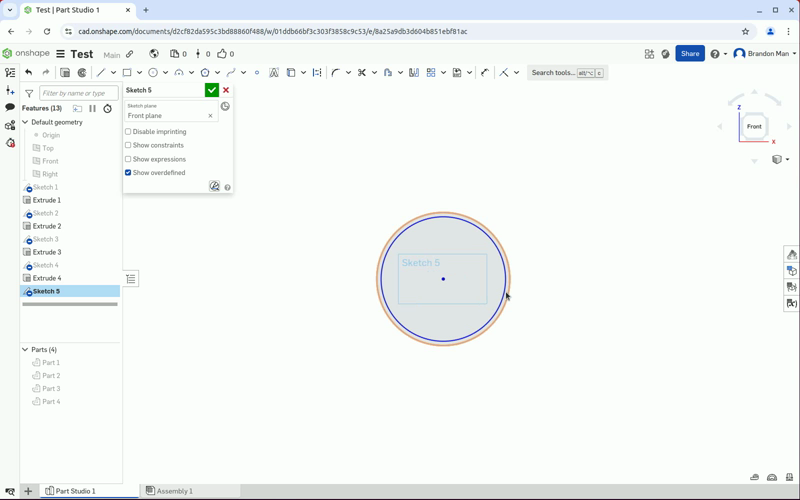
scroll(6)
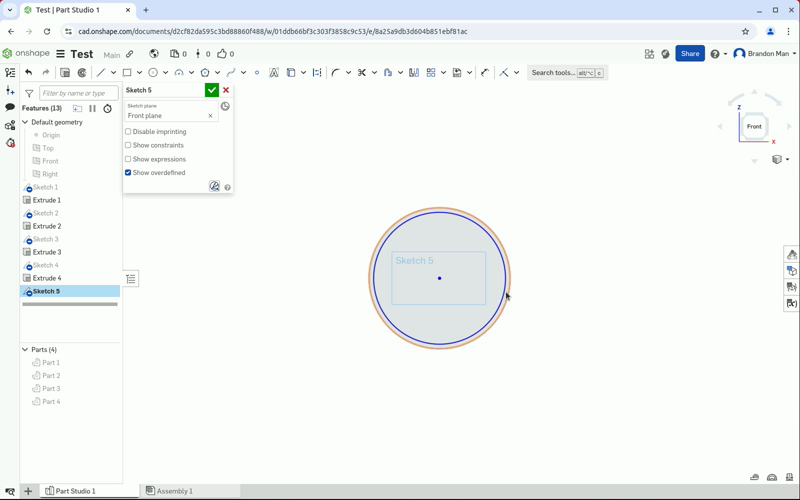
scroll(6)
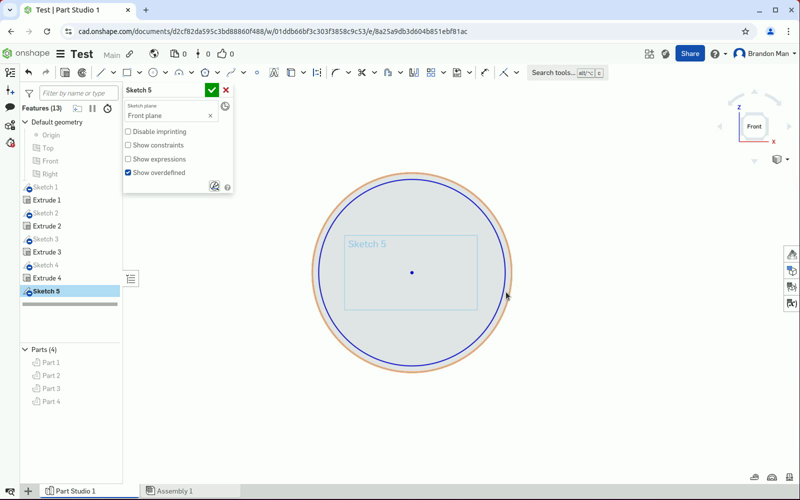
scroll(6)
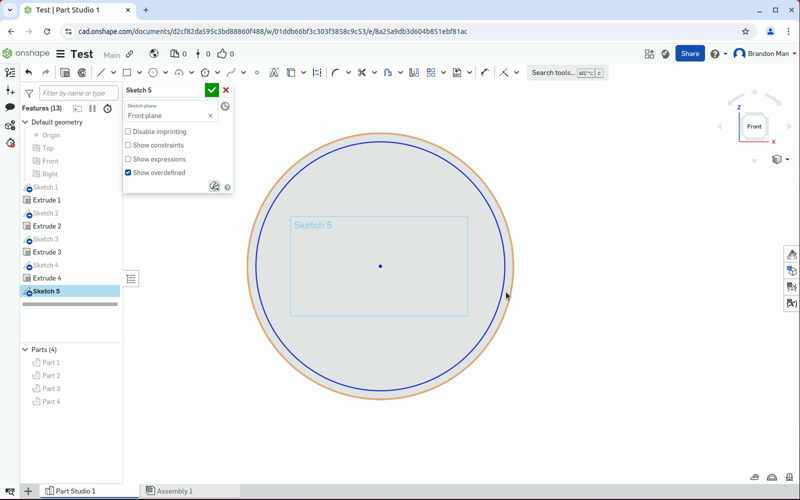
scroll(6)
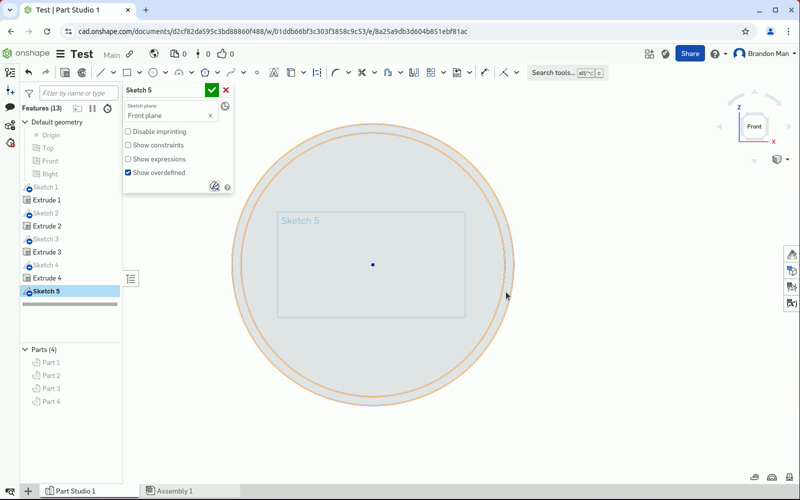
scroll(6)
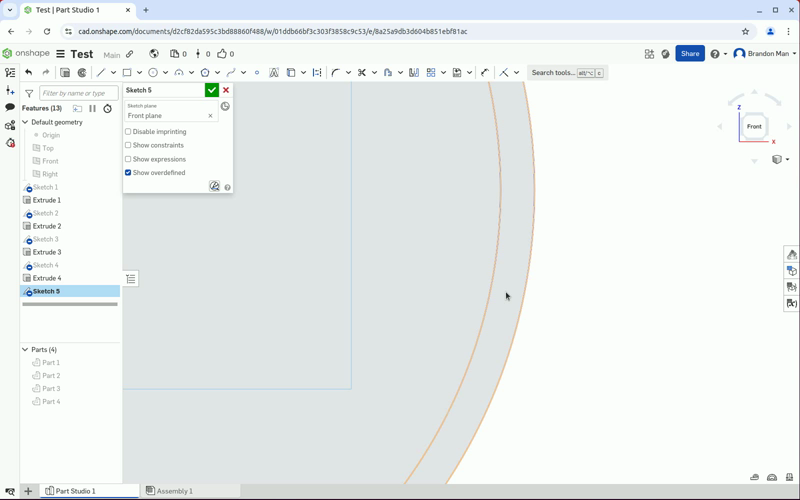
click(506, 291)
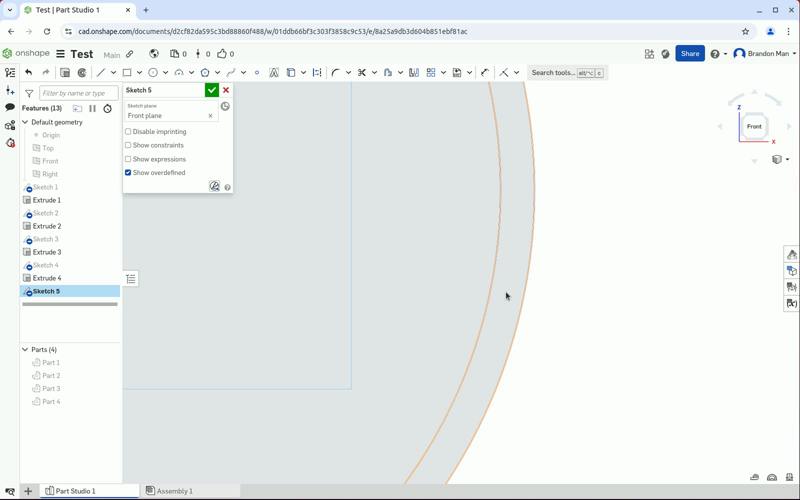
scroll(-6)
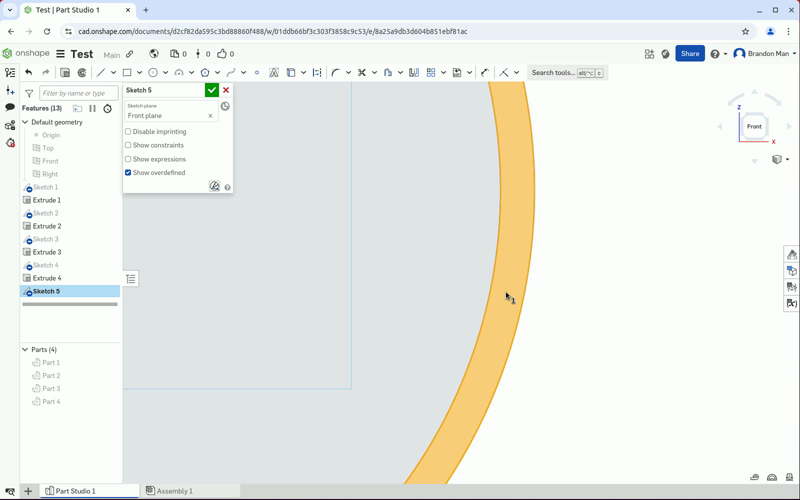
scroll(-6)
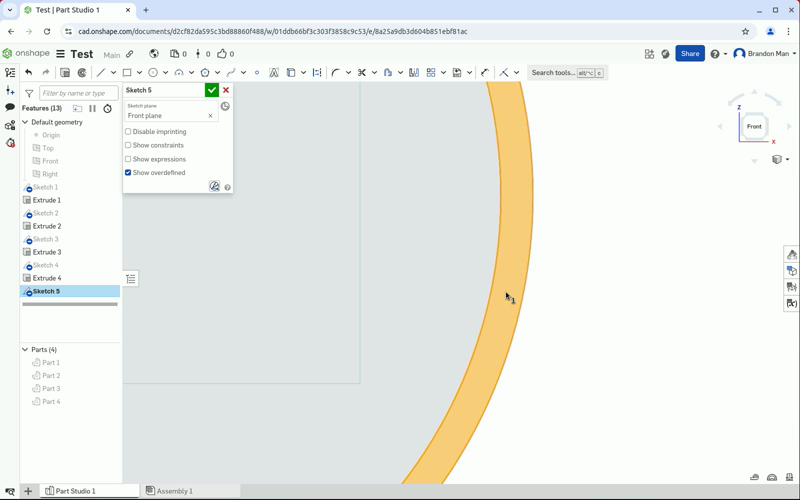
scroll(-6)
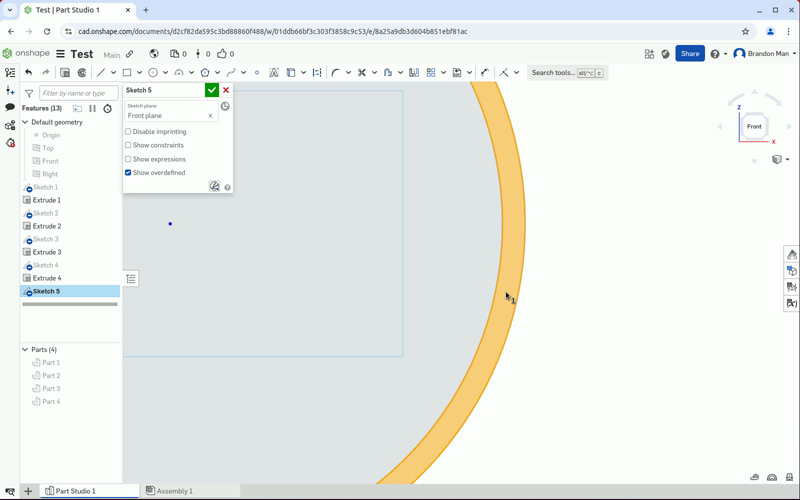
scroll(-6)
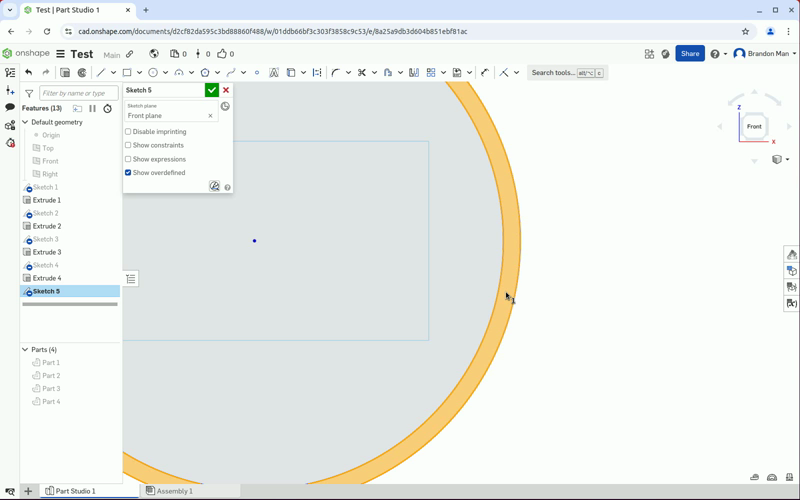
scroll(-6)
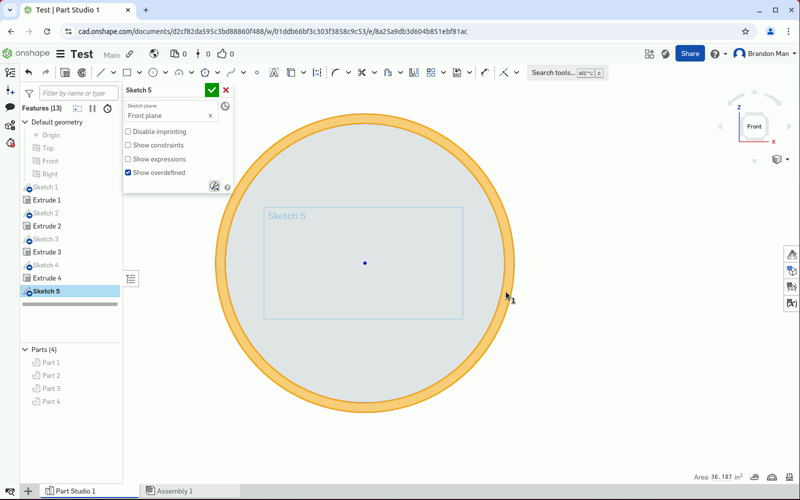
scroll(-6)
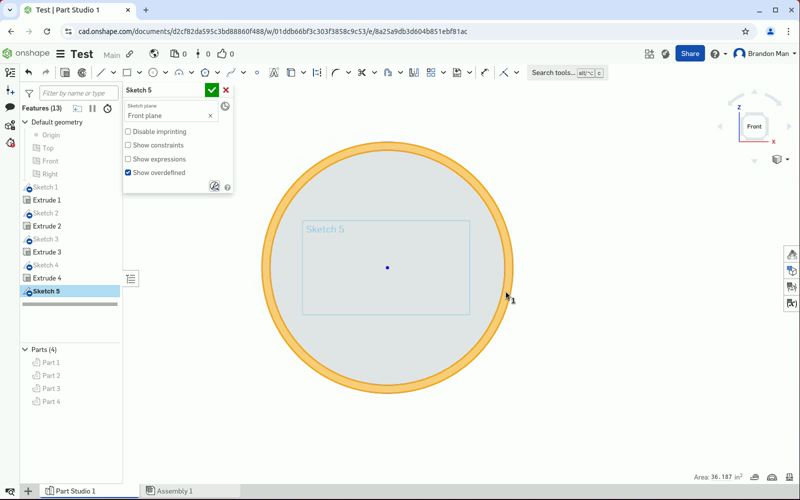
scroll(-6)
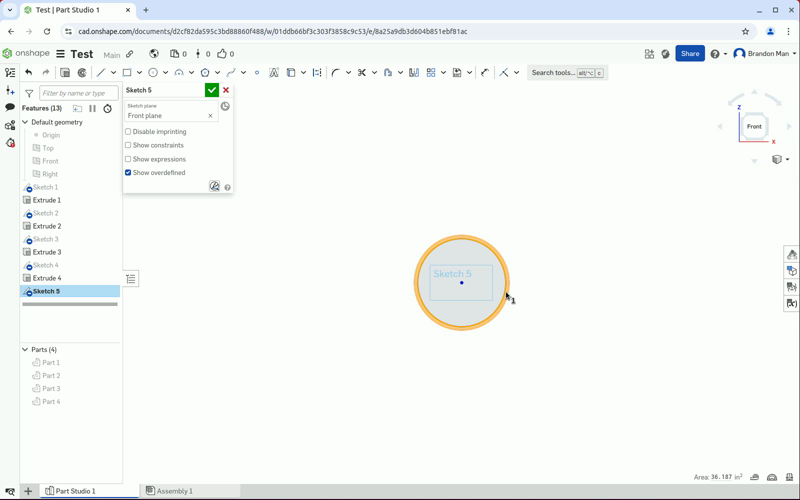
mouse_move(73, 352)
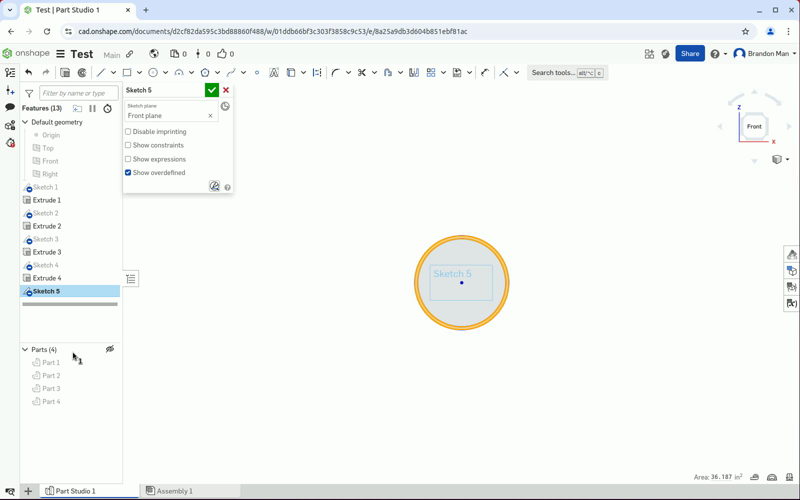
key(shift+y)
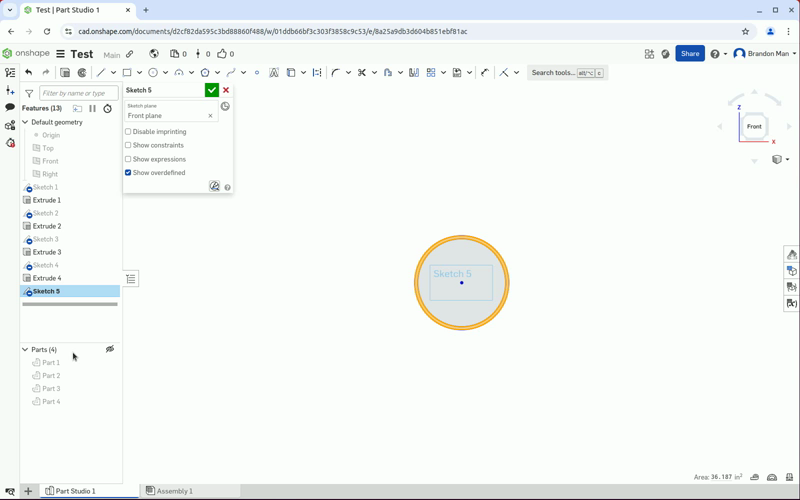
key(shift+e)
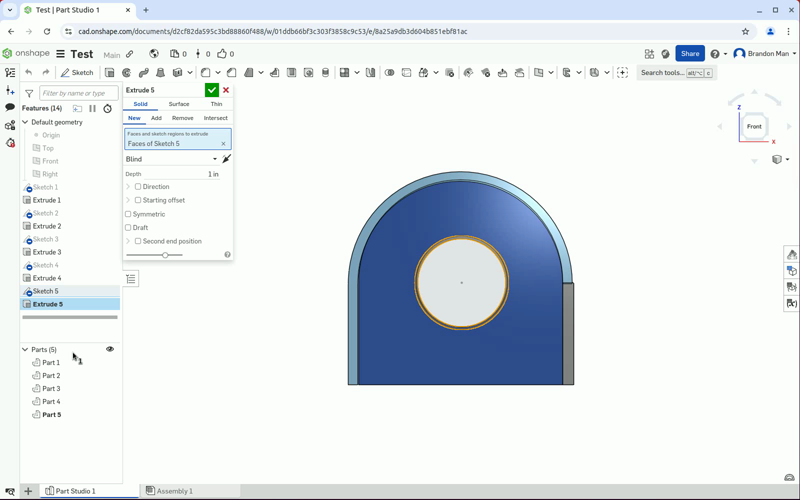
mouse_move(143, 106)
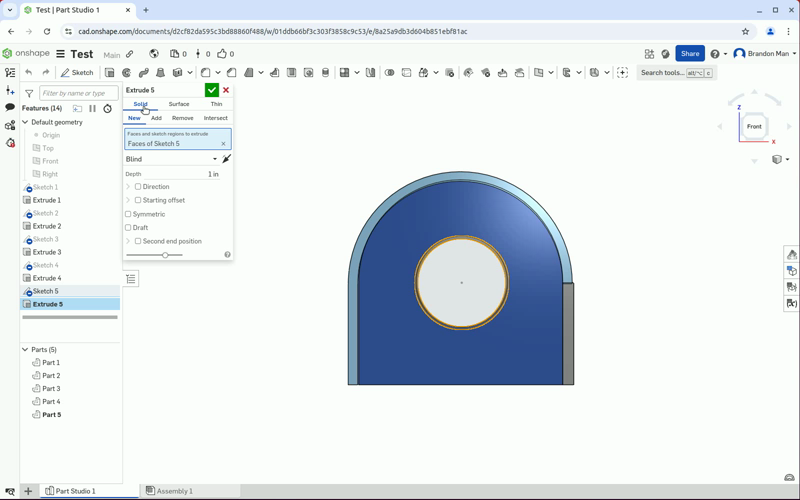
click(143, 106)
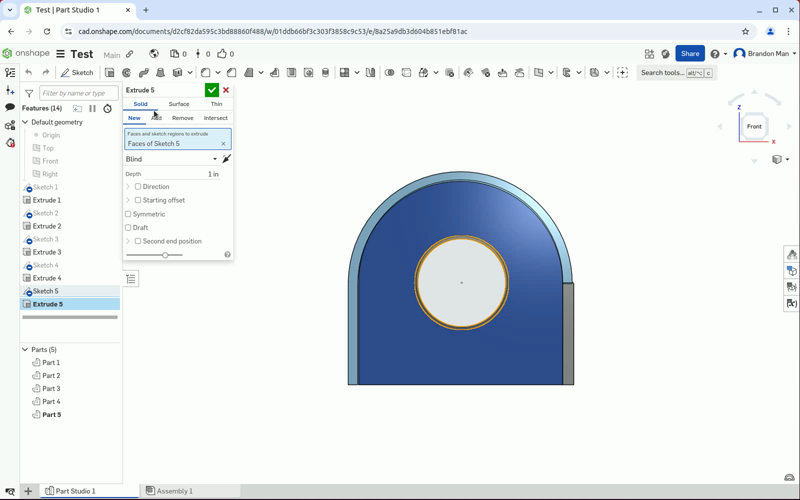
mouse_move(186, 120)
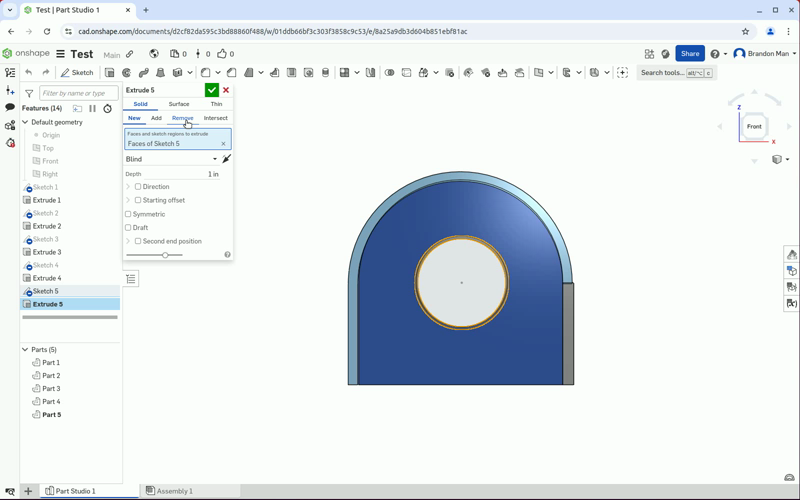
click(186, 120)
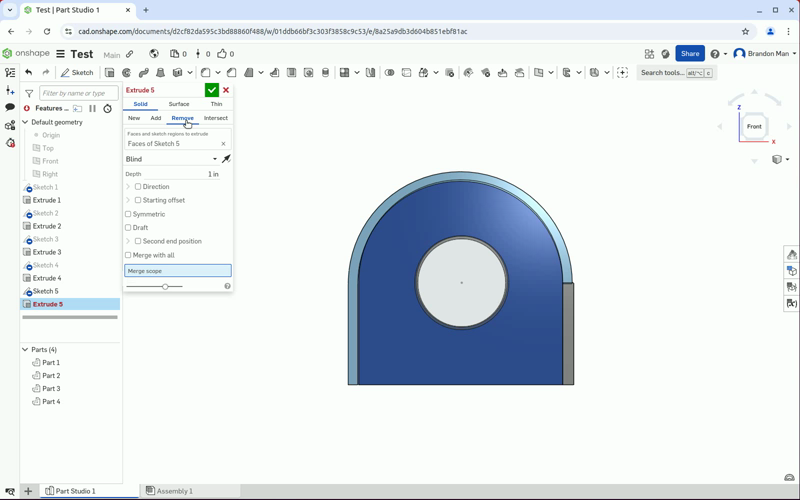
key(tab, 4)
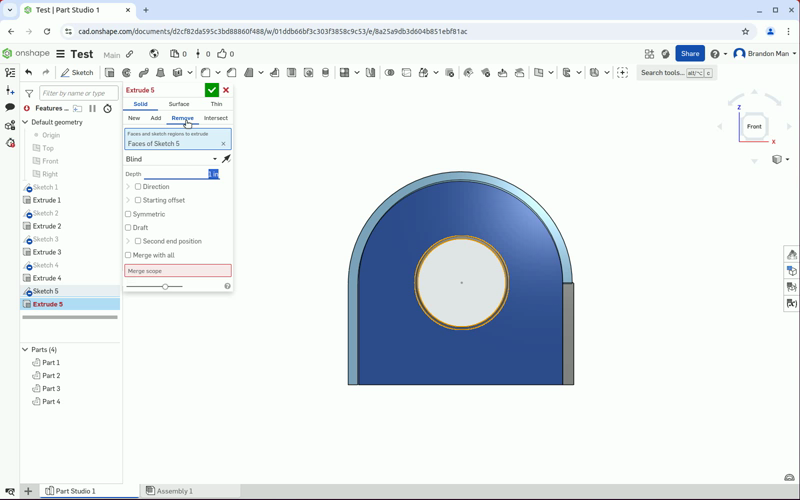
text(0.962)
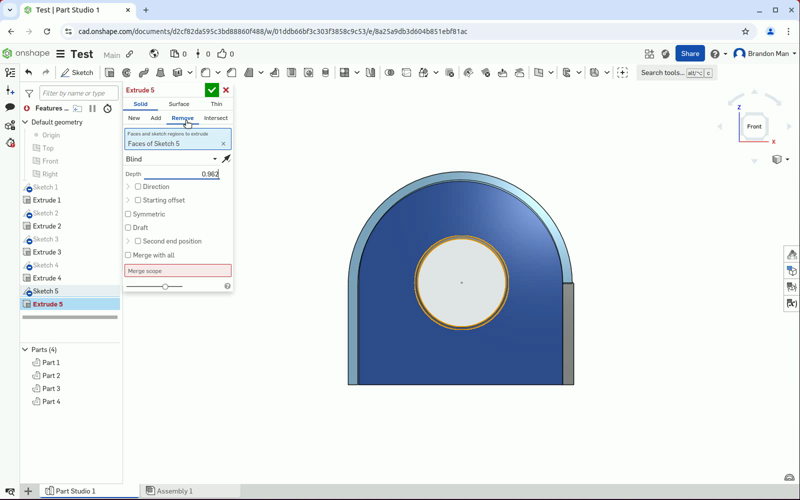
key(tab, 3)
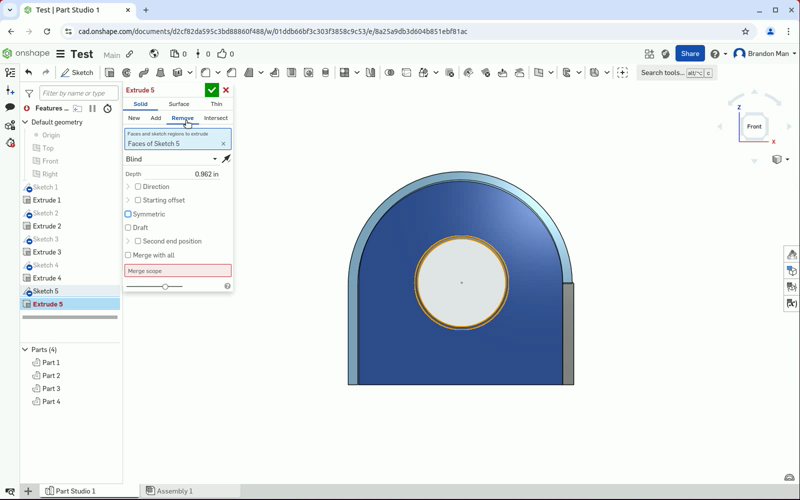
key(space)
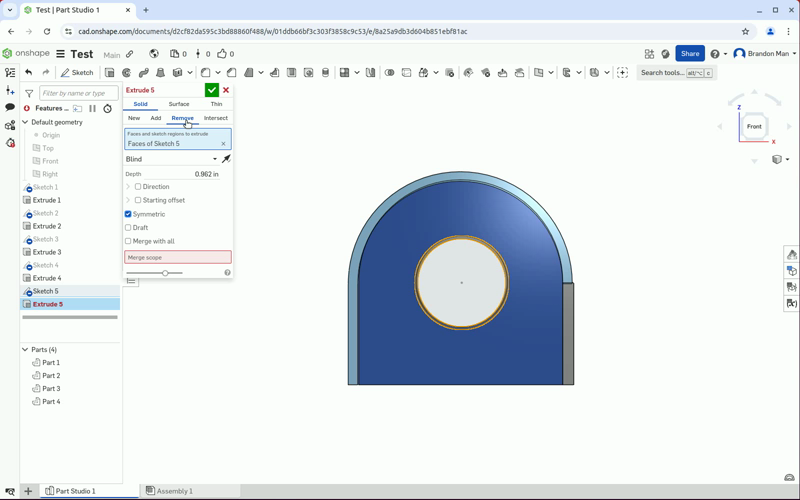
key(tab, 2)
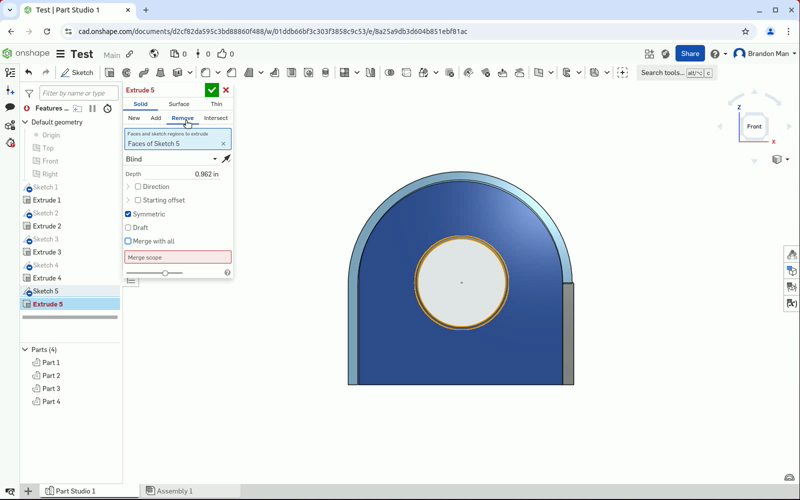
key(space)
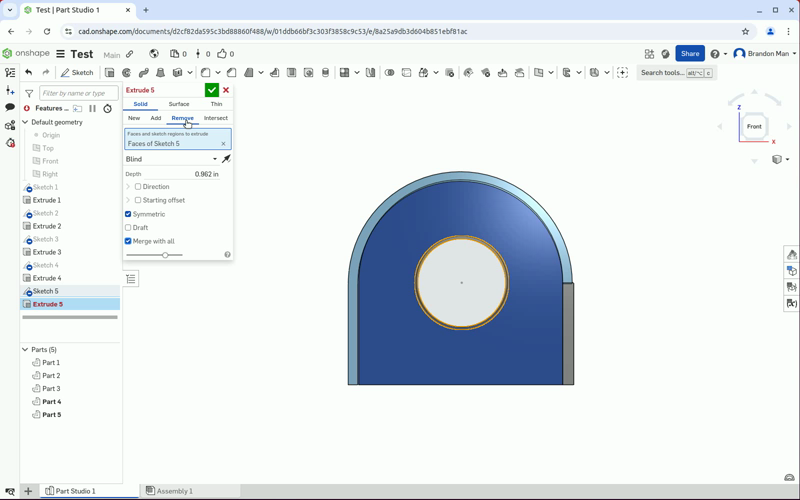
key(enter)
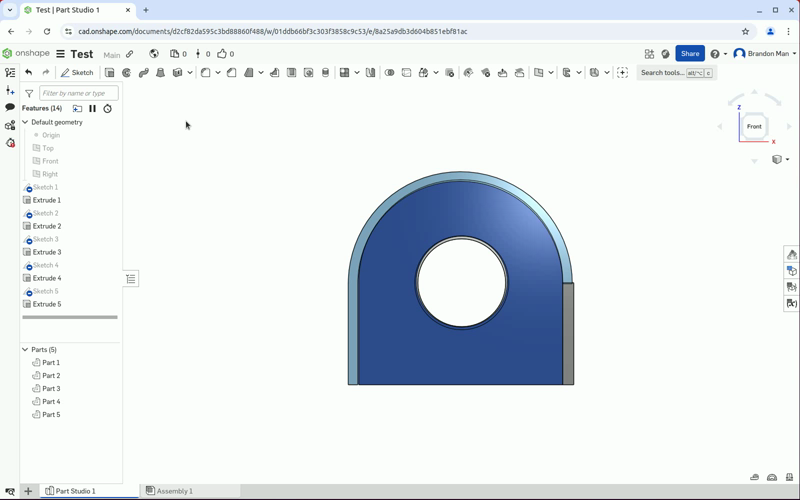
key(shift+h)
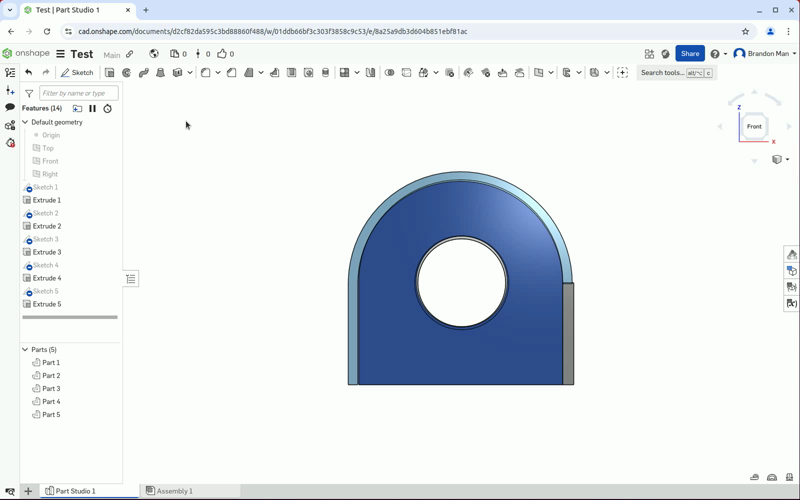
key(shift+h)
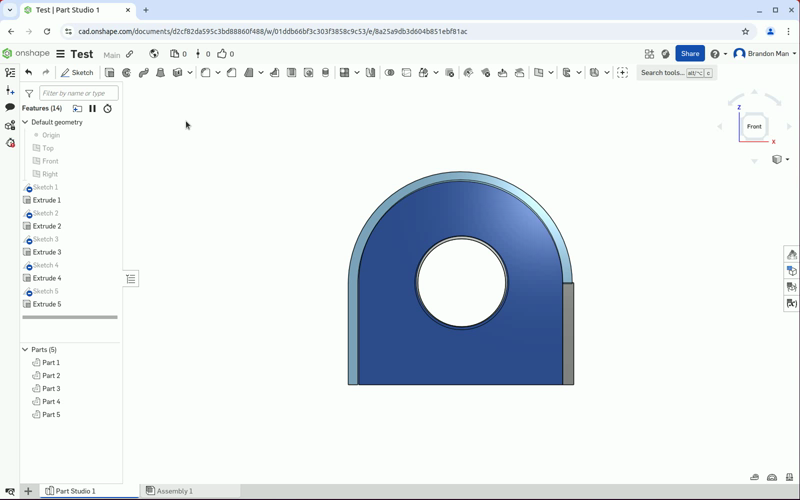
mouse_move(73, 189)
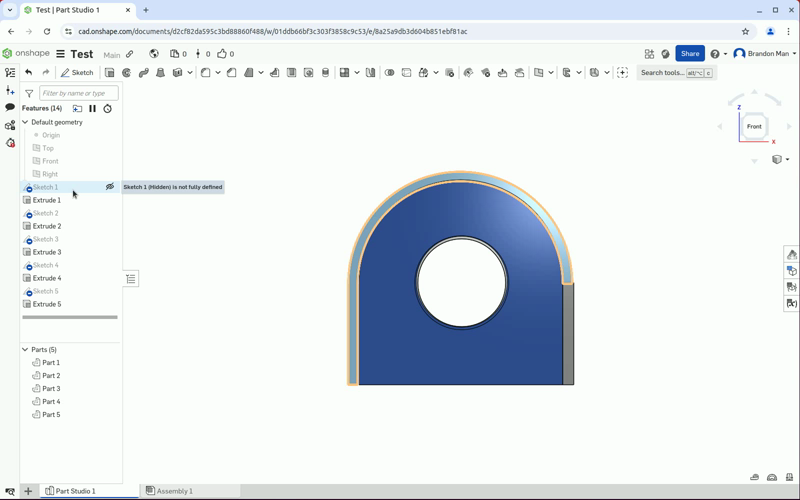
click(73, 189)
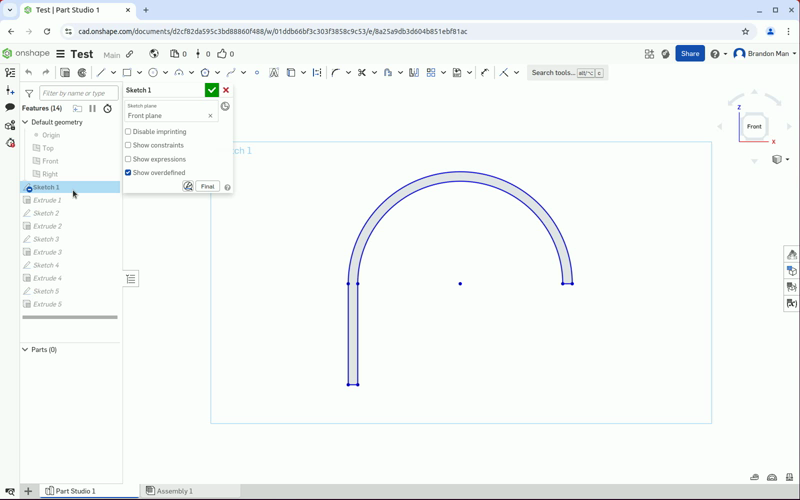
mouse_move(229, 92)
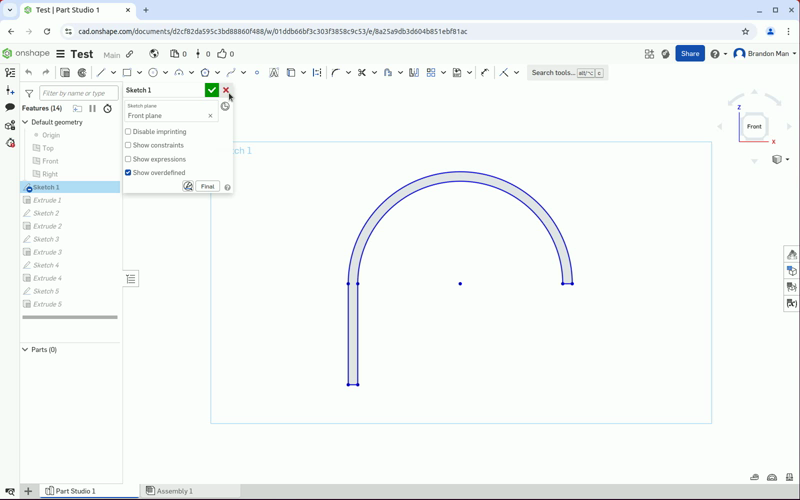
click(229, 92)
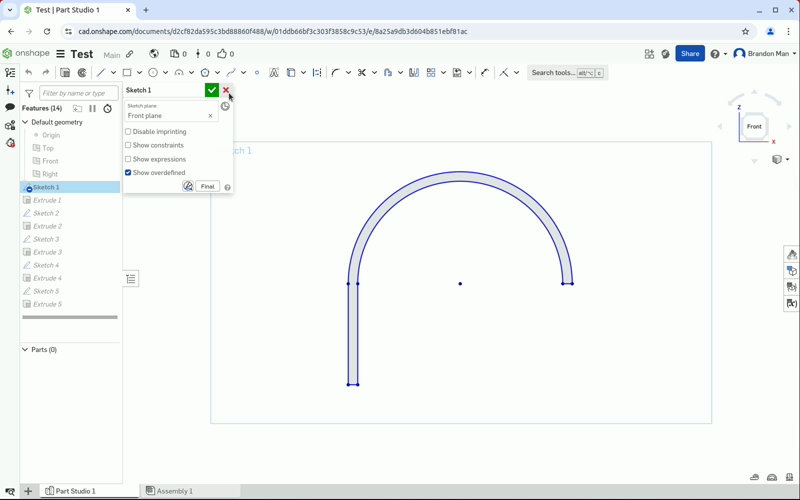
key(shift+s)
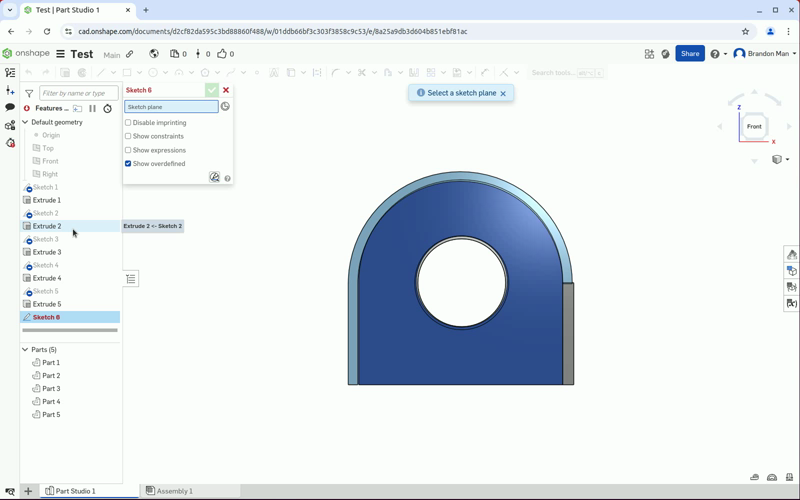
scroll(3)
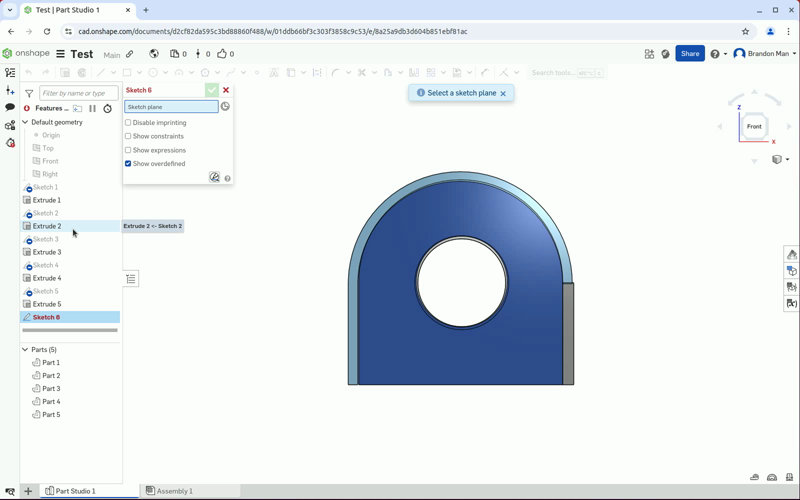
mouse_move(73, 163)
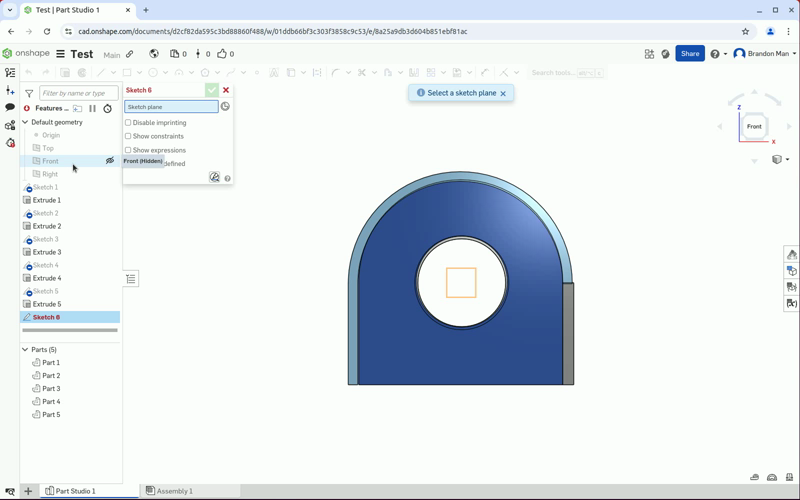
click(73, 163)
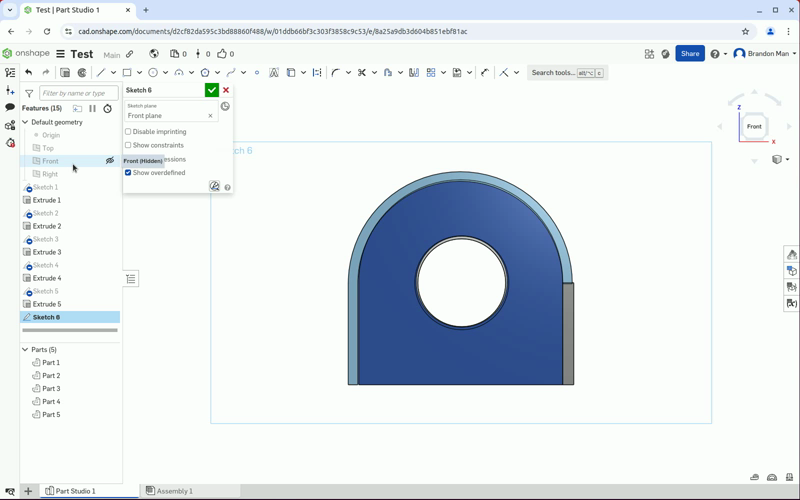
mouse_move(73, 352)
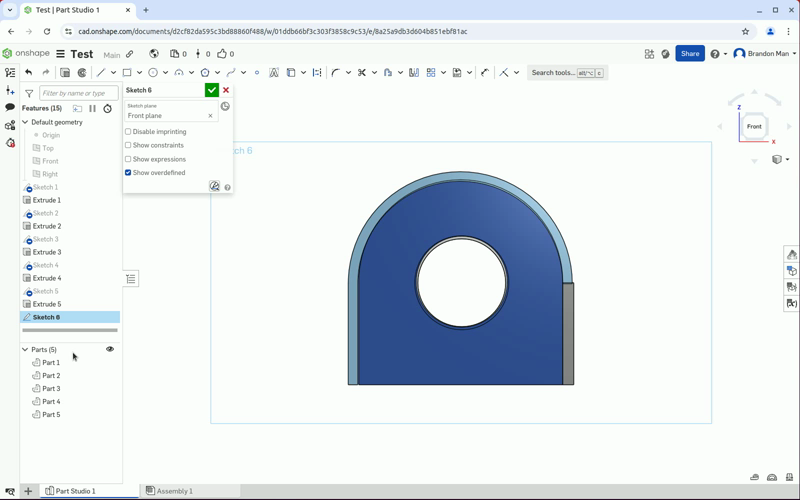
key(y)
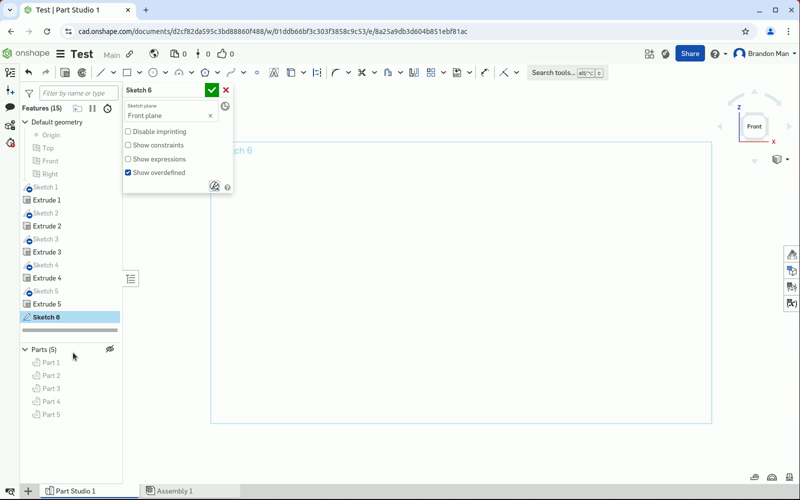
key(l)
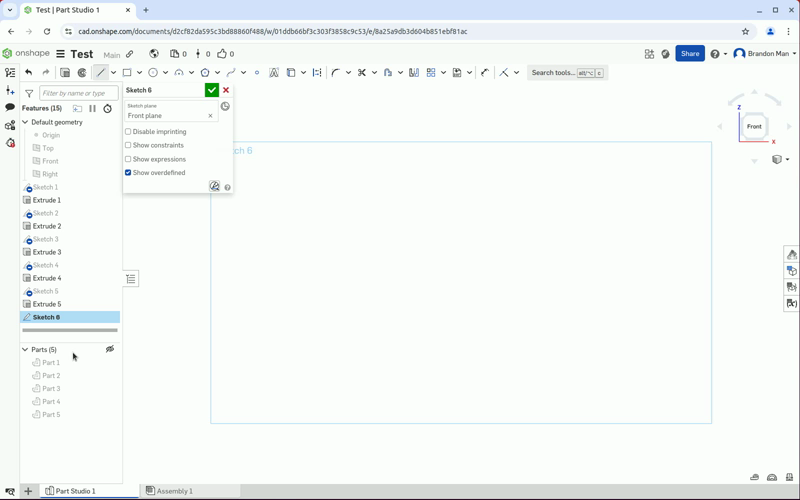
key_down(shift)
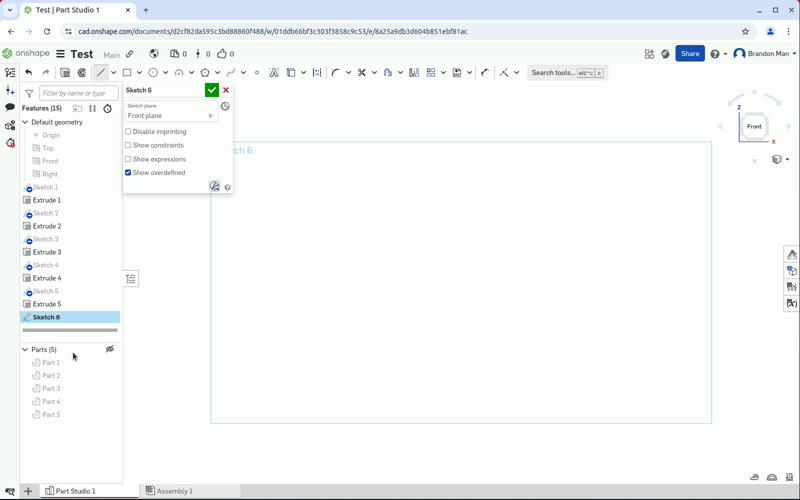
mouse_move(348, 384)
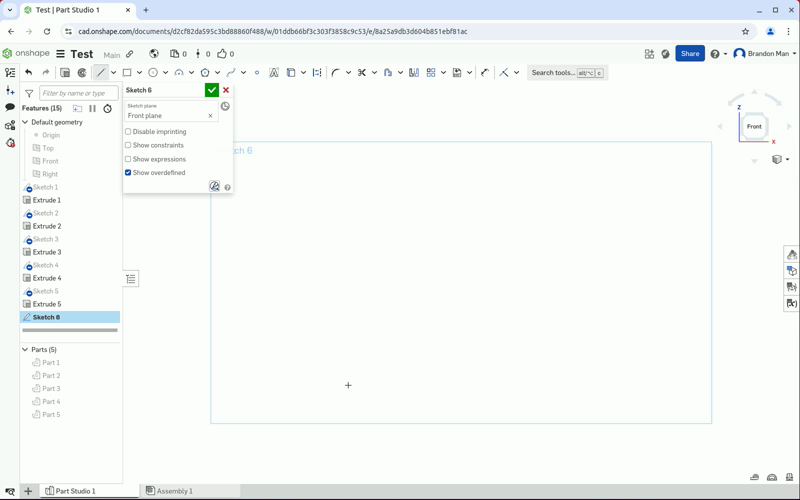
click(348, 384)
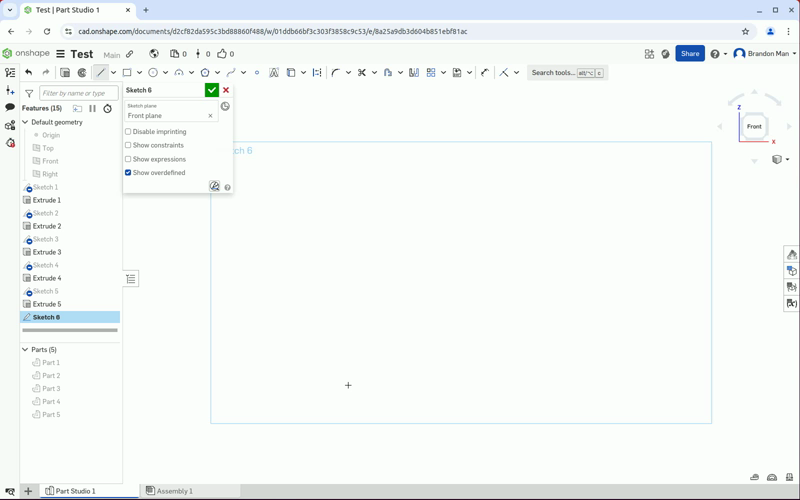
key_up(shift)
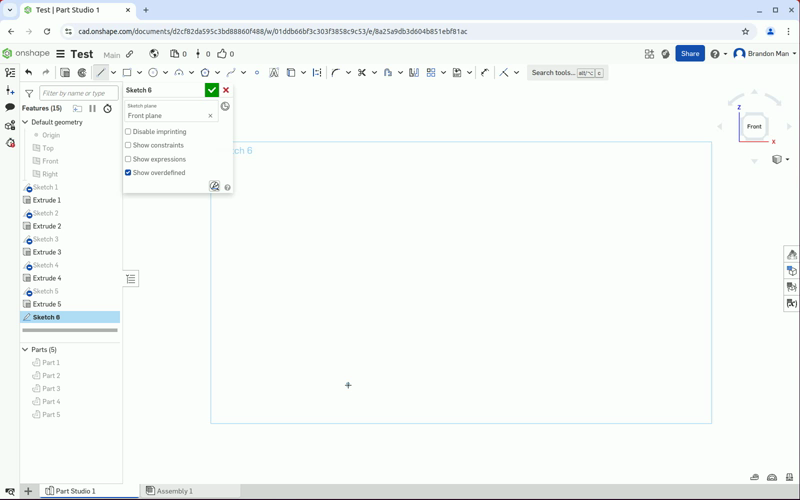
key_down(shift)
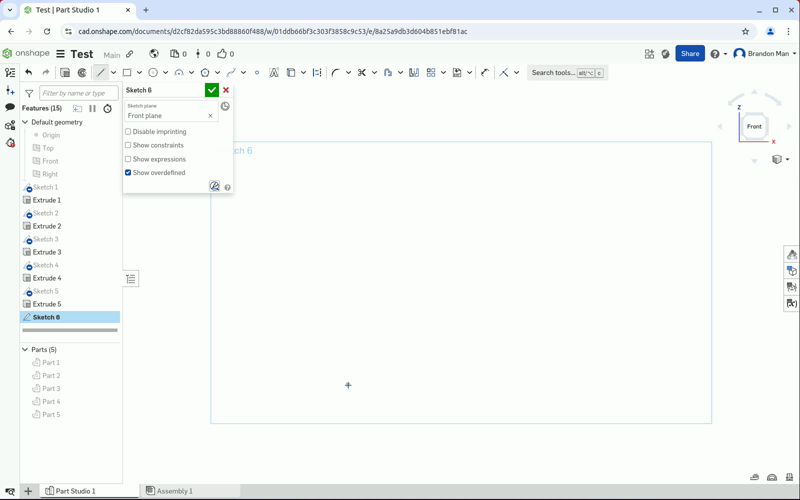
mouse_move(378, 384)
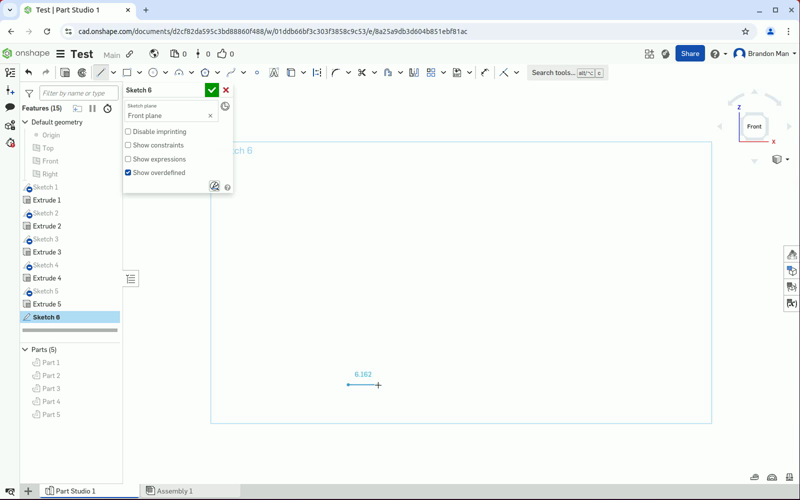
mouse_move(357, 384)
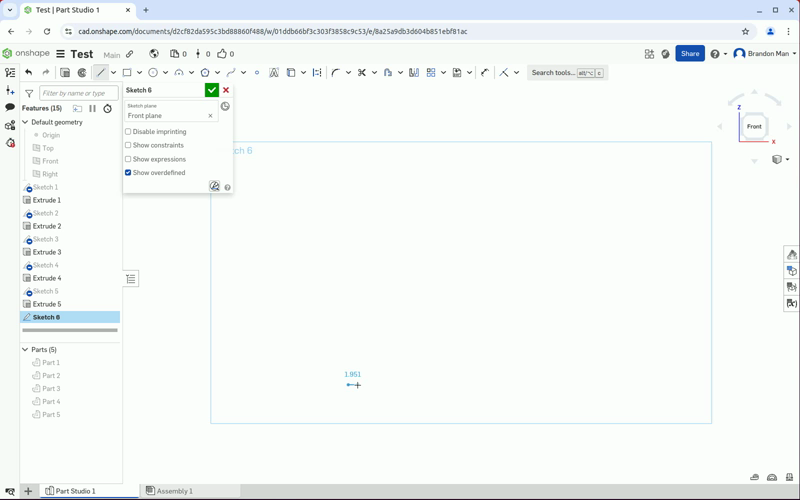
click(357, 384)
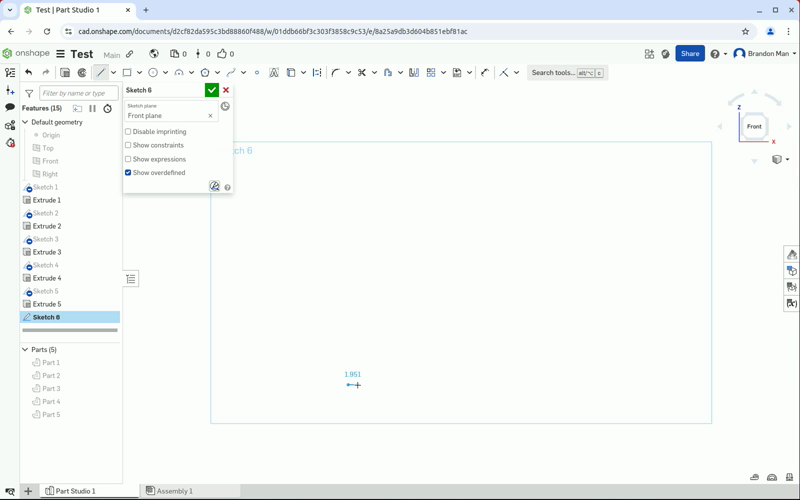
key_up(shift)
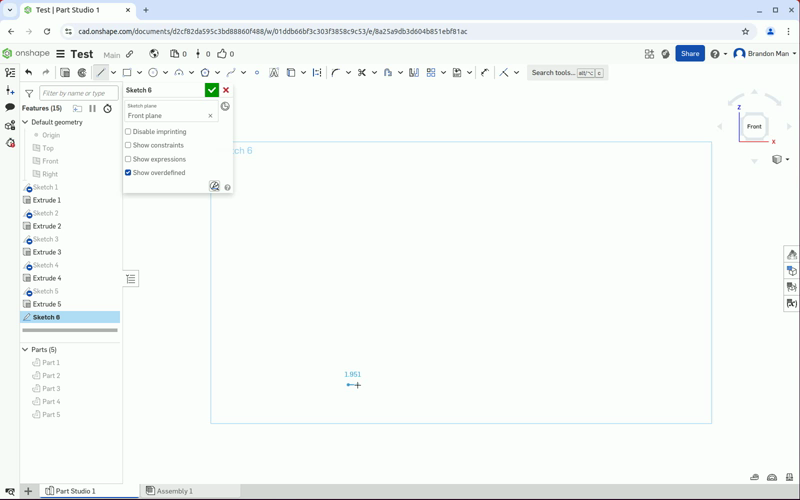
key_down(shift)
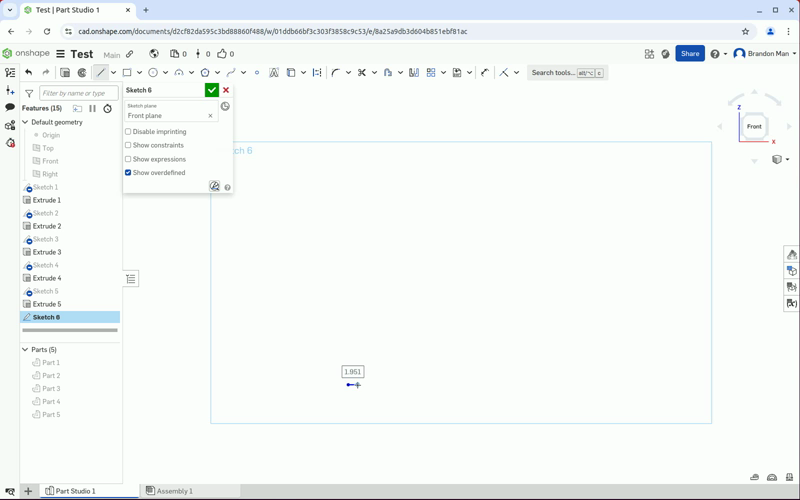
mouse_move(357, 283)
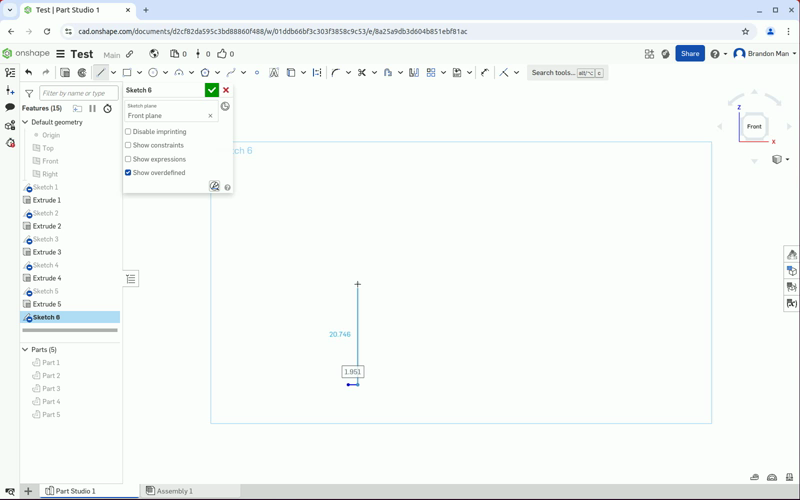
click(357, 283)
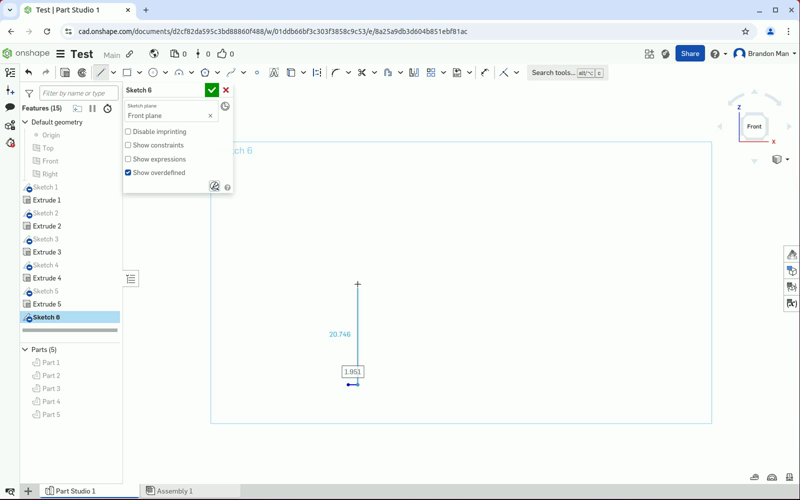
key_up(shift)
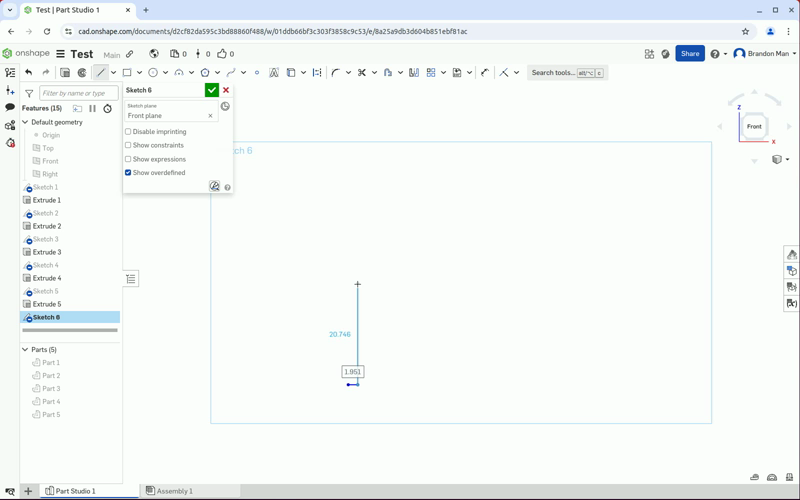
key(esc)
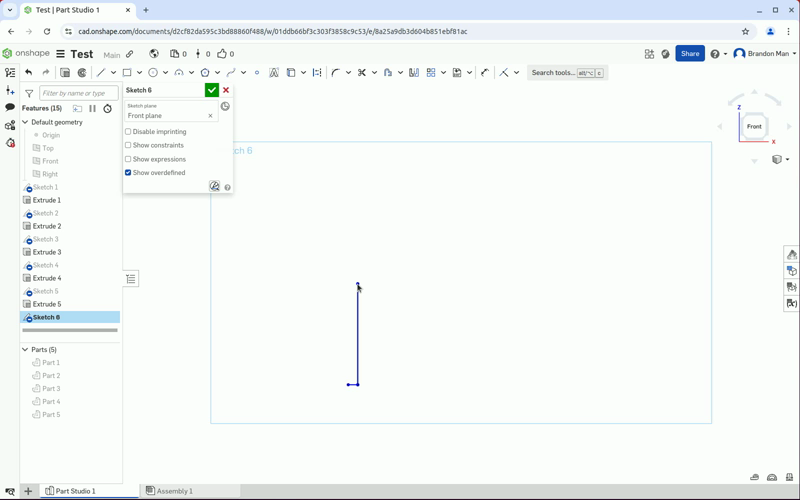
key(a)
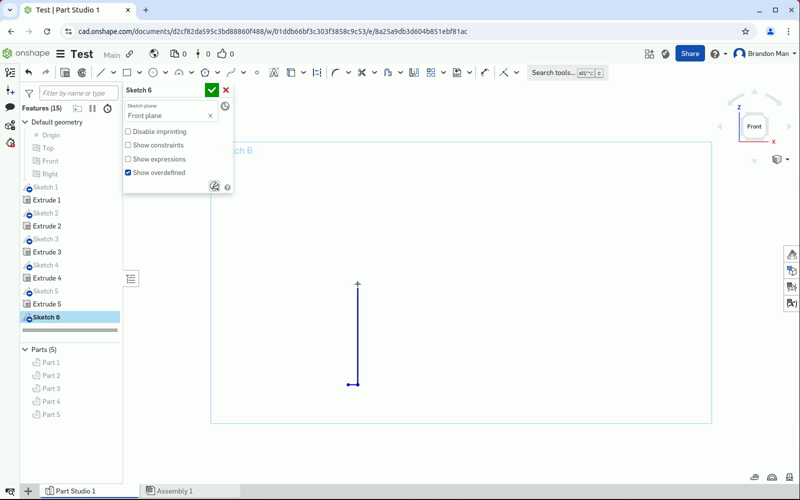
mouse_move(357, 283)
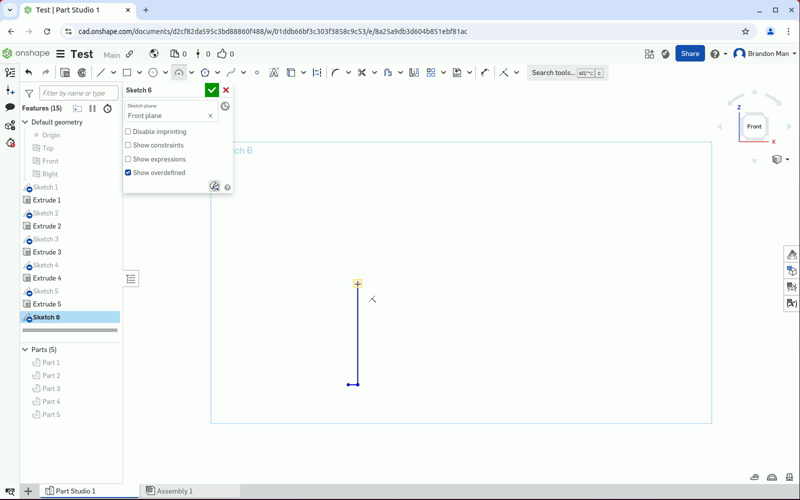
click(357, 283)
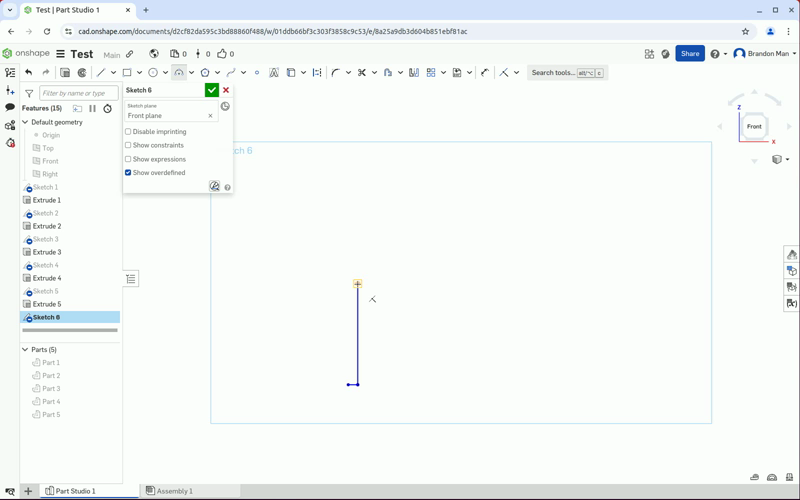
key_down(shift)
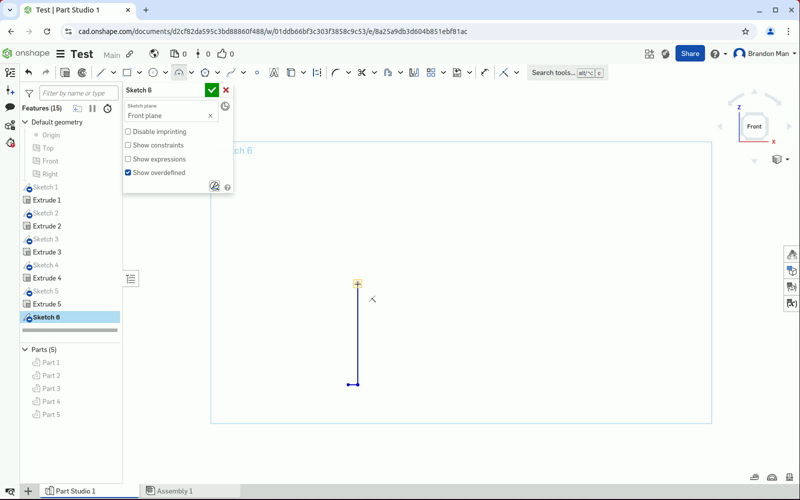
mouse_move(562, 283)
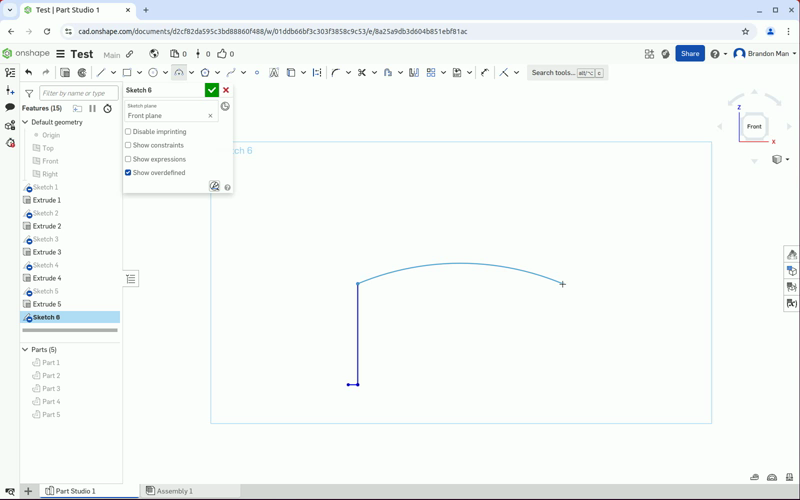
click(562, 283)
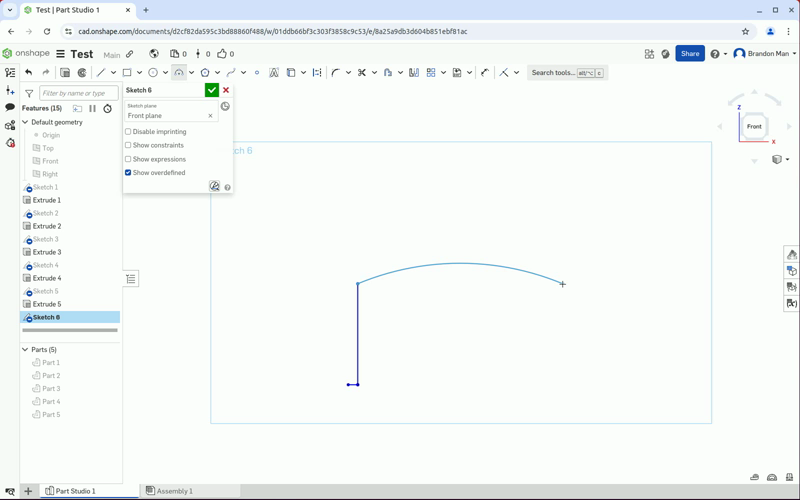
mouse_move(460, 181)
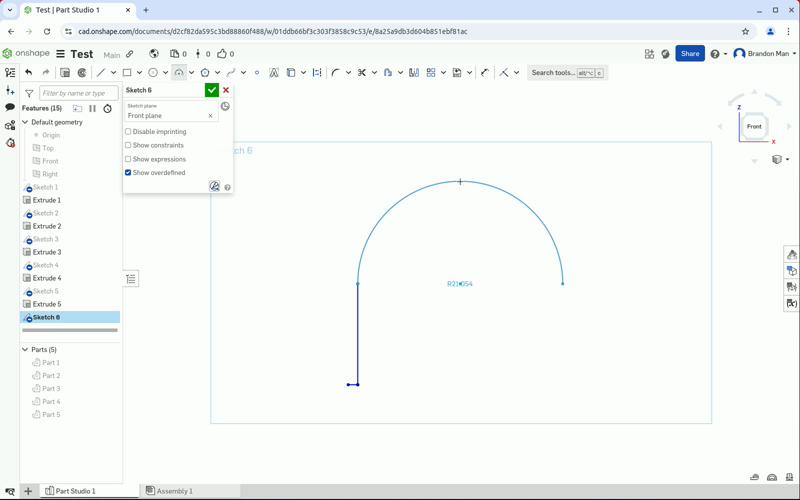
click(460, 181)
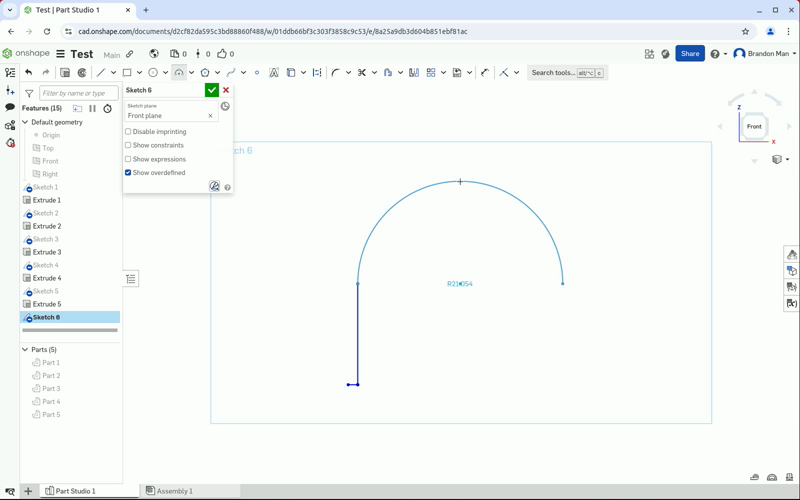
key_up(shift)
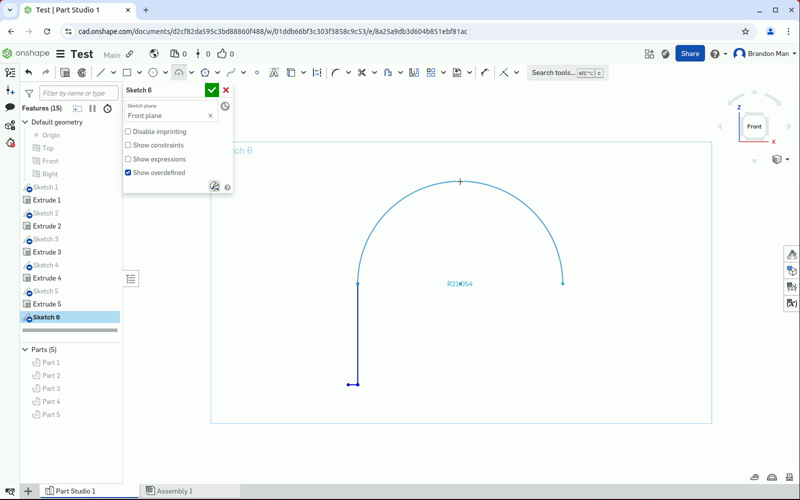
key(esc)
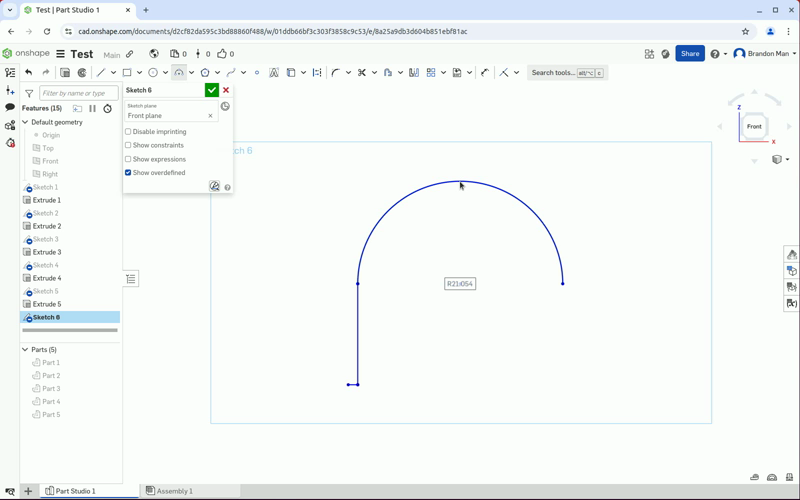
key(l)
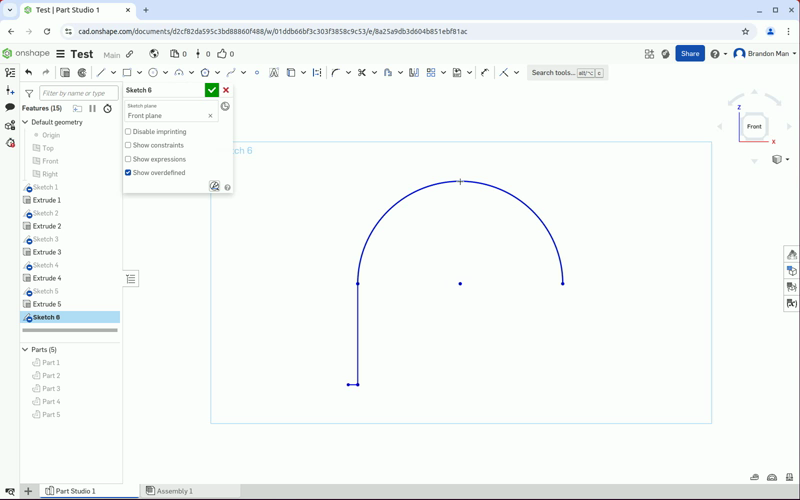
mouse_move(562, 283)
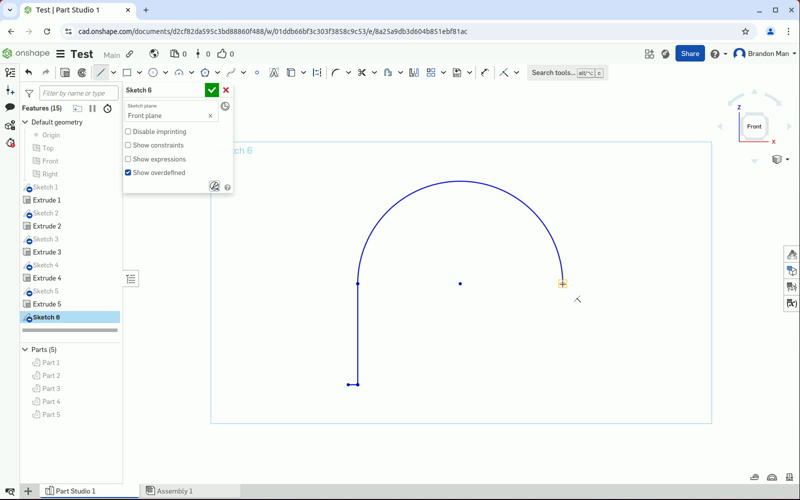
click(562, 283)
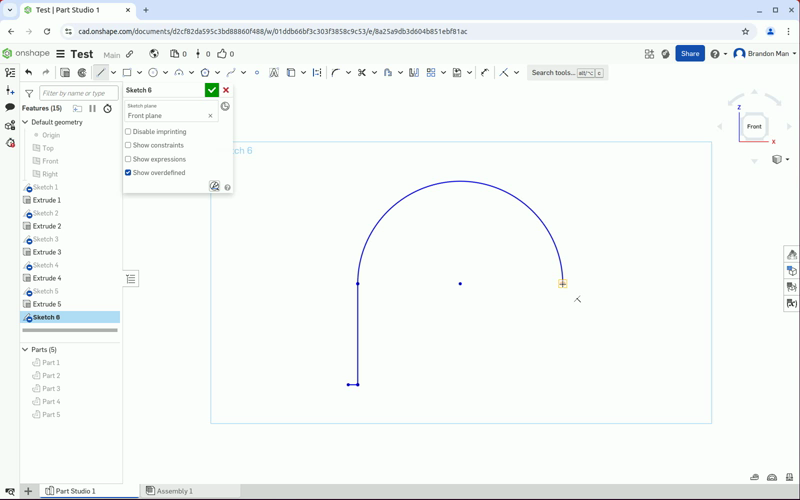
key_down(shift)
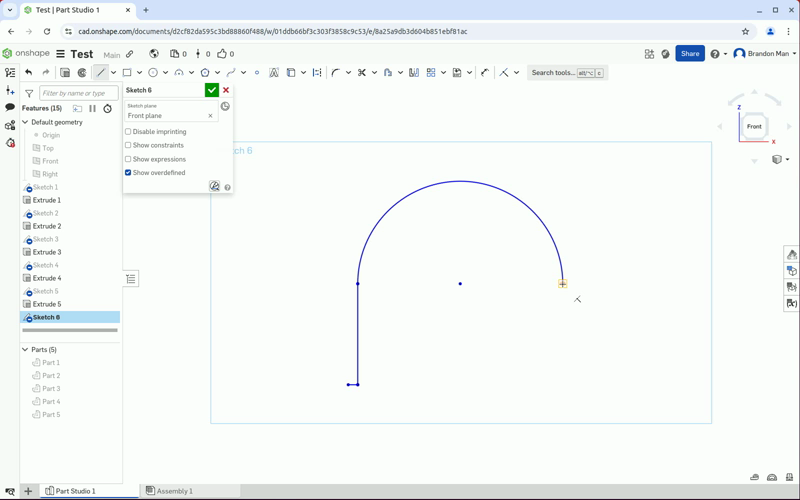
mouse_move(589, 283)
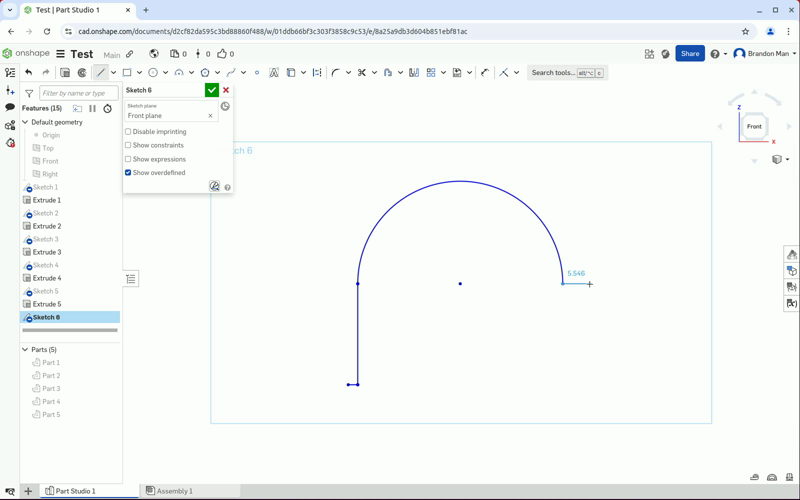
mouse_move(572, 283)
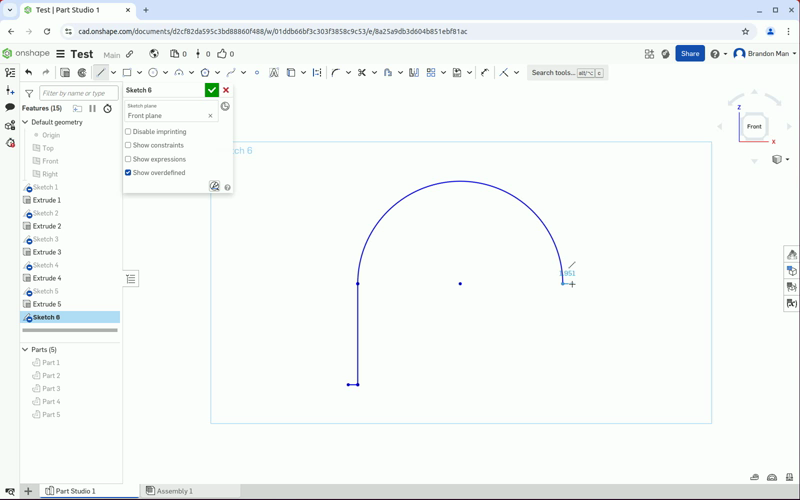
click(572, 283)
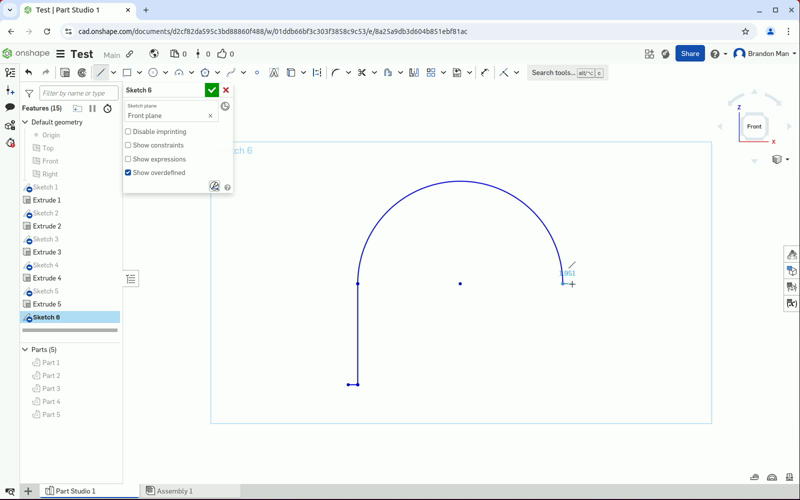
key_up(shift)
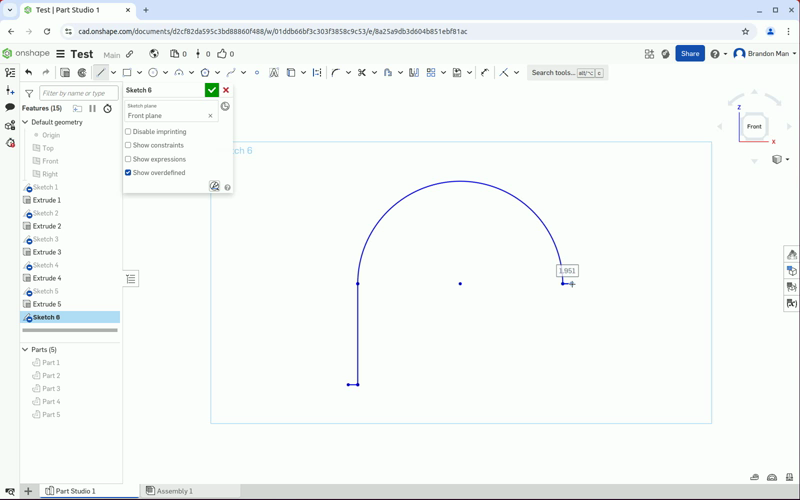
key(esc)
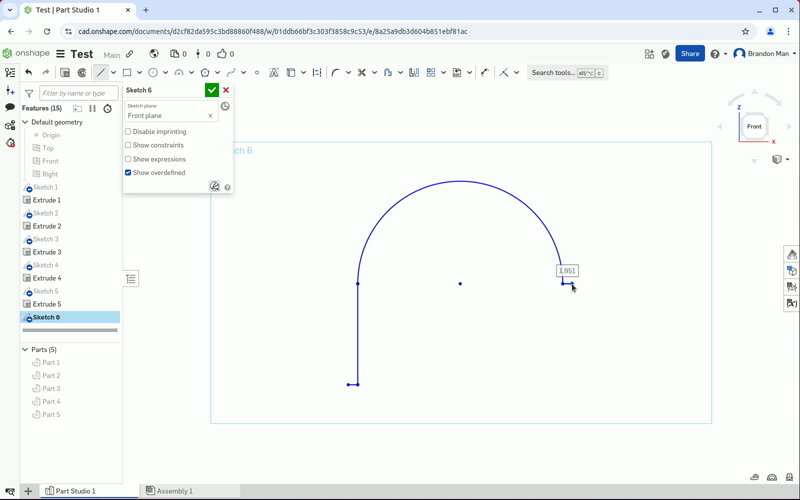
key(a)
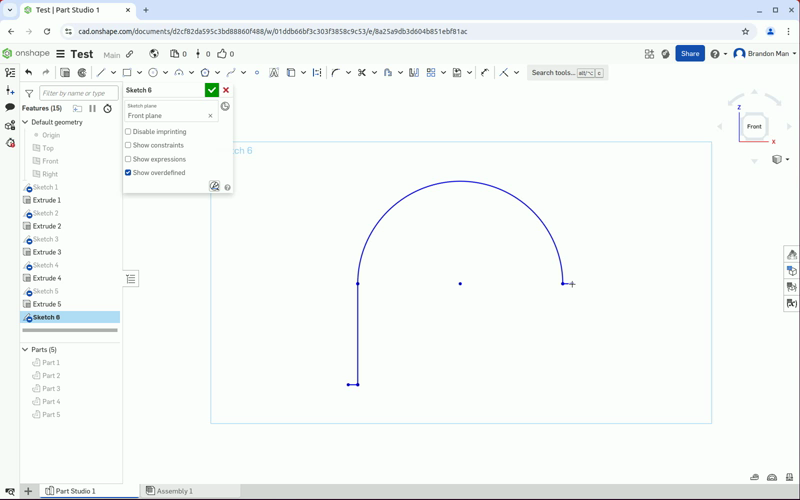
mouse_move(572, 283)
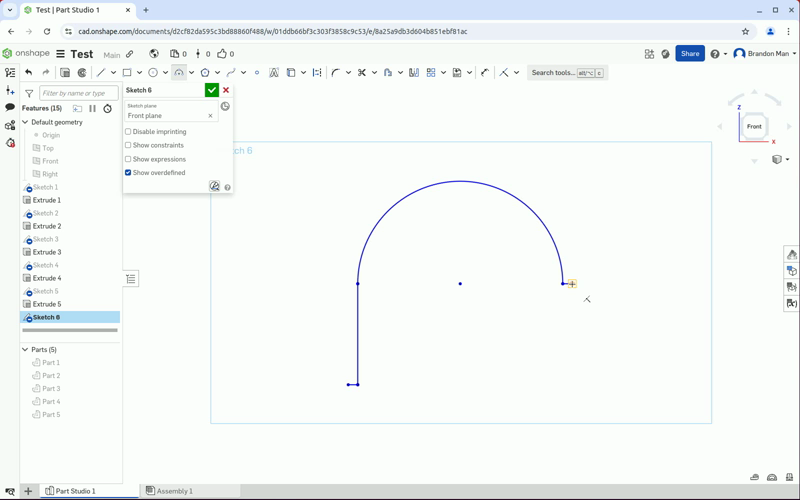
click(572, 283)
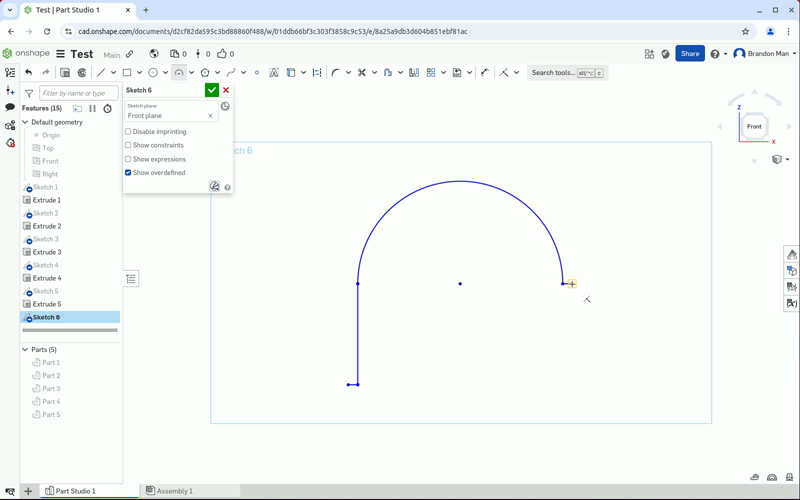
key_down(shift)
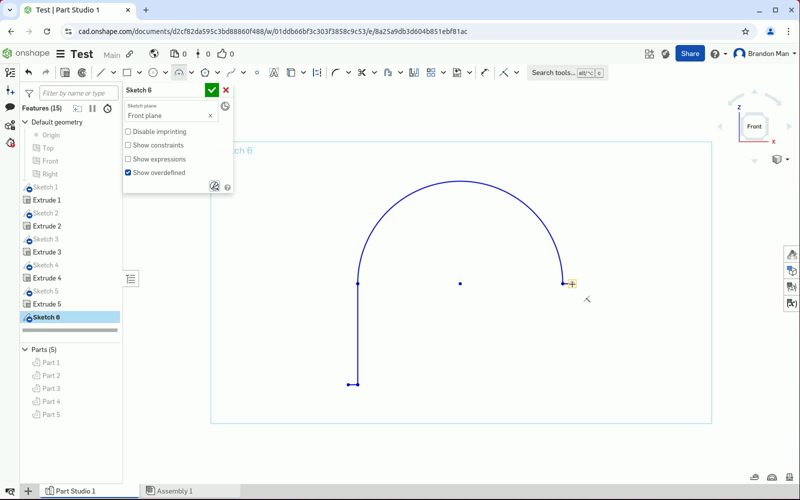
mouse_move(348, 283)
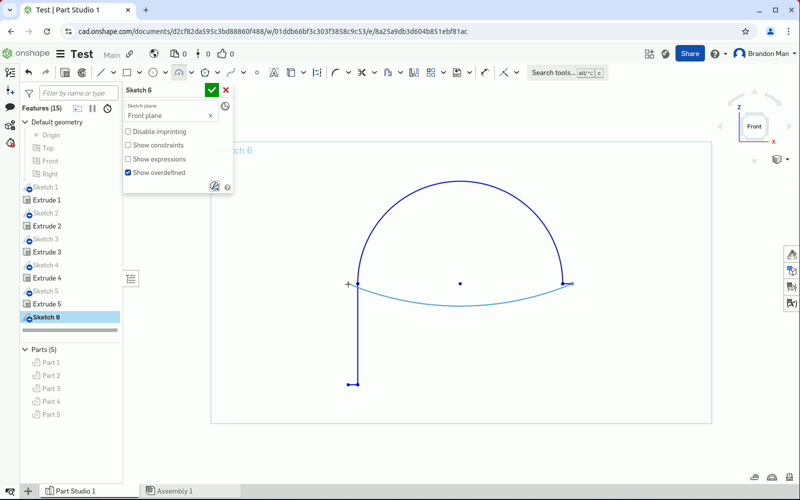
click(348, 283)
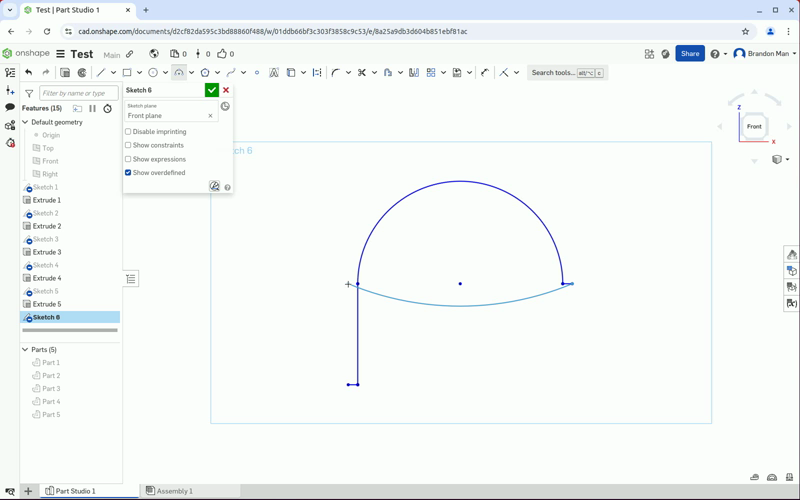
mouse_move(460, 171)
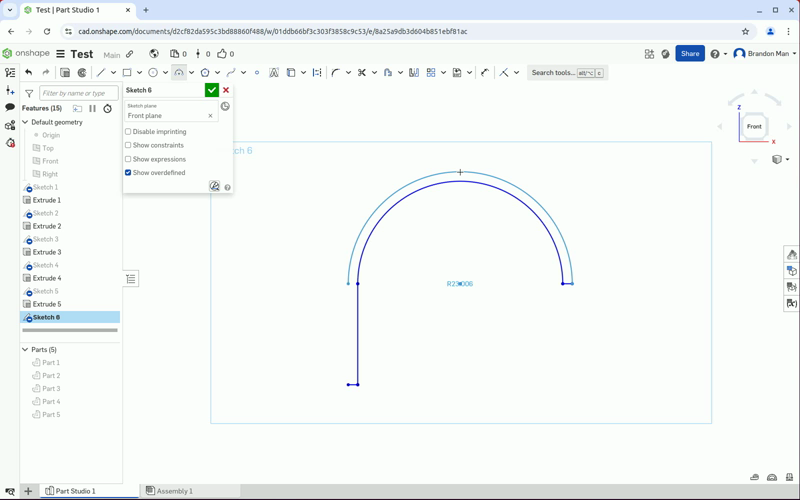
click(460, 171)
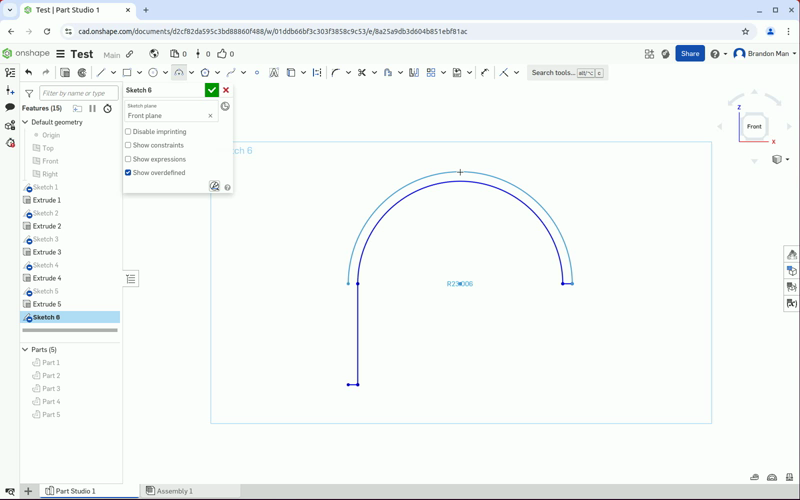
key_up(shift)
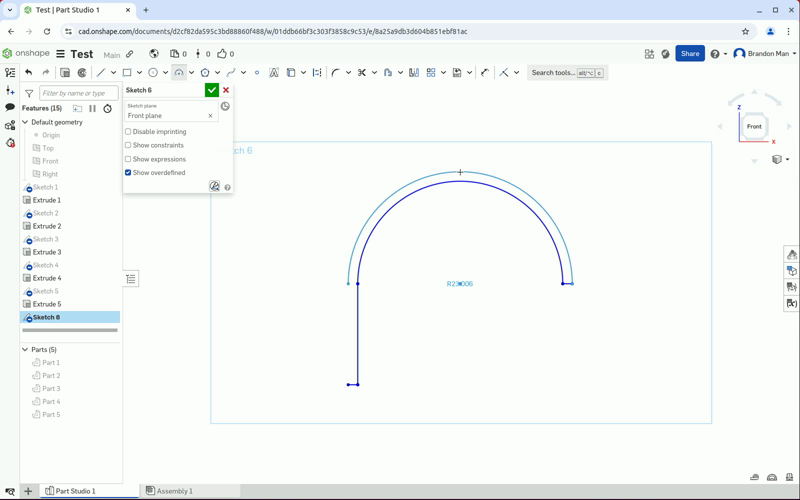
key(esc)
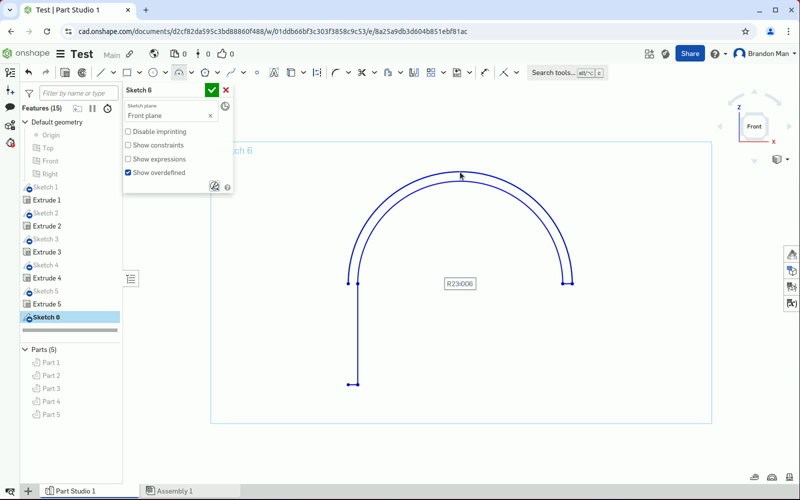
key(l)
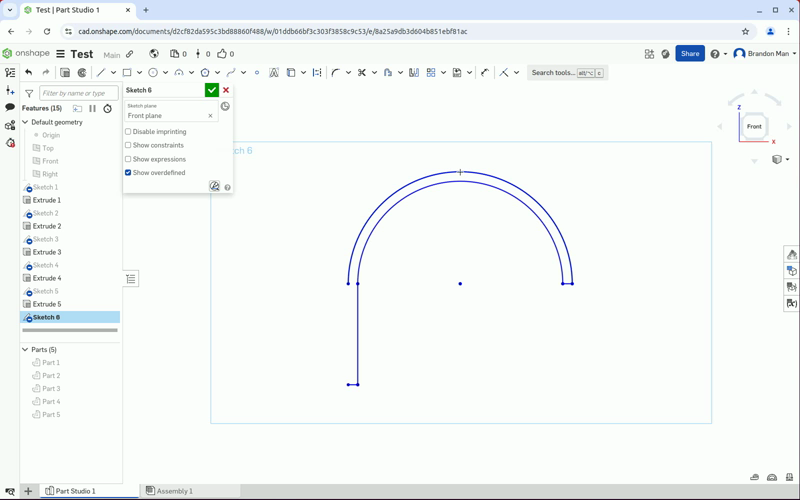
mouse_move(348, 283)
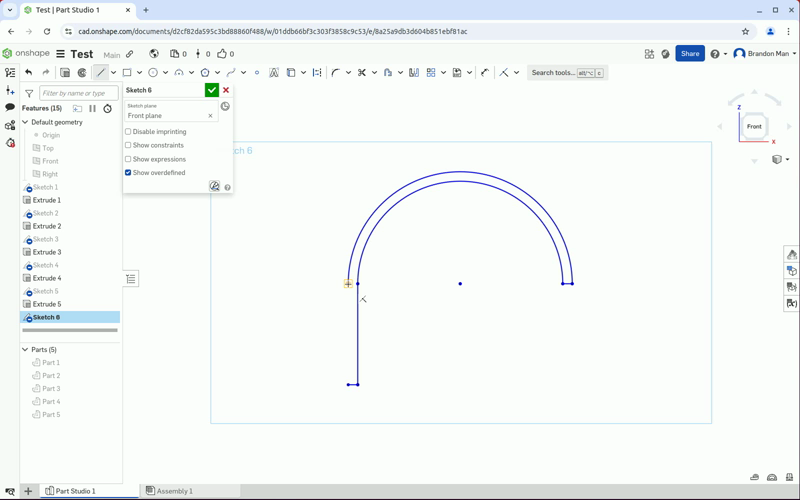
click(348, 283)
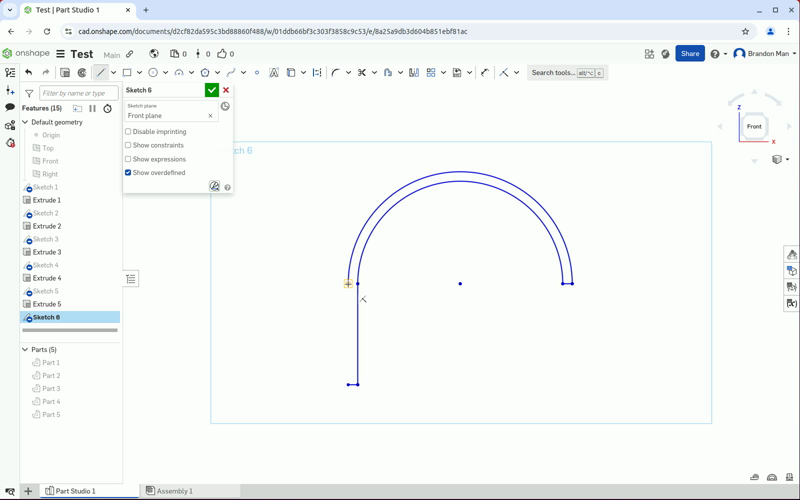
key_down(shift)
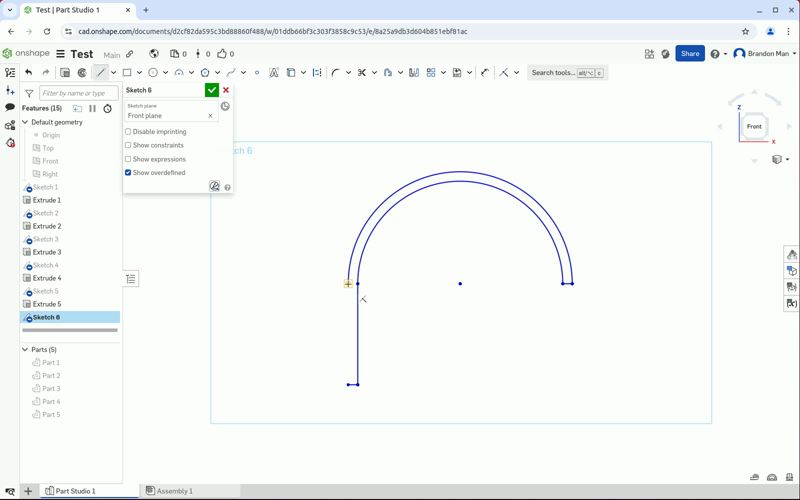
mouse_move(348, 384)
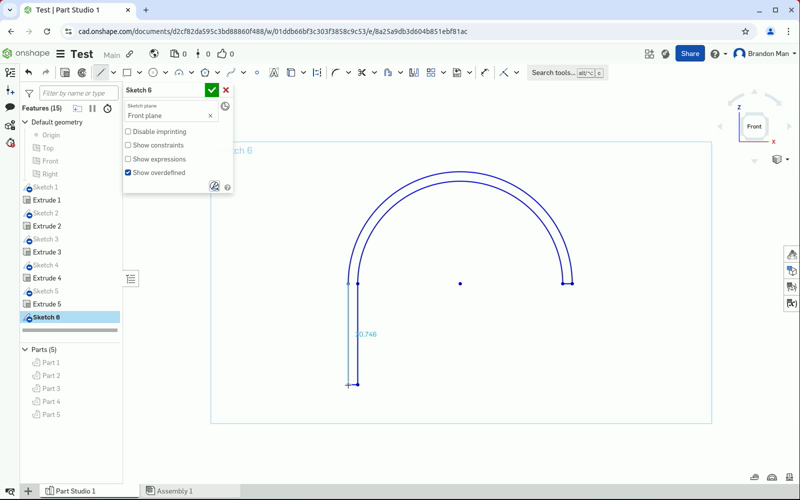
key_up(shift)
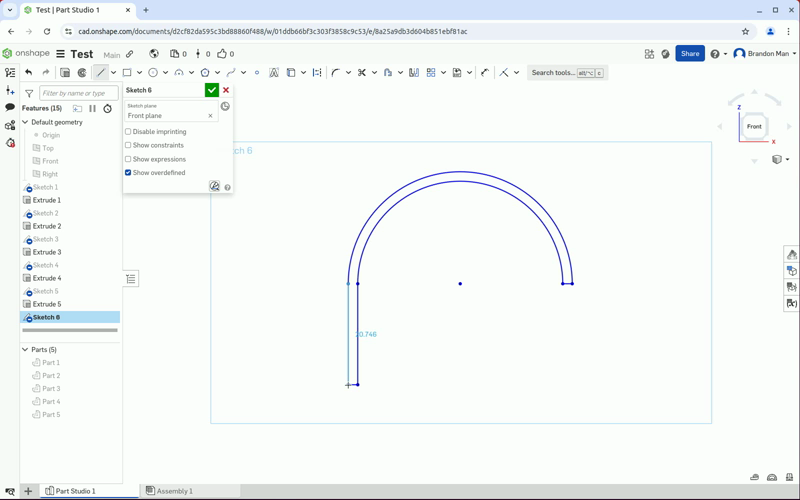
click(348, 384)
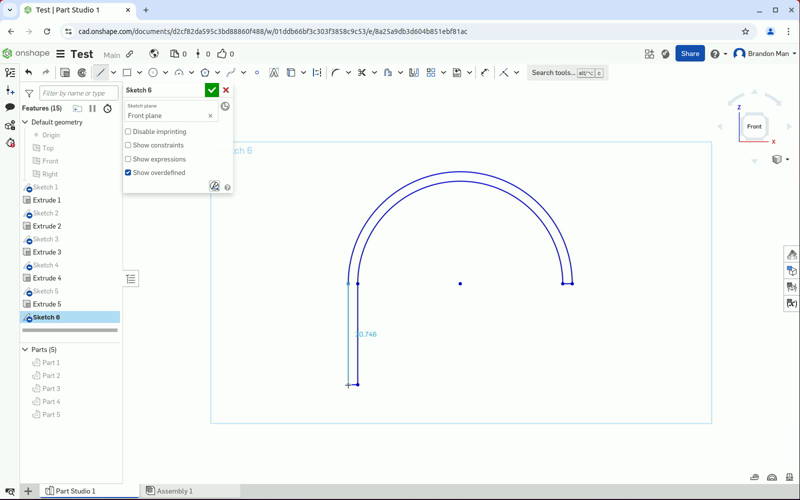
key(esc)
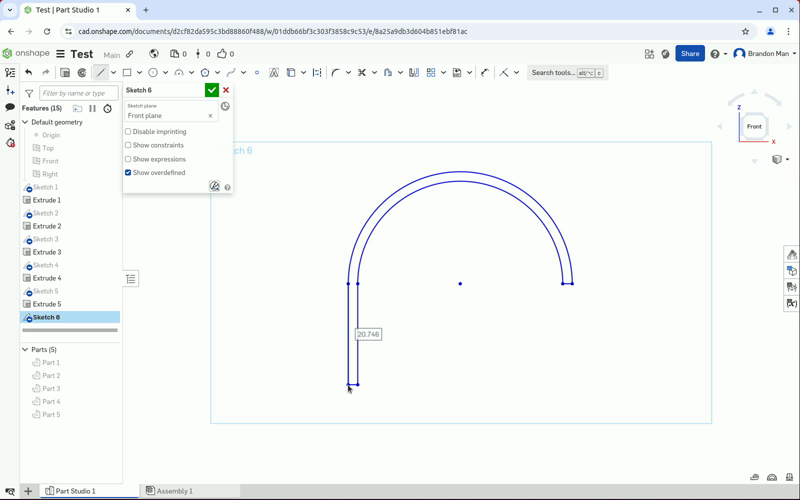
mouse_move(541, 214)
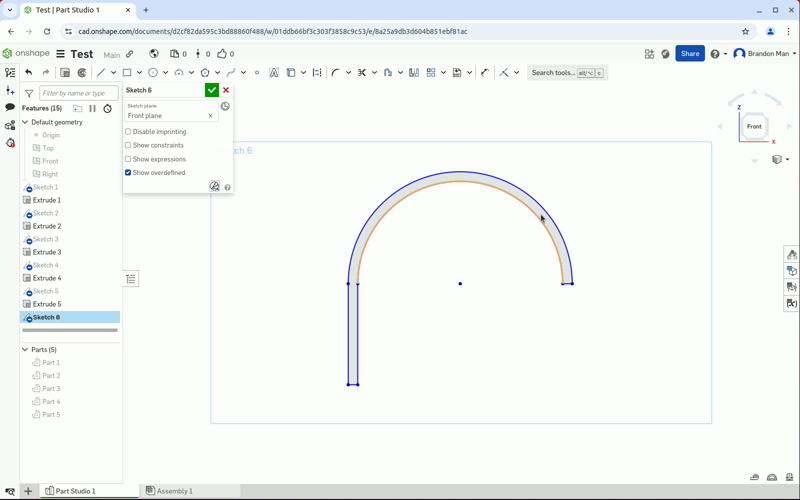
click(541, 214)
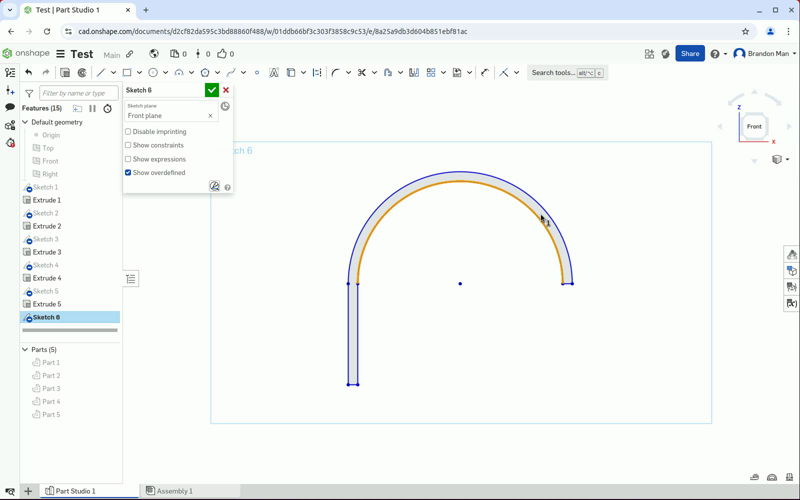
mouse_move(73, 352)
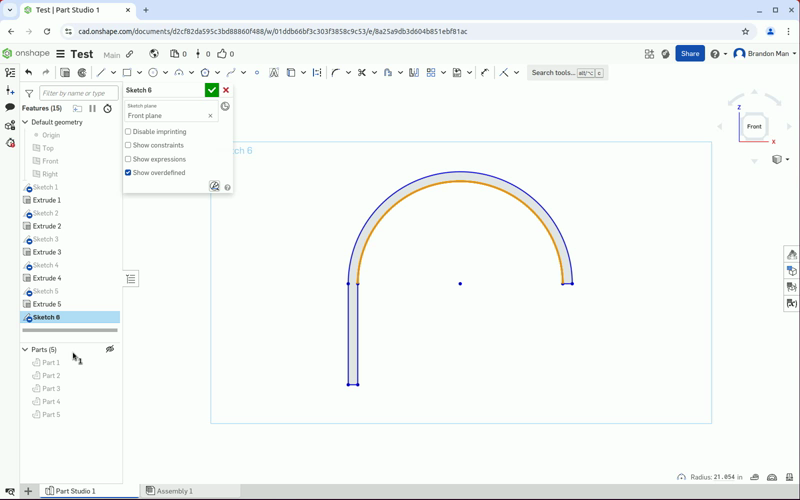
key(shift+y)
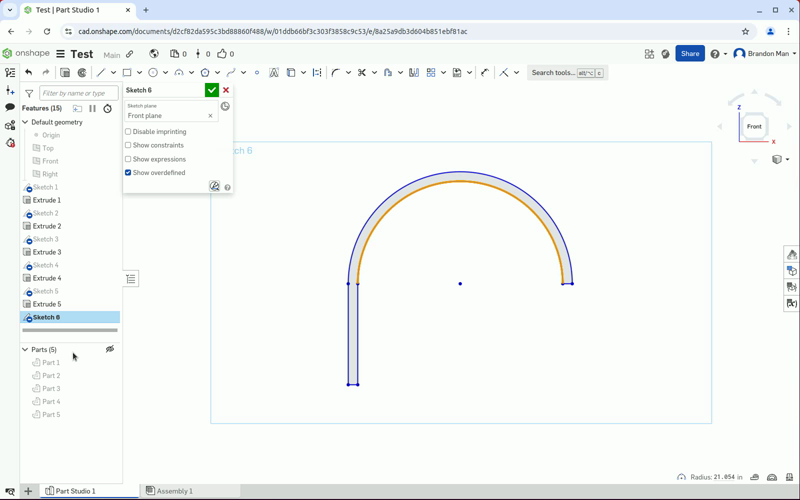
key(shift+e)
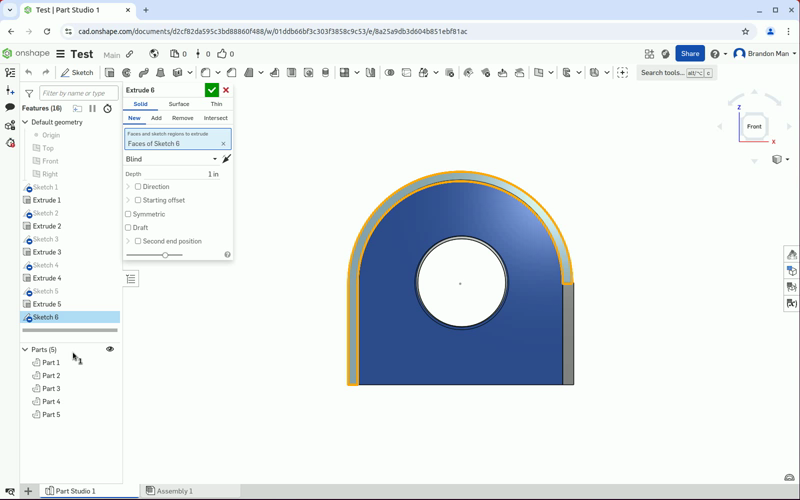
mouse_move(143, 106)
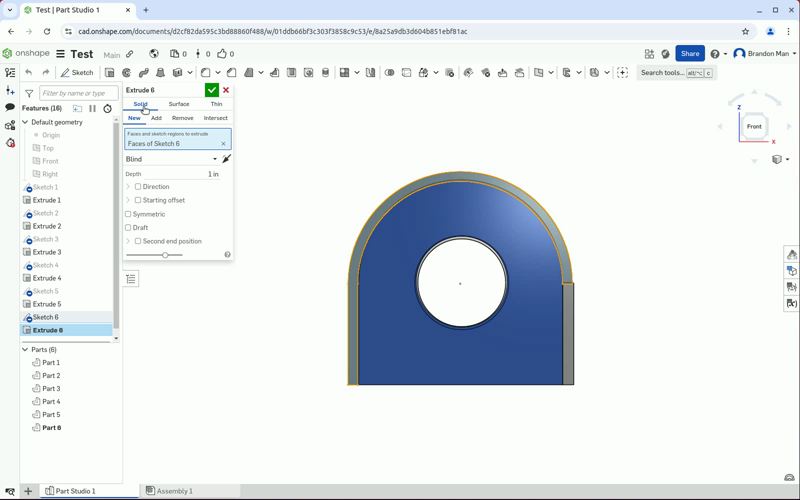
click(143, 106)
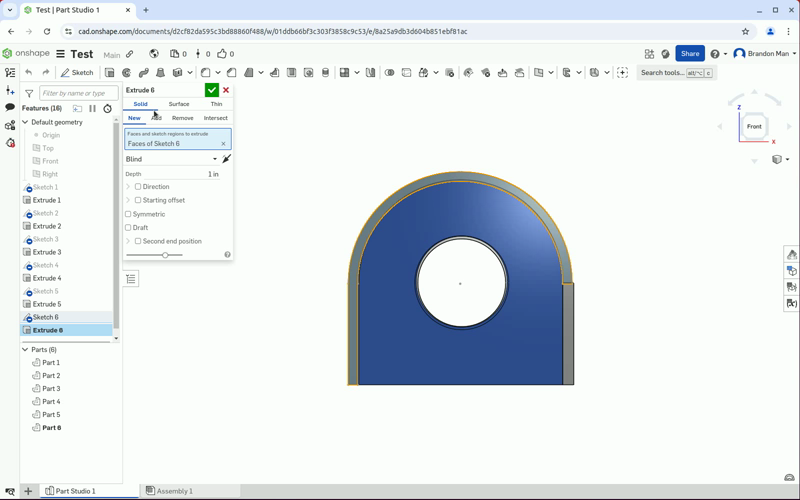
mouse_move(186, 120)
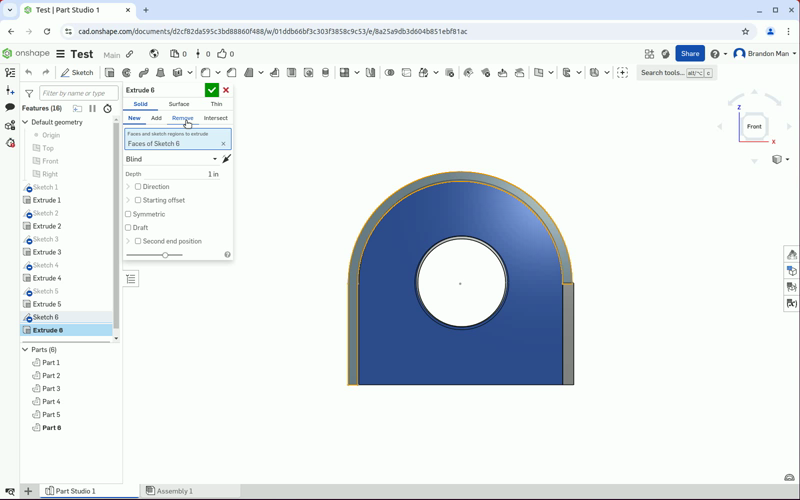
click(186, 120)
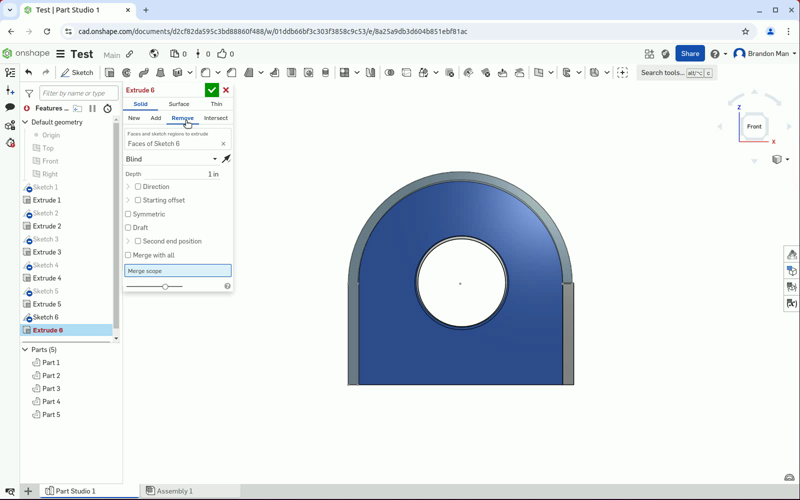
key(tab, 4)
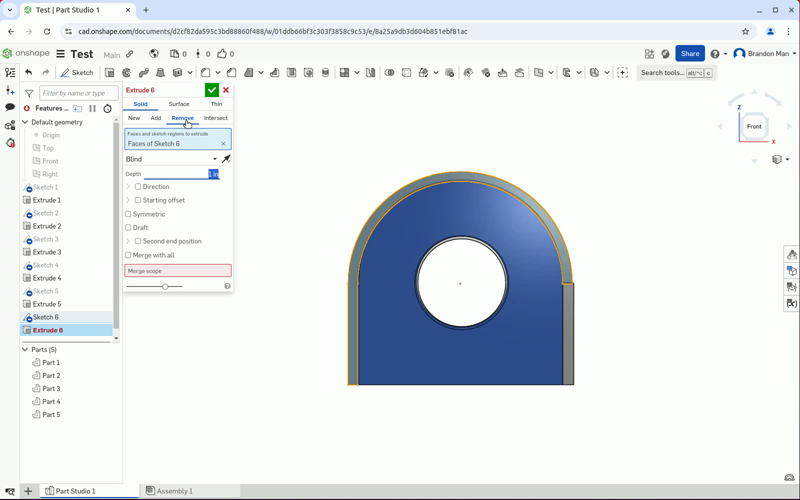
text(33.7)
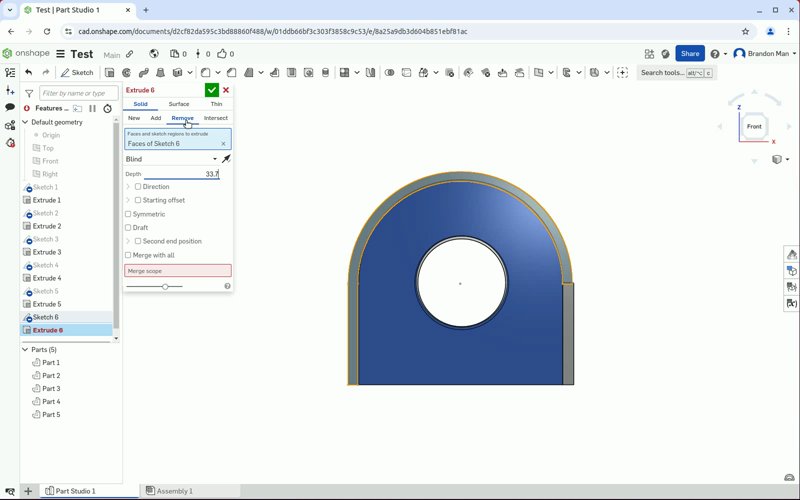
key(tab, 3)
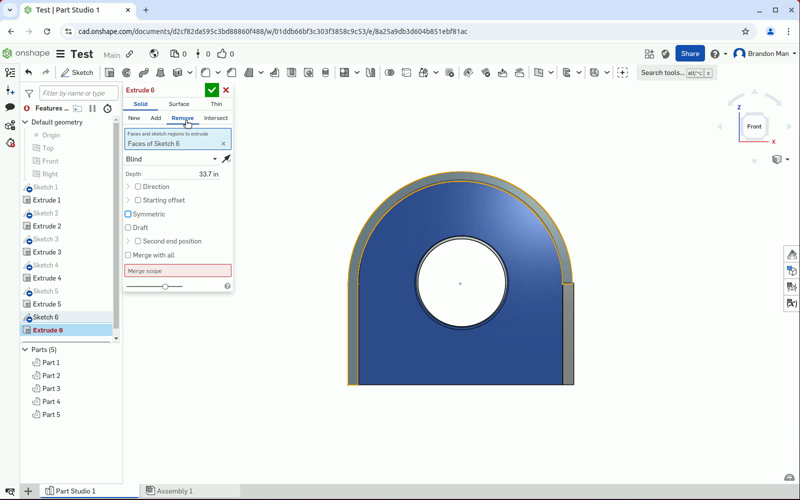
key(space)
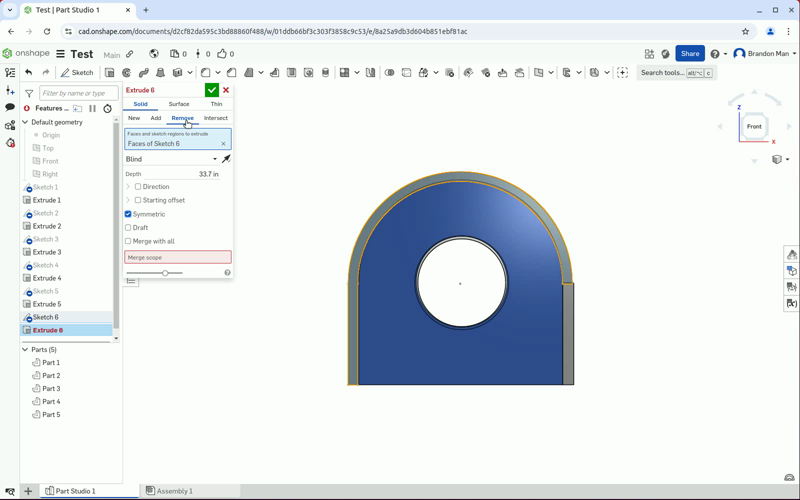
key(tab, 2)
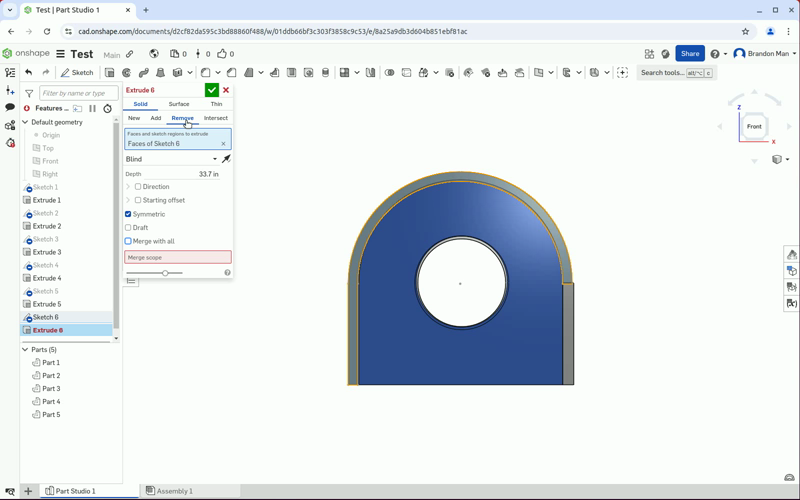
key(space)
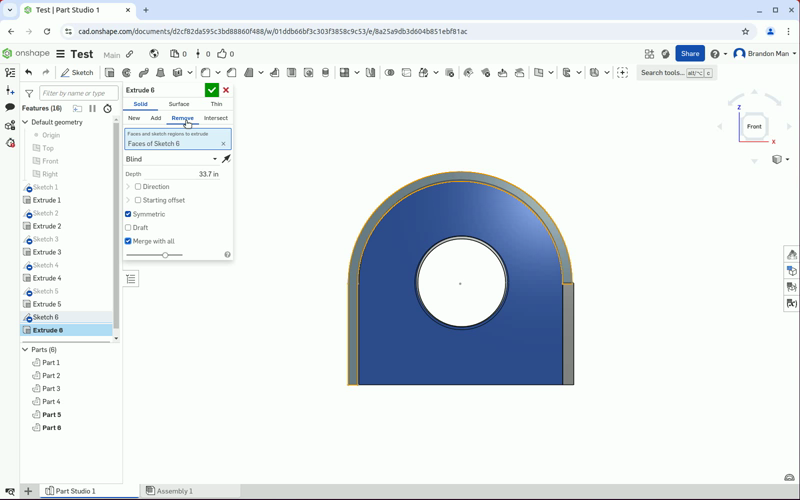
key(enter)
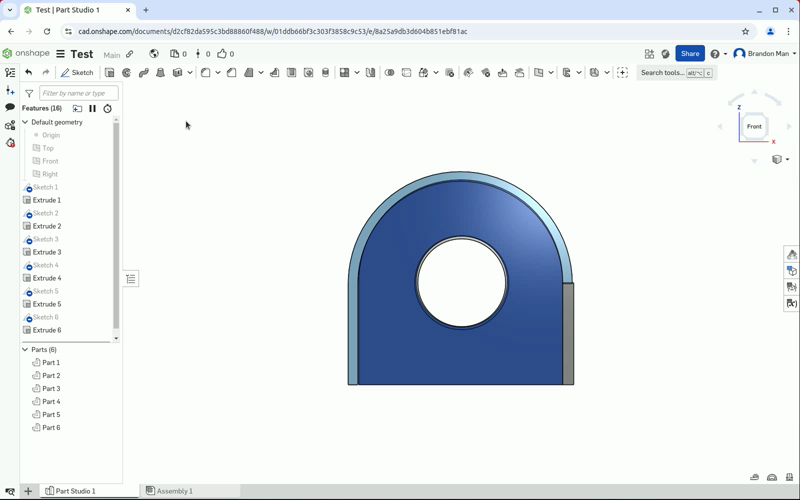
key(shift+h)
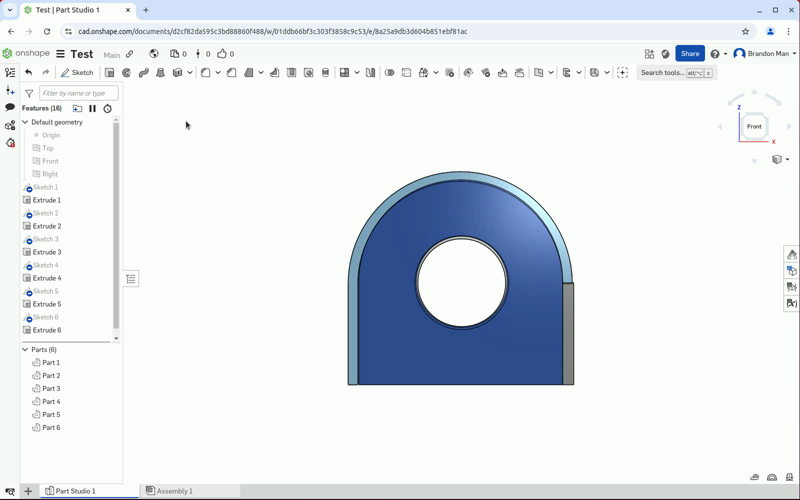
key(shift+h)
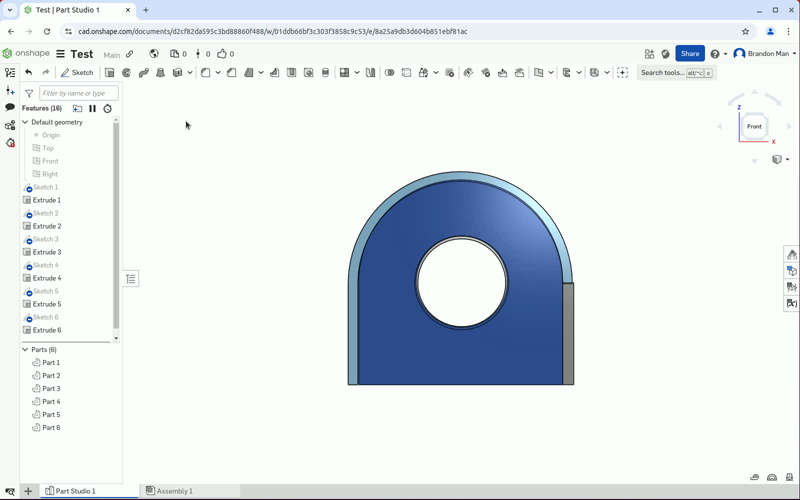
mouse_move(69, 189)
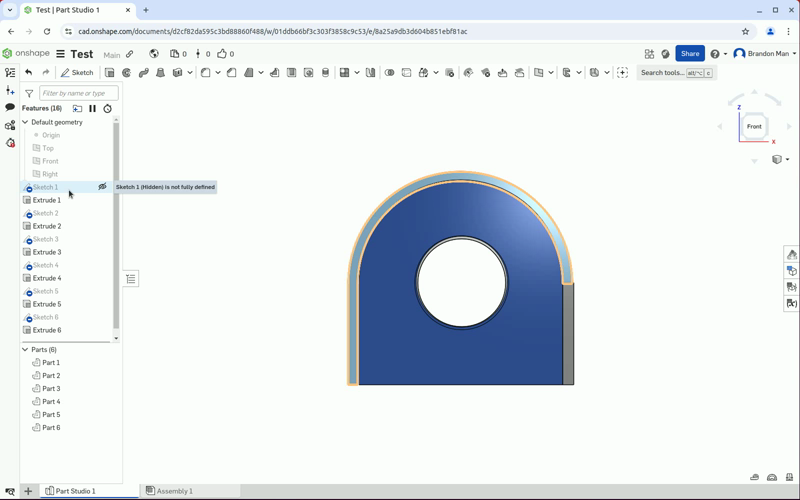
click(69, 189)
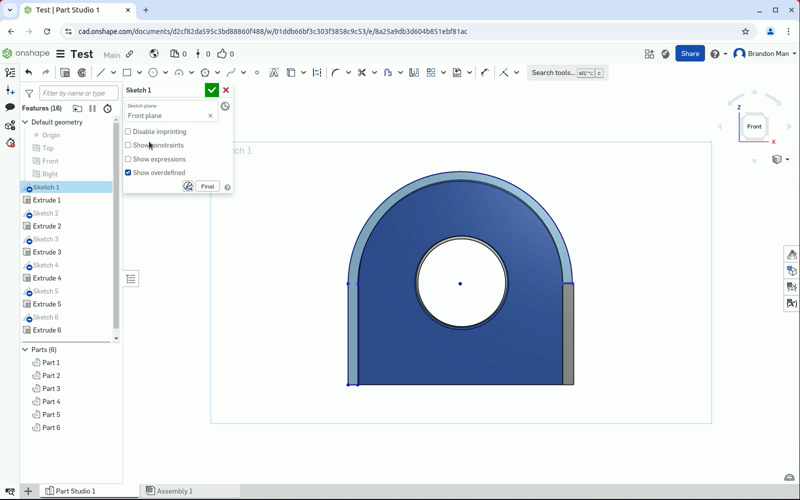
mouse_move(229, 92)
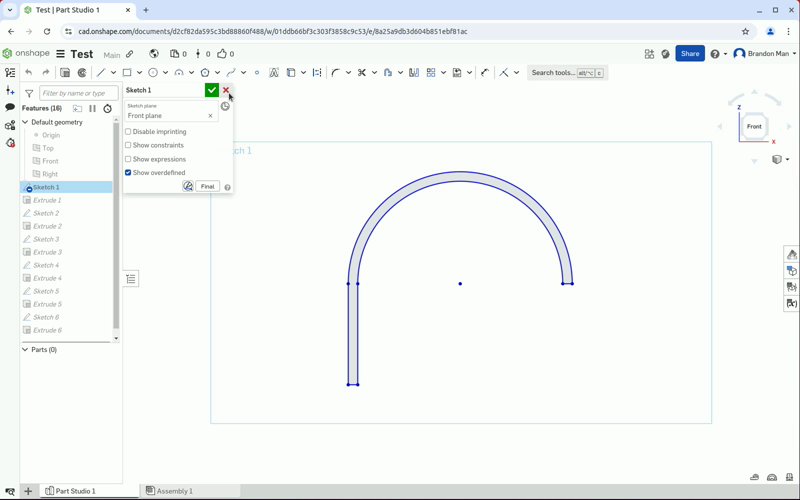
click(229, 92)
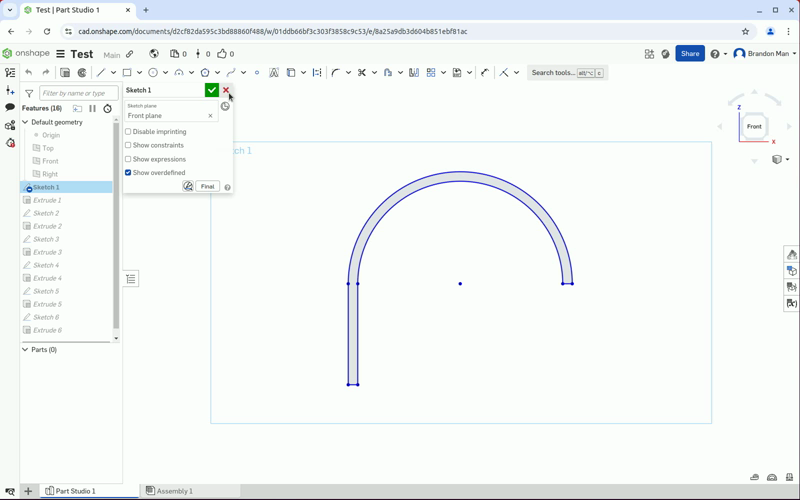
key(shift+s)
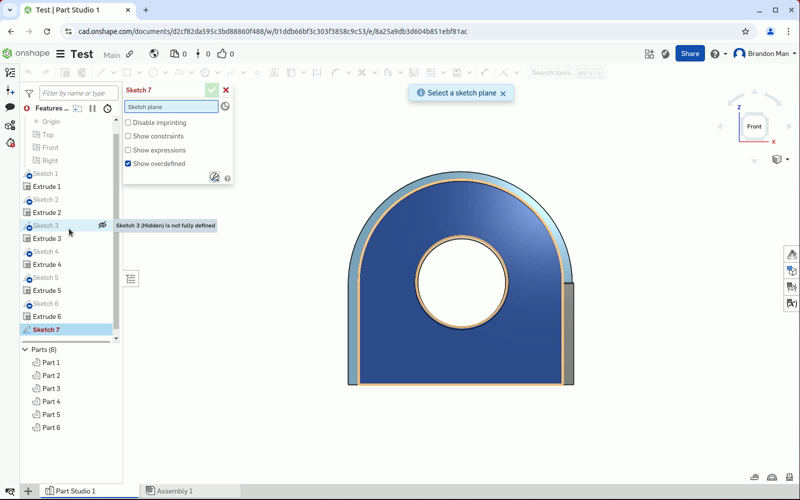
scroll(3)
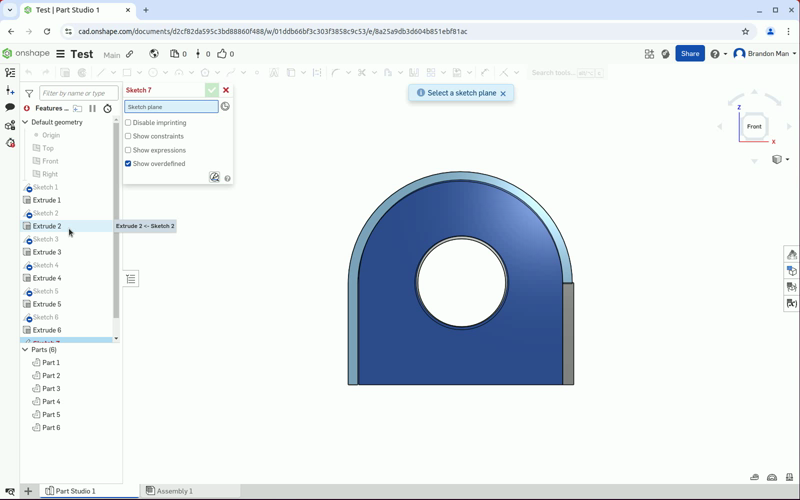
mouse_move(69, 163)
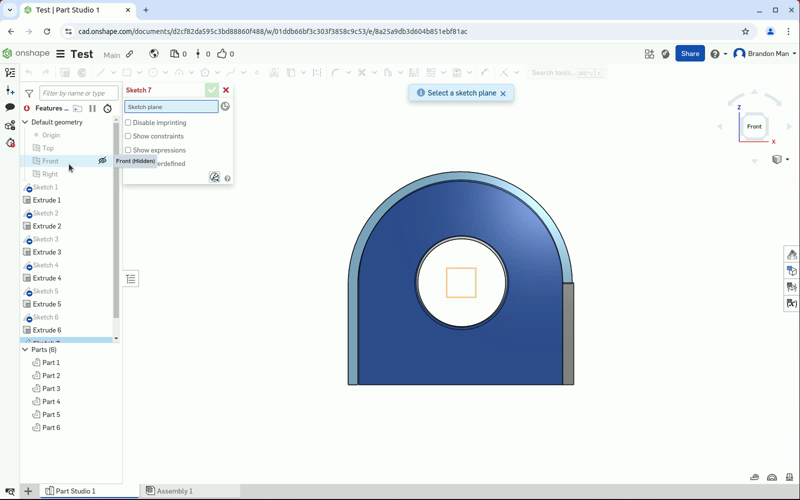
click(69, 163)
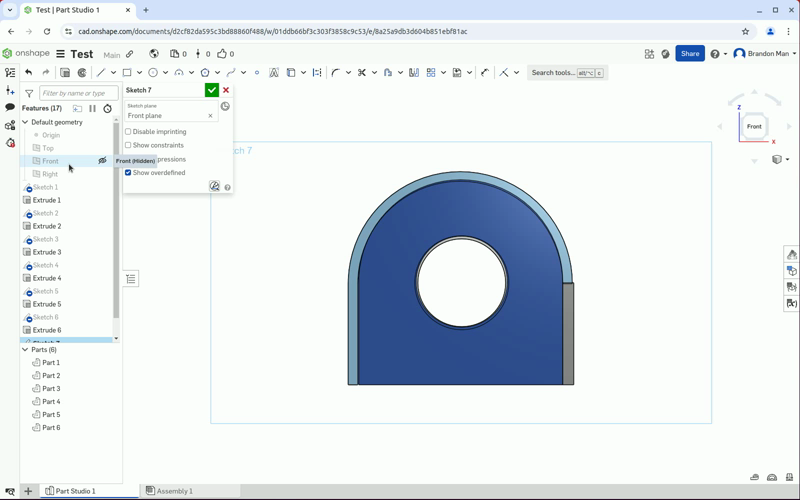
mouse_move(73, 352)
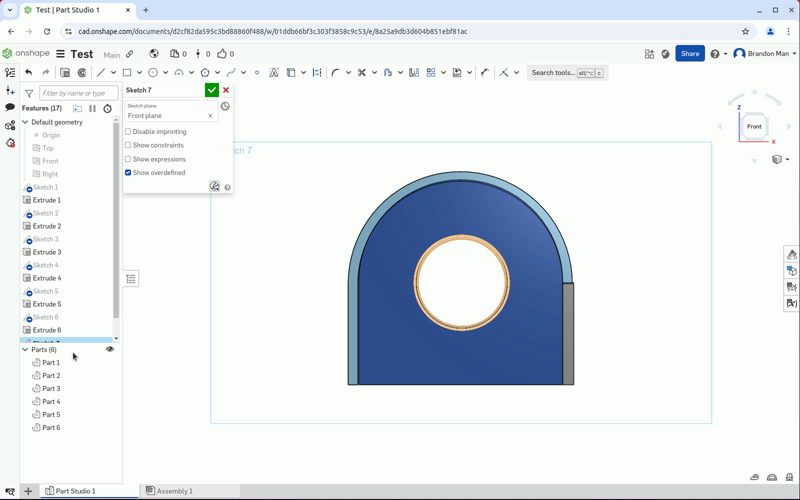
key(y)
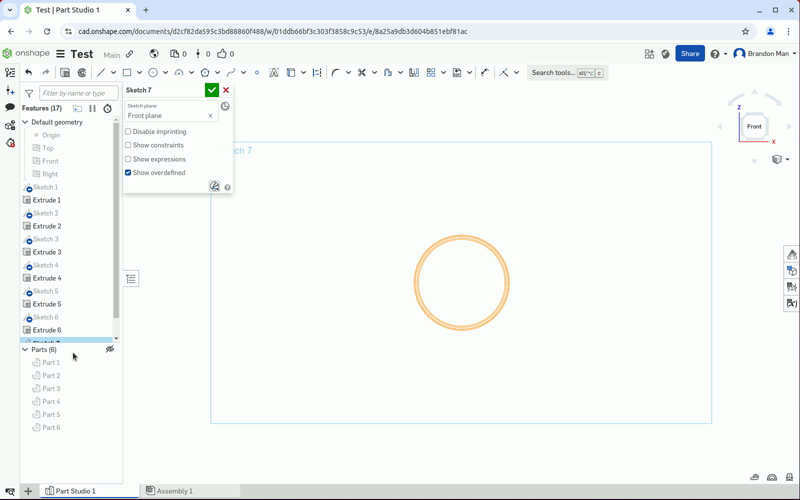
key(l)
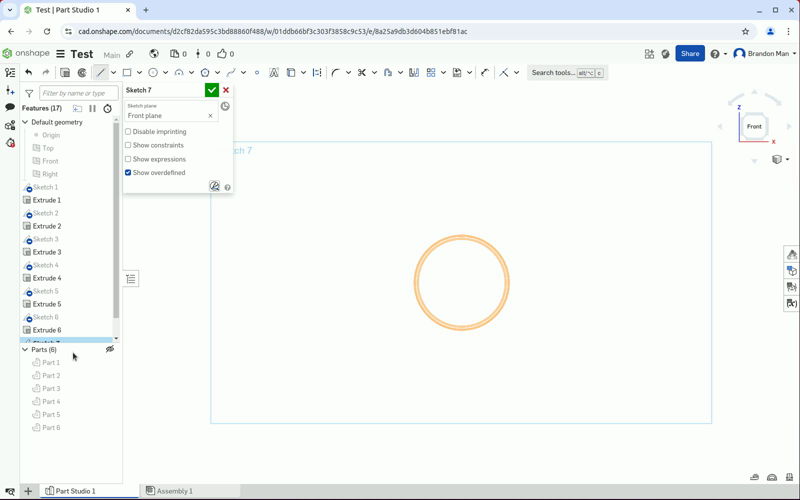
key_down(shift)
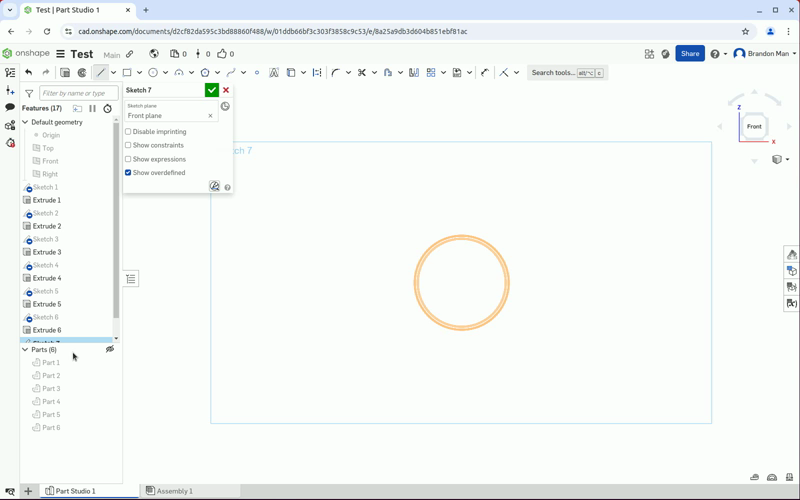
mouse_move(562, 384)
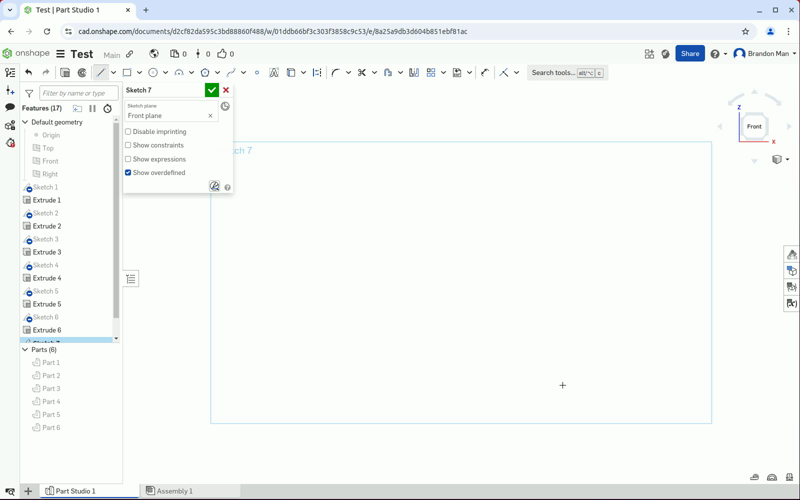
click(562, 384)
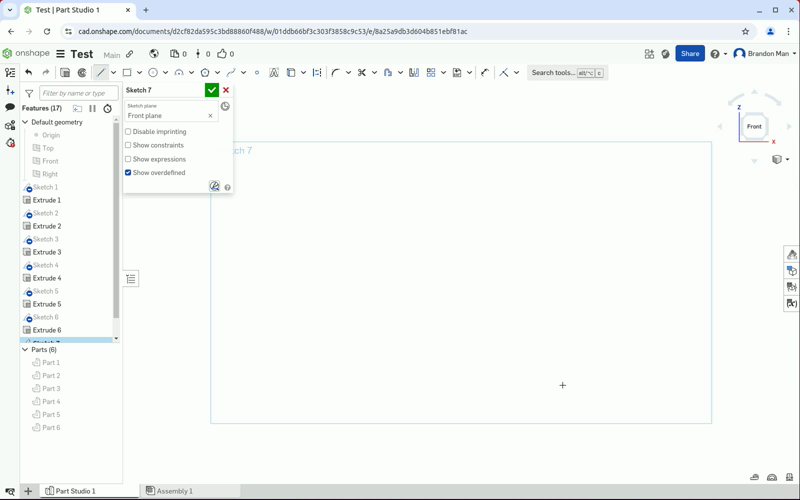
key_up(shift)
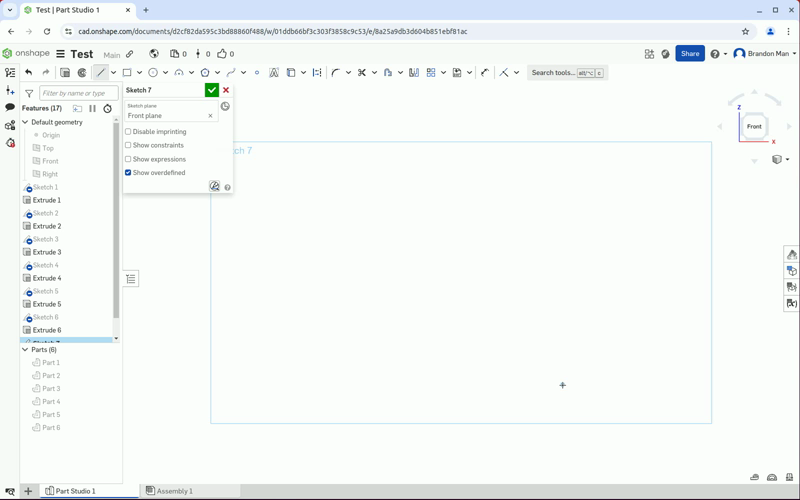
key_down(shift)
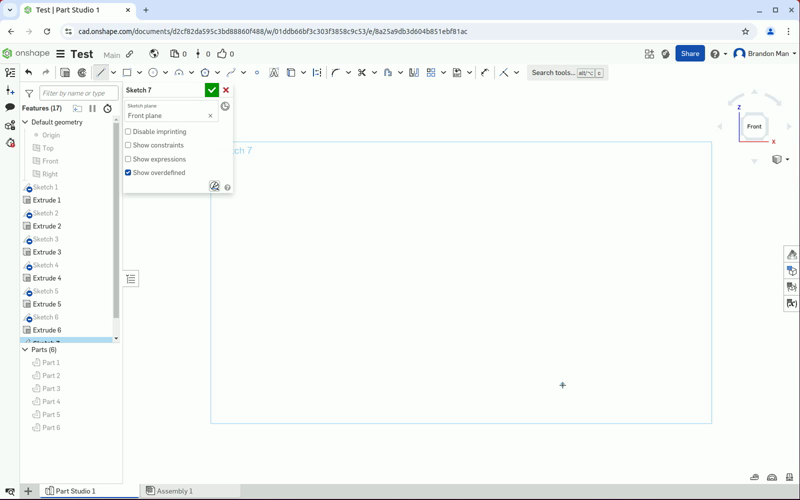
mouse_move(589, 384)
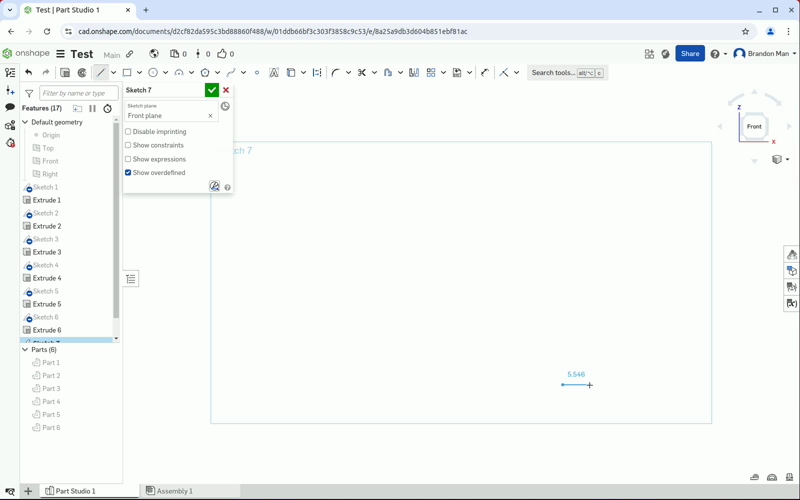
mouse_move(573, 384)
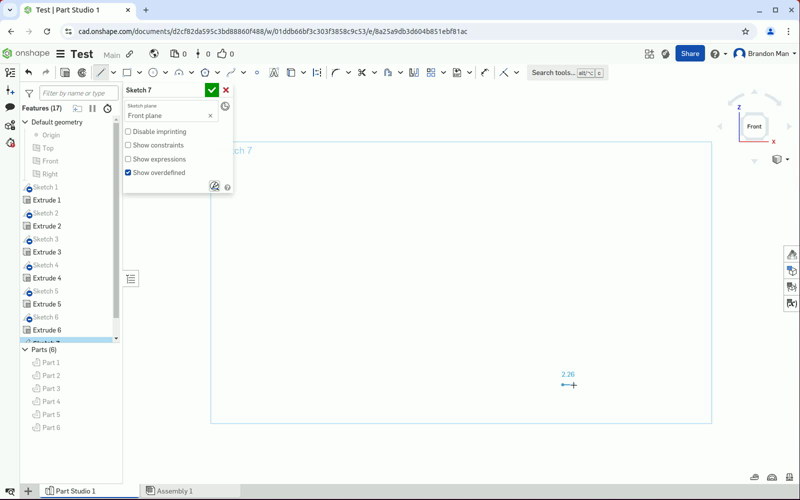
click(573, 384)
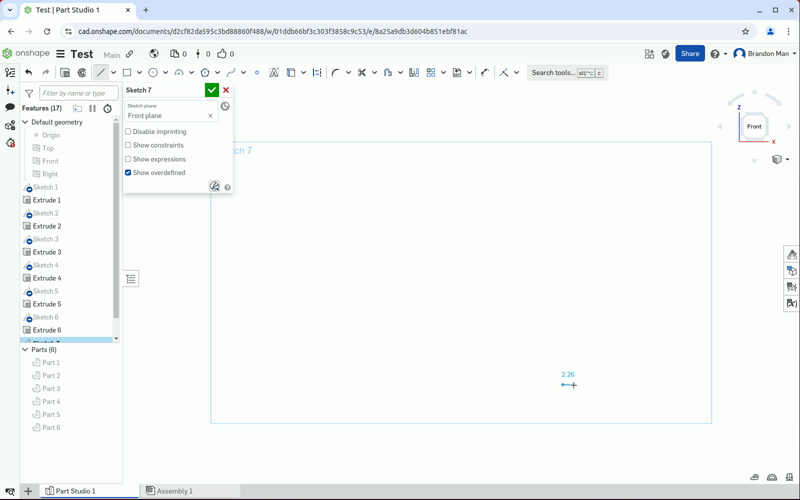
key_up(shift)
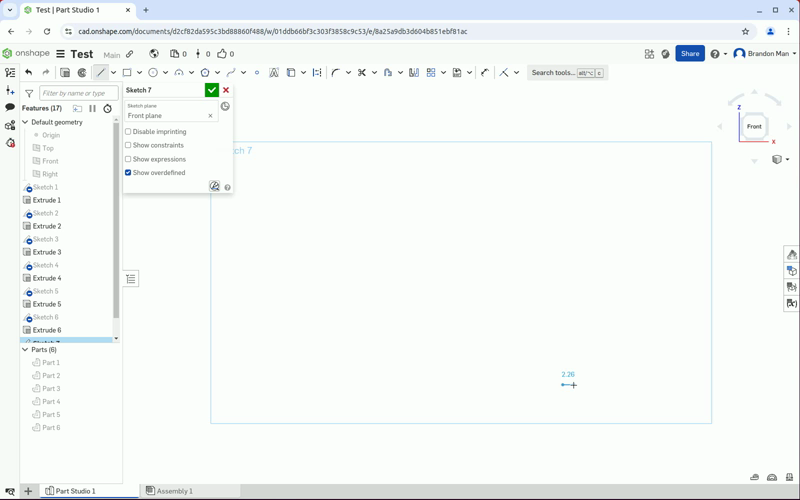
key_down(shift)
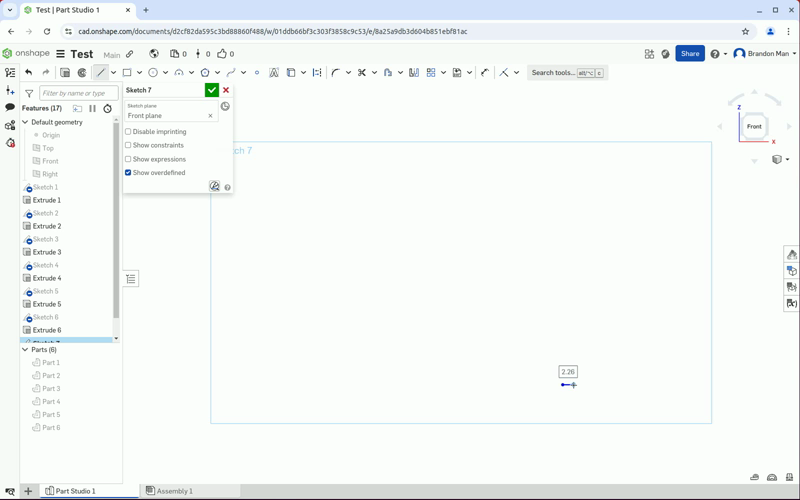
mouse_move(573, 282)
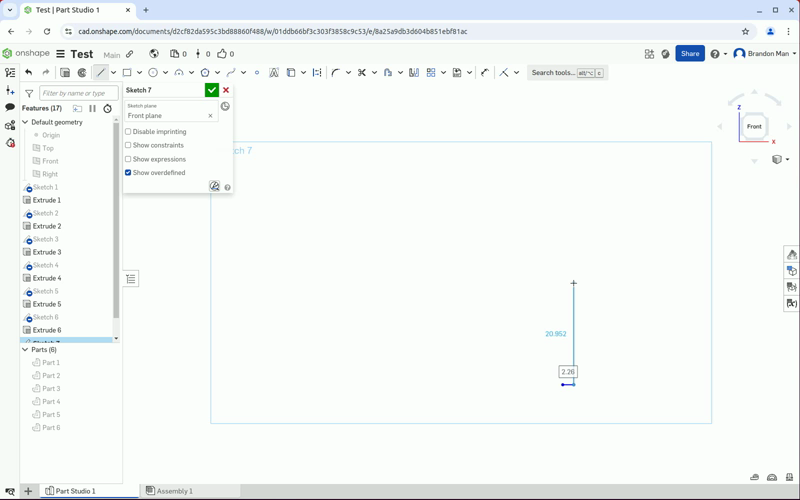
click(573, 282)
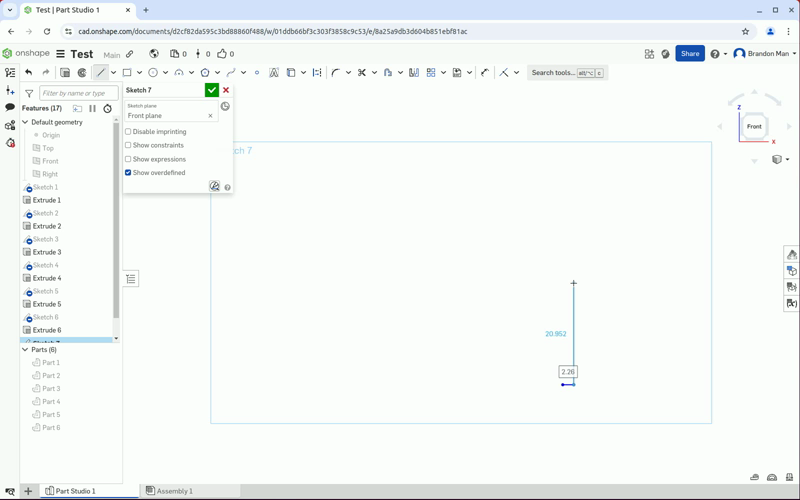
key_up(shift)
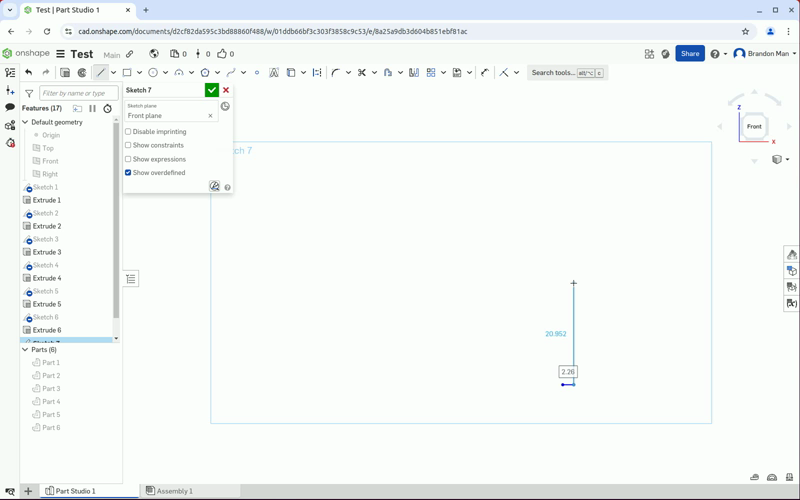
key_down(shift)
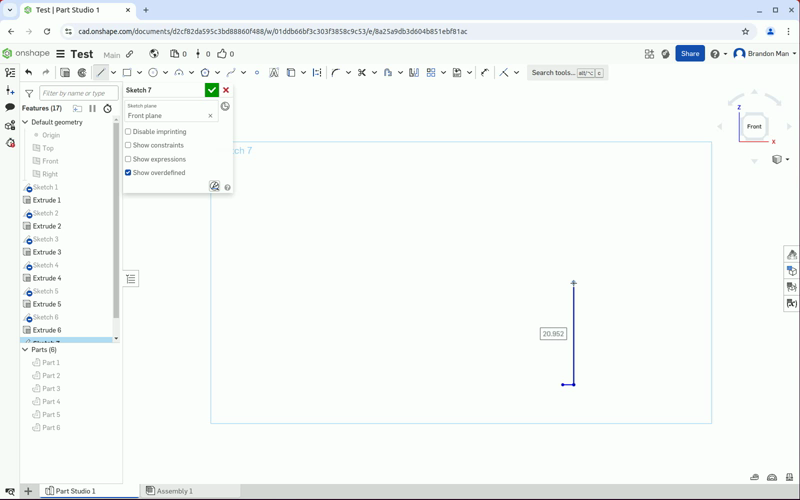
mouse_move(589, 282)
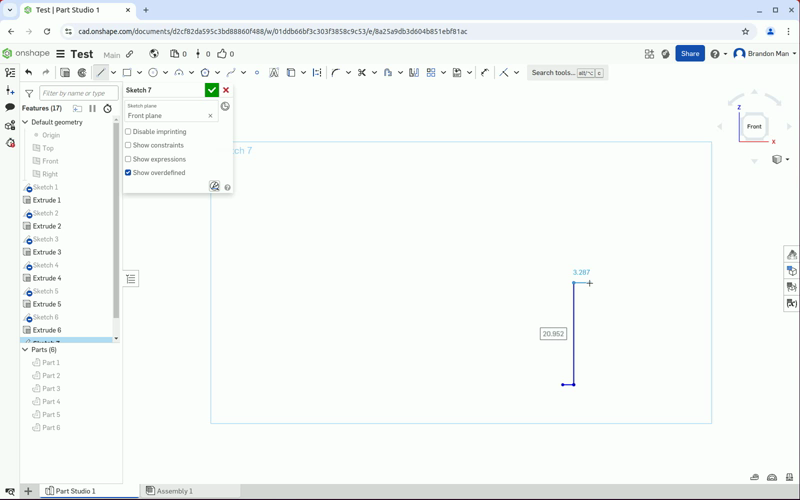
mouse_move(562, 282)
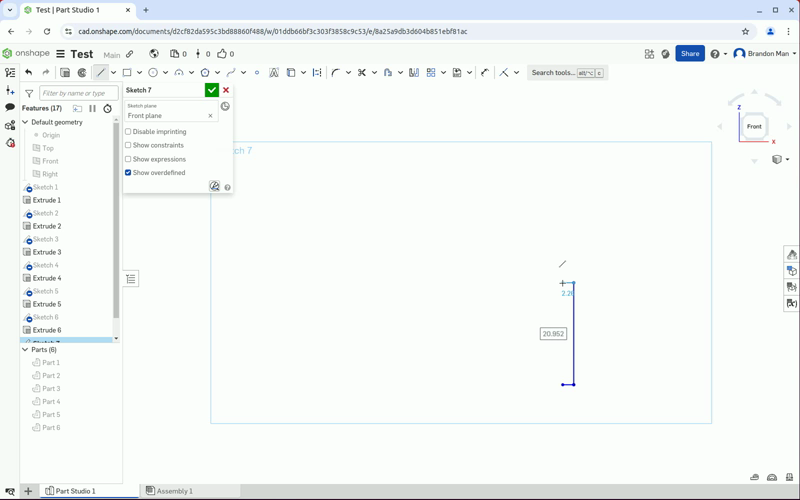
click(562, 282)
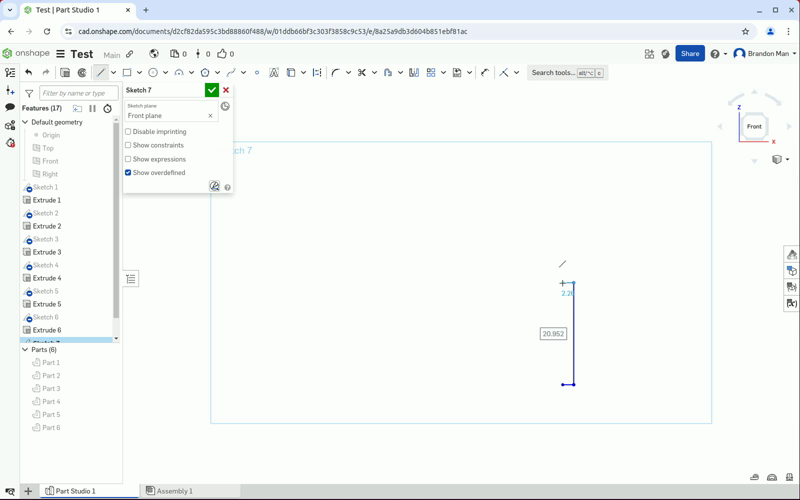
key_up(shift)
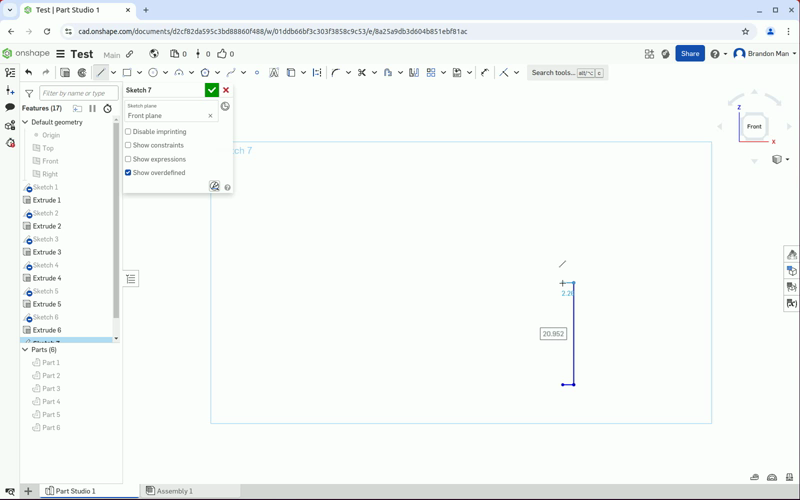
key_down(shift)
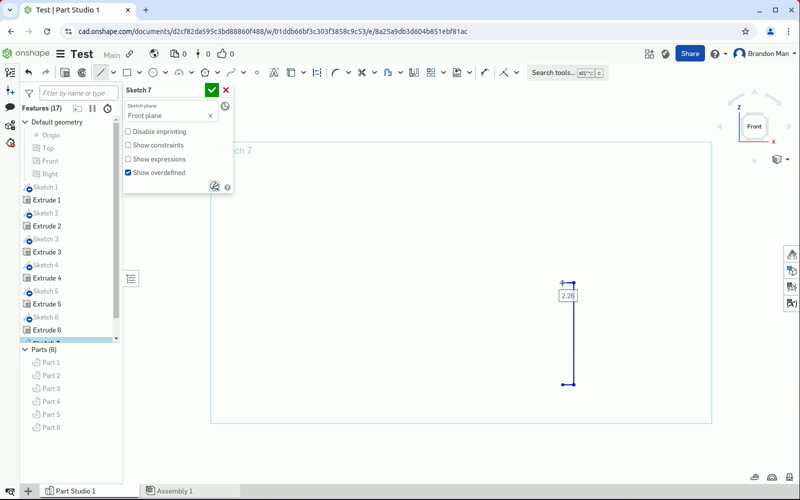
mouse_move(562, 384)
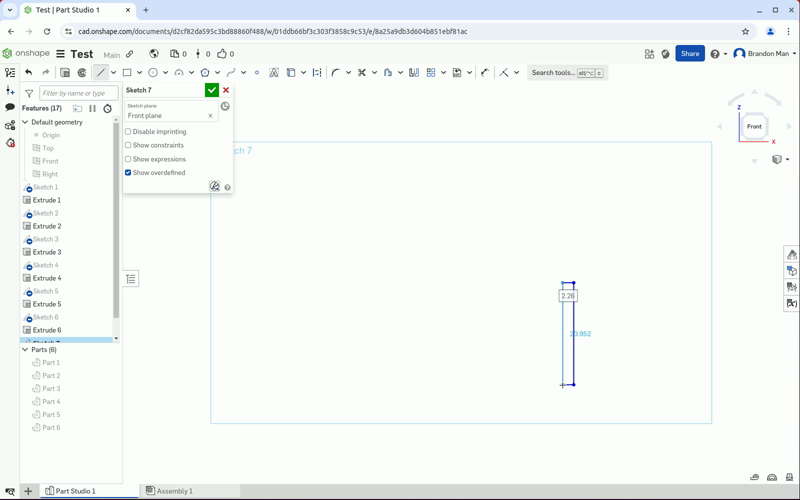
key_up(shift)
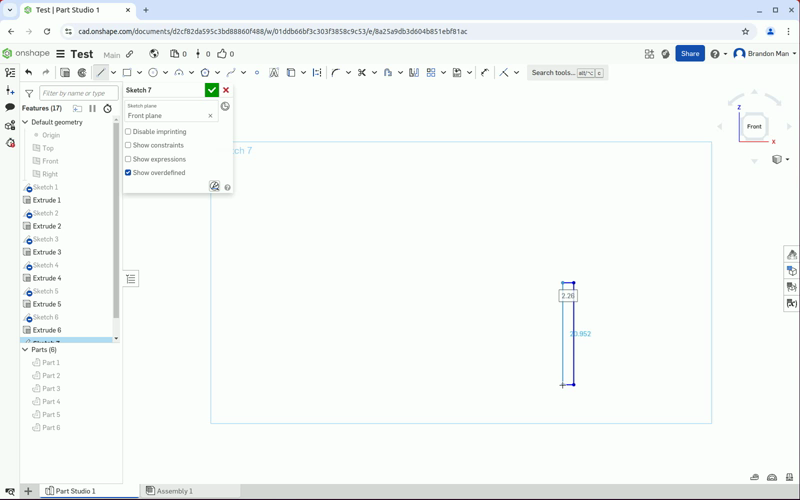
click(562, 384)
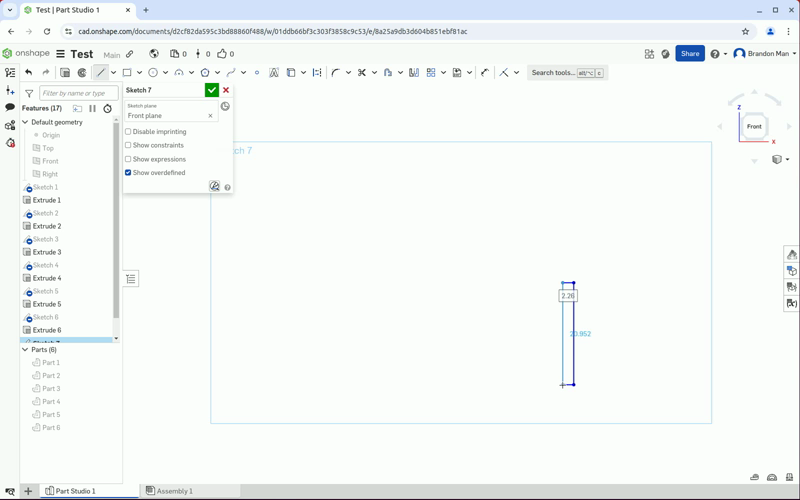
key(esc)
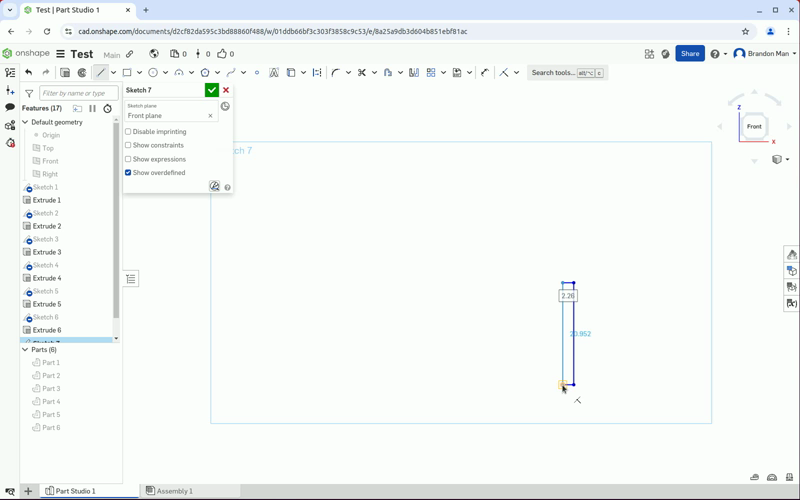
mouse_move(567, 287)
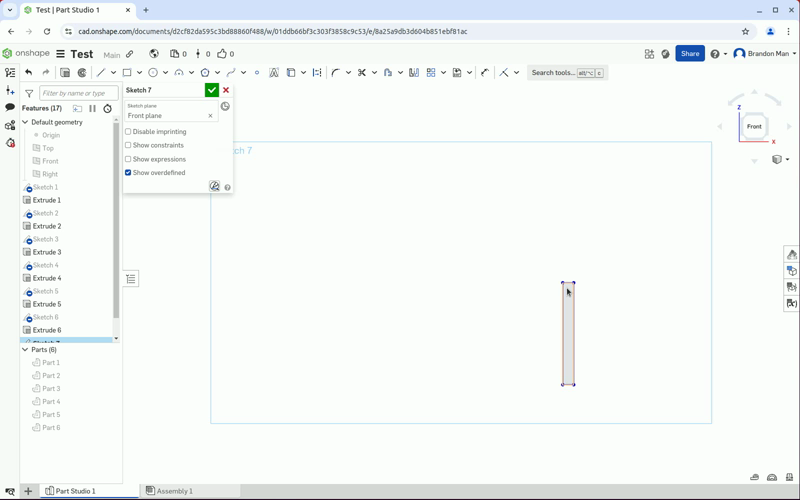
scroll(6)
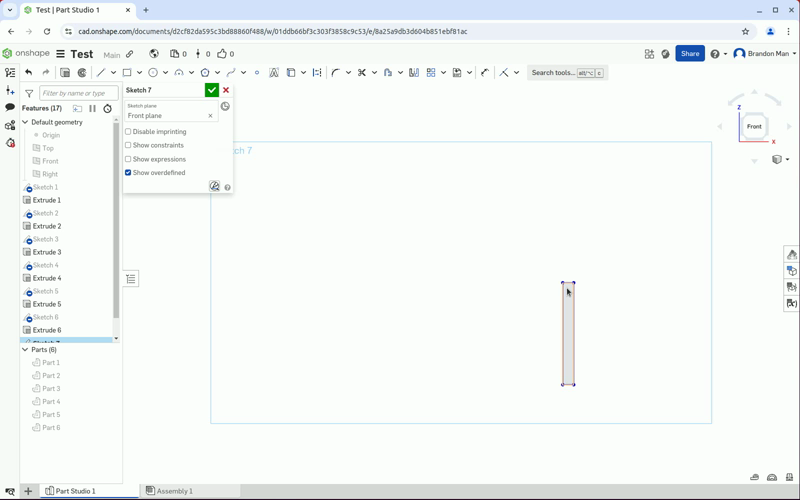
scroll(6)
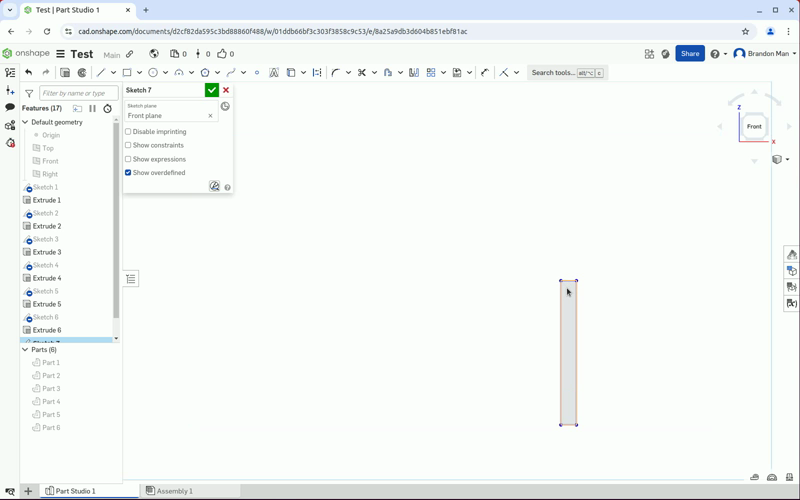
scroll(6)
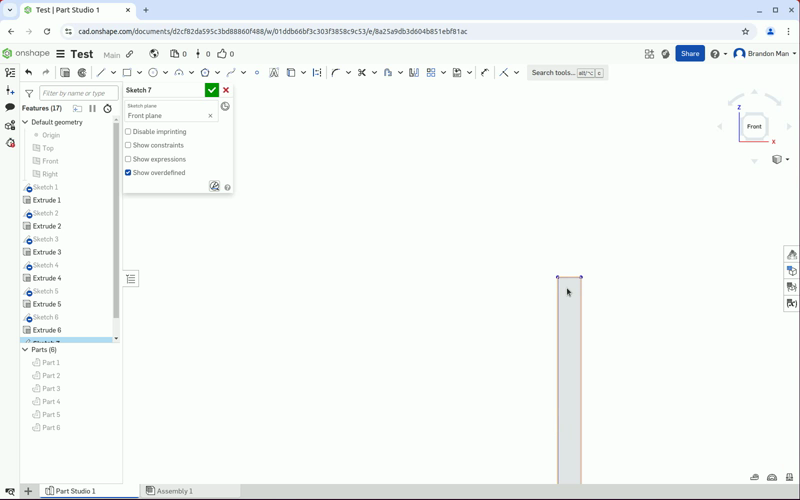
scroll(6)
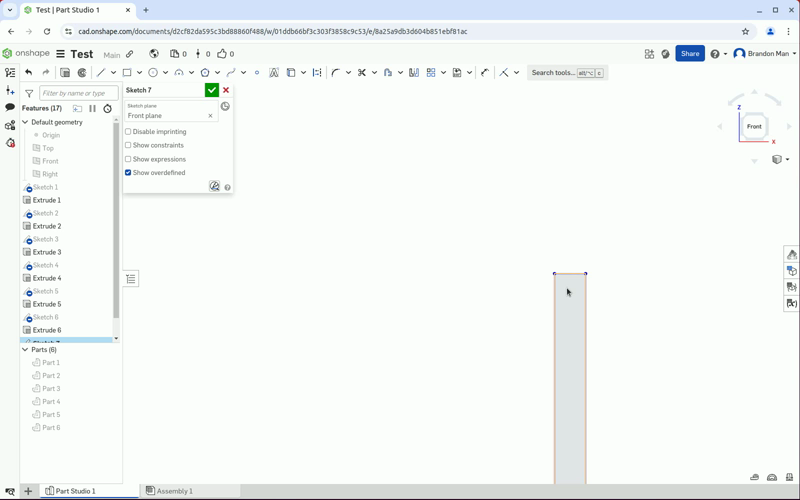
scroll(6)
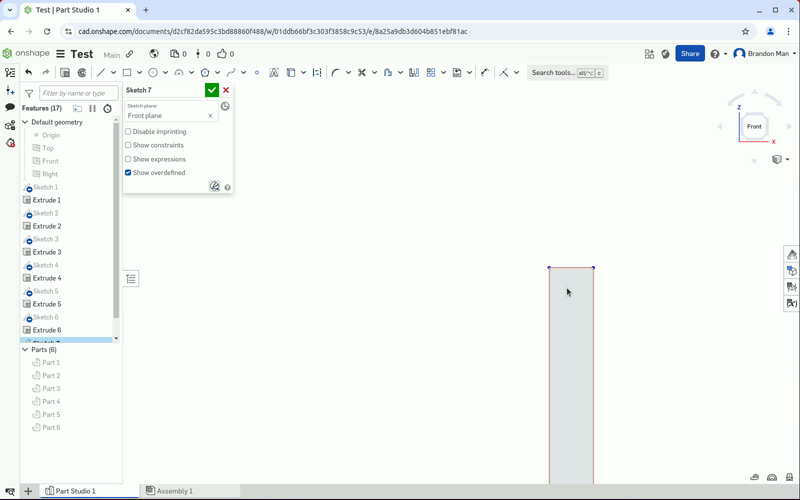
scroll(6)
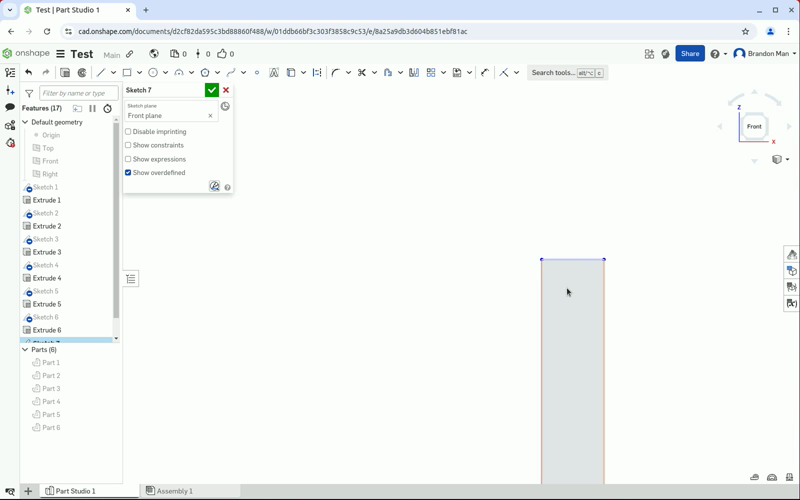
scroll(6)
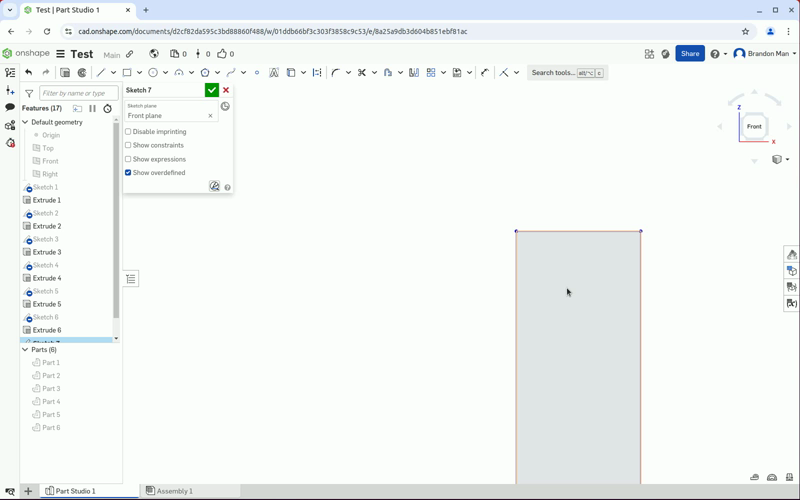
click(567, 287)
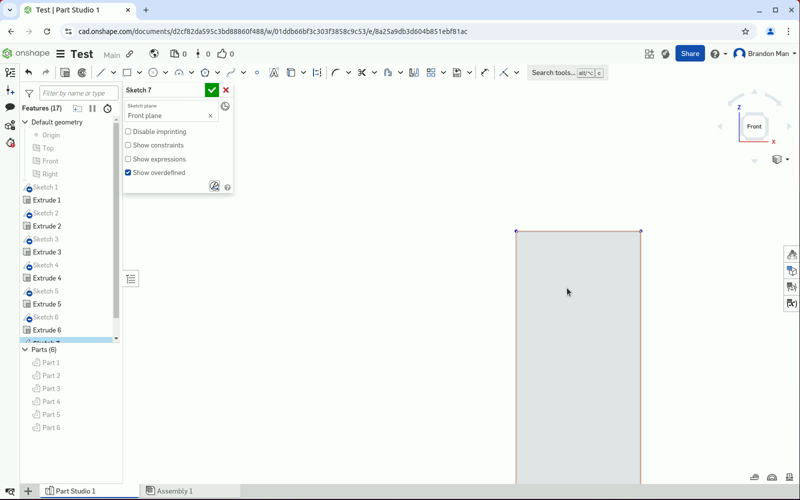
scroll(-6)
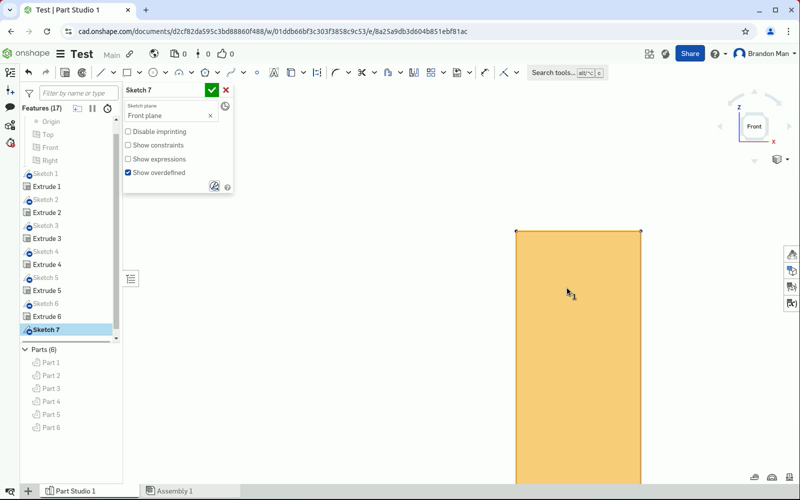
scroll(-6)
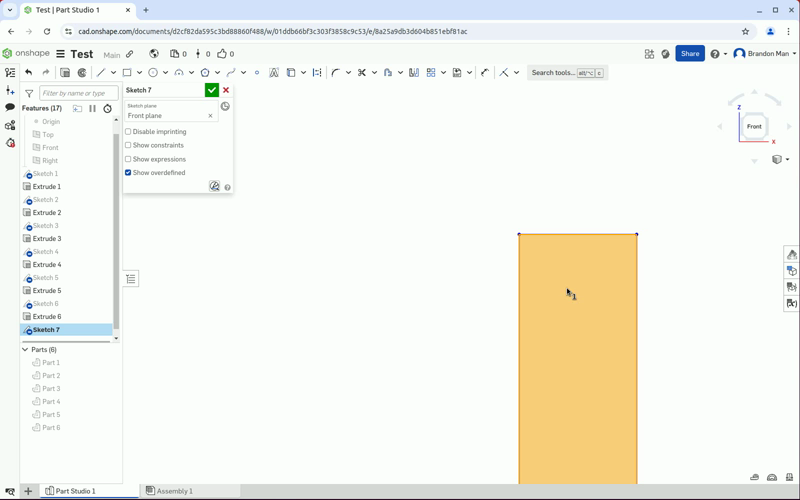
scroll(-6)
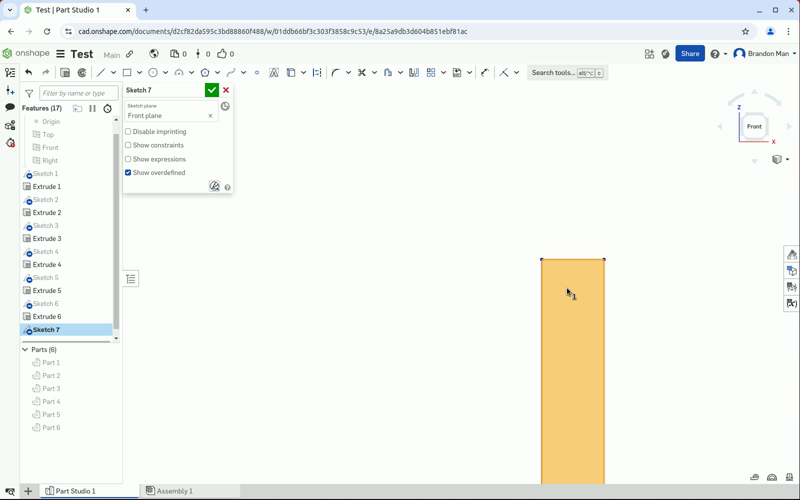
scroll(-6)
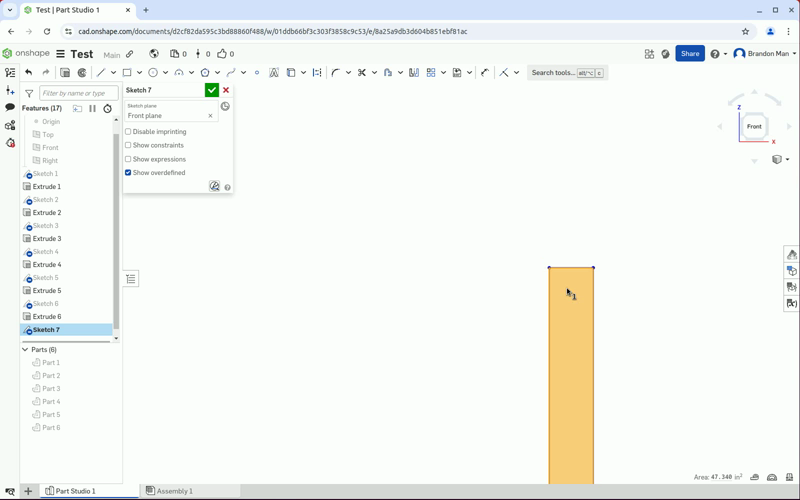
scroll(-6)
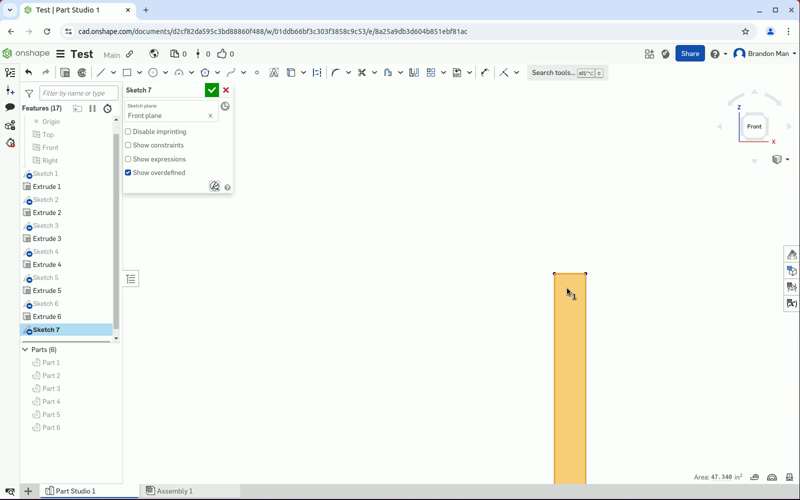
scroll(-6)
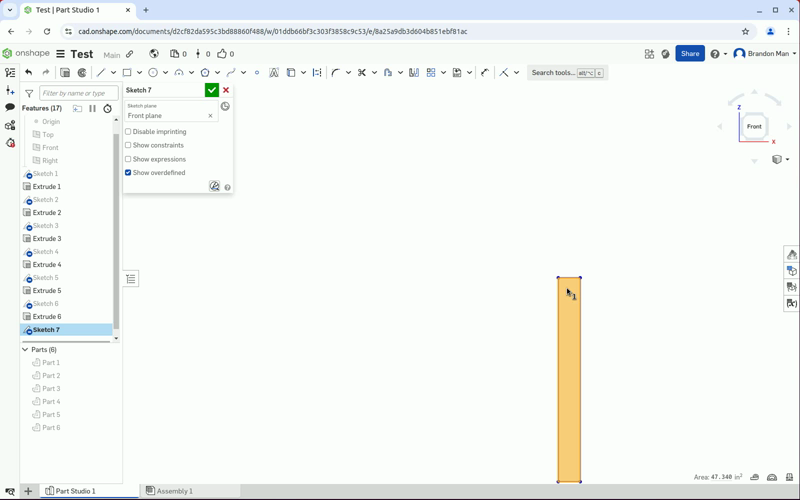
scroll(-6)
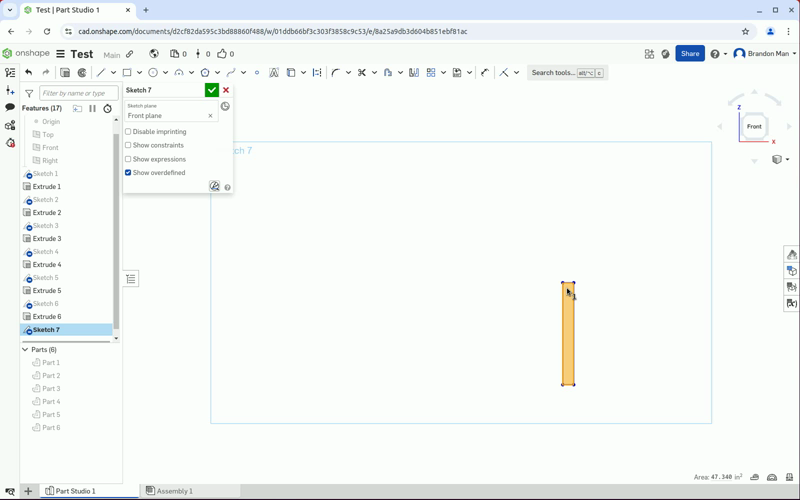
mouse_move(73, 352)
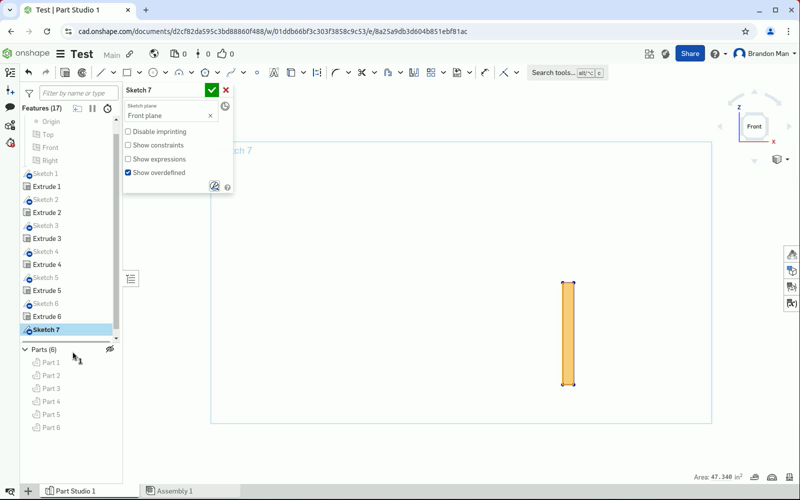
key(shift+y)
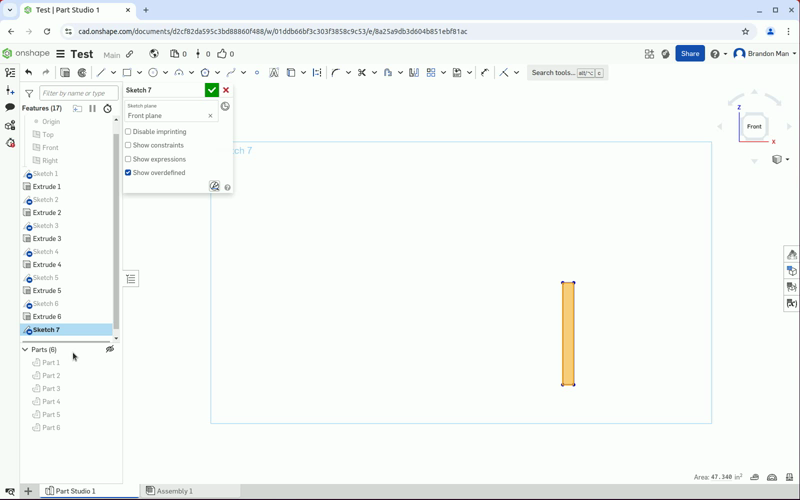
key(shift+e)
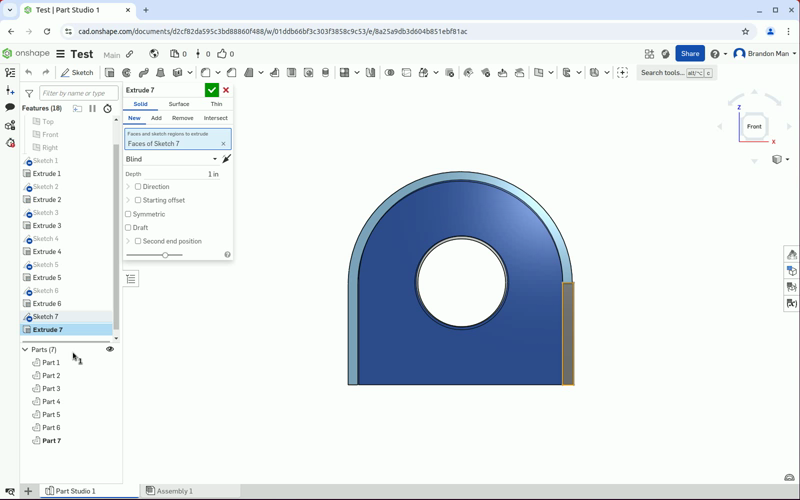
mouse_move(143, 106)
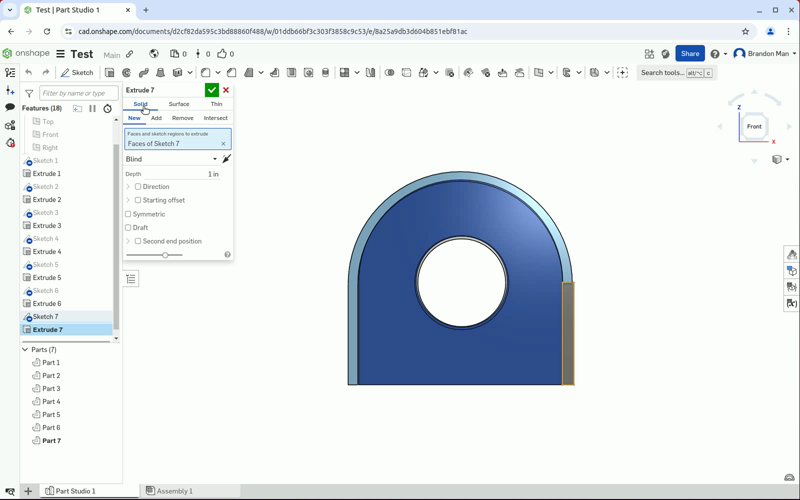
click(143, 106)
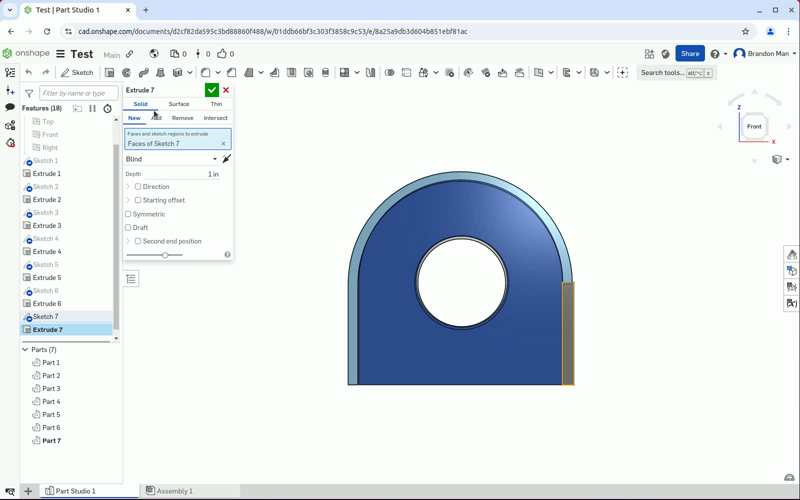
mouse_move(186, 120)
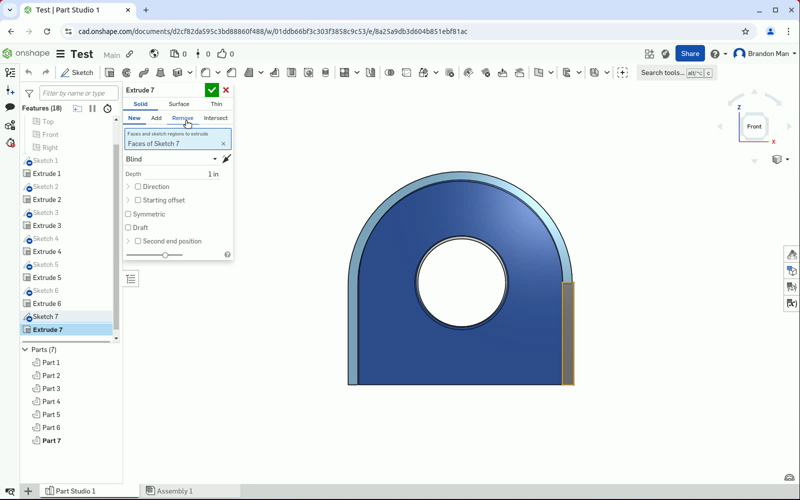
click(186, 120)
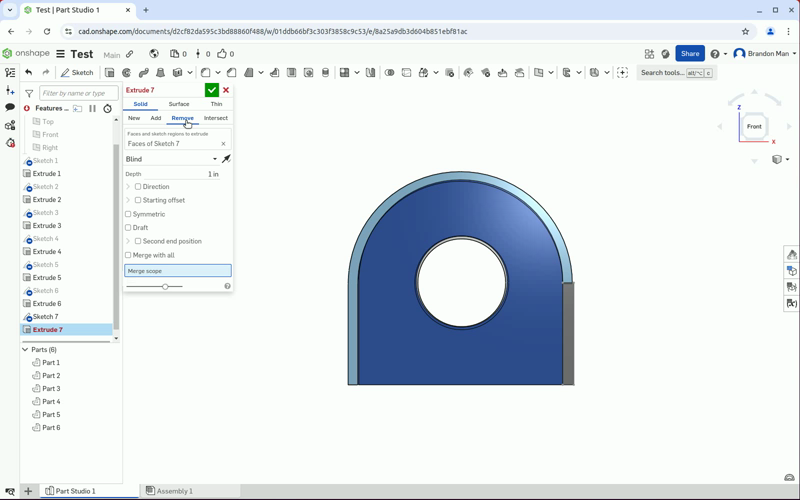
key(tab, 4)
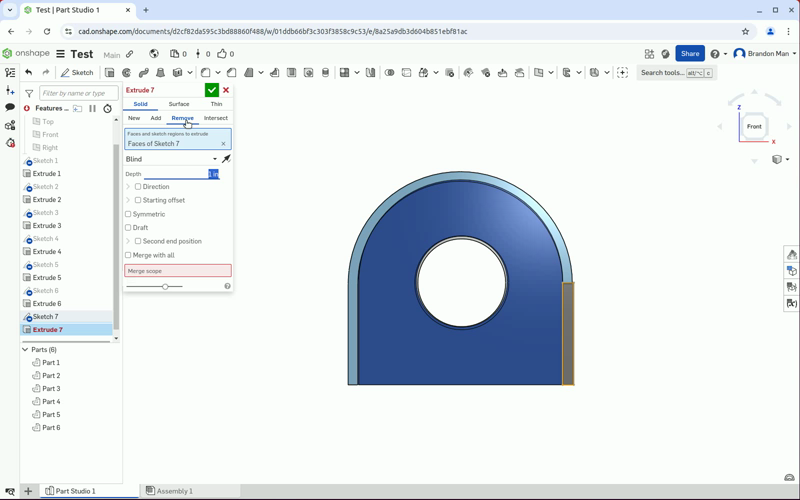
text(33.7)
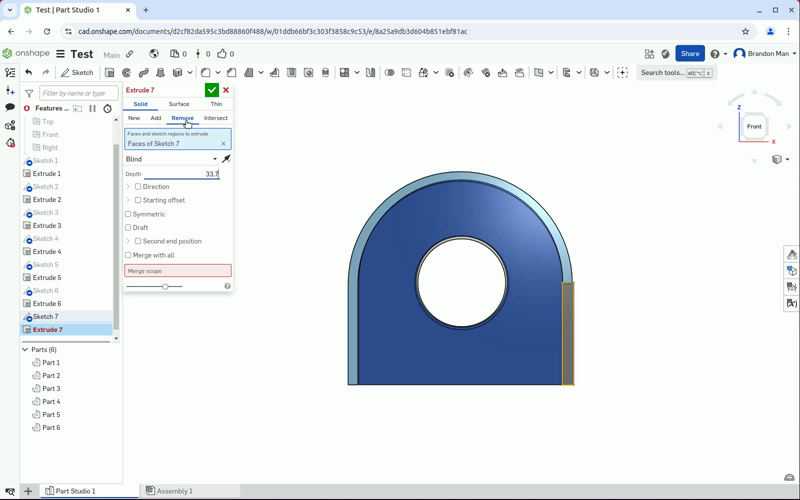
key(tab, 3)
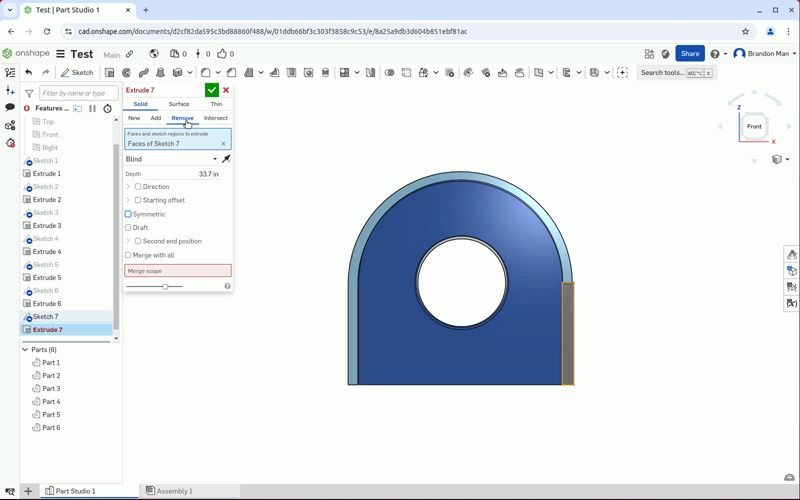
key(space)
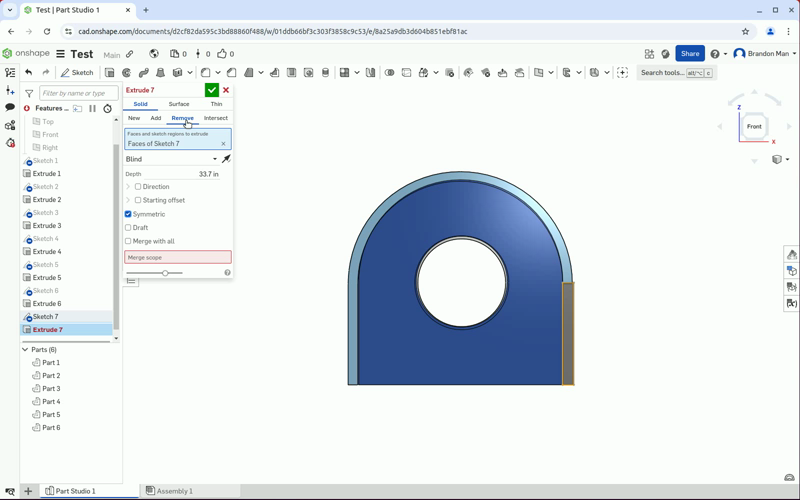
key(tab, 2)
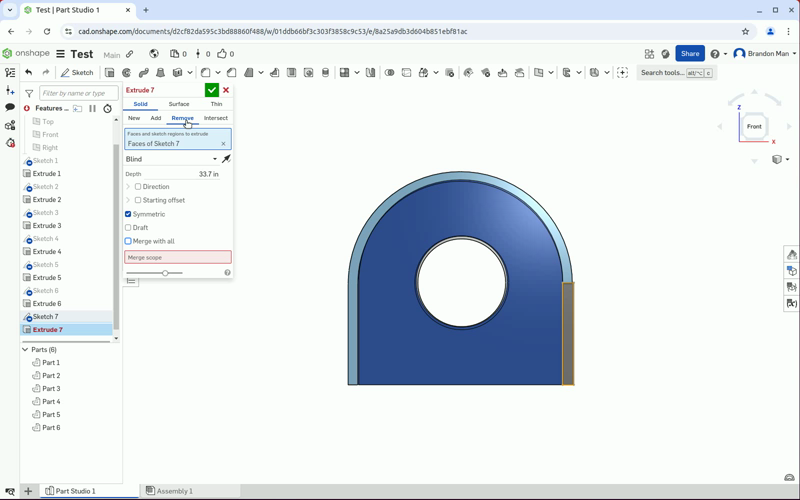
key(space)
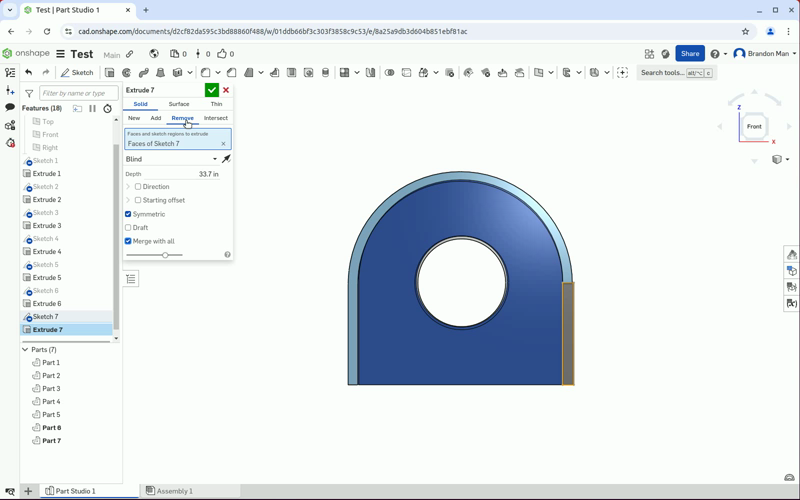
key(enter)
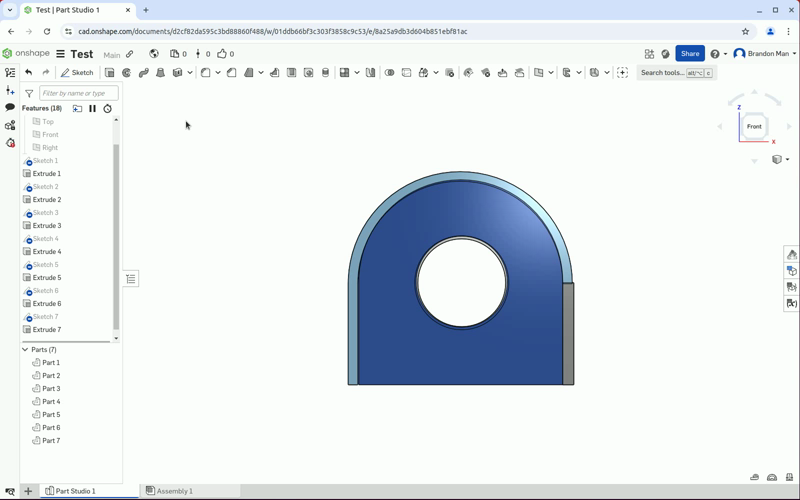
key(shift+h)
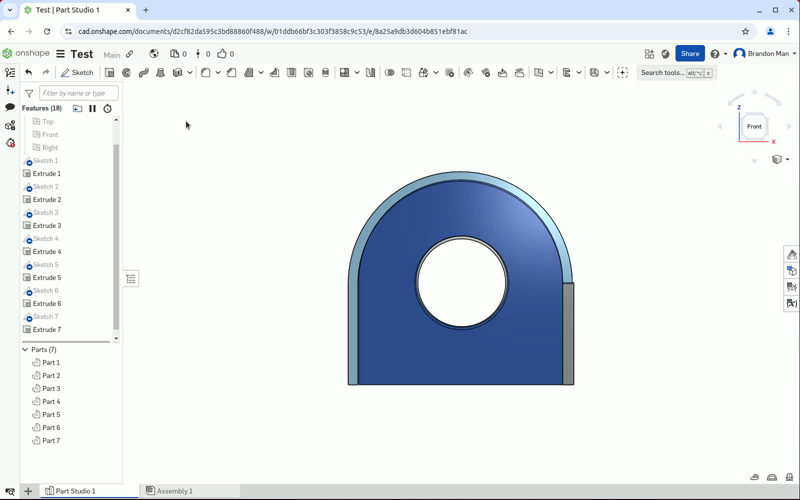
key(shift+h)
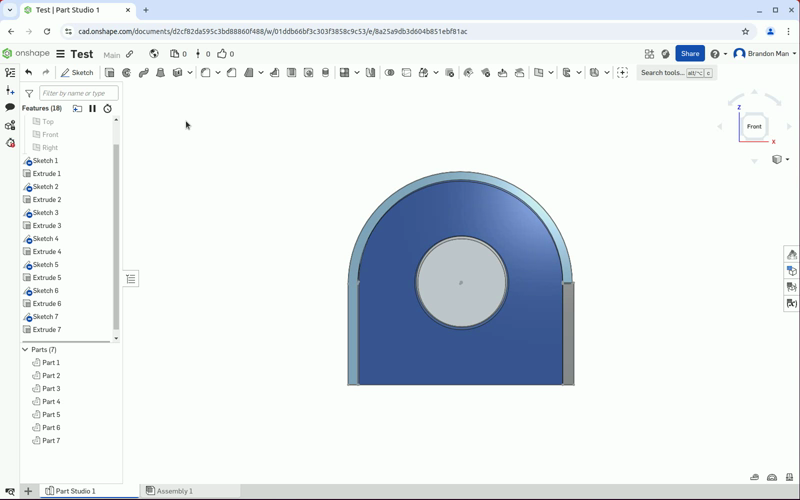
key(shift+7)
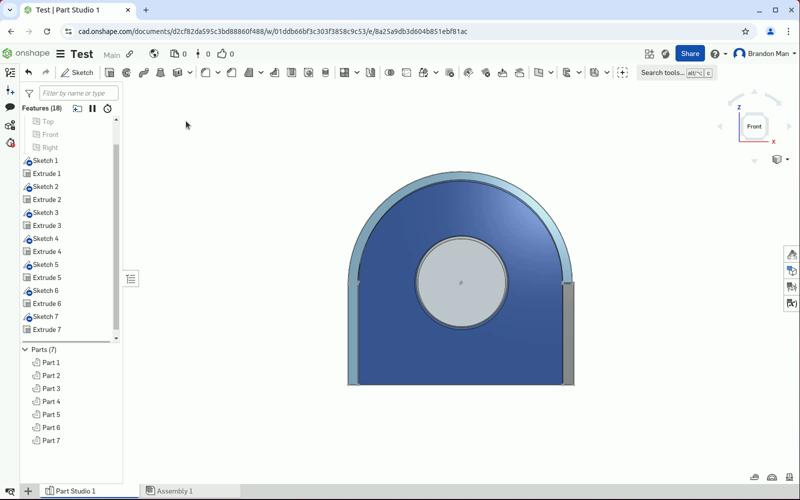
key(left, 2)
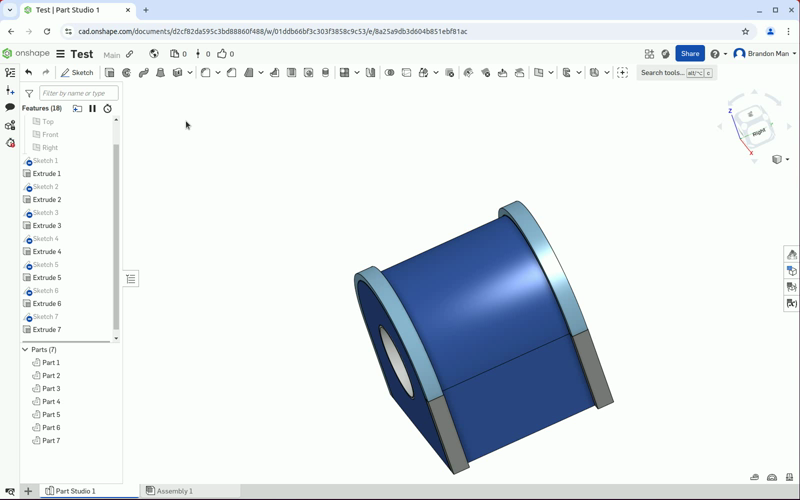
key(down, 2)
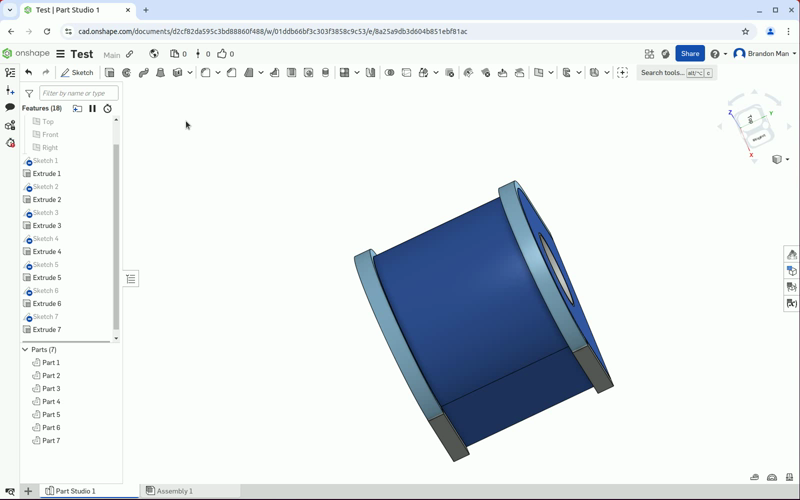
key(up, 2)
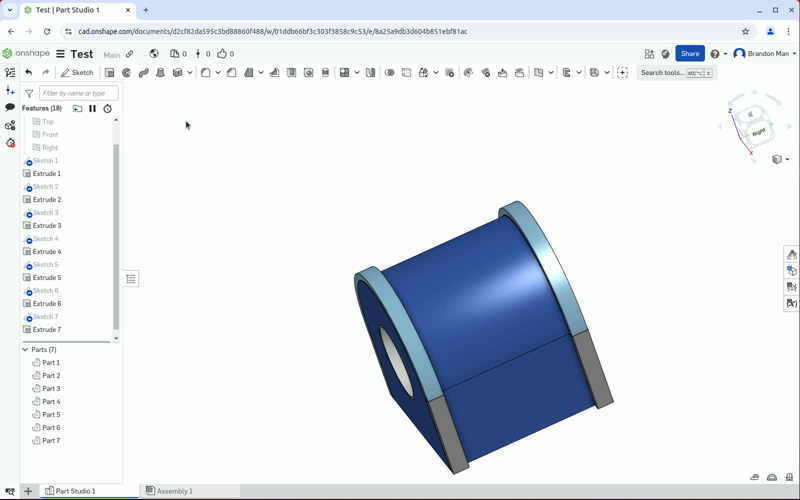
key(right, 2)
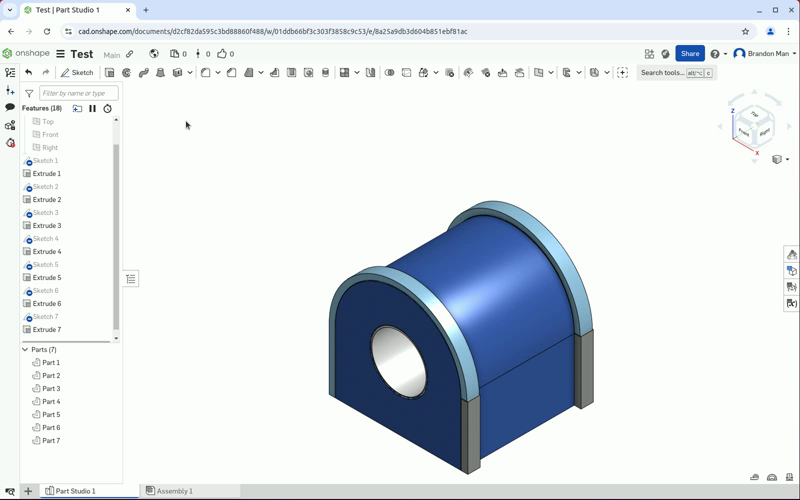
mouse_move(69, 163)
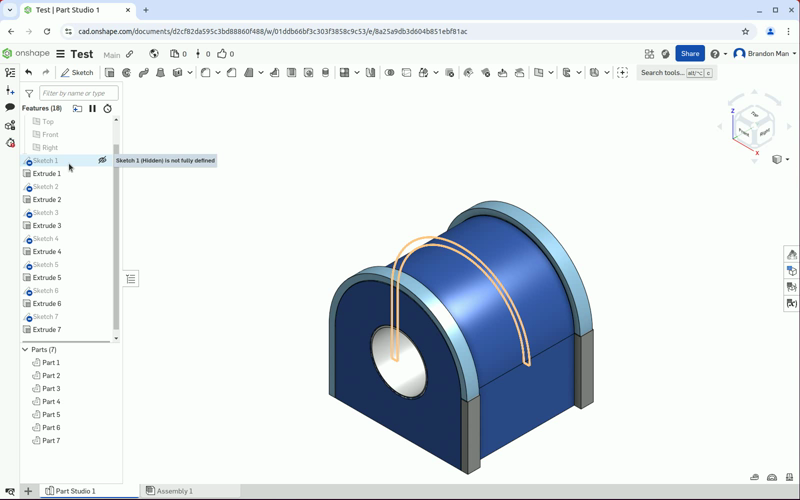
click(69, 163)